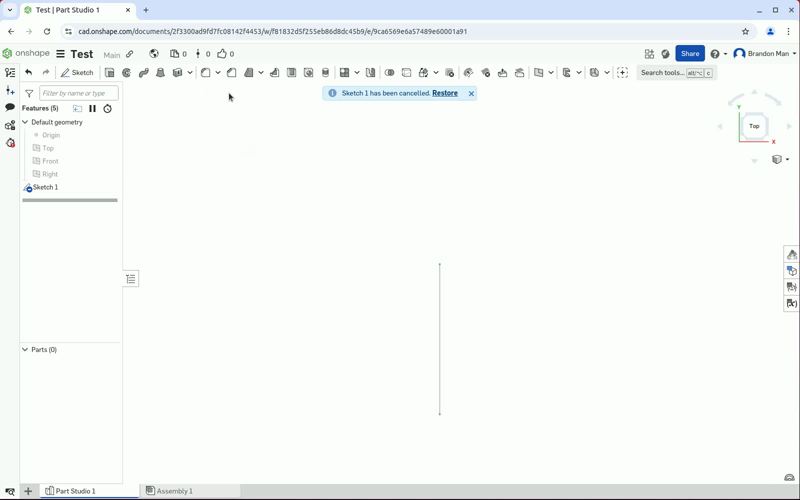
key(shift+h)
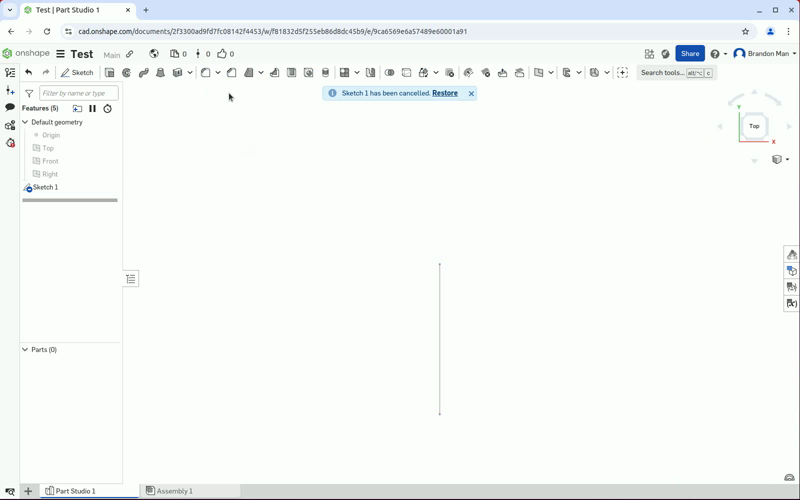
key(shift+s)
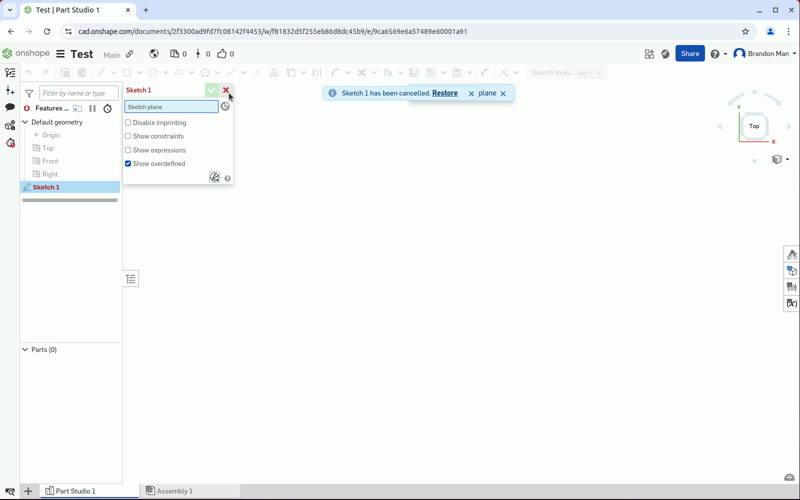
mouse_move(73, 150)
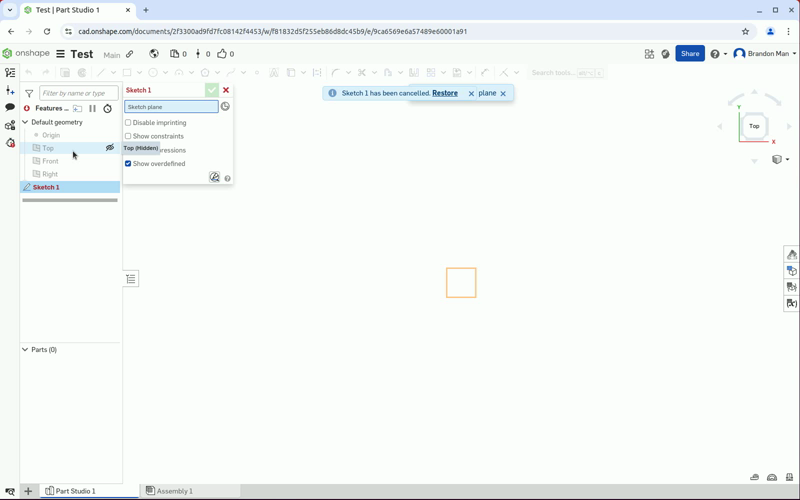
click(73, 150)
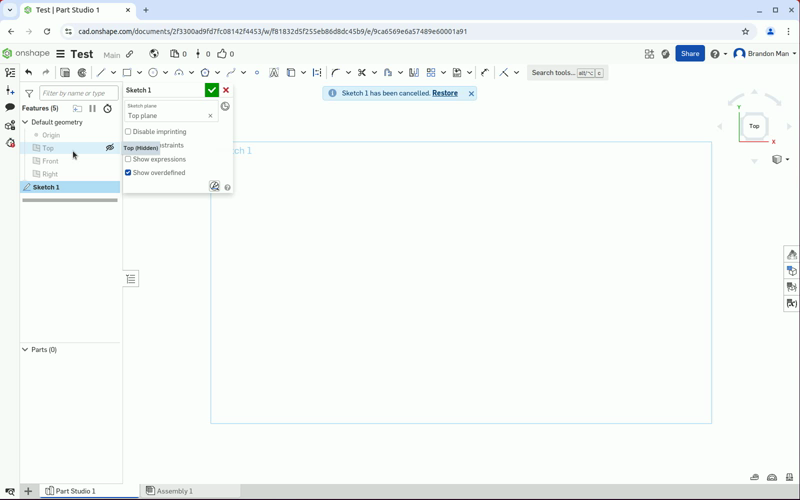
mouse_move(73, 352)
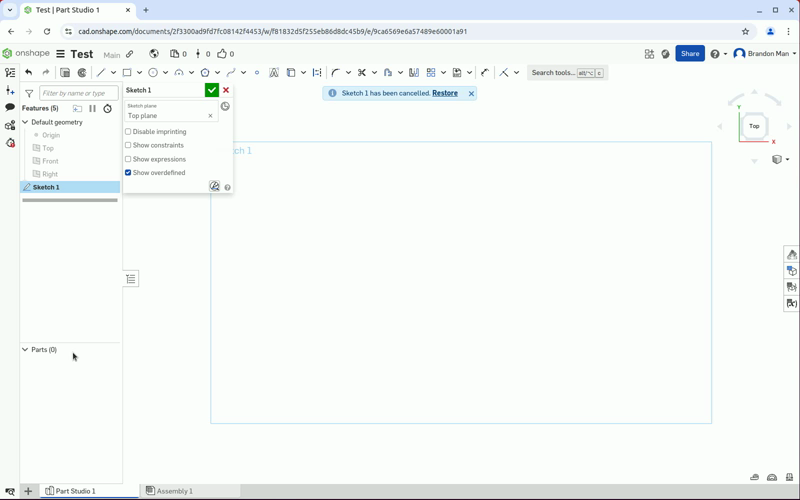
key(y)
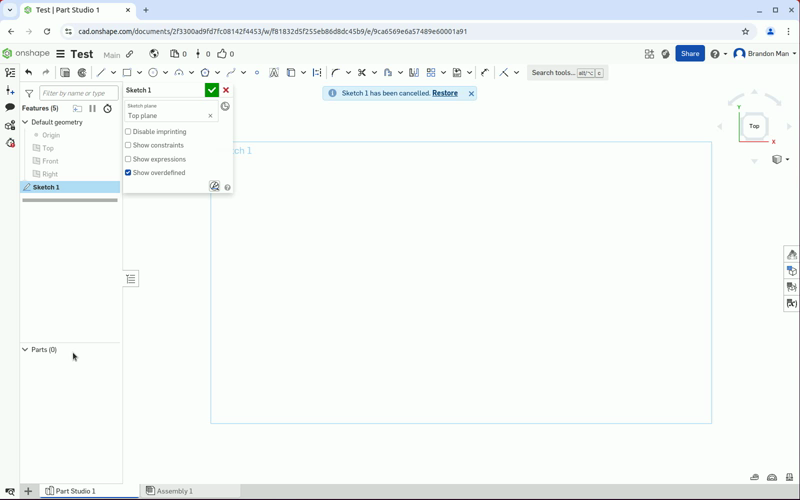
key(l)
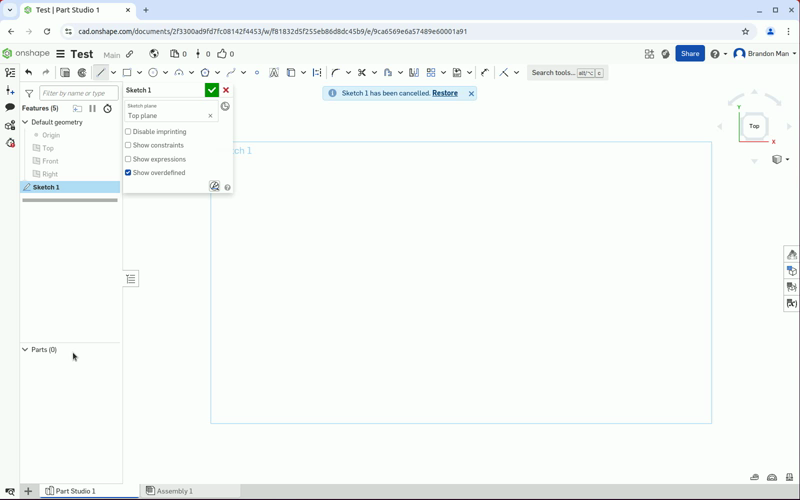
key_down(shift)
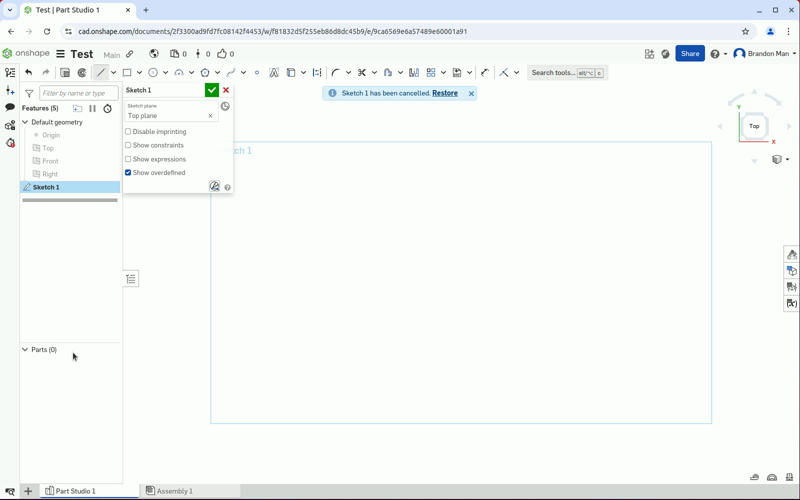
mouse_move(353, 348)
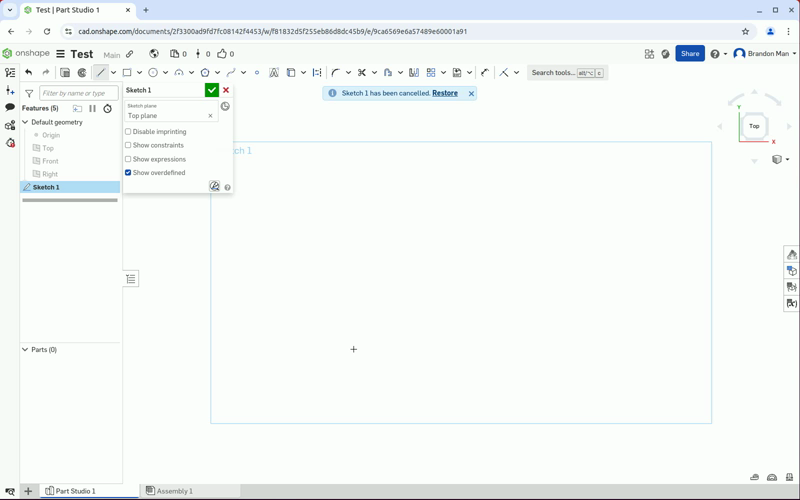
click(353, 348)
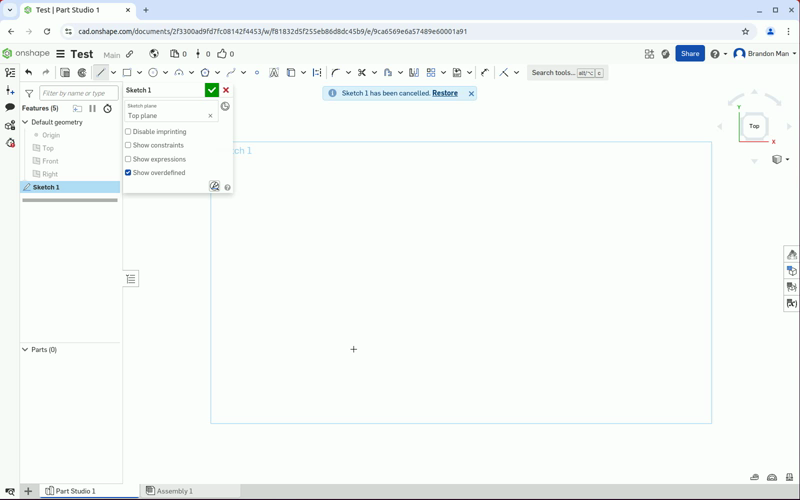
key_up(shift)
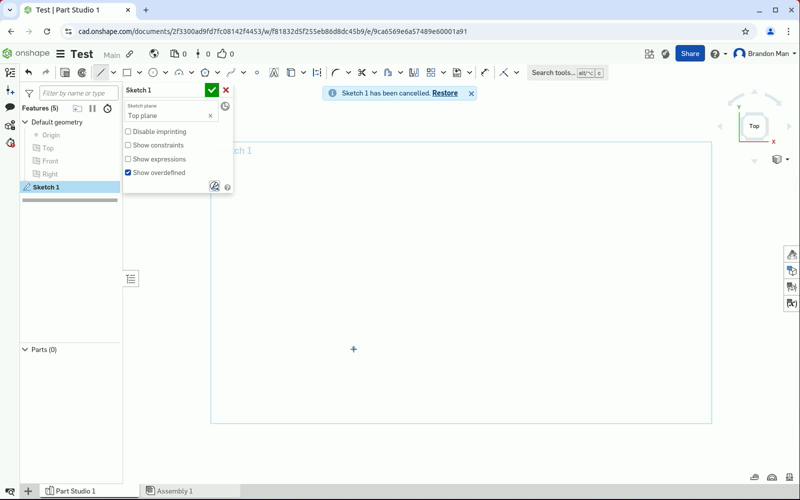
key_down(shift)
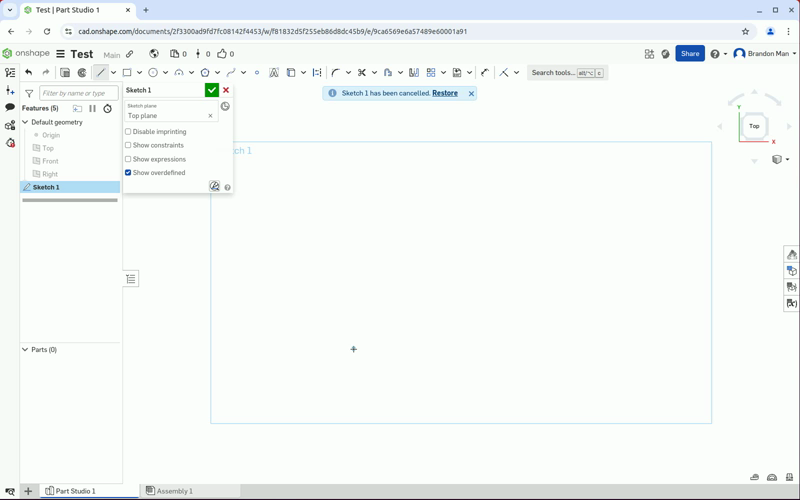
mouse_move(566, 348)
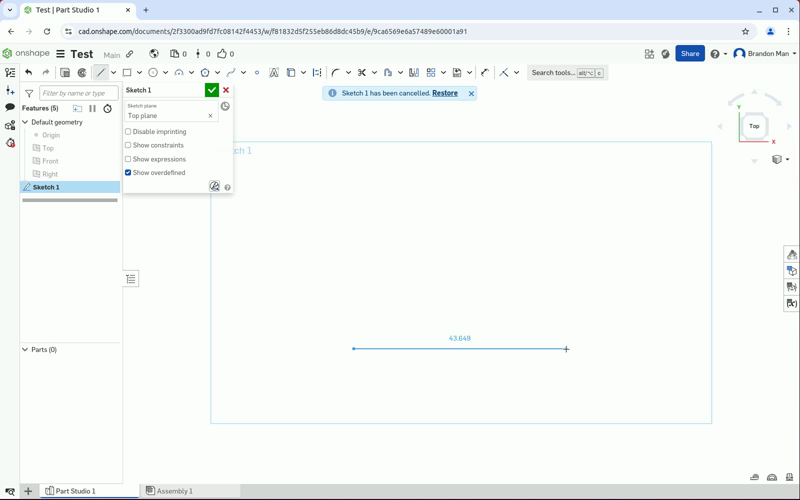
click(566, 348)
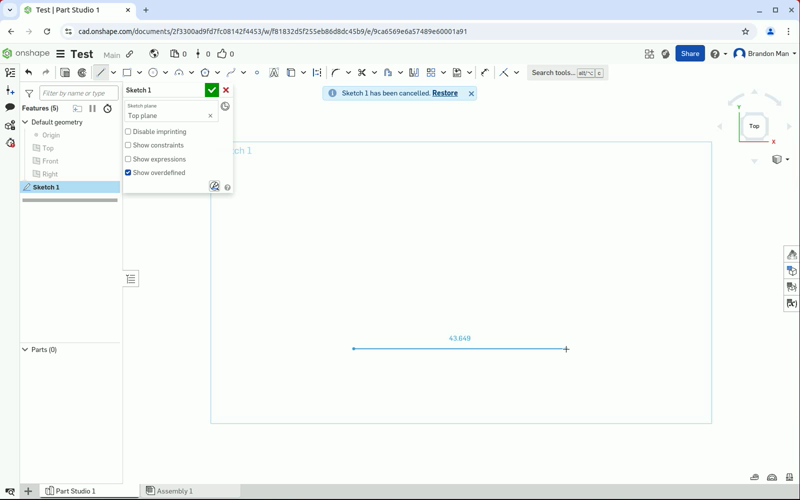
key_up(shift)
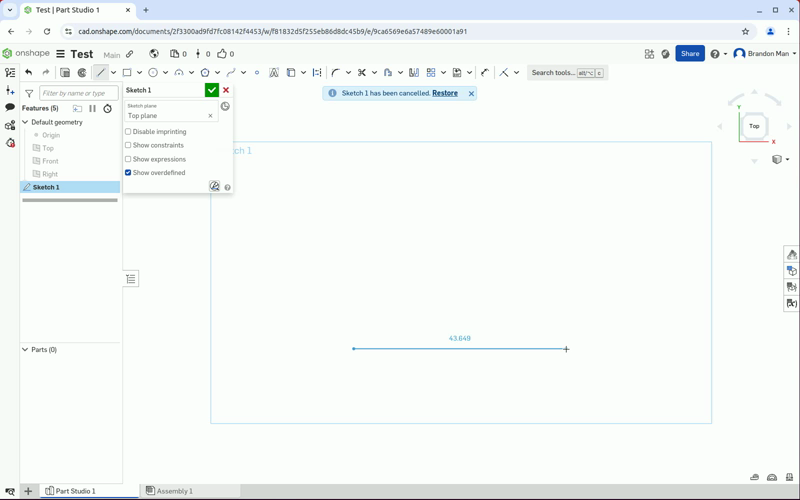
key_down(shift)
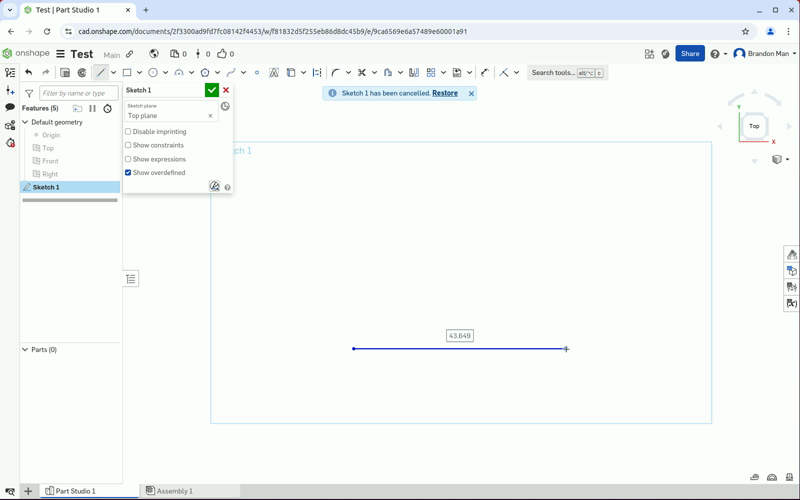
mouse_move(566, 219)
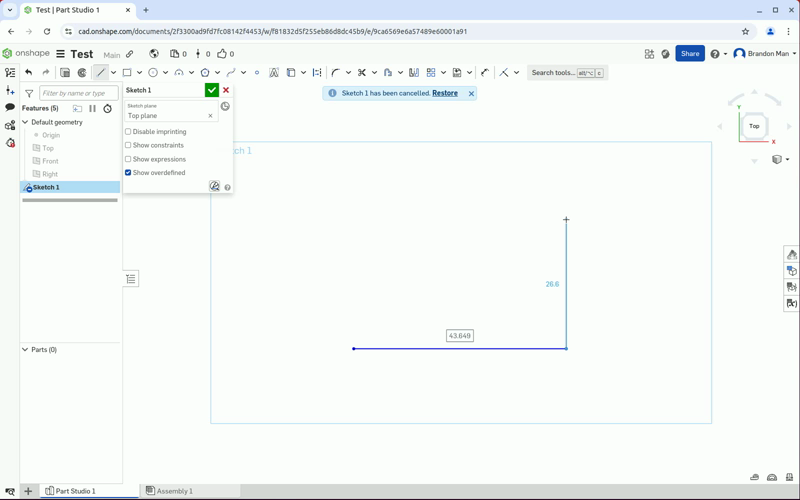
click(566, 219)
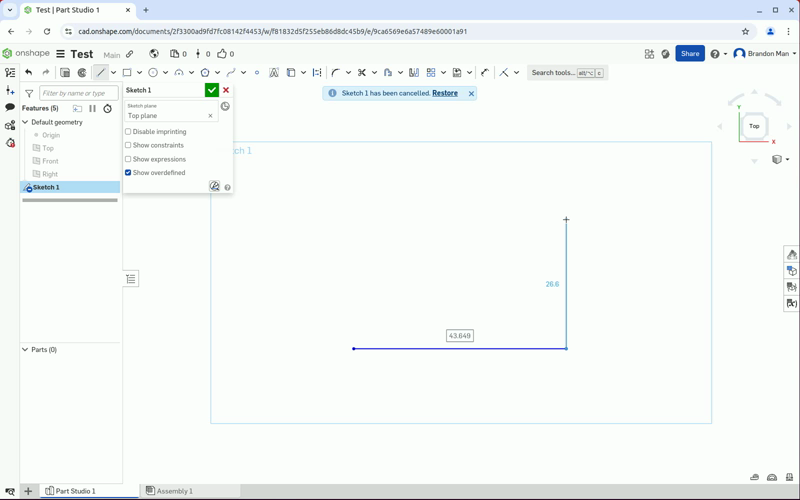
key_up(shift)
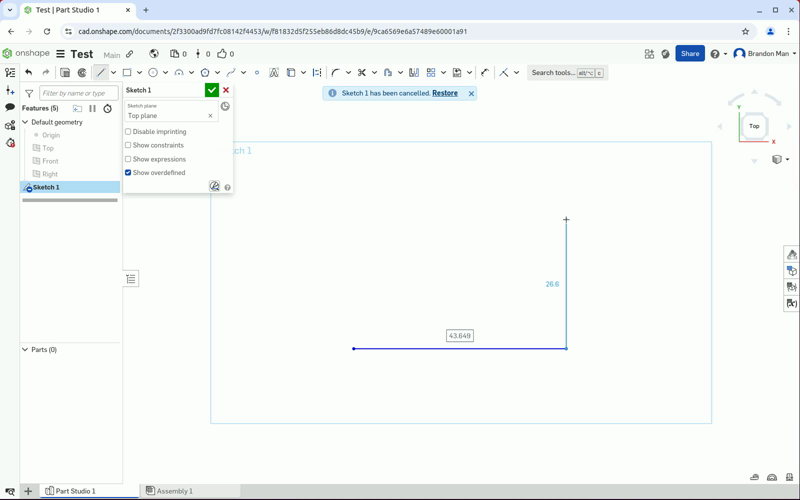
key_down(shift)
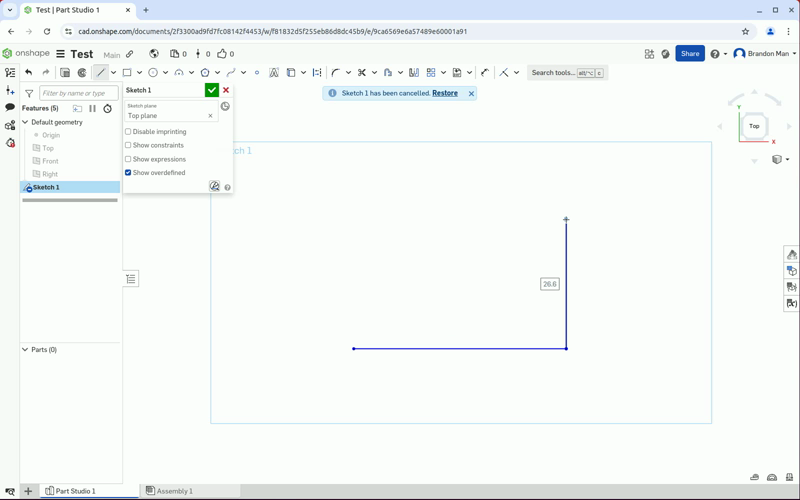
mouse_move(353, 219)
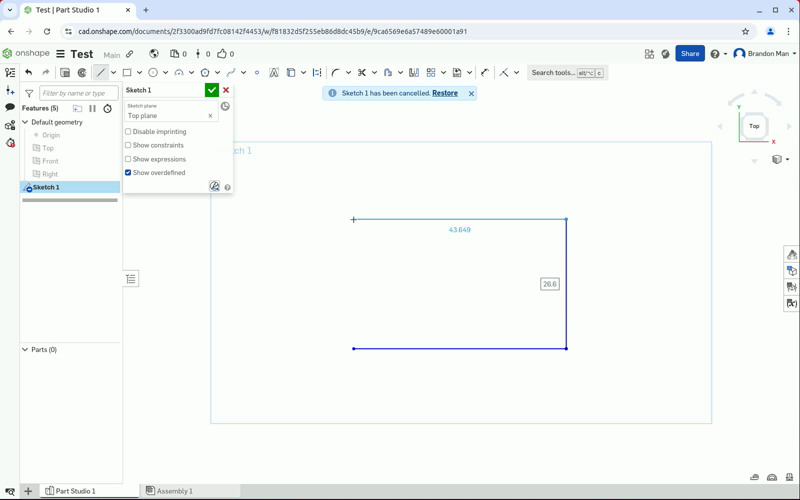
click(353, 219)
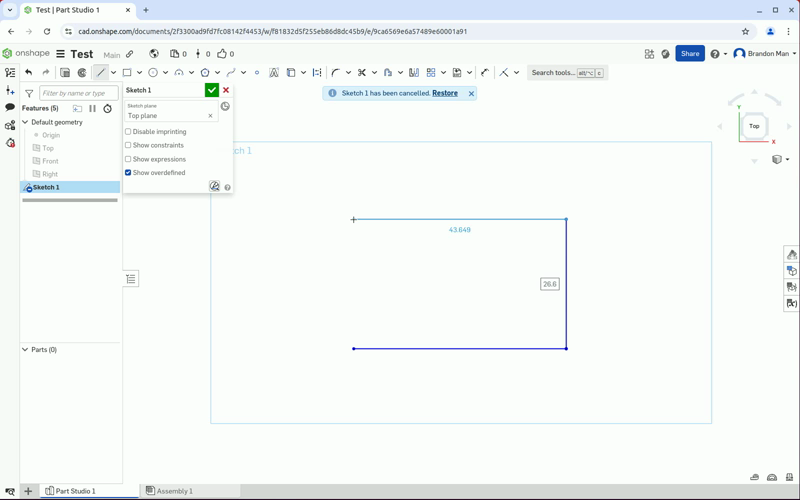
key_up(shift)
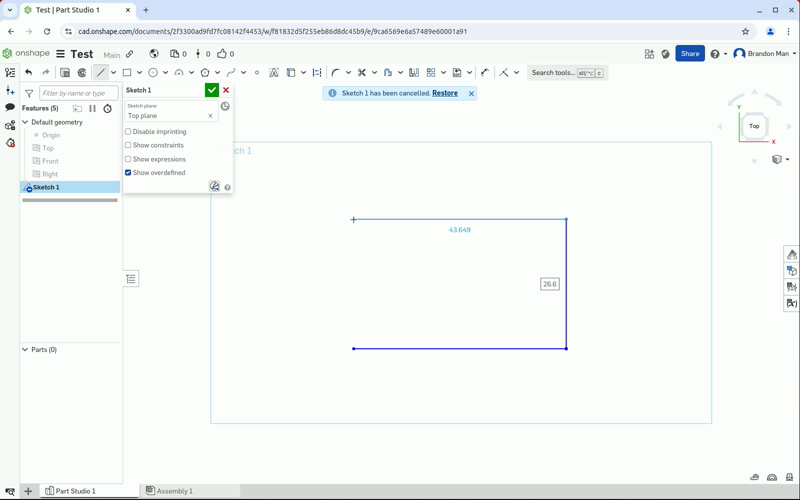
key_down(shift)
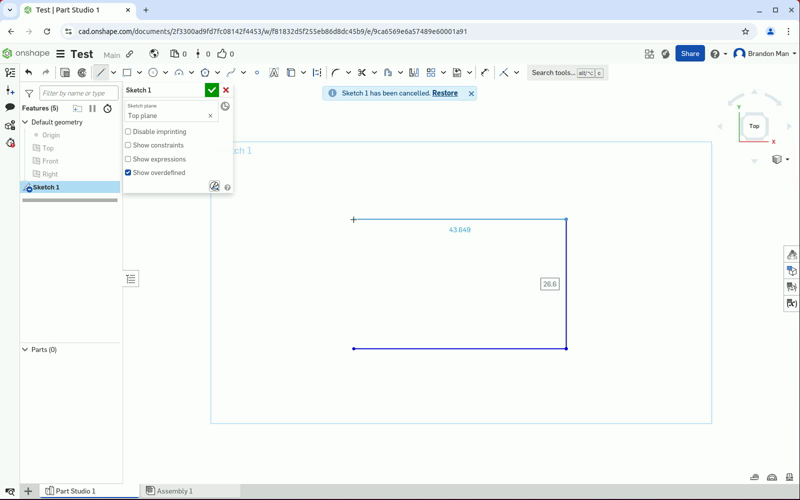
mouse_move(353, 348)
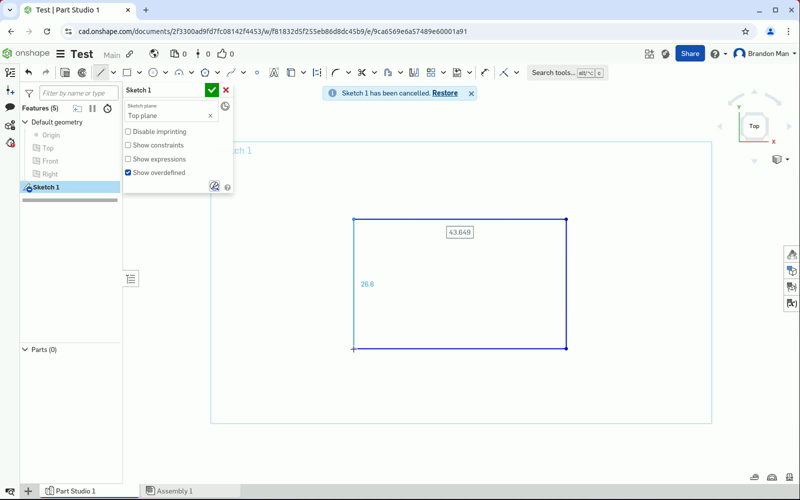
key_up(shift)
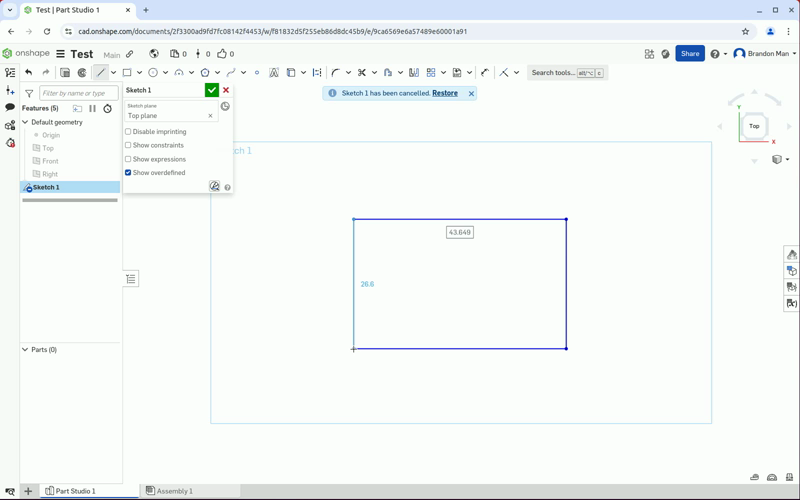
click(353, 348)
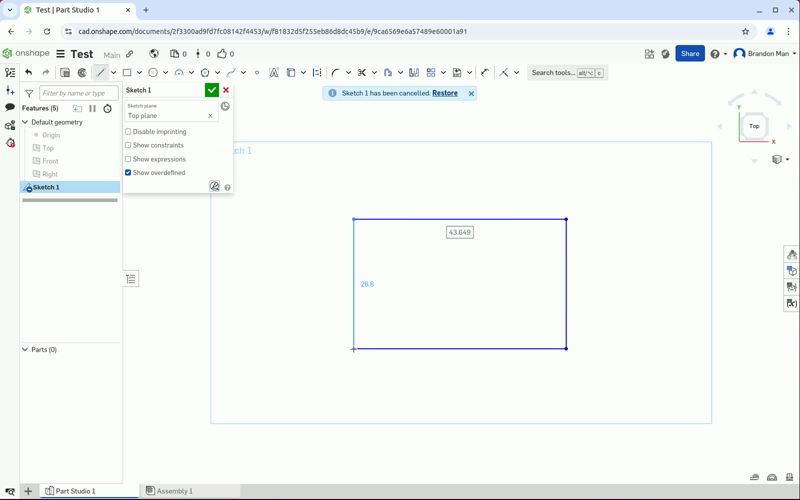
key(esc)
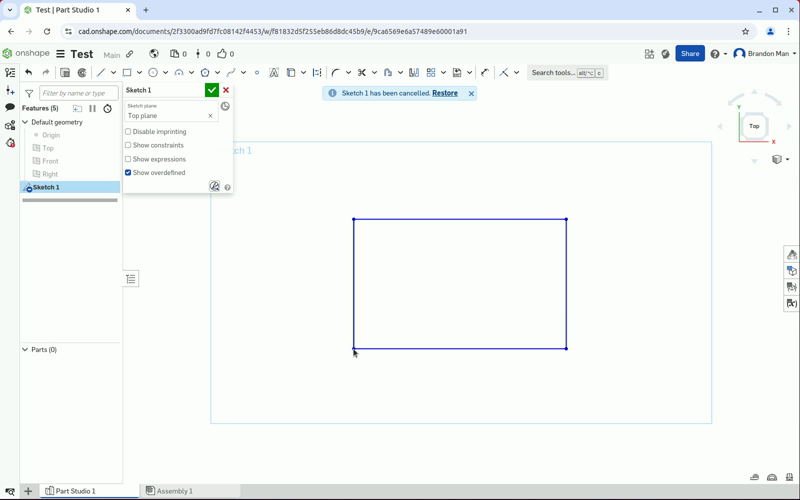
mouse_move(407, 239)
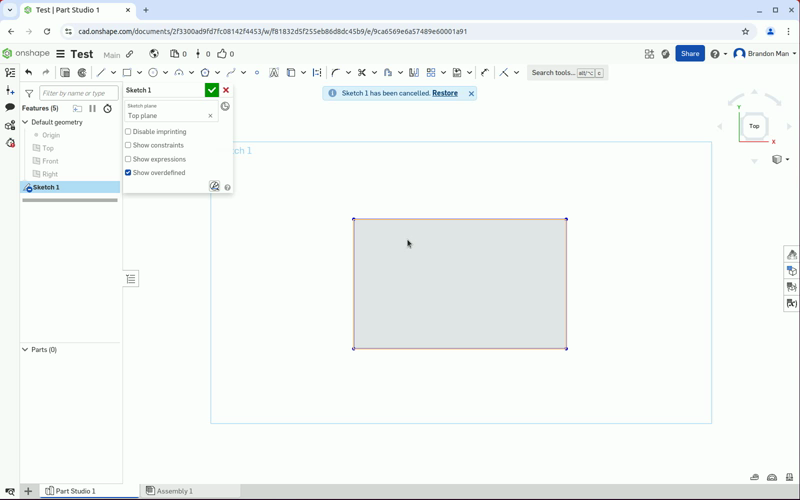
click(407, 239)
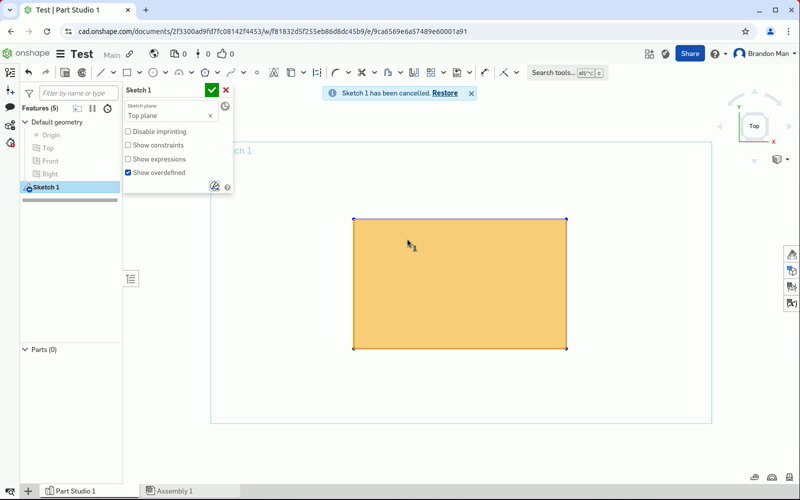
mouse_move(73, 352)
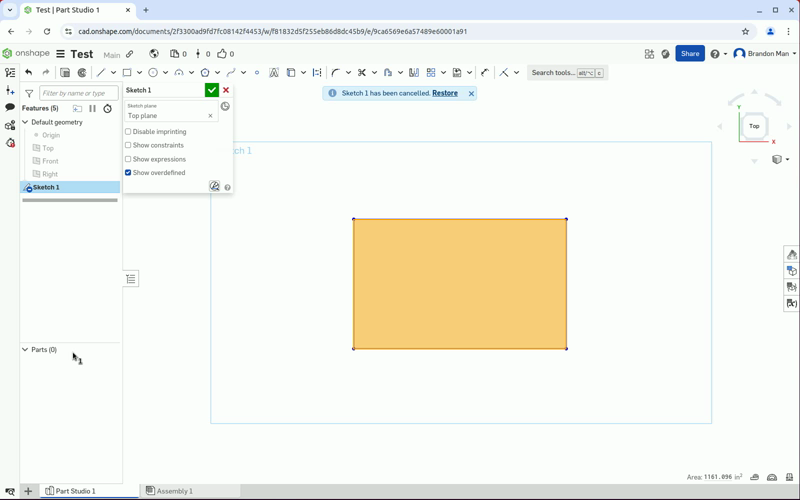
key(shift+y)
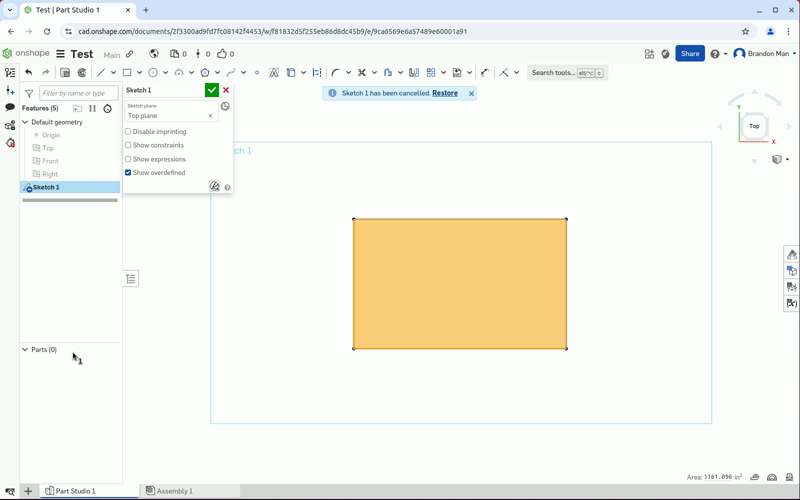
key(shift+e)
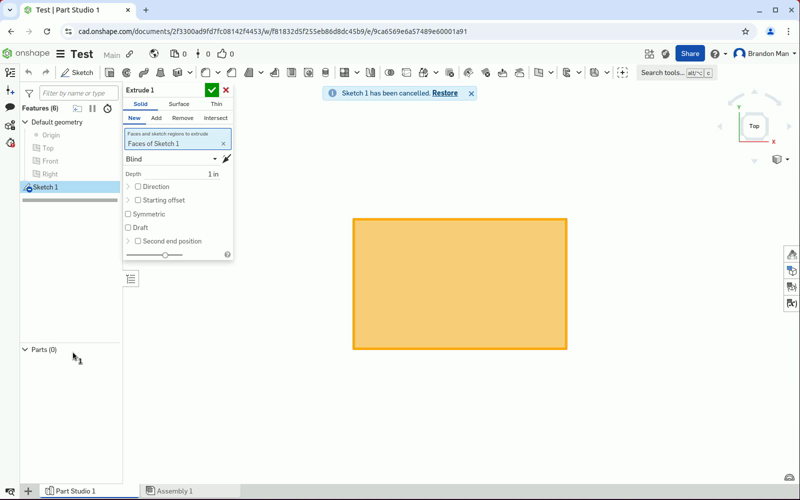
mouse_move(143, 106)
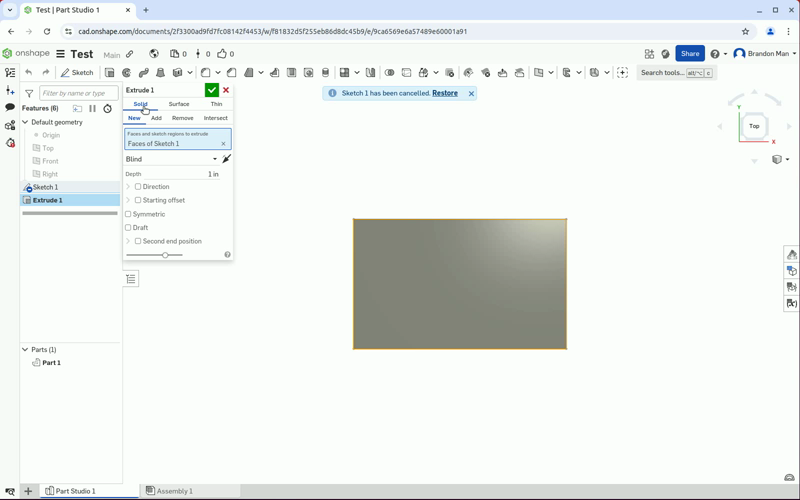
click(143, 106)
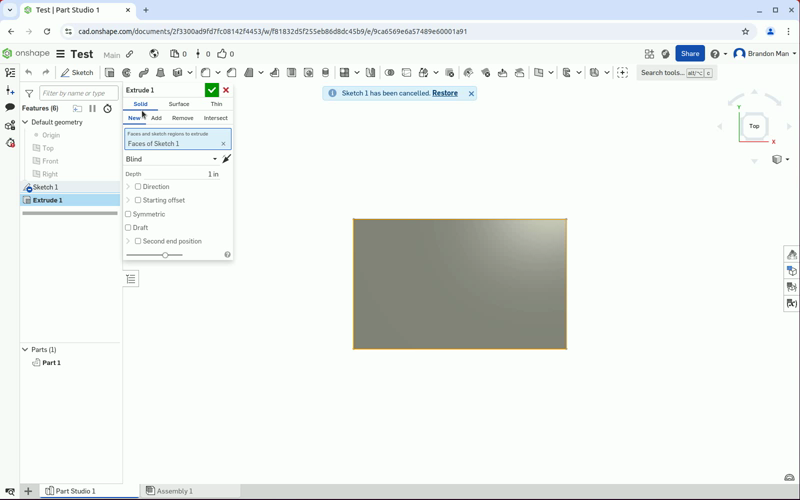
mouse_move(137, 120)
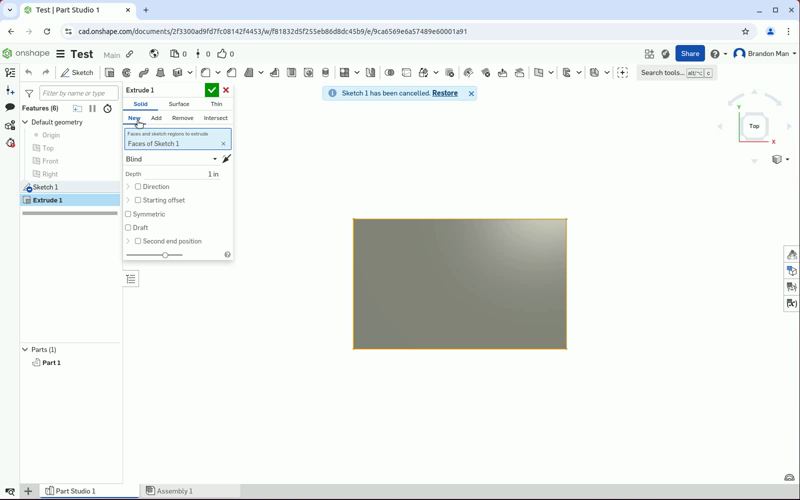
click(137, 120)
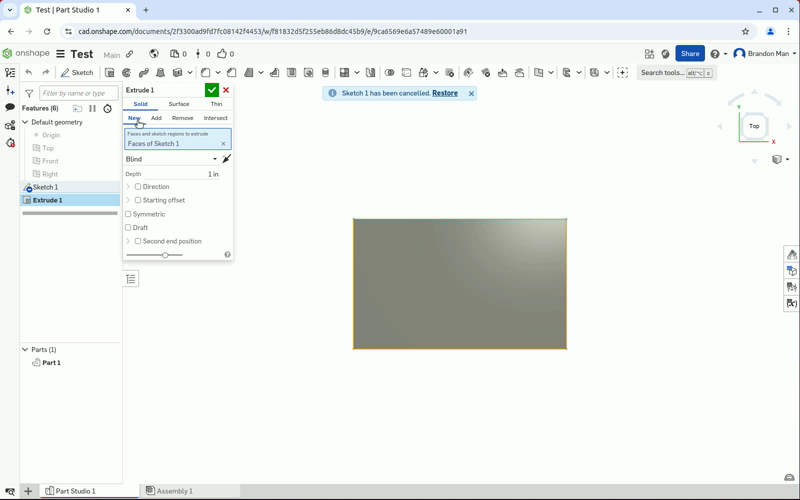
key(tab, 4)
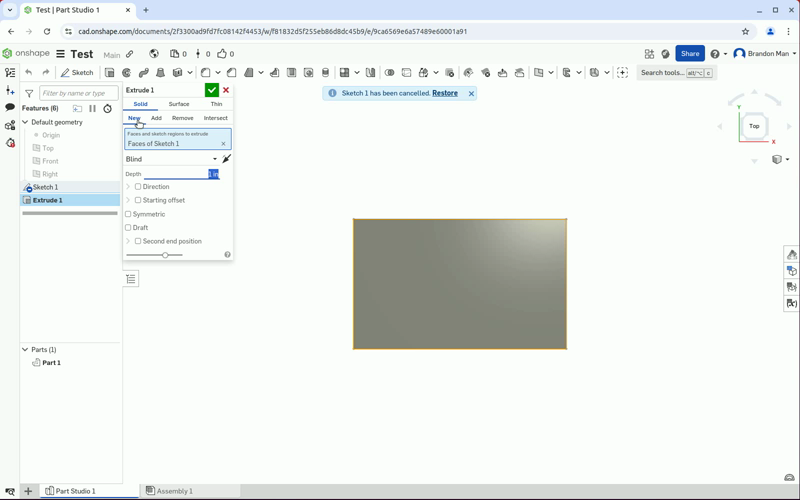
text(23.108)
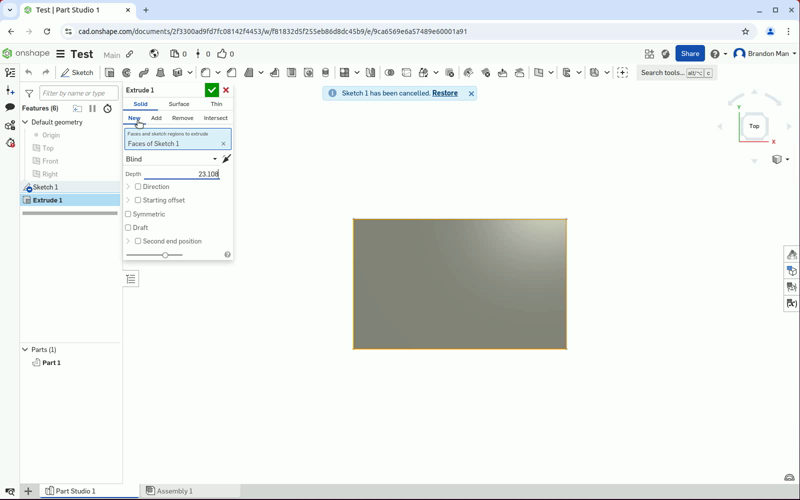
key(enter)
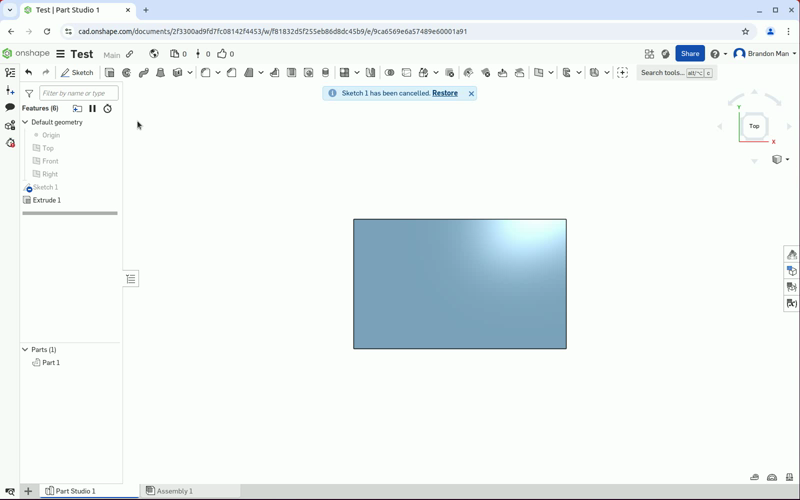
key(shift+h)
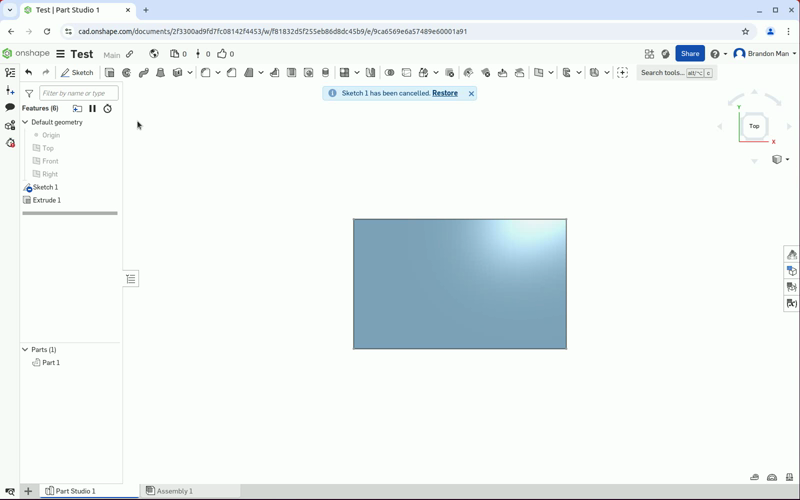
key(shift+h)
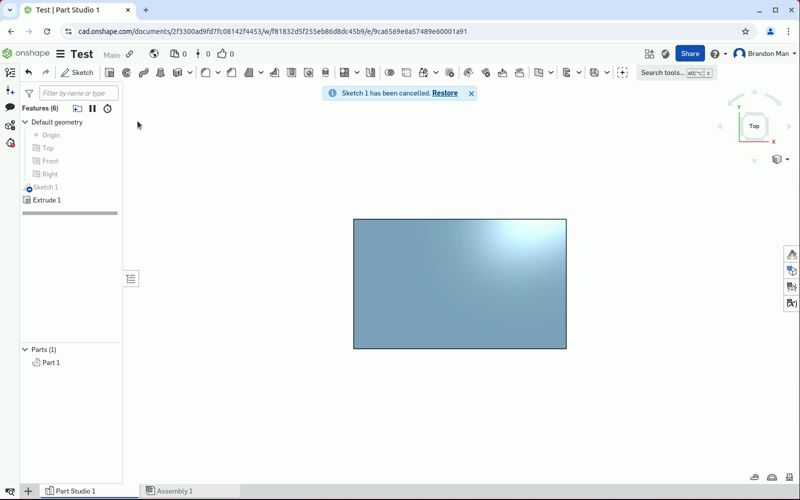
mouse_move(73, 189)
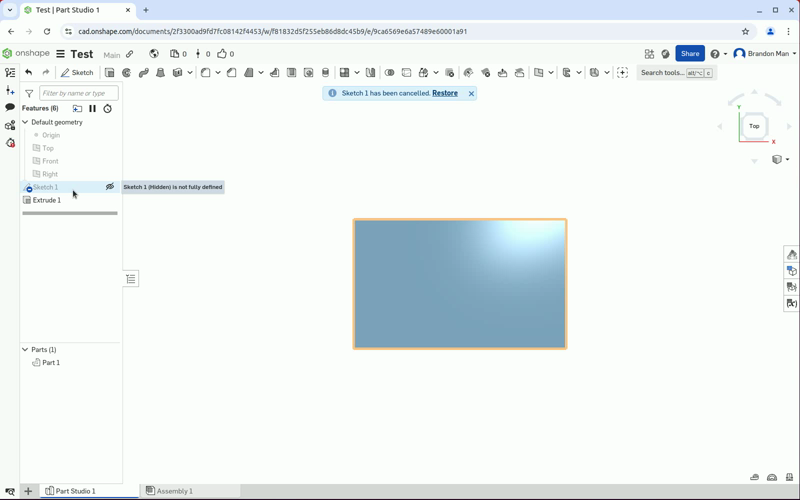
click(73, 189)
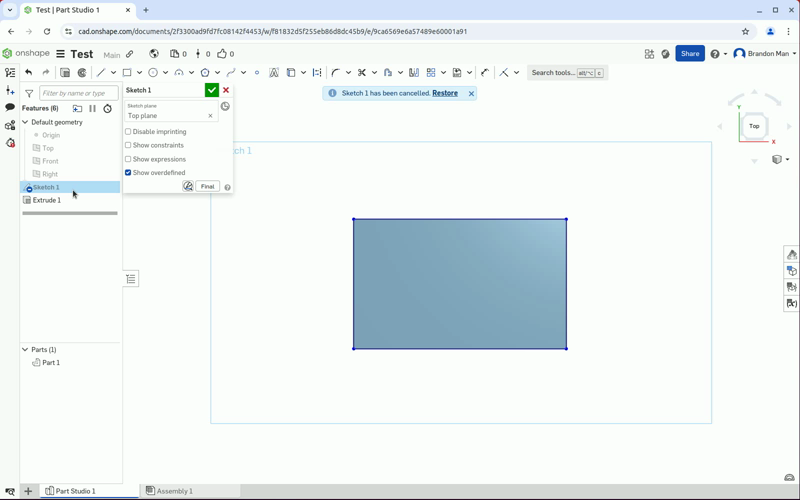
mouse_move(229, 92)
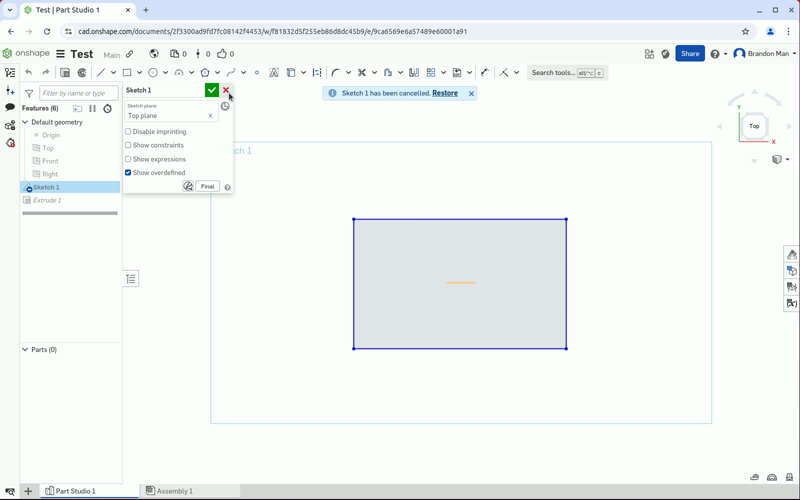
click(229, 92)
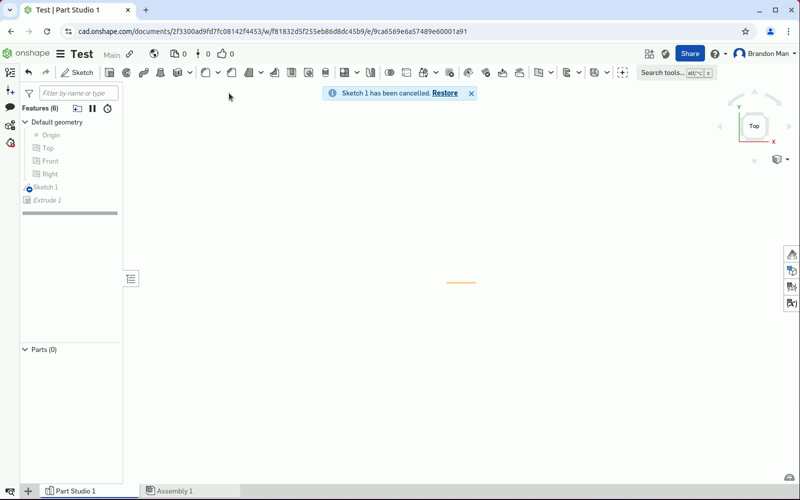
mouse_move(73, 352)
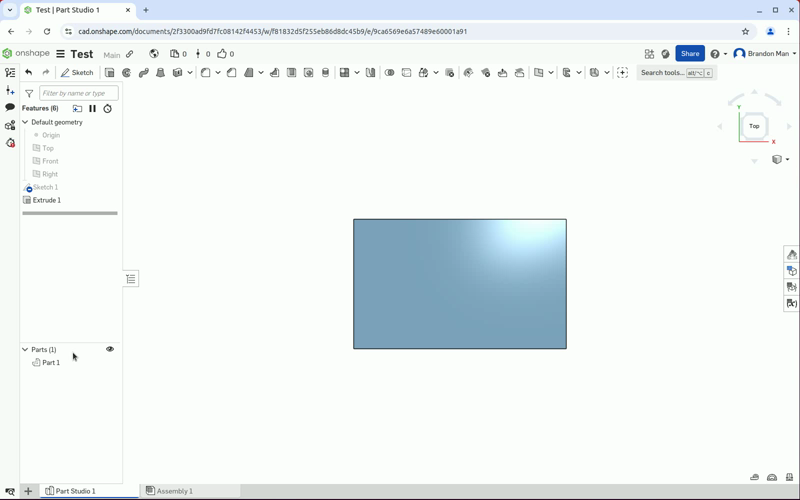
key(y)
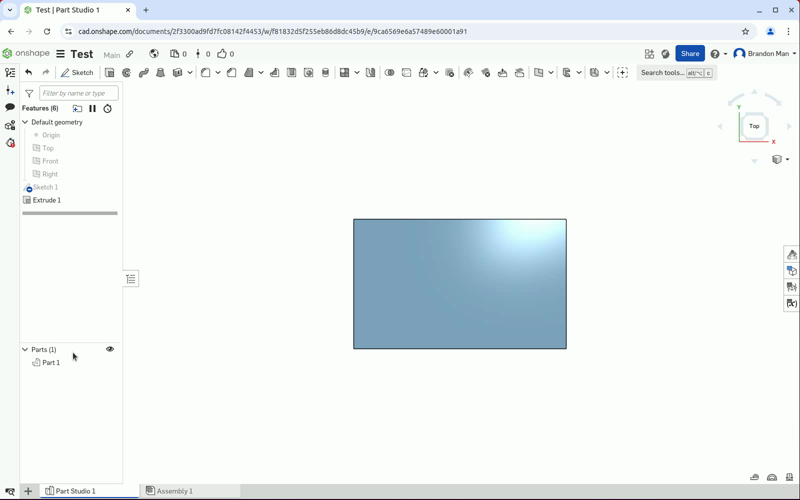
key(shift+p)
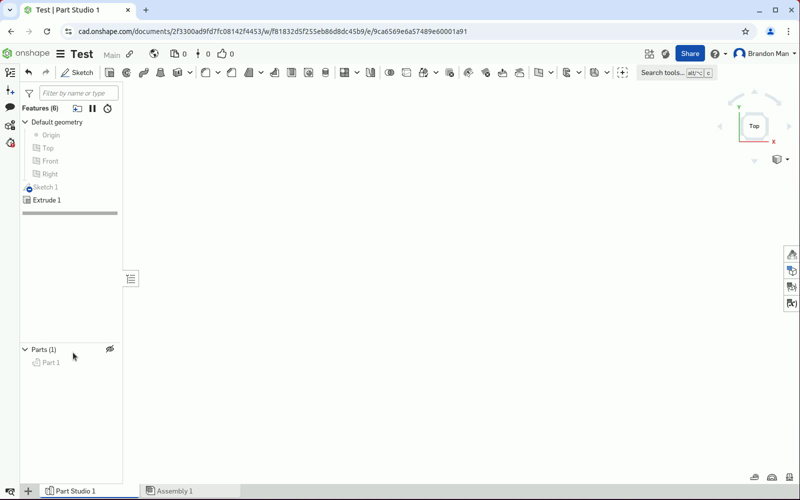
key(space)
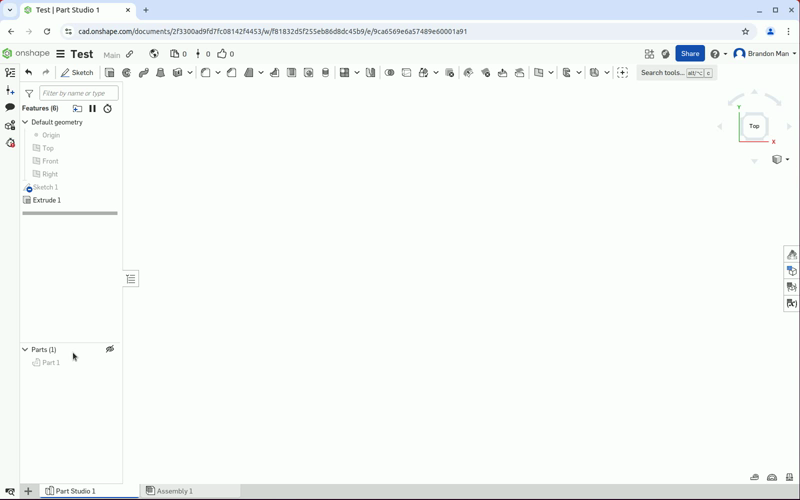
key_down(shift)
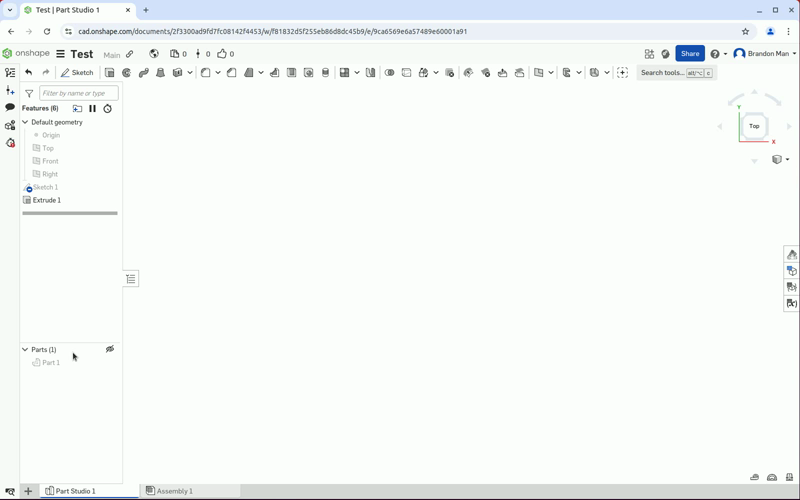
key(up)
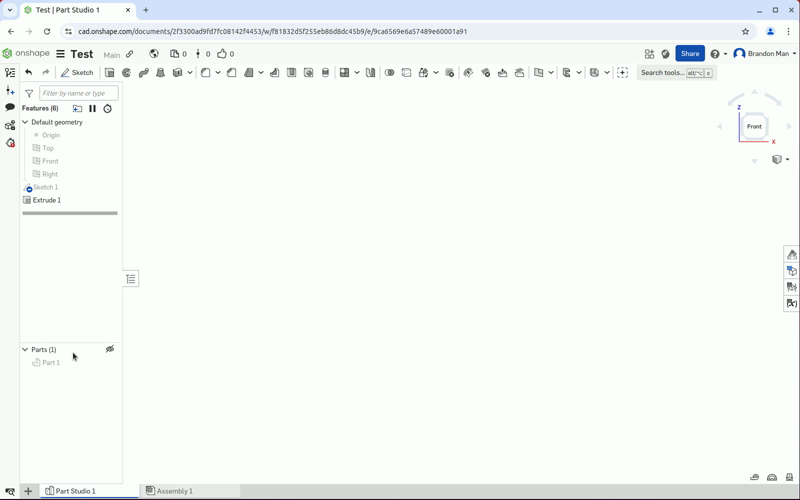
key_up(shift)
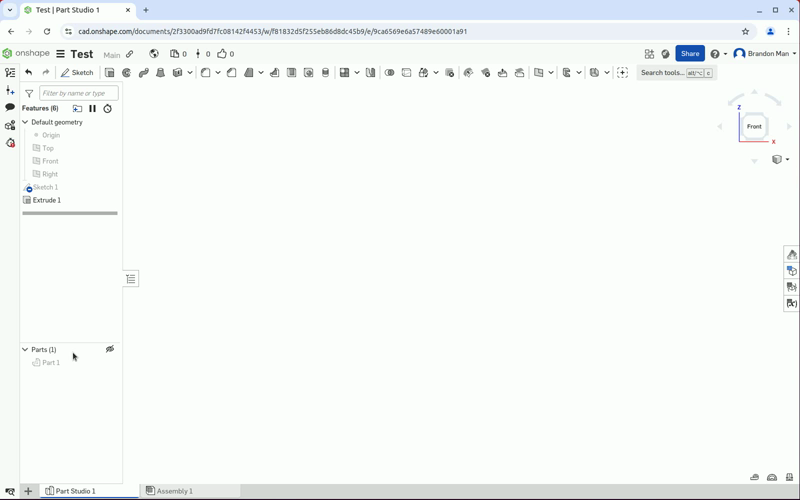
mouse_move(73, 352)
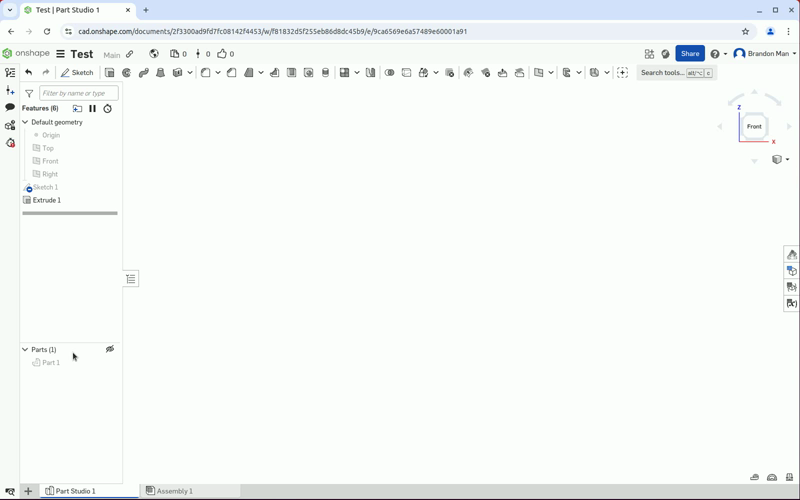
key(shift+y)
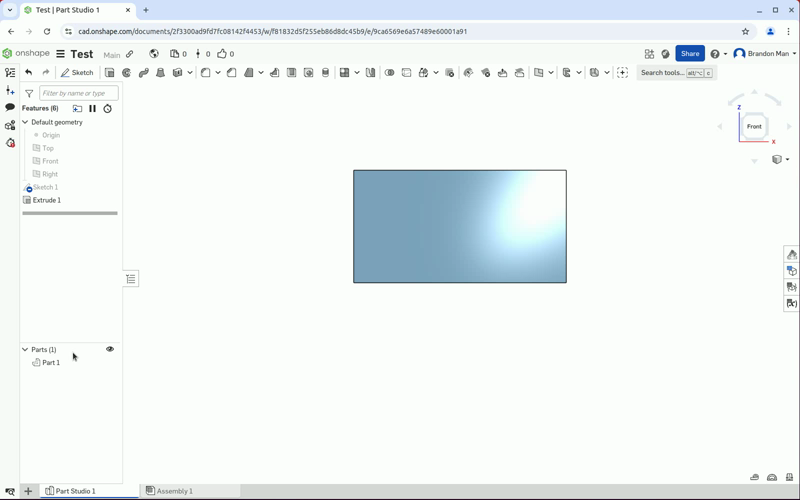
mouse_move(541, 75)
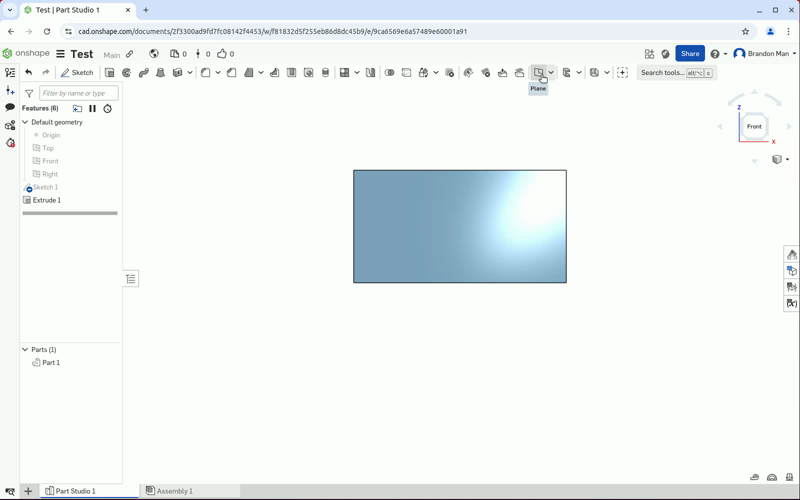
click(541, 75)
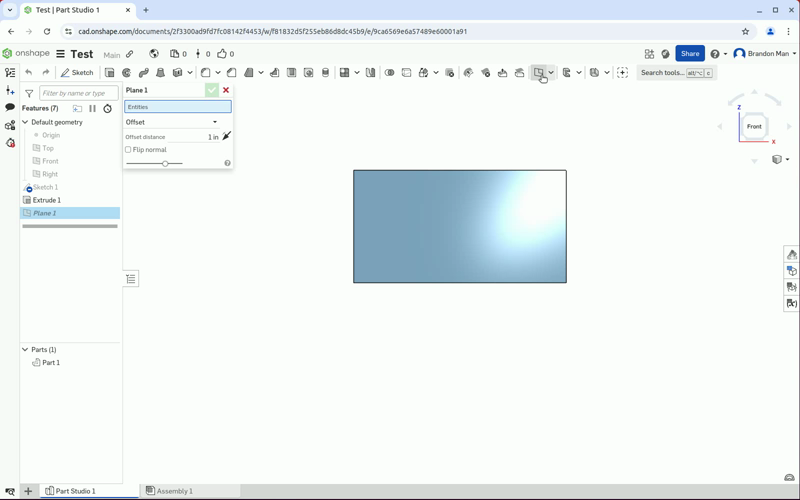
mouse_move(73, 163)
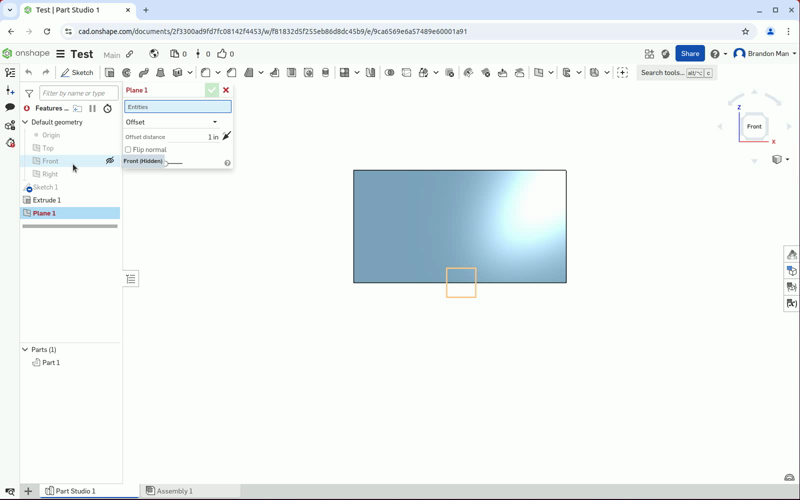
click(73, 163)
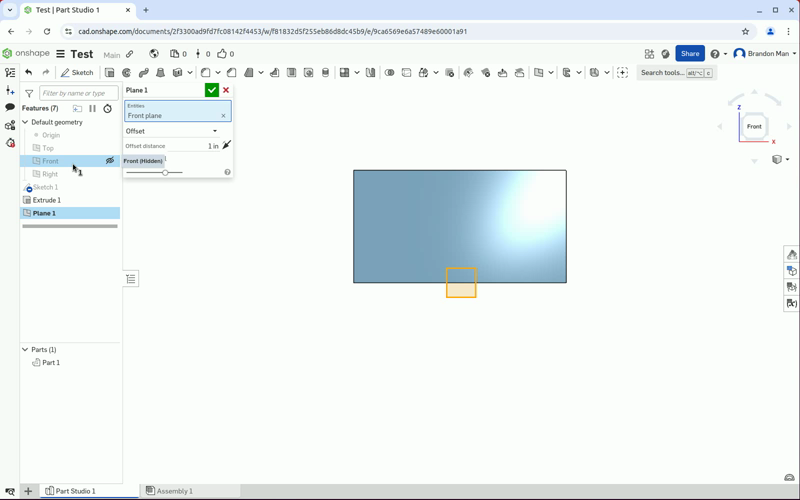
key(tab, 2)
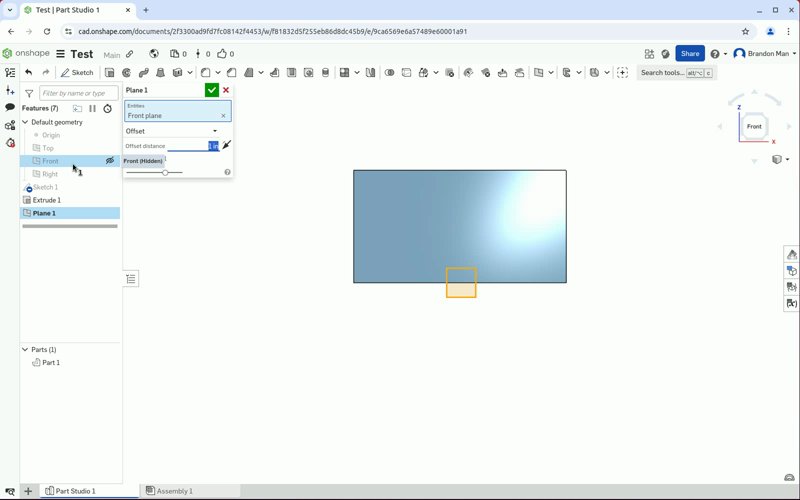
text(13.495)
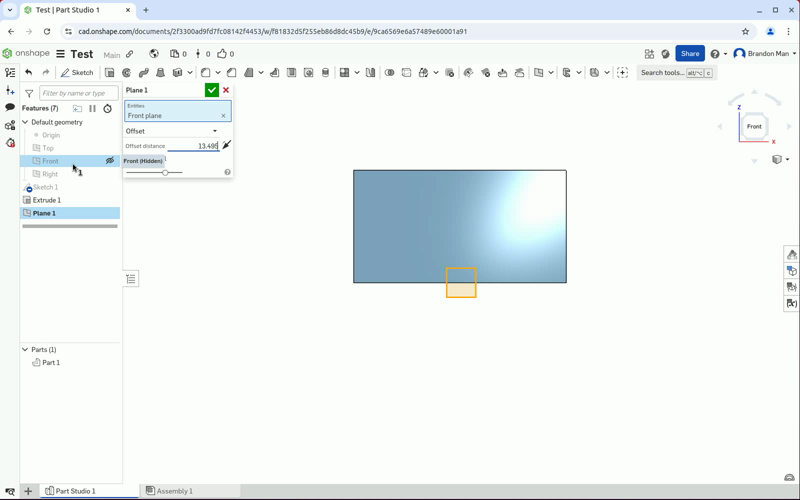
key(enter, 2)
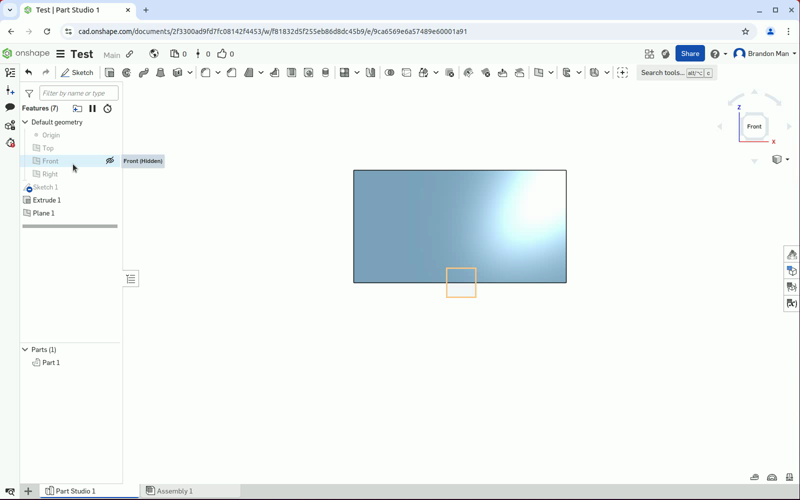
key(shift+s)
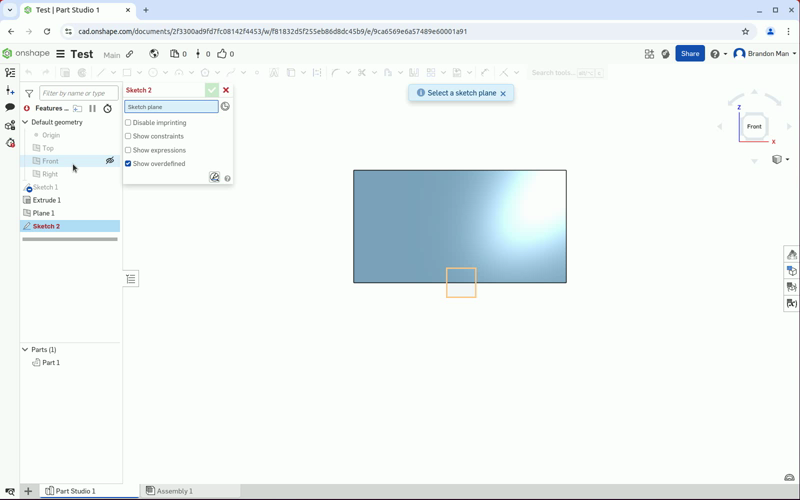
mouse_move(73, 215)
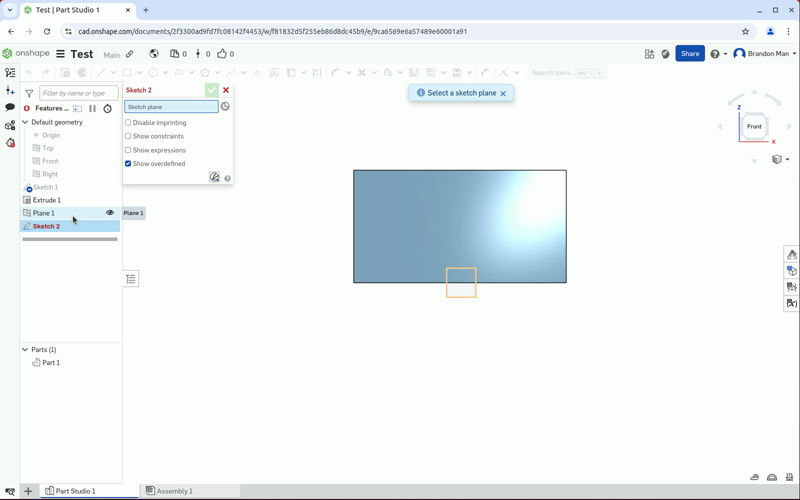
click(73, 215)
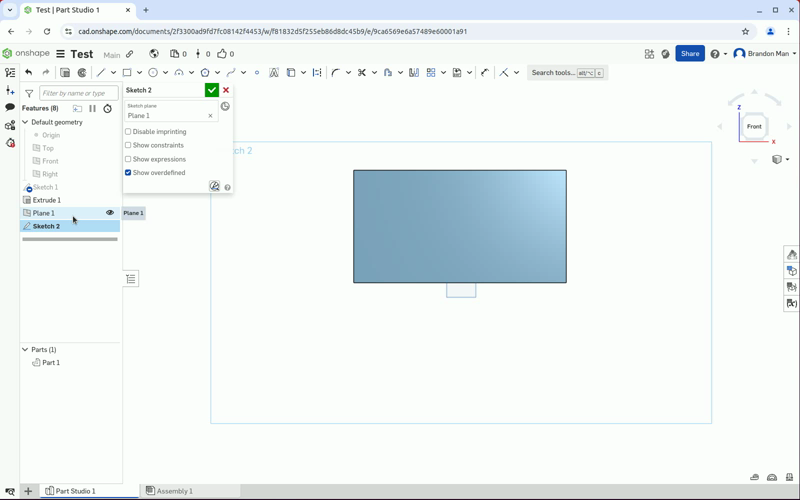
mouse_move(73, 352)
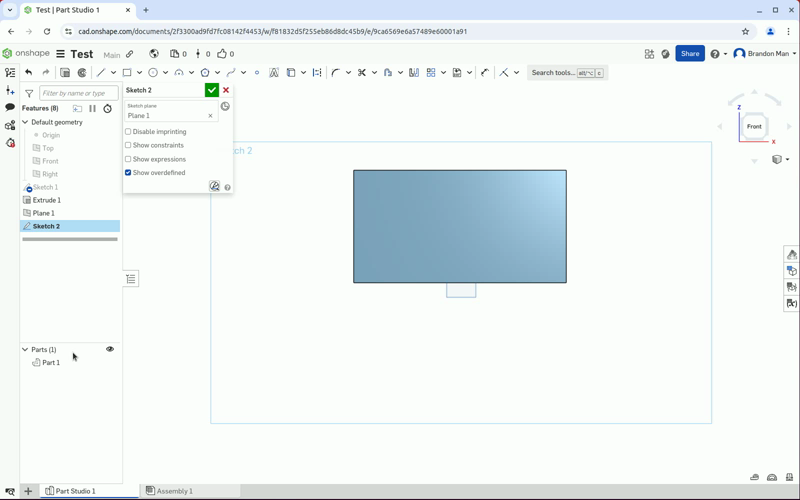
key(y)
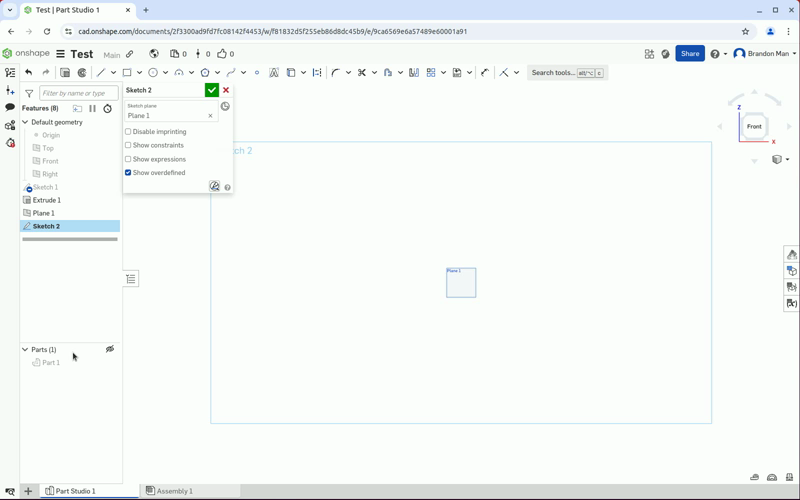
key(l)
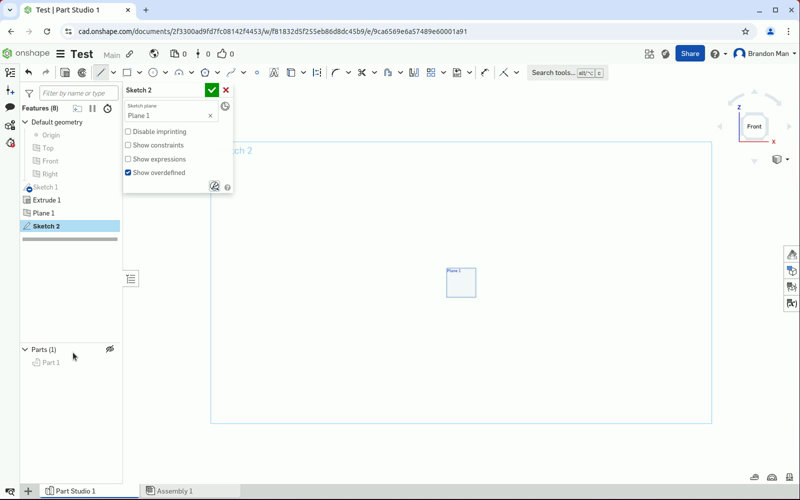
key_down(shift)
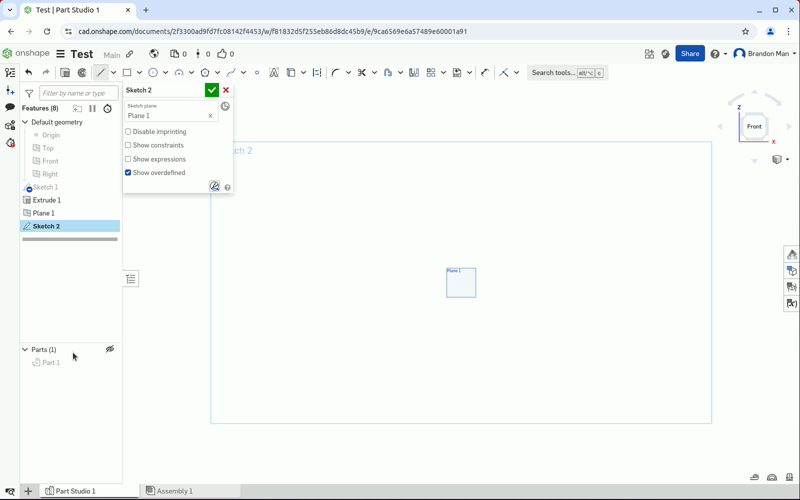
mouse_move(356, 280)
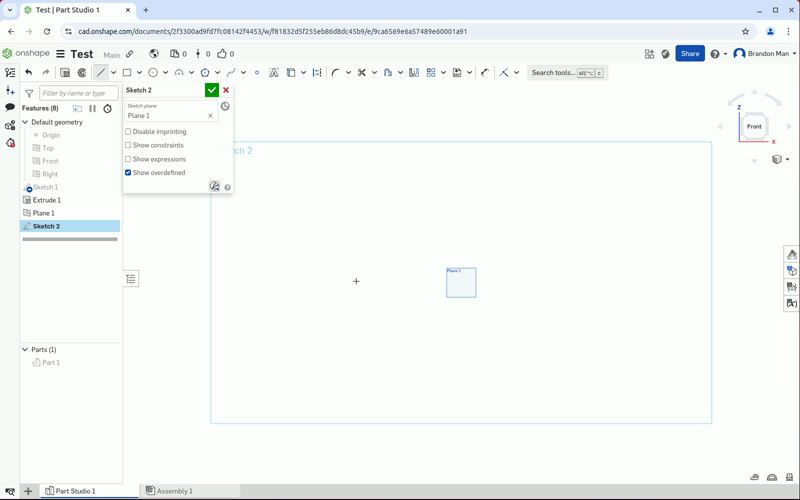
click(356, 280)
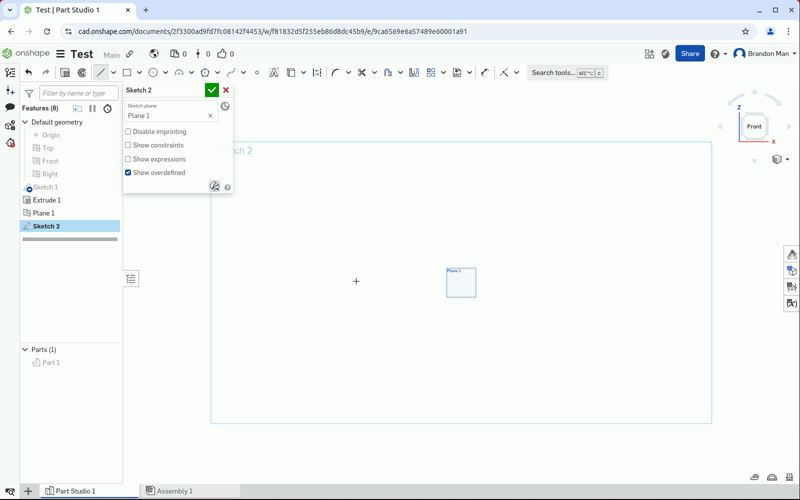
key_up(shift)
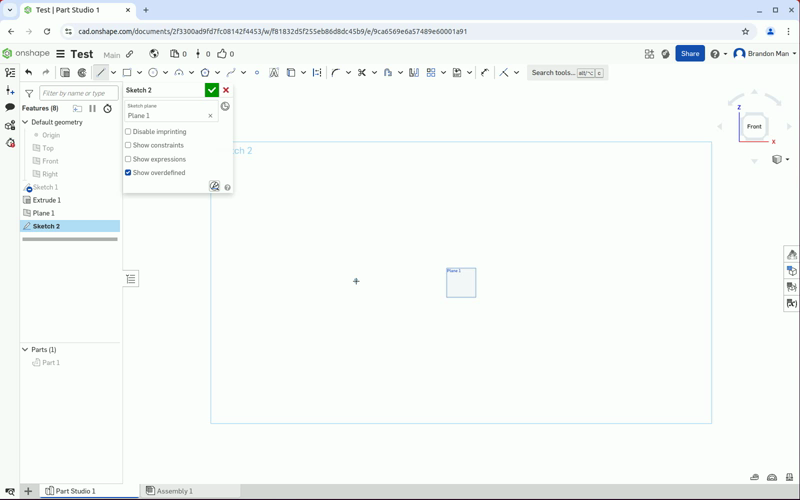
key_down(shift)
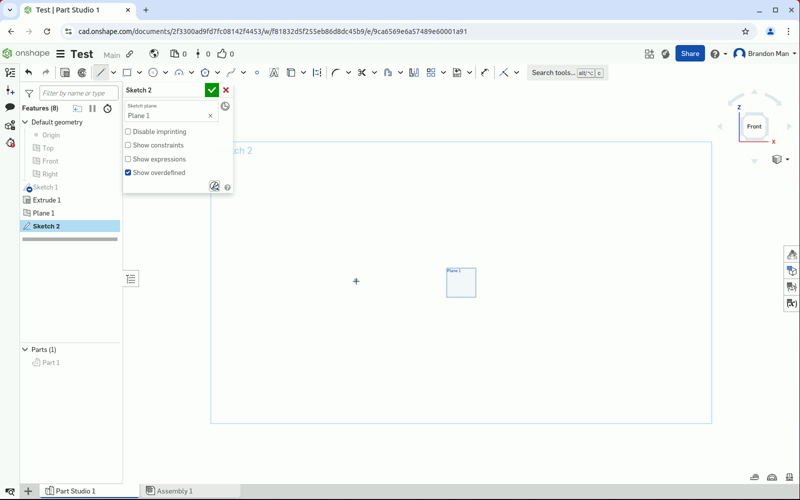
mouse_move(564, 280)
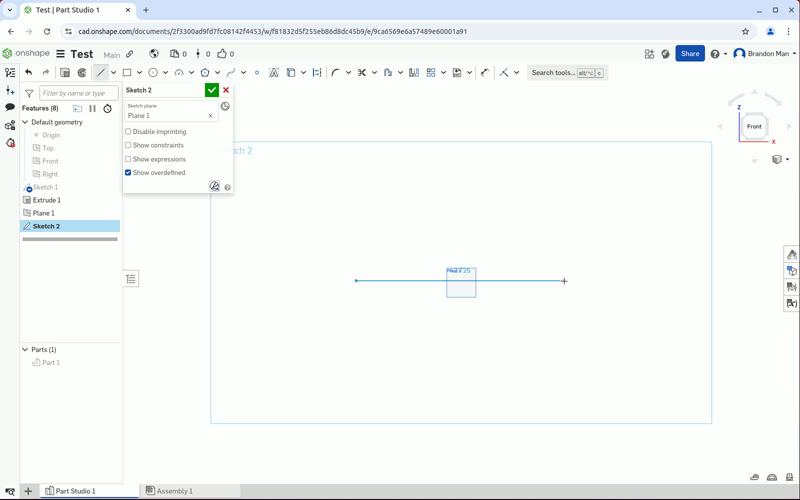
click(564, 280)
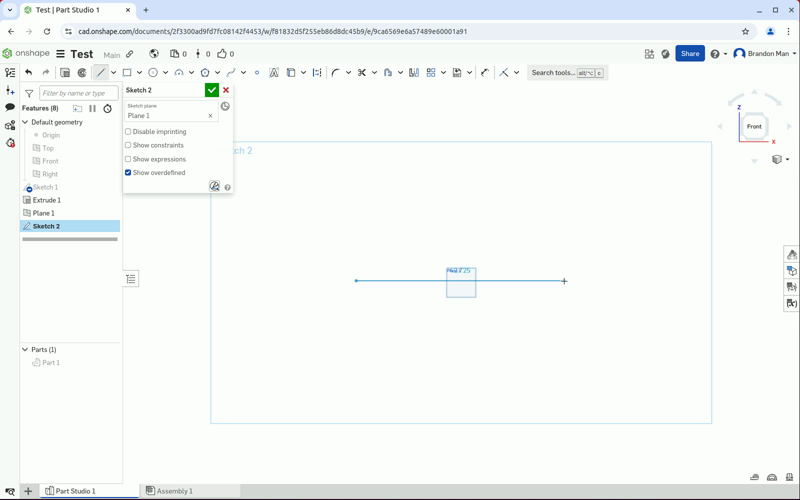
key_up(shift)
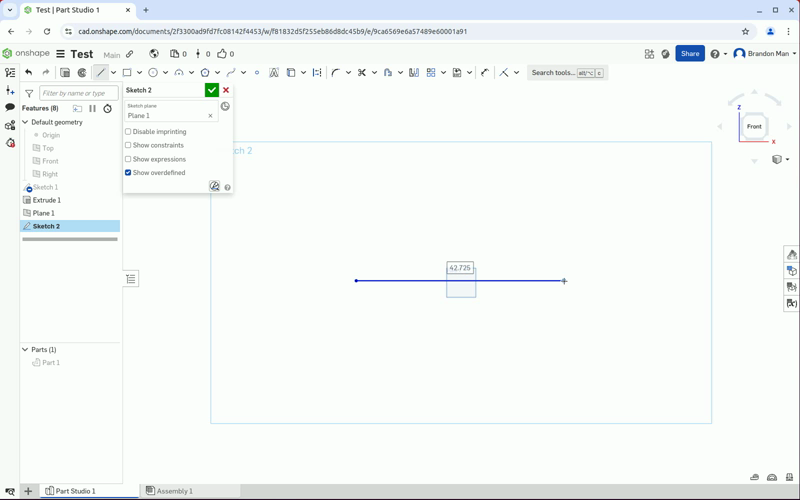
key_down(shift)
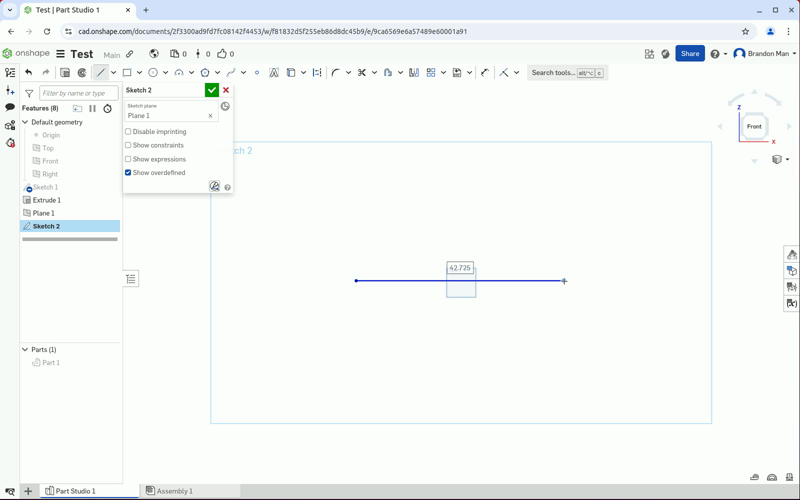
mouse_move(564, 173)
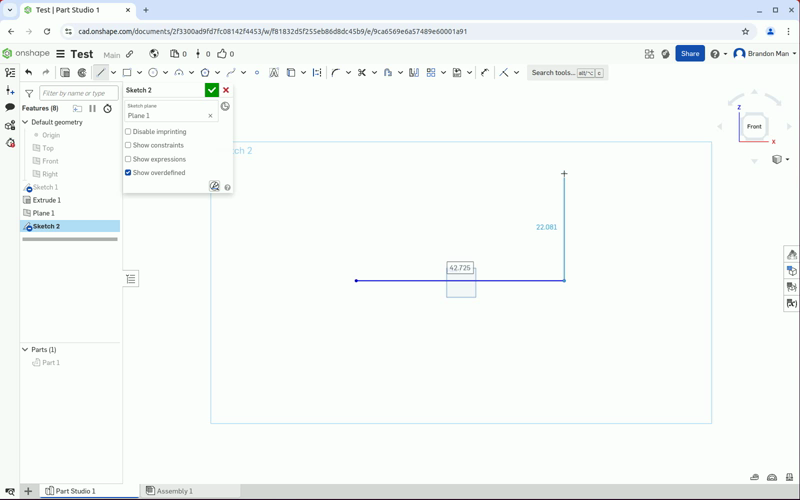
click(564, 173)
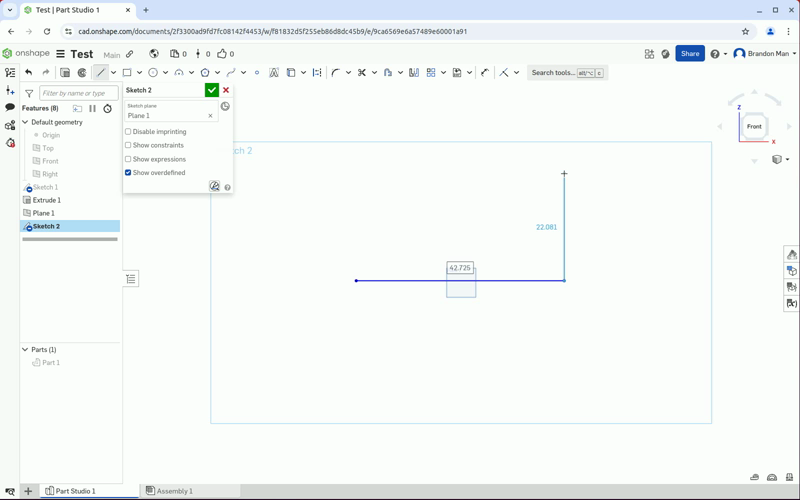
key_up(shift)
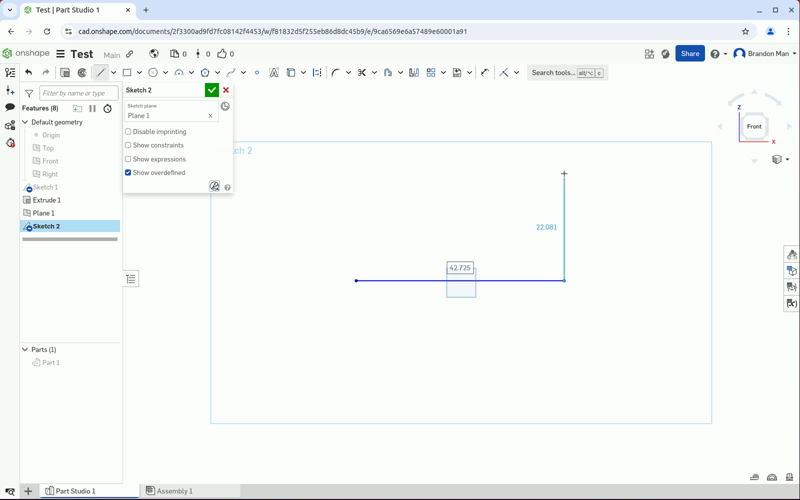
key_down(shift)
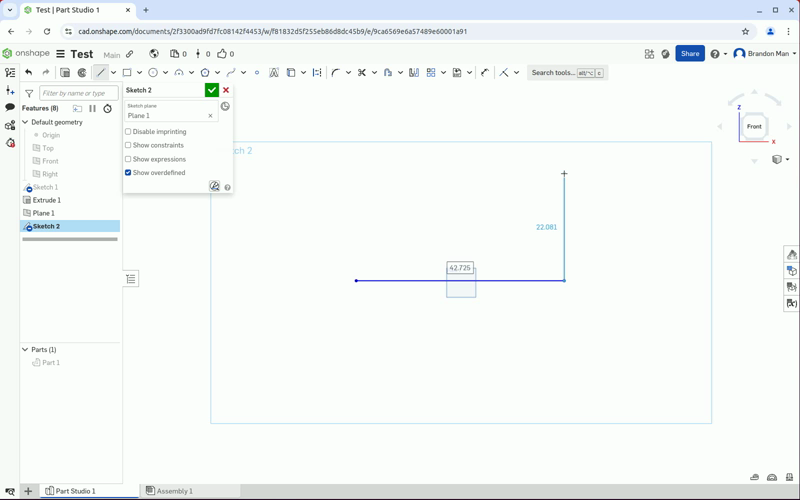
mouse_move(356, 173)
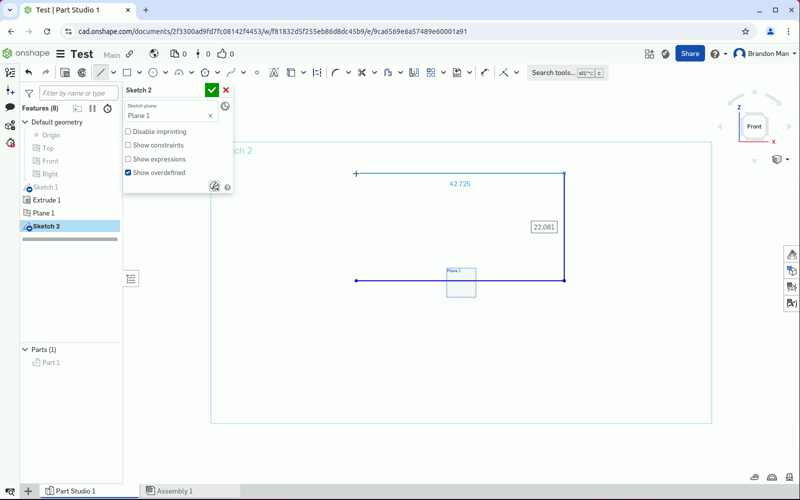
click(356, 173)
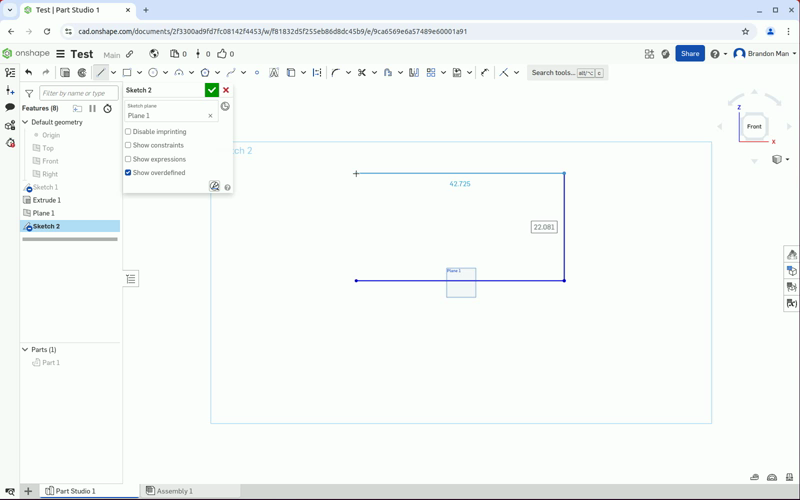
key_up(shift)
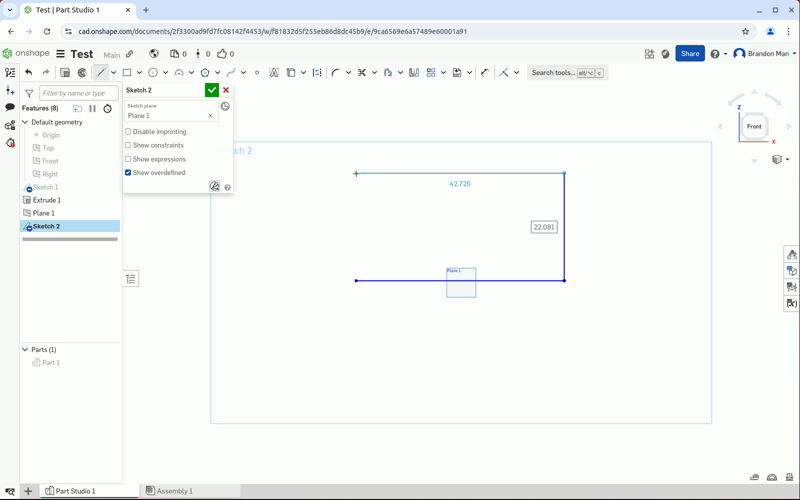
key_down(shift)
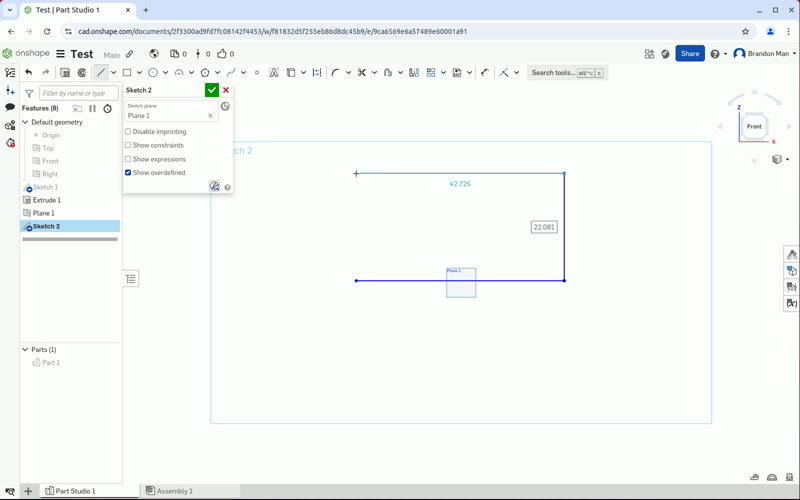
mouse_move(356, 280)
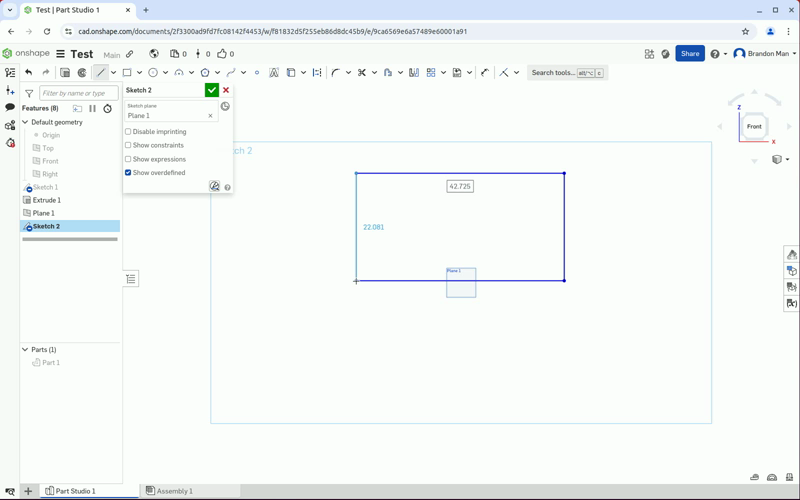
key_up(shift)
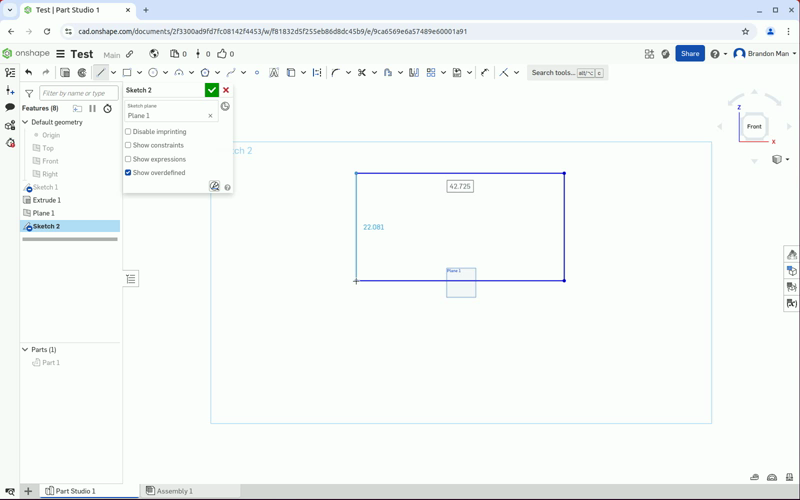
click(356, 280)
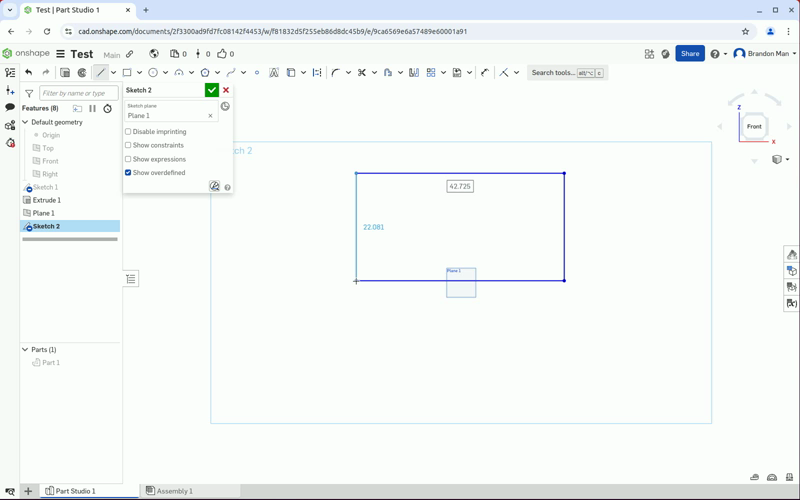
key(esc)
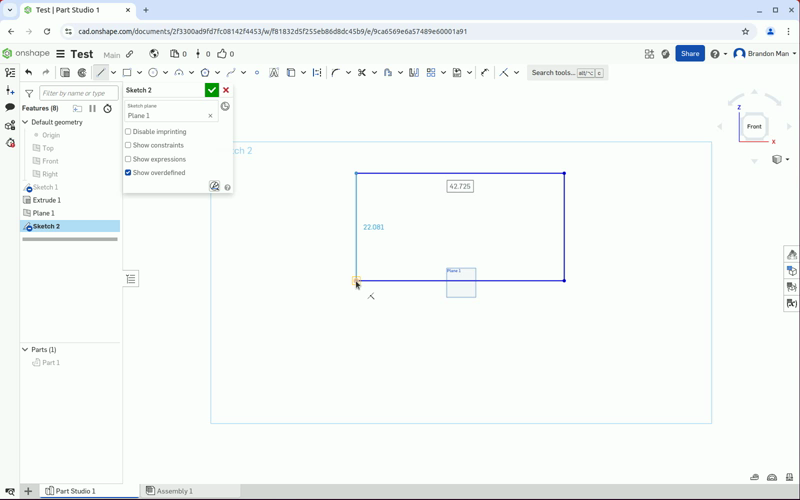
mouse_move(386, 249)
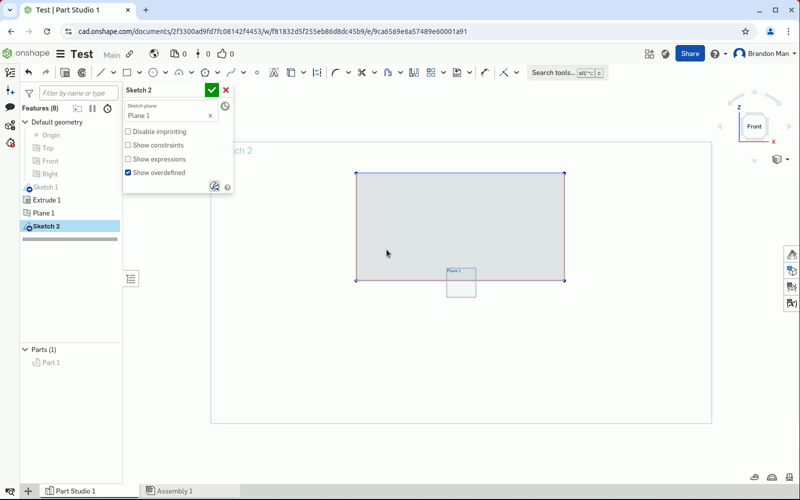
click(386, 249)
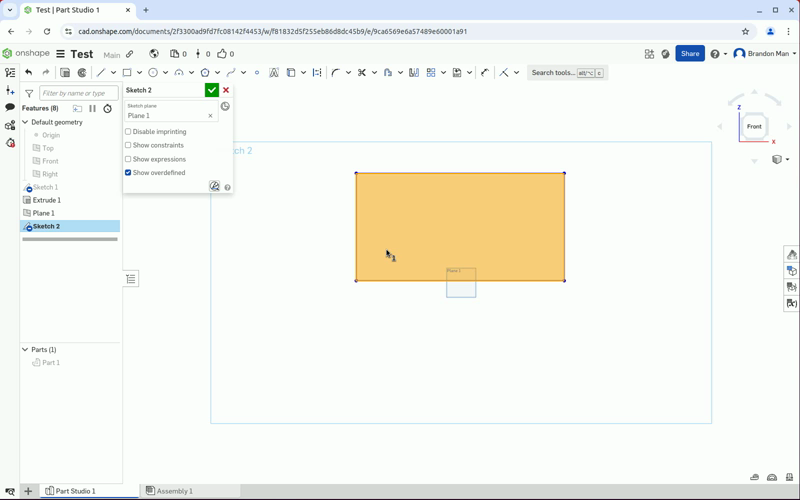
mouse_move(73, 352)
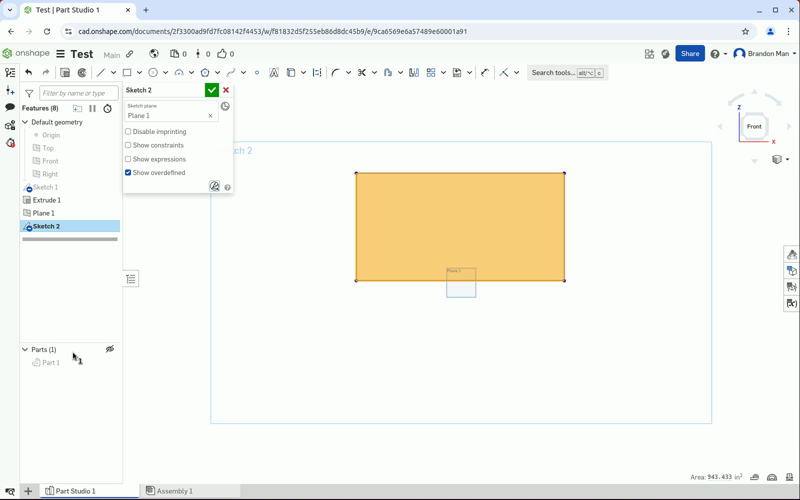
key(shift+y)
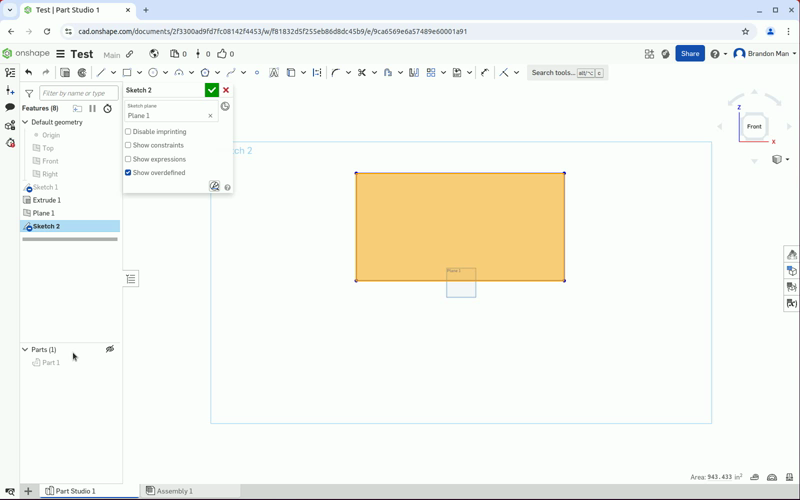
key(shift+e)
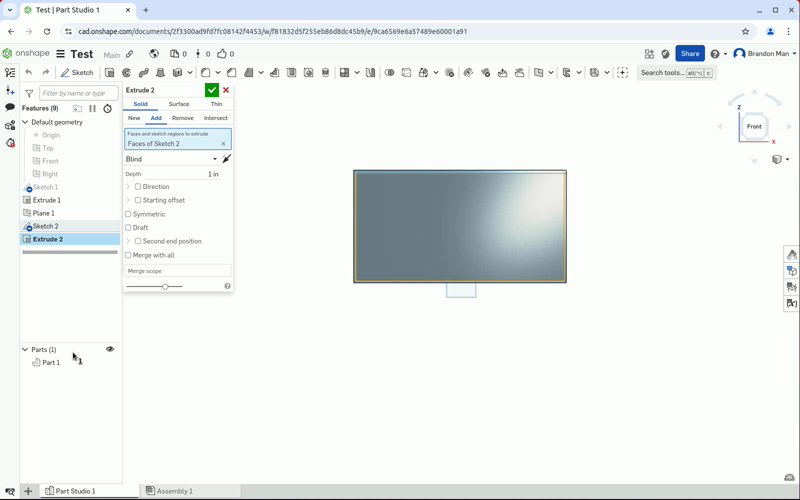
mouse_move(143, 106)
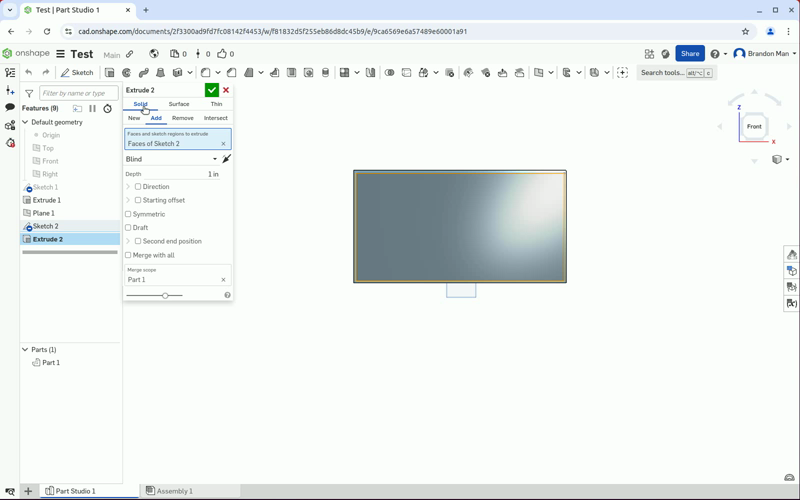
click(143, 106)
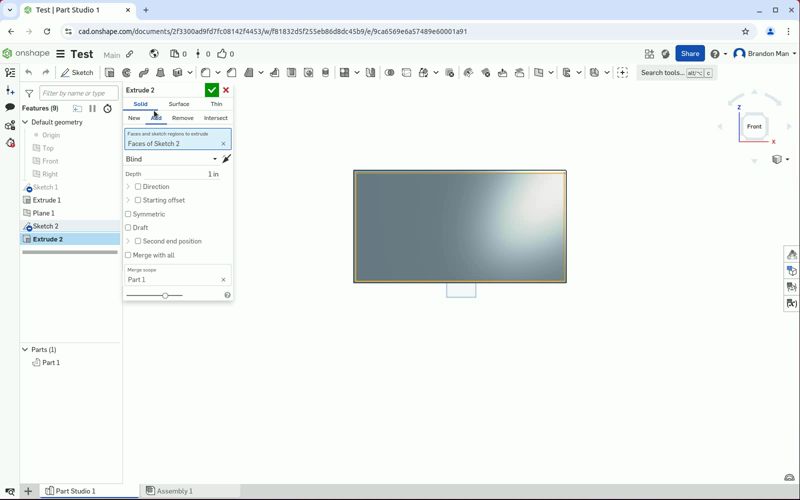
mouse_move(186, 120)
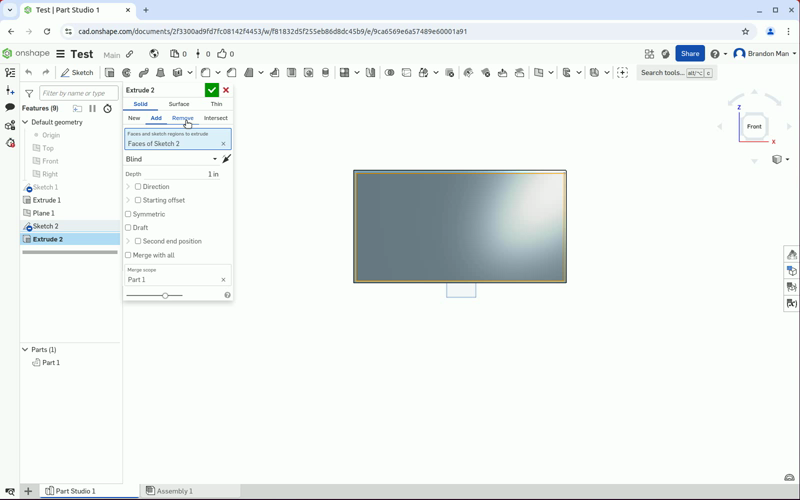
click(186, 120)
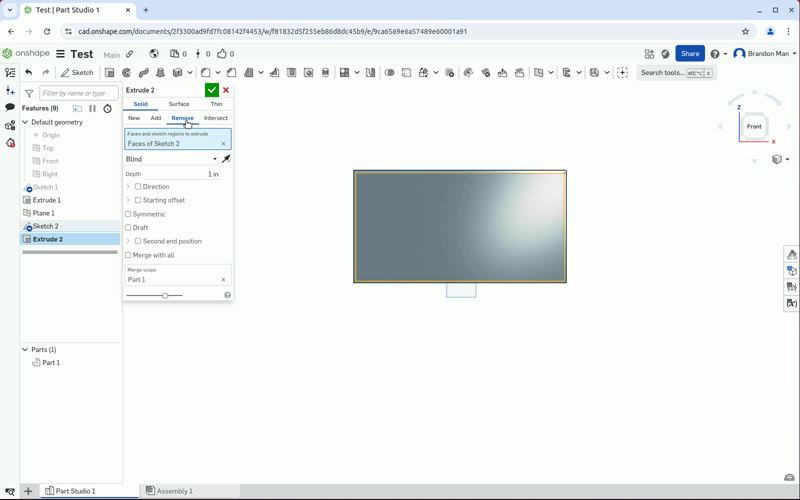
key(tab, 4)
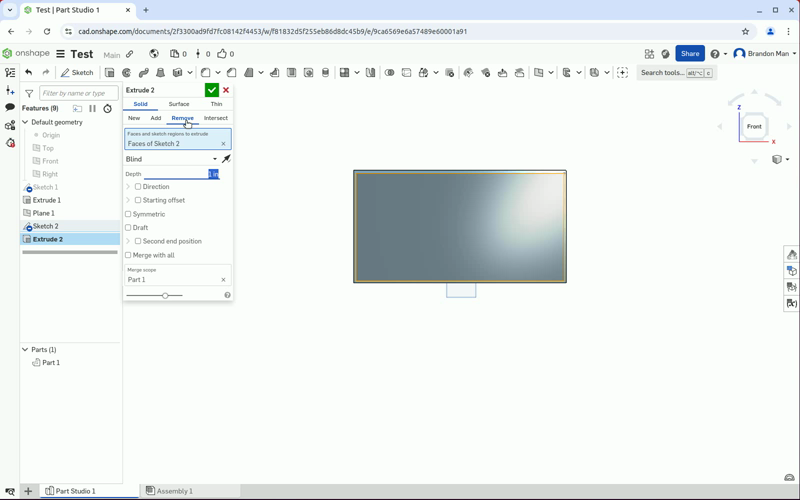
text(26.719)
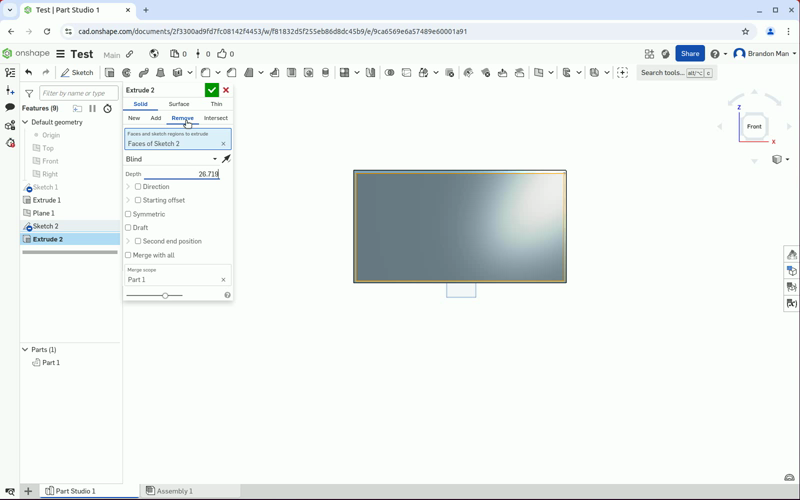
key(tab, 6)
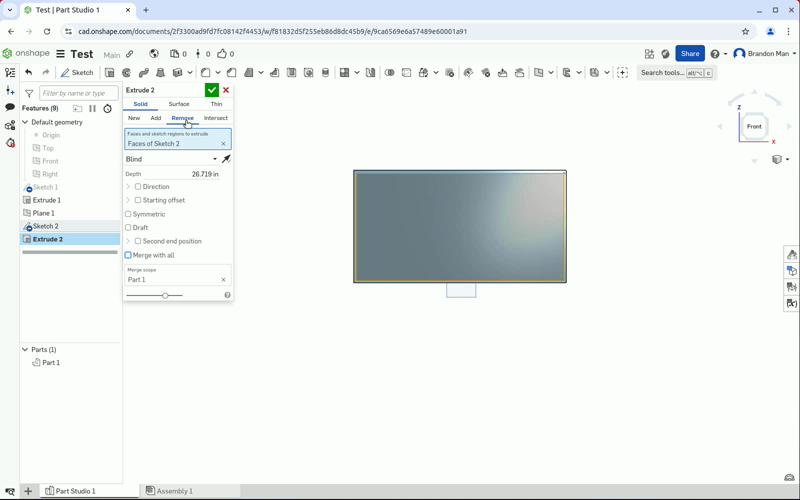
key(space)
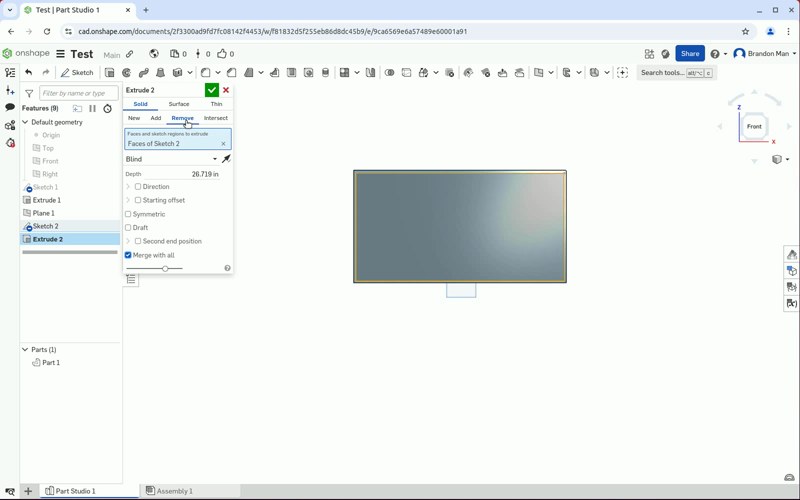
key(enter)
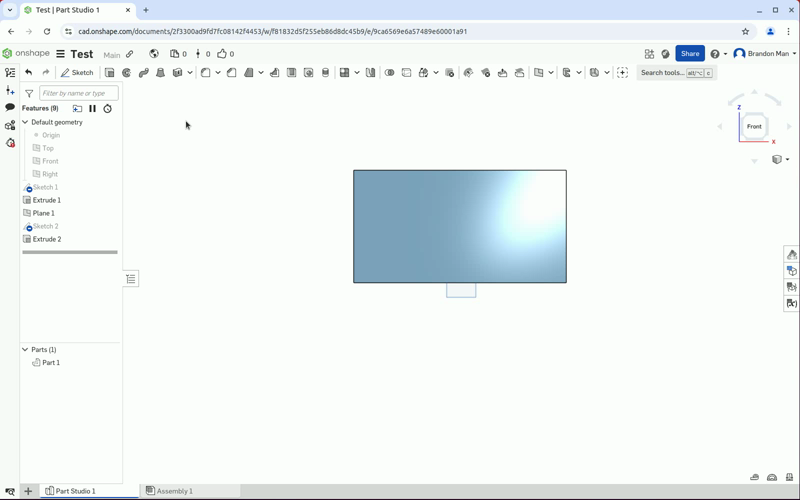
key(shift+h)
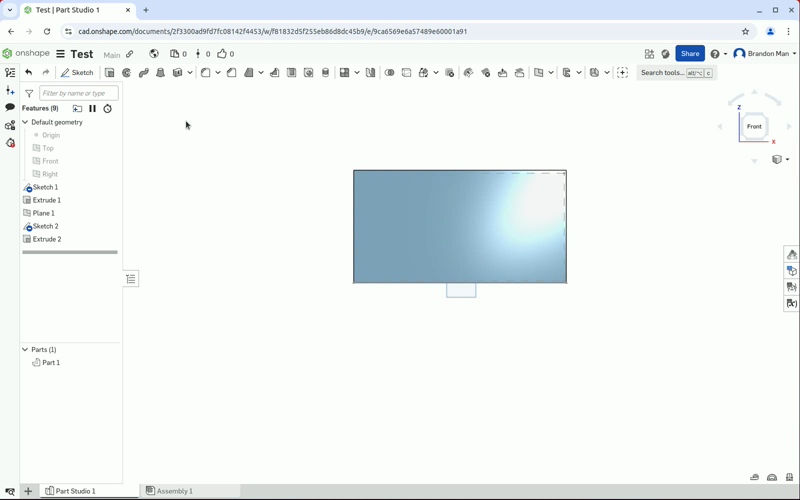
key(shift+h)
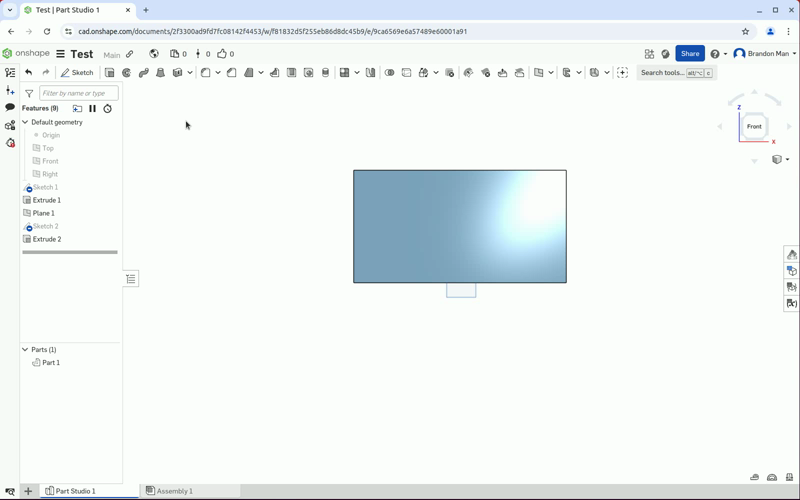
mouse_move(73, 189)
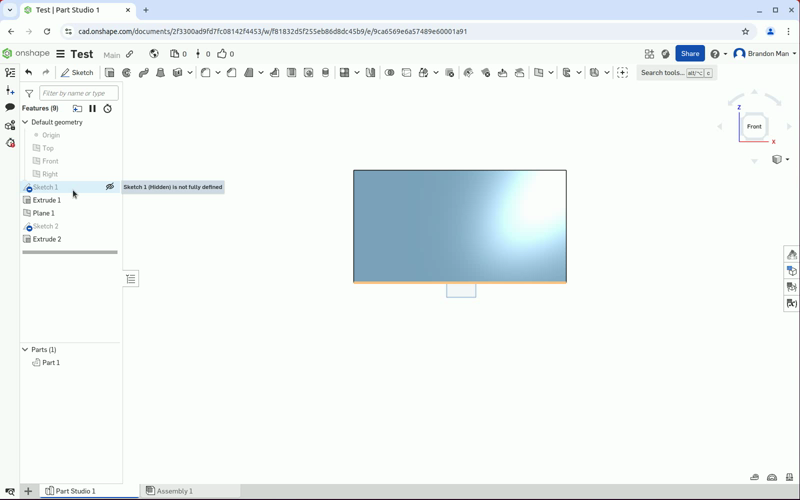
click(73, 189)
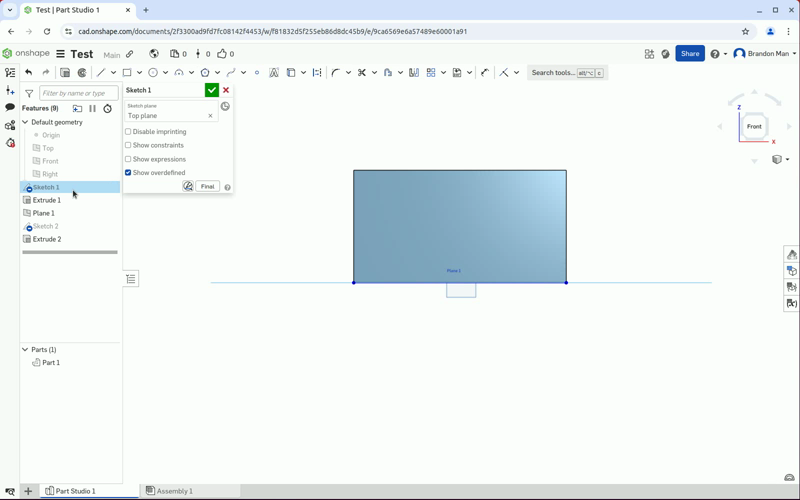
mouse_move(229, 92)
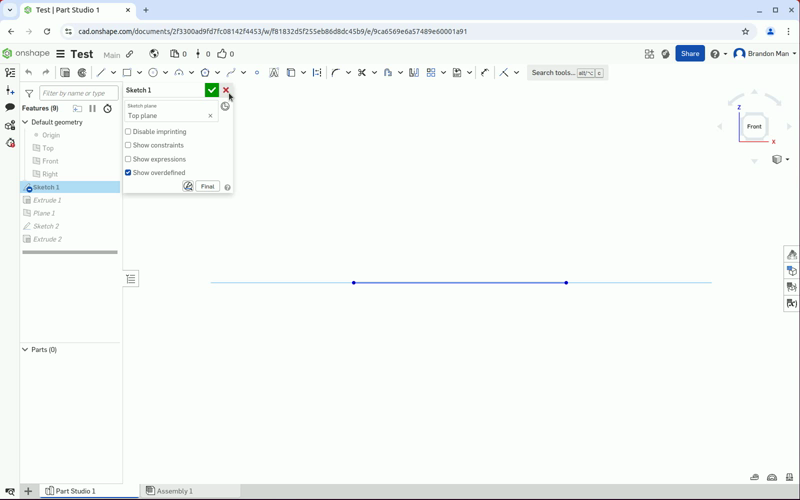
click(229, 92)
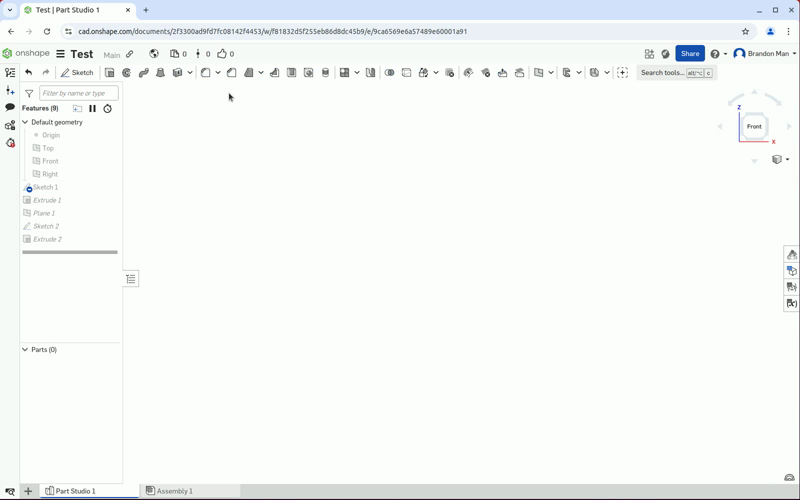
mouse_move(541, 75)
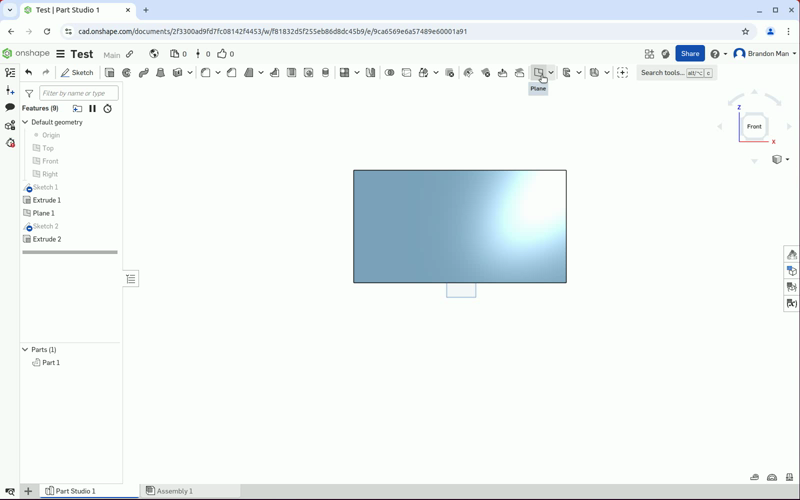
click(541, 75)
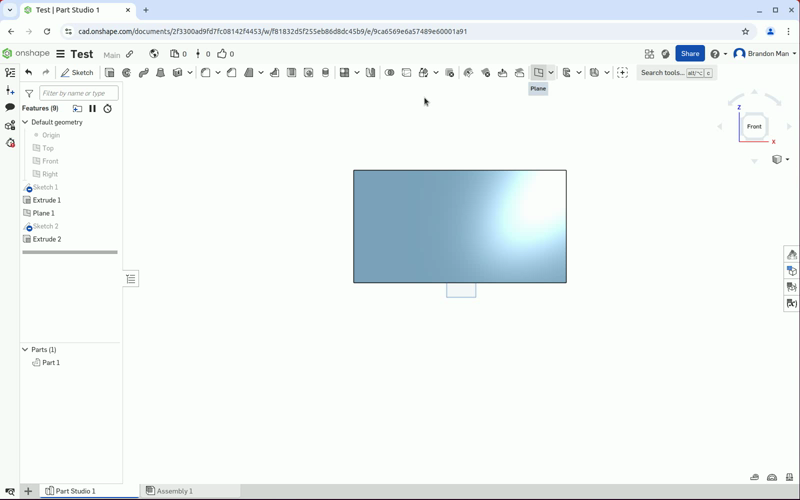
mouse_move(73, 163)
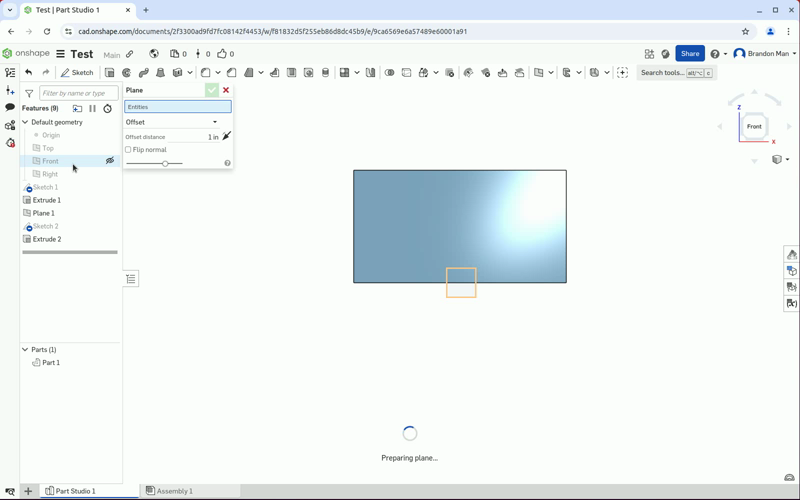
click(73, 163)
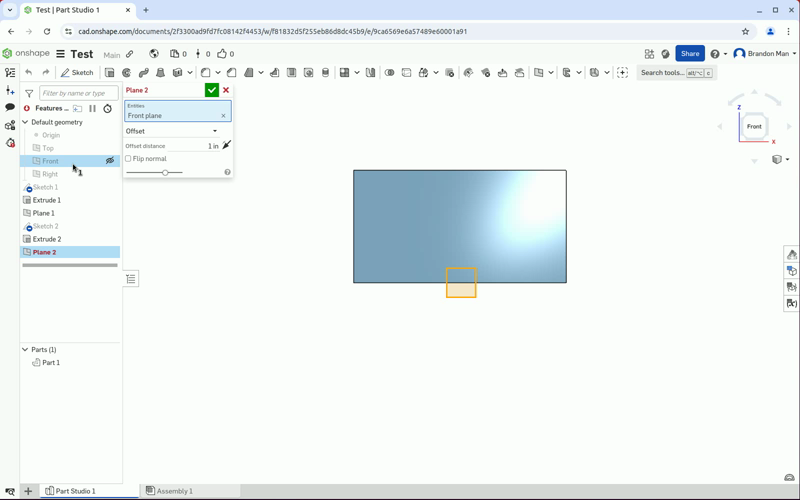
key(tab, 2)
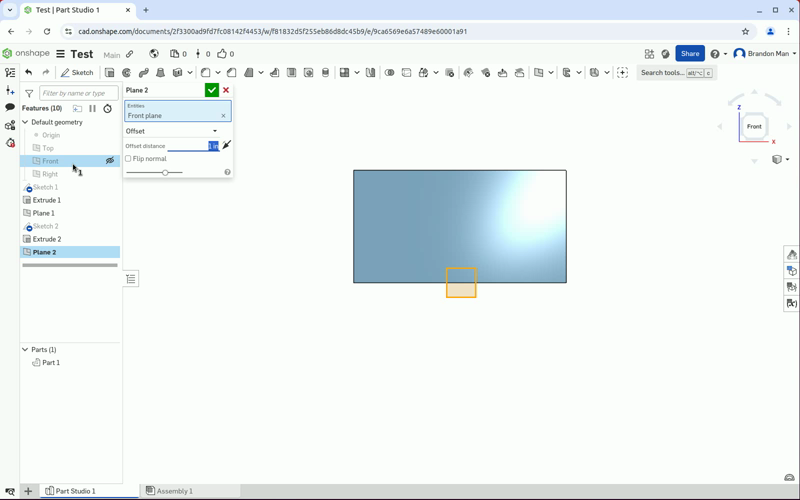
text(13.249)
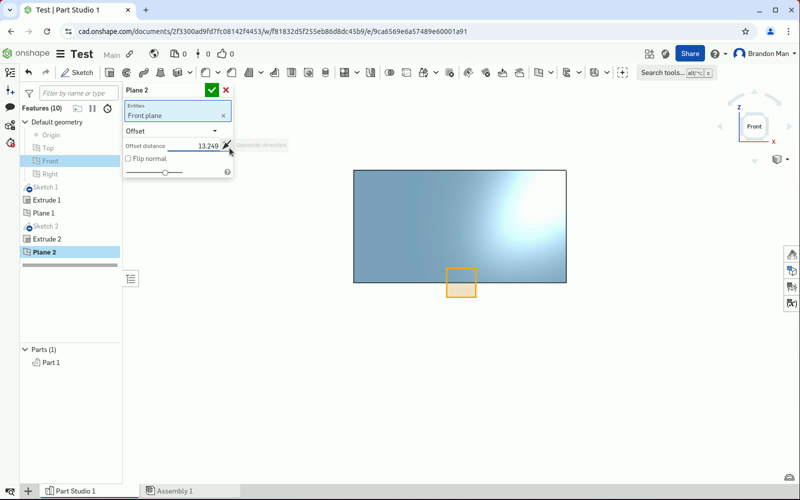
mouse_move(229, 147)
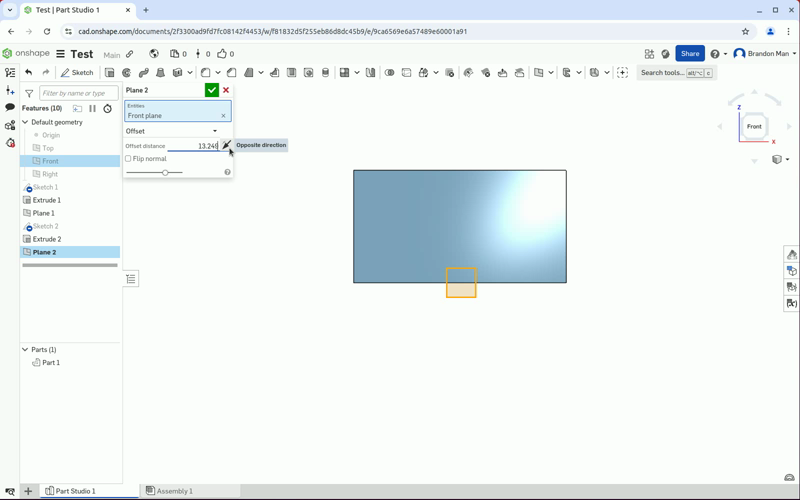
click(229, 147)
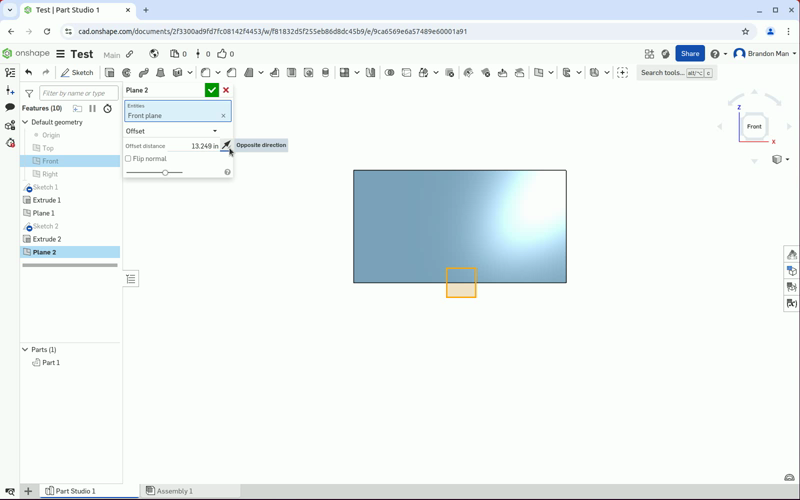
key(enter, 2)
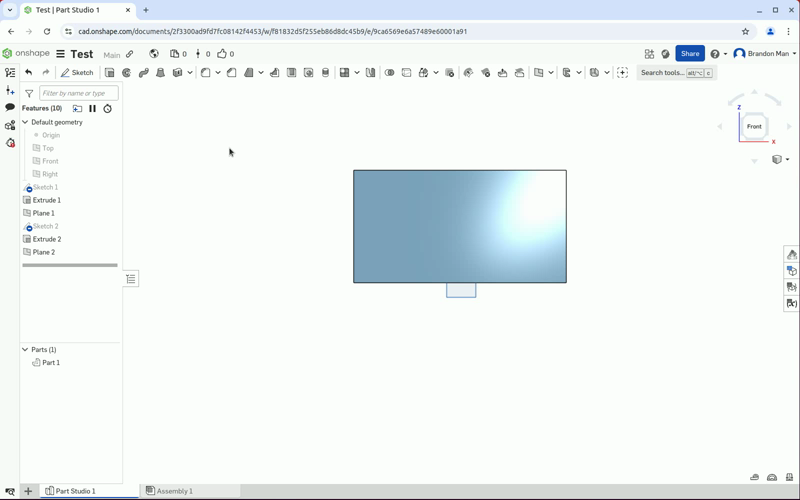
key(shift+s)
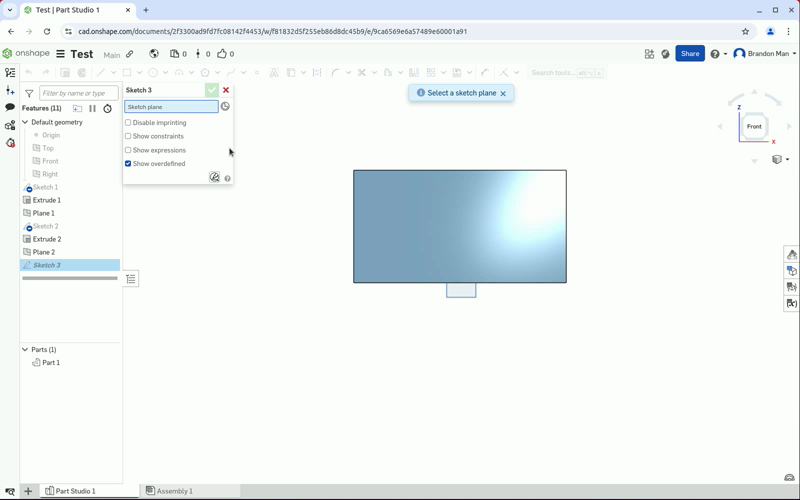
mouse_move(73, 254)
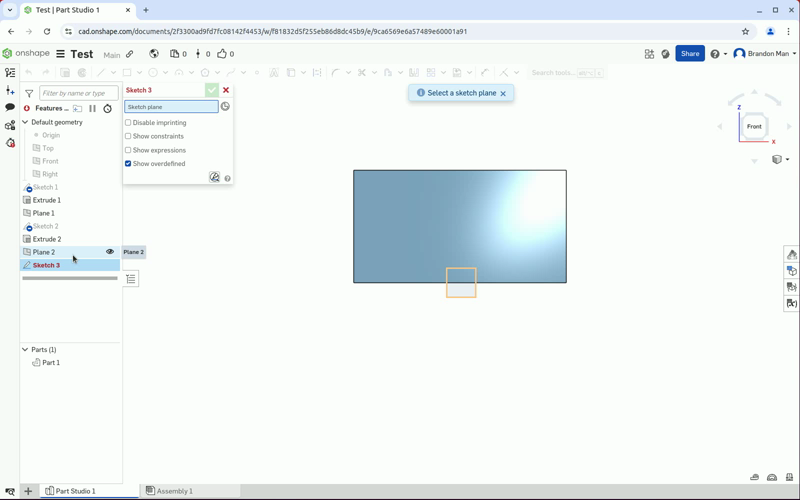
click(73, 254)
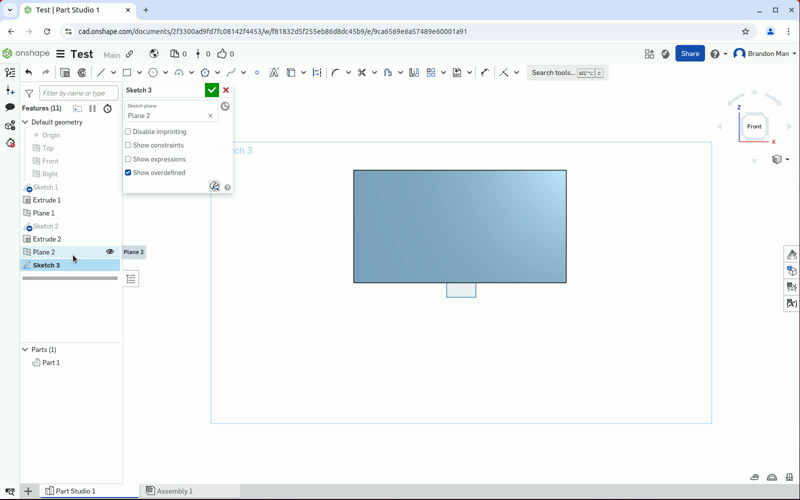
mouse_move(73, 352)
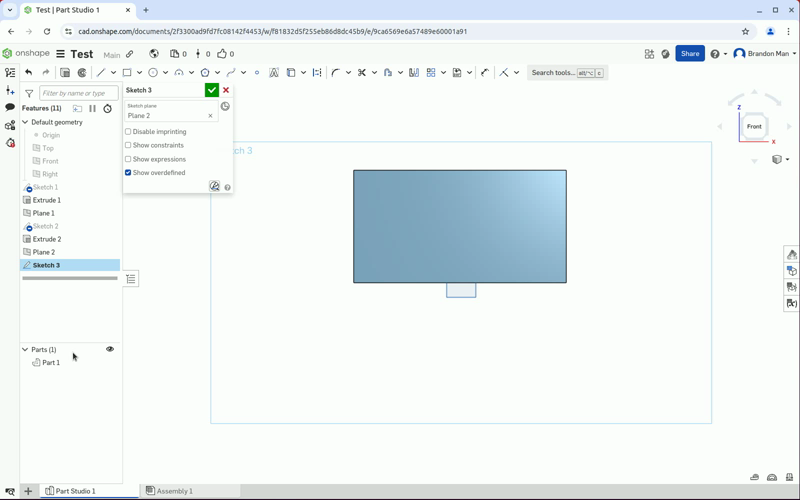
key(y)
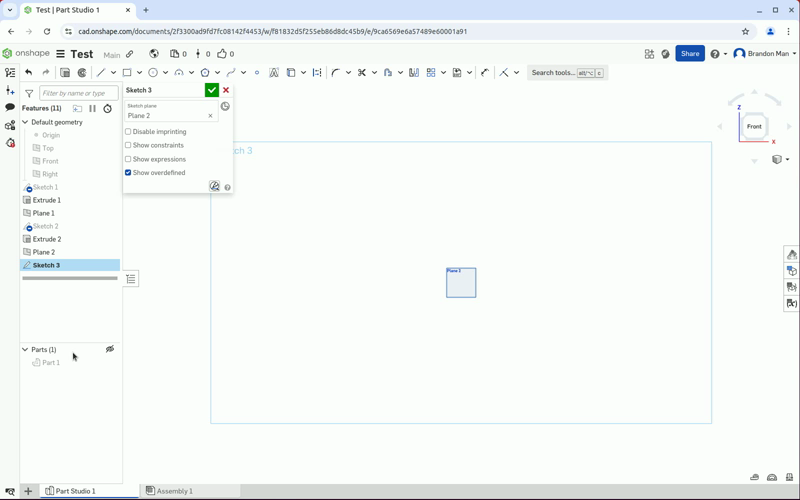
key(l)
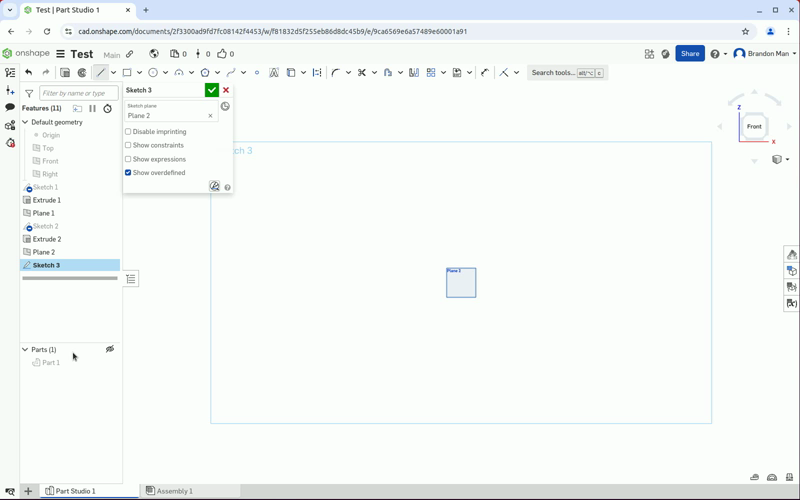
key_down(shift)
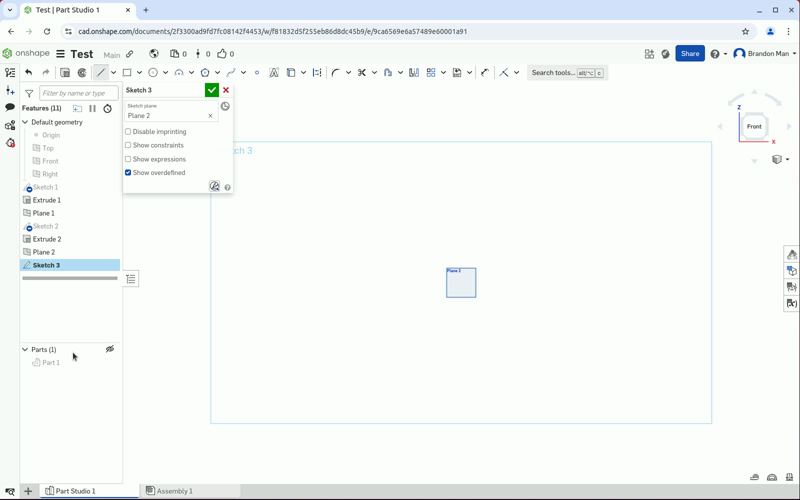
mouse_move(357, 225)
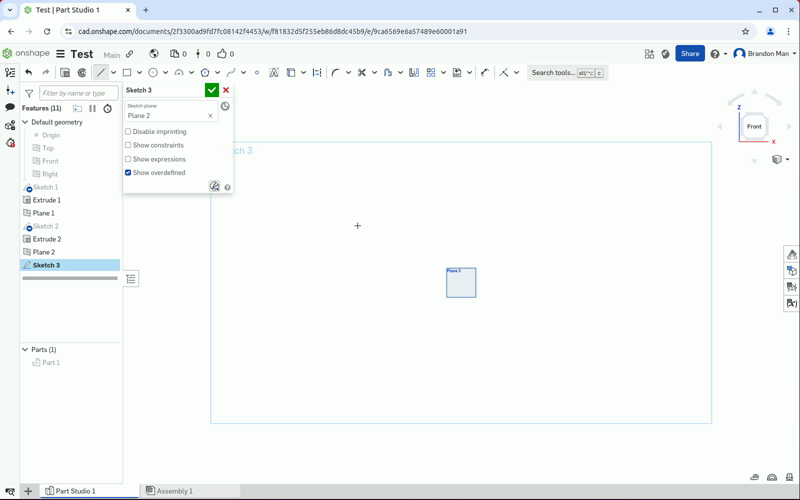
click(357, 225)
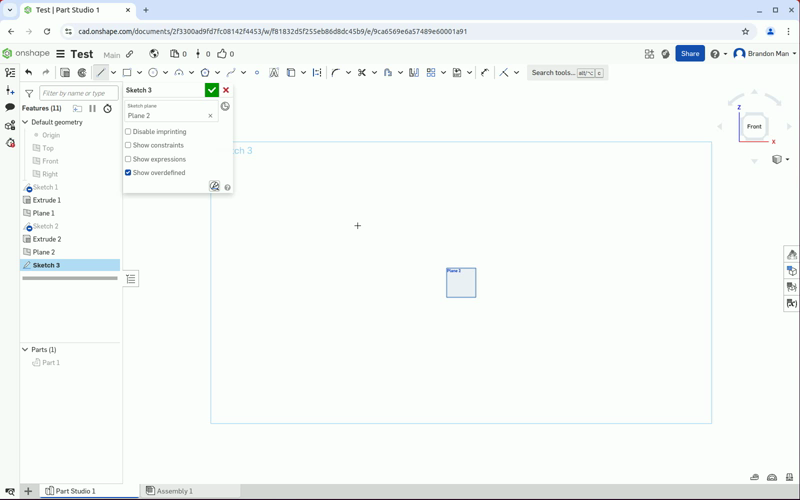
key_up(shift)
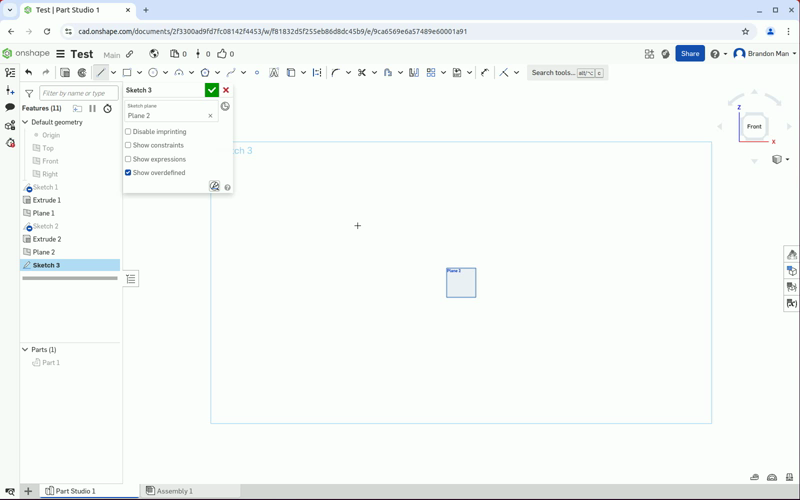
key_down(shift)
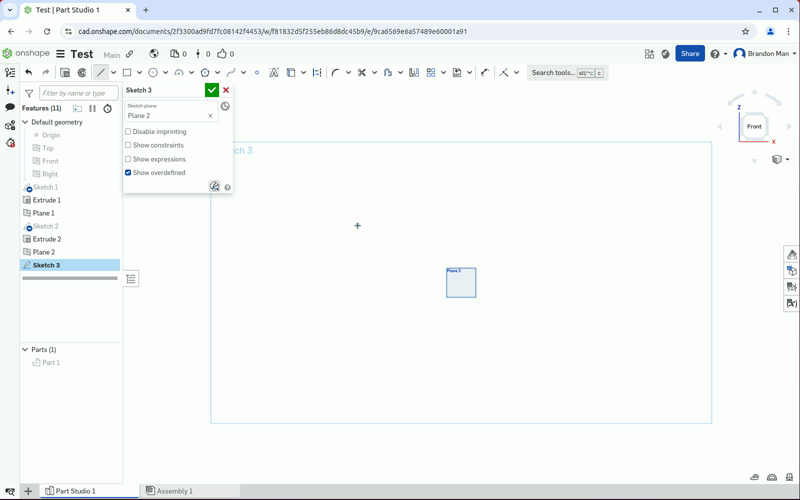
mouse_move(562, 225)
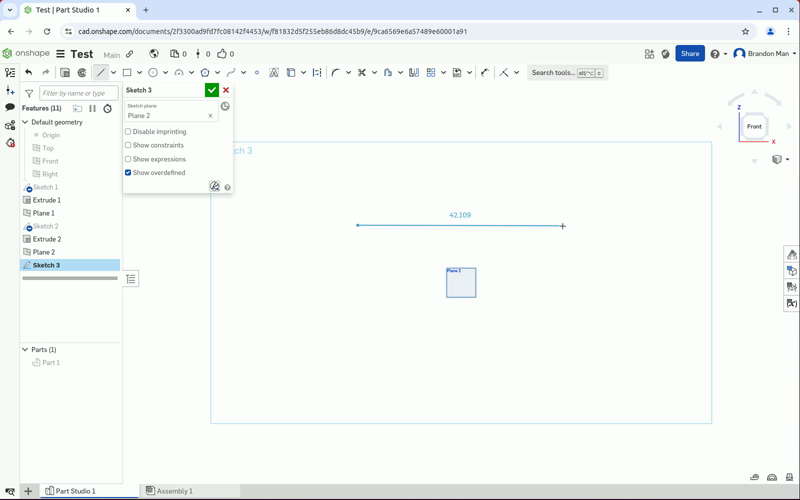
click(562, 225)
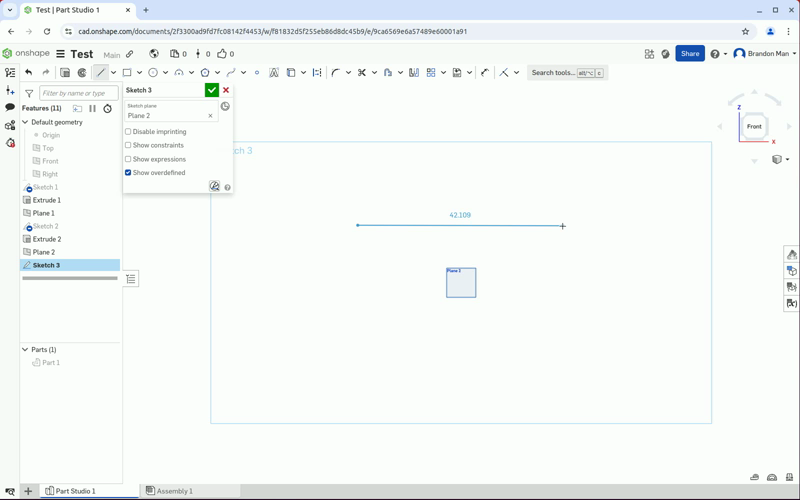
key_up(shift)
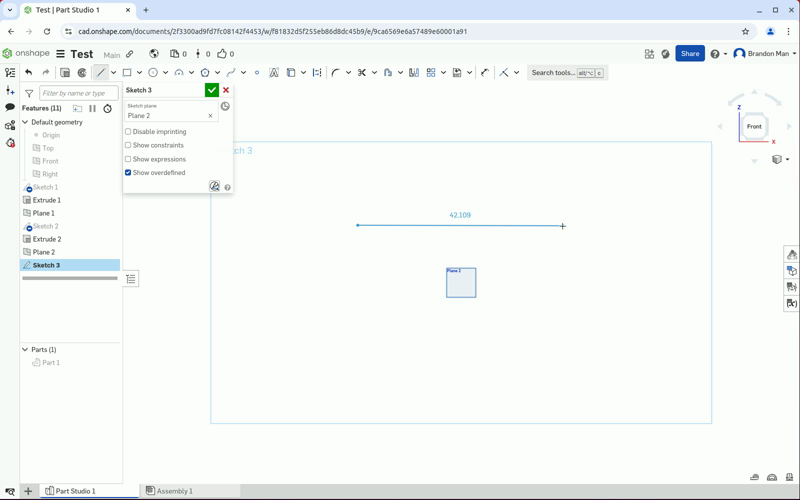
key_down(shift)
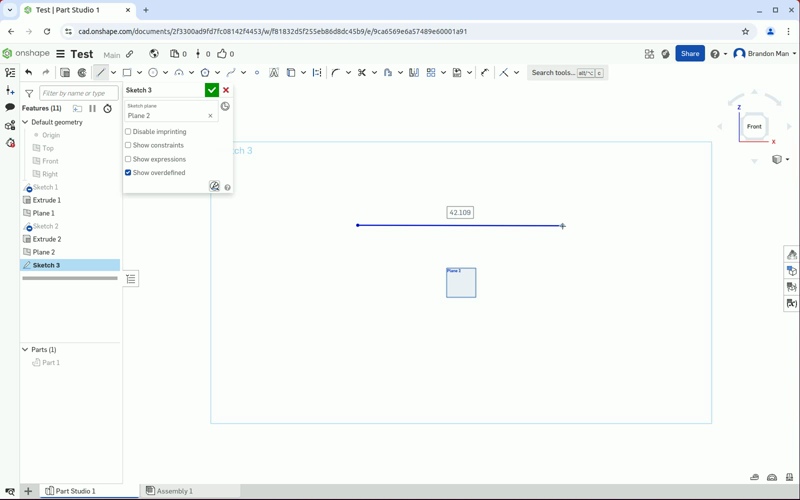
mouse_move(589, 225)
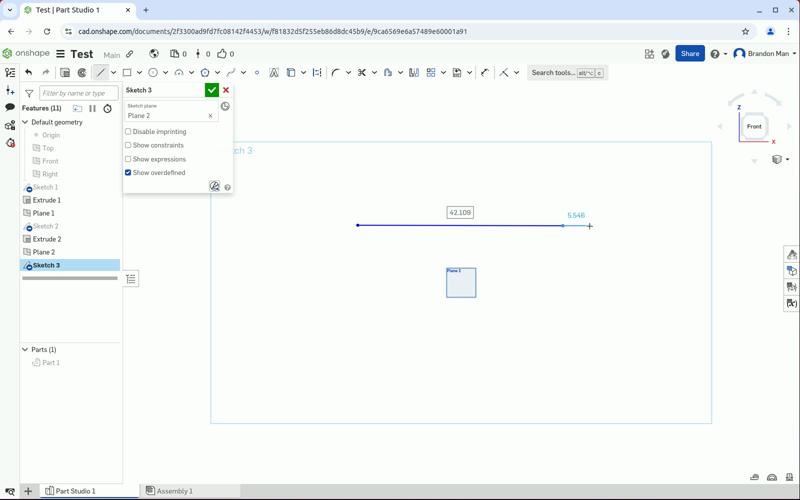
mouse_move(562, 173)
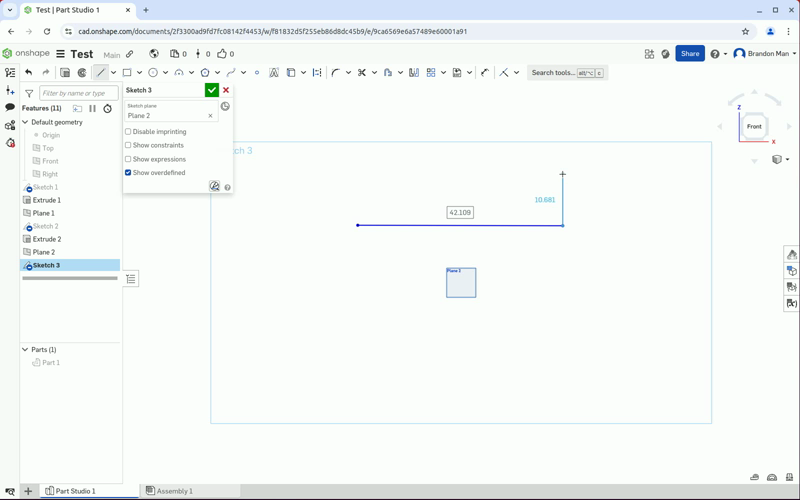
click(562, 173)
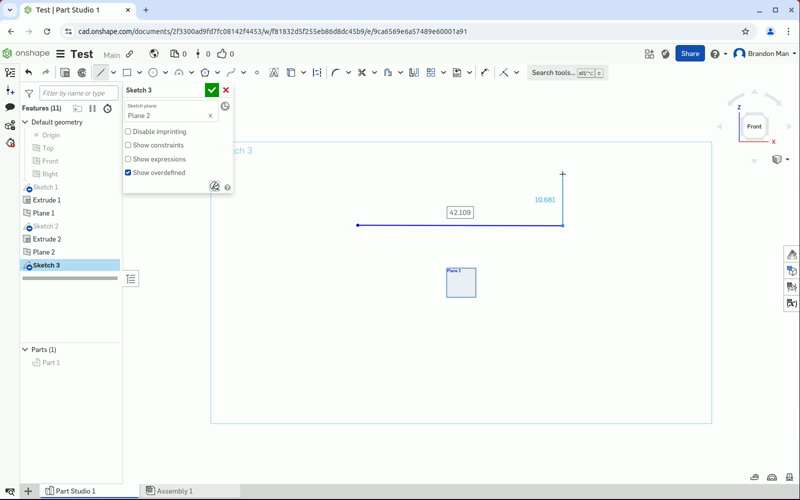
key_up(shift)
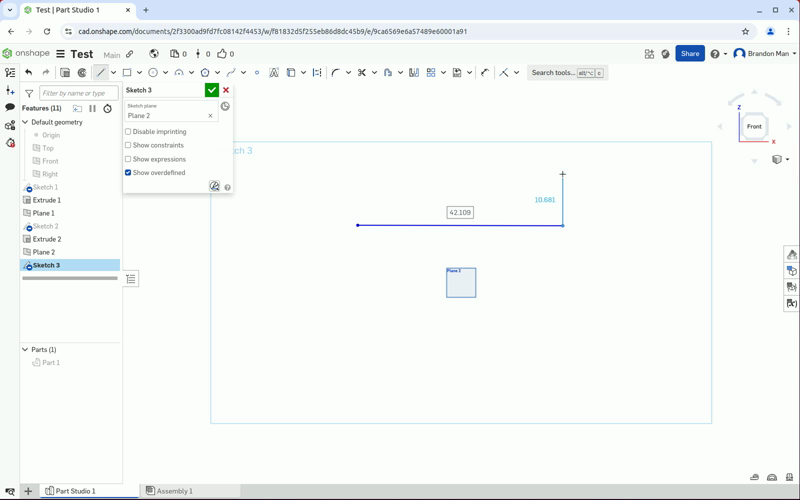
key_down(shift)
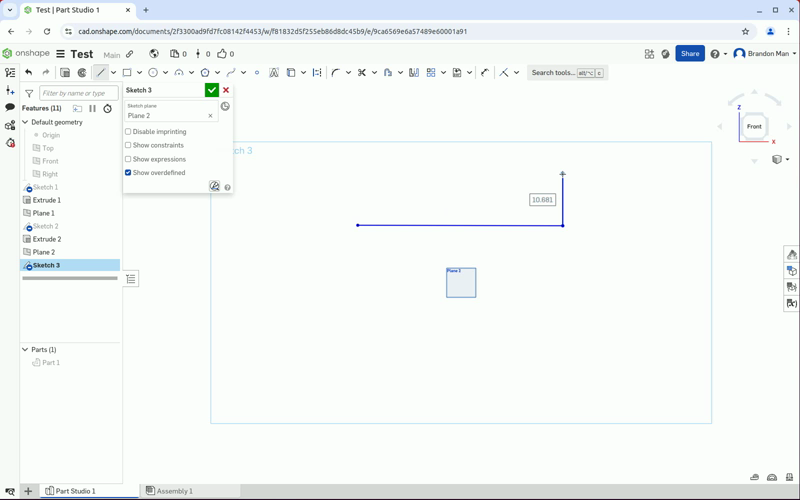
mouse_move(357, 173)
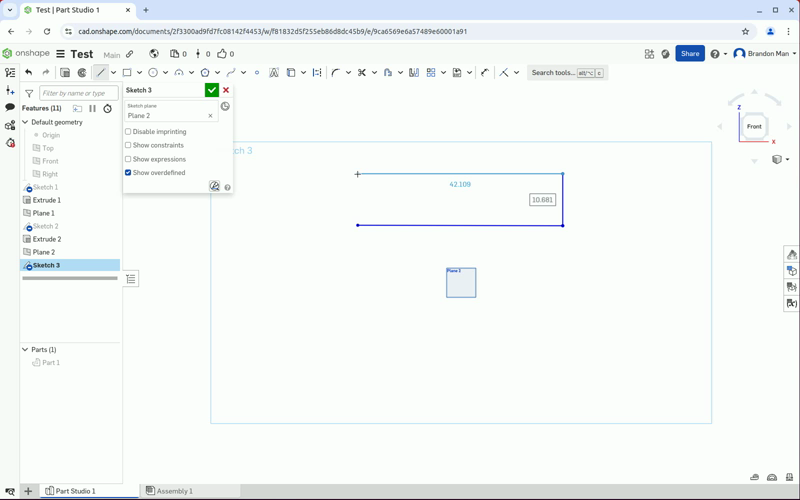
click(357, 173)
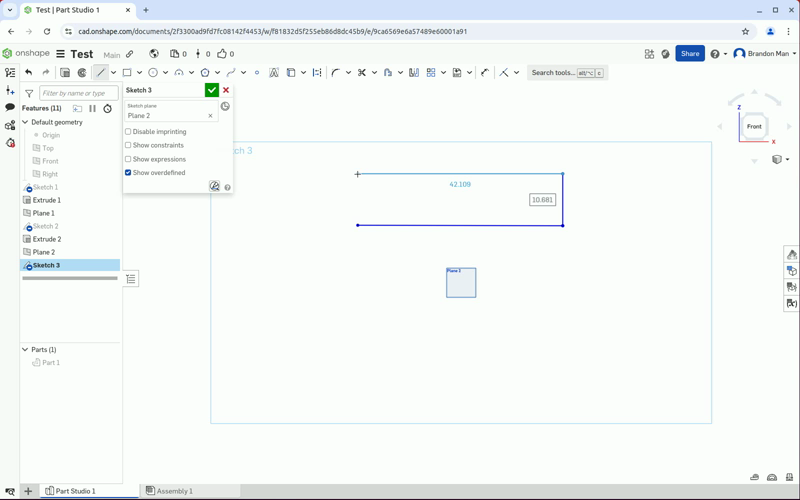
key_up(shift)
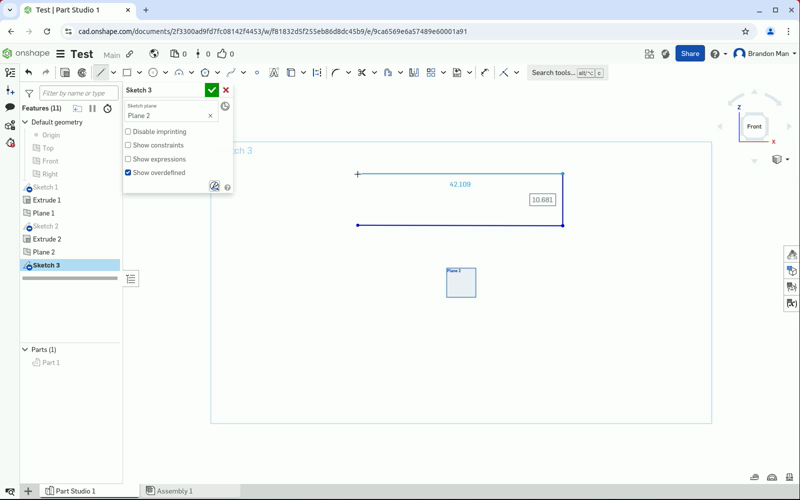
mouse_move(387, 173)
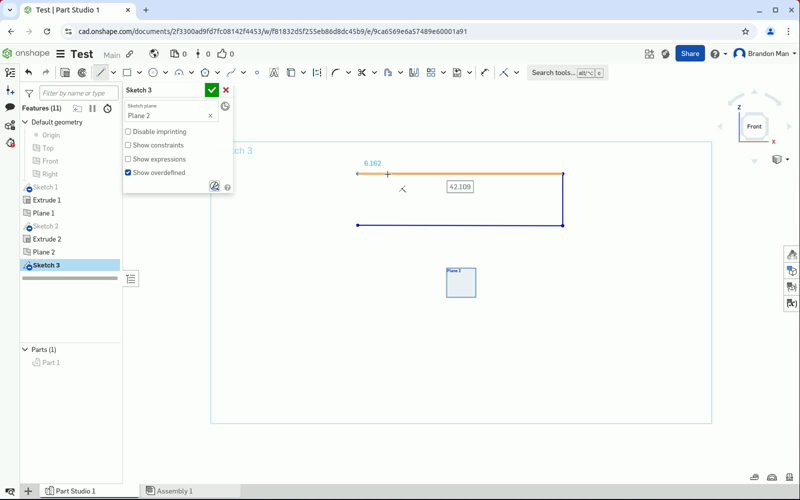
key_down(shift)
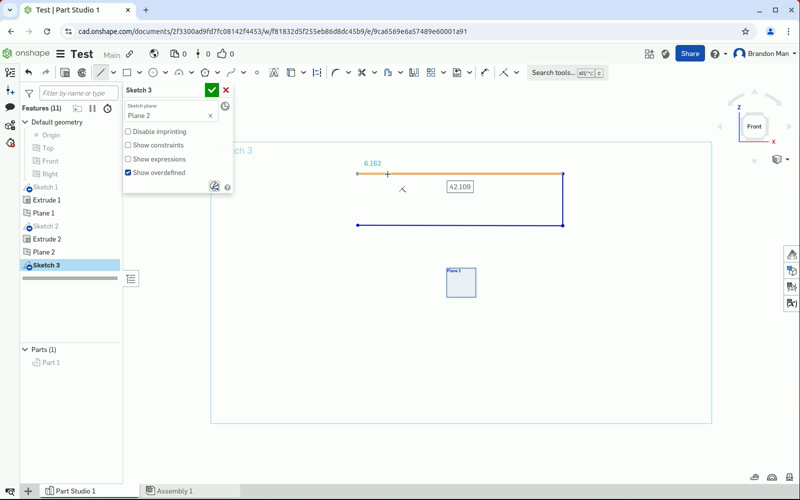
mouse_move(357, 225)
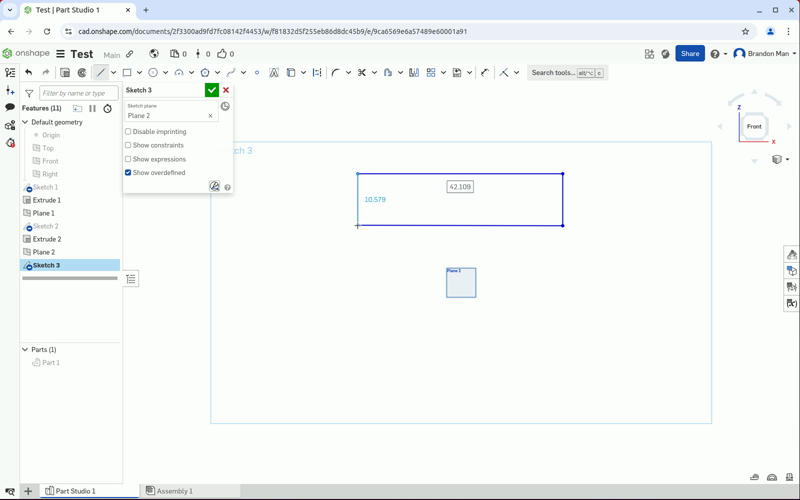
key_up(shift)
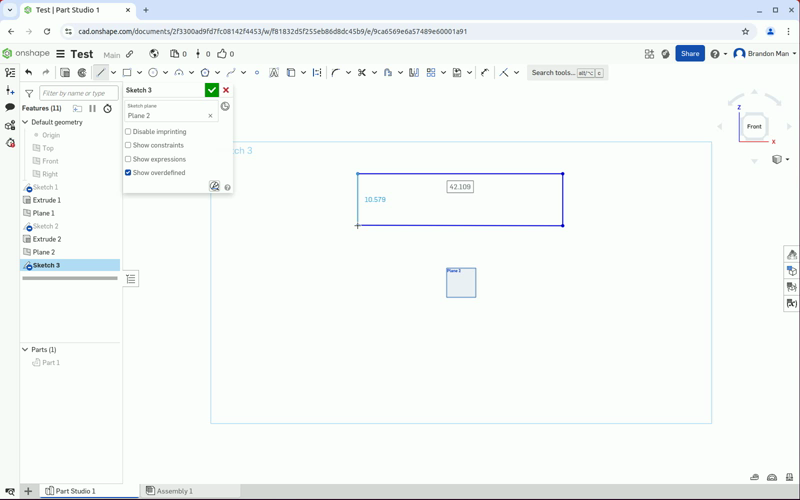
click(357, 225)
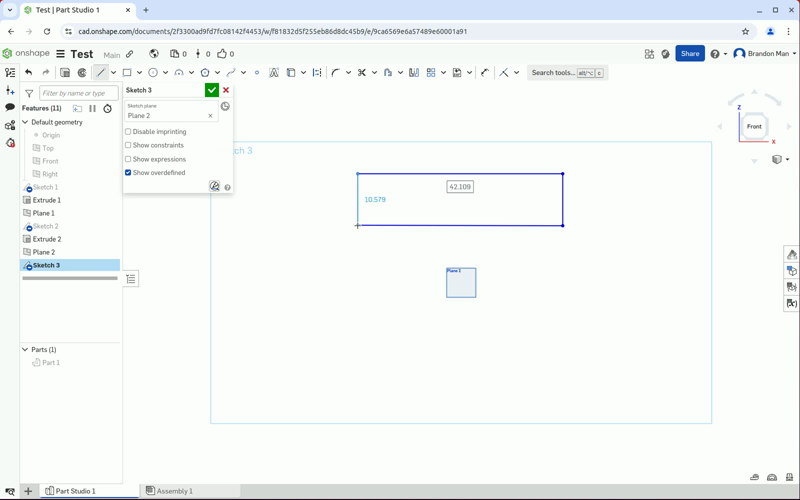
key(esc)
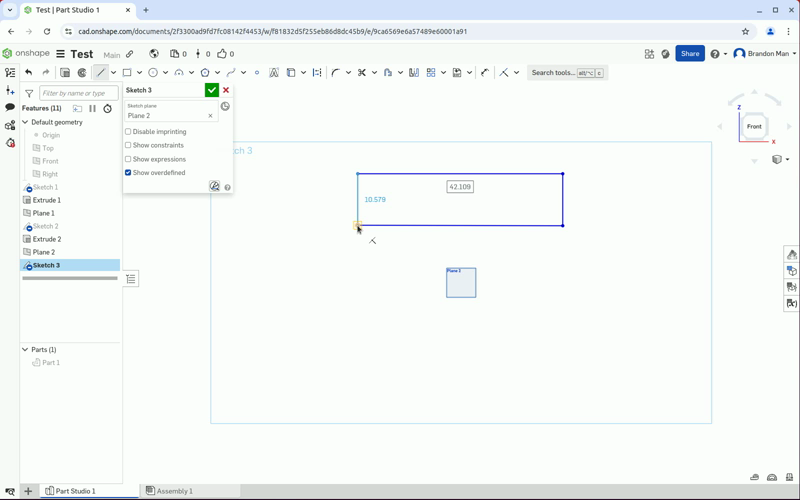
mouse_move(389, 211)
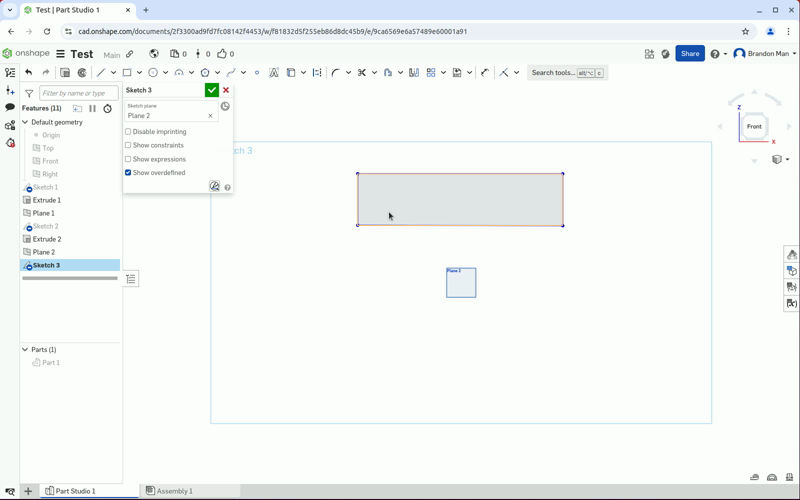
click(389, 211)
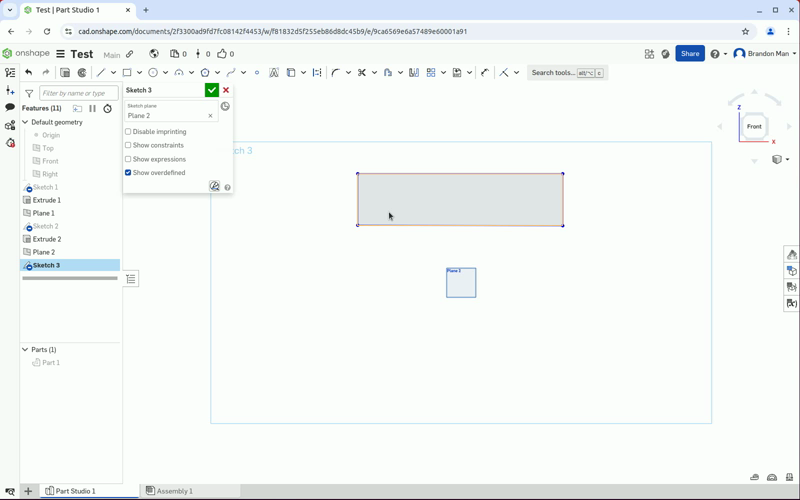
mouse_move(73, 352)
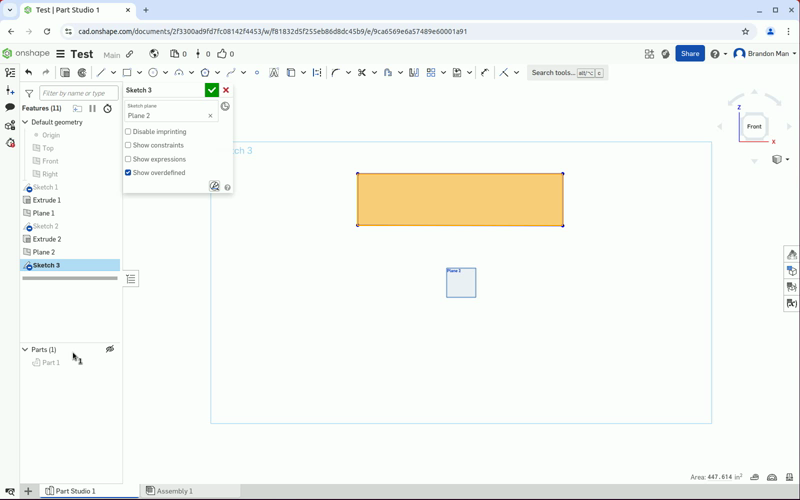
key(shift+y)
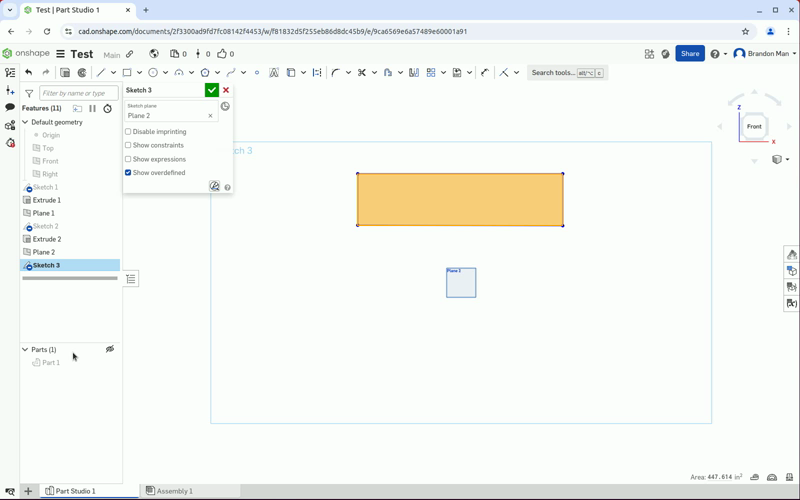
key(shift+e)
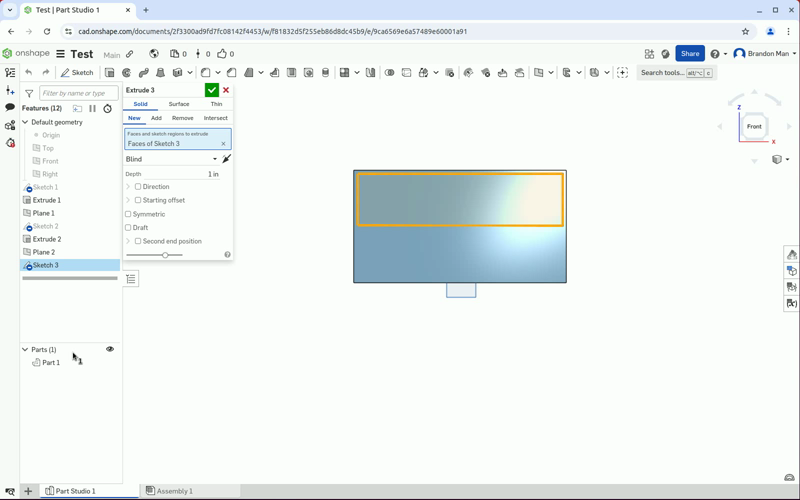
mouse_move(143, 106)
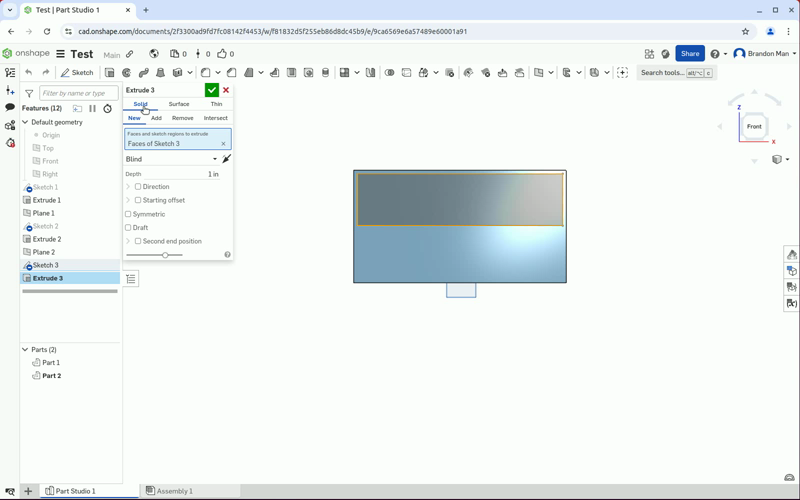
click(143, 106)
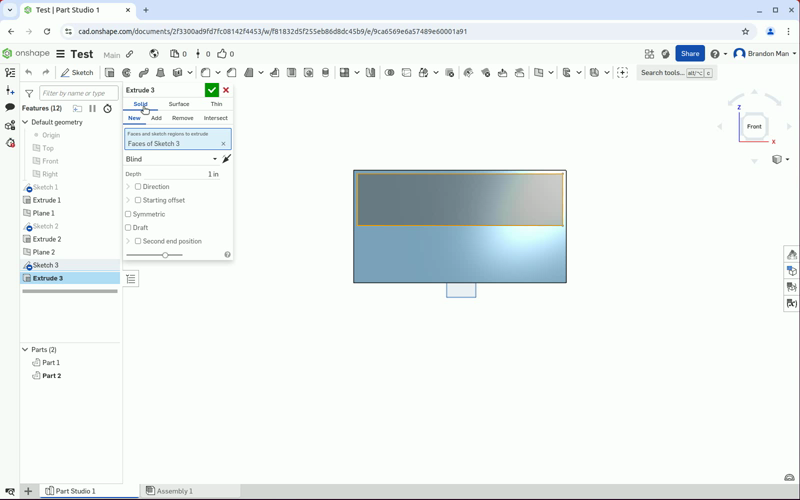
mouse_move(137, 120)
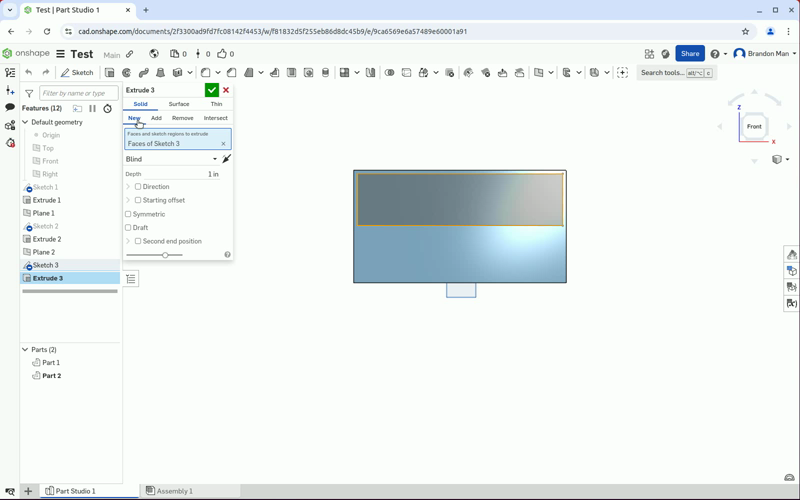
click(137, 120)
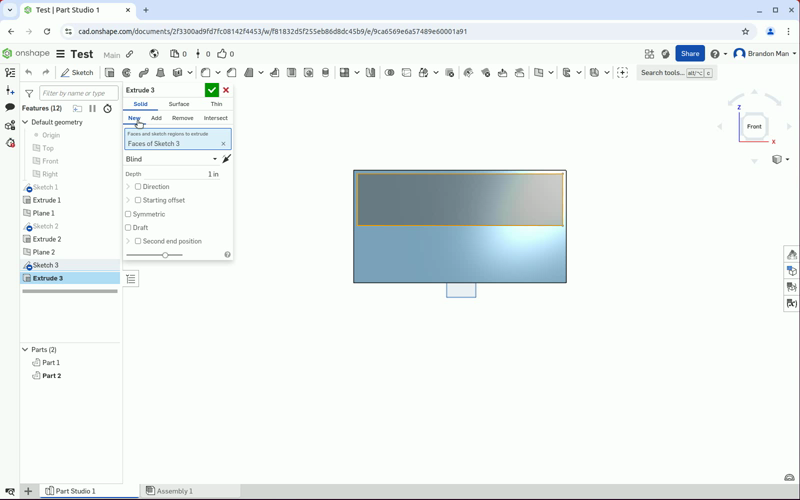
key(tab, 4)
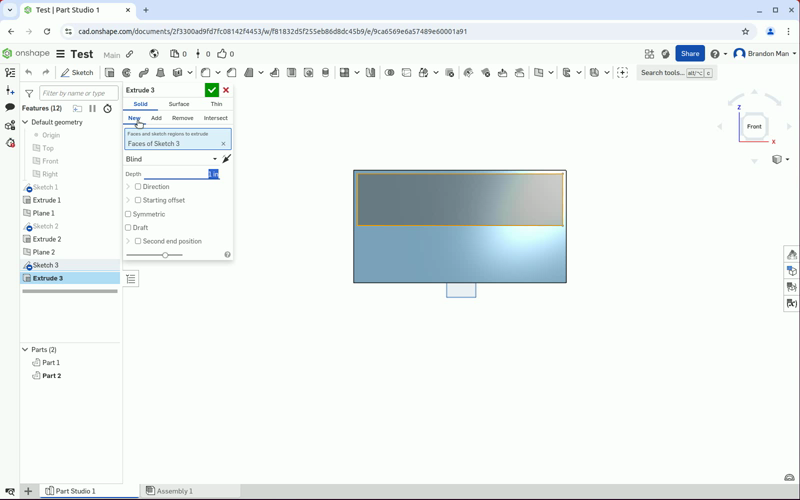
text(26.719)
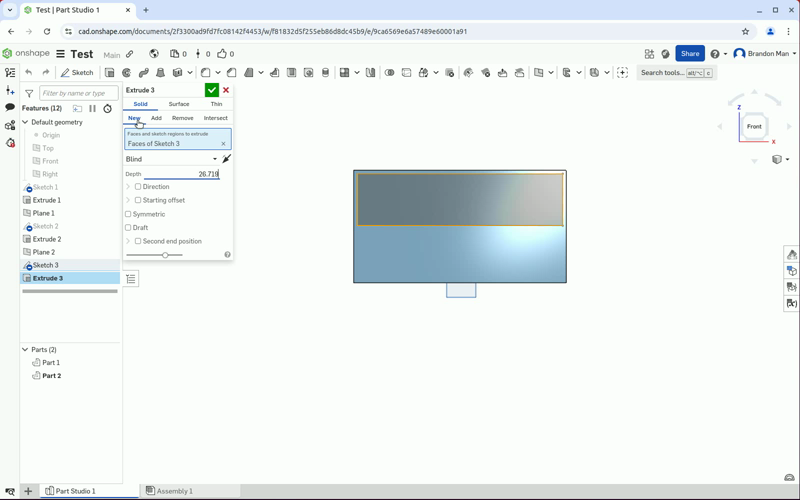
key(enter)
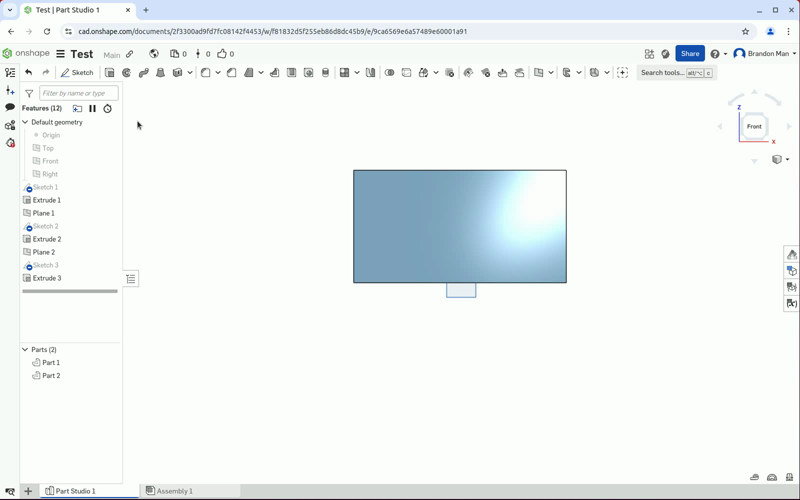
key(shift+h)
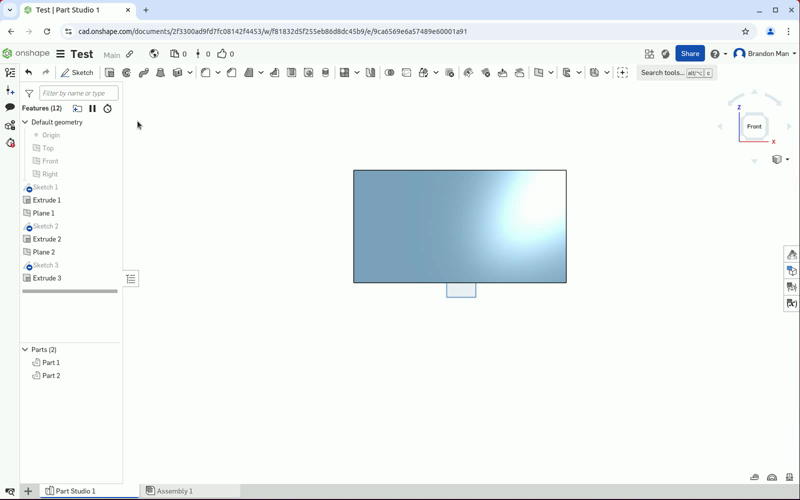
key(shift+h)
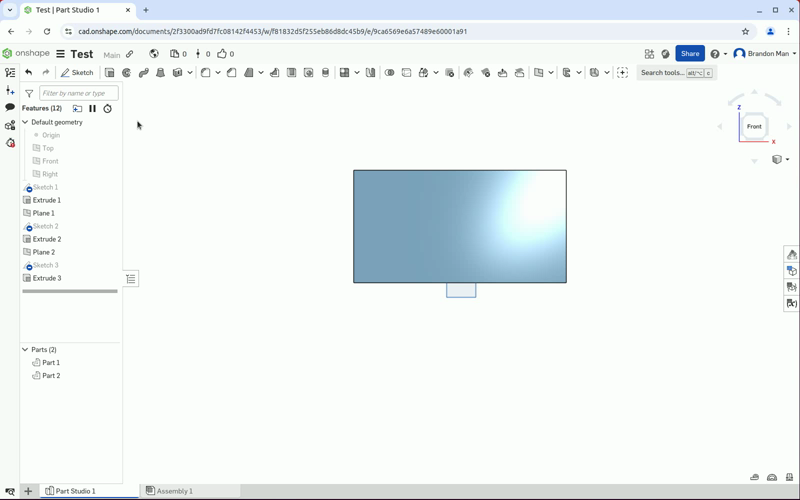
mouse_move(73, 189)
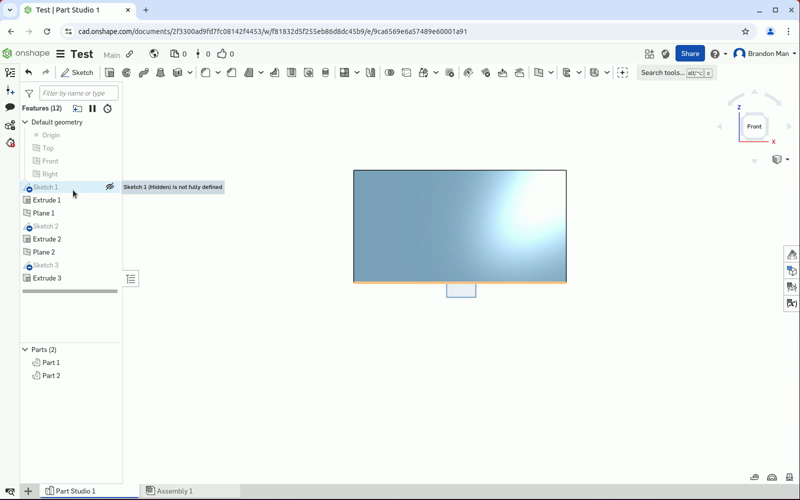
click(73, 189)
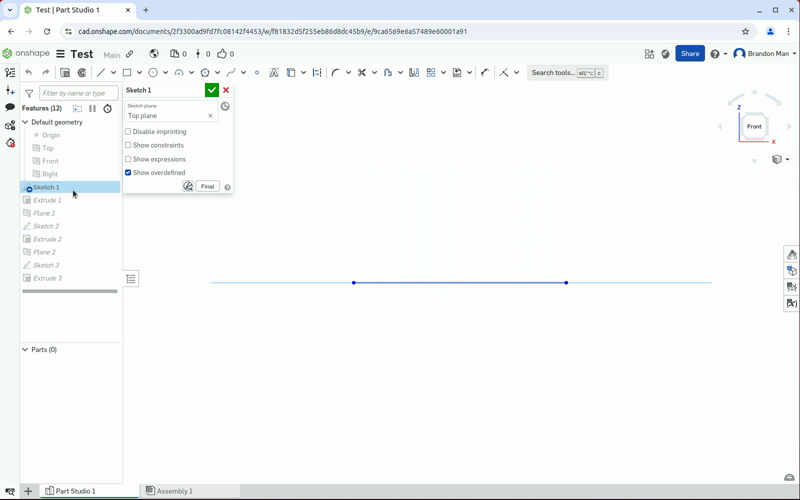
mouse_move(229, 92)
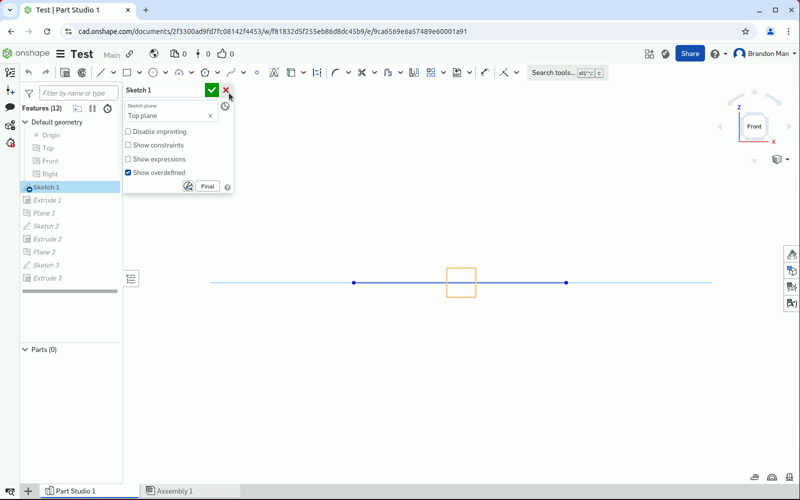
click(229, 92)
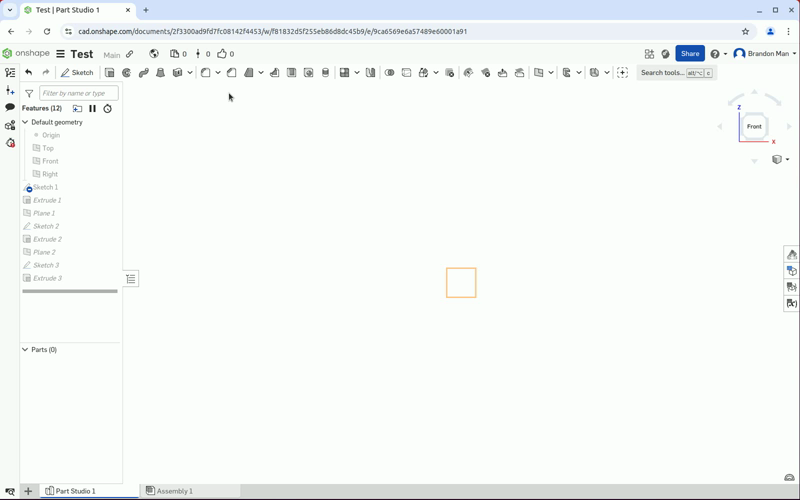
key(shift+s)
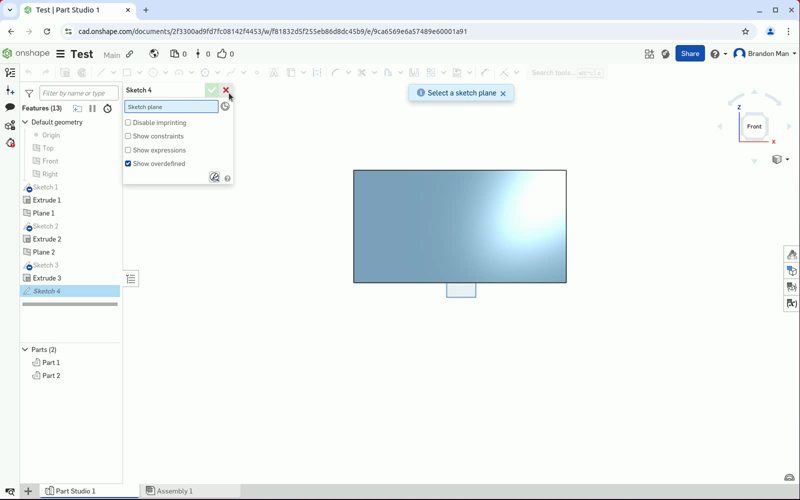
mouse_move(73, 254)
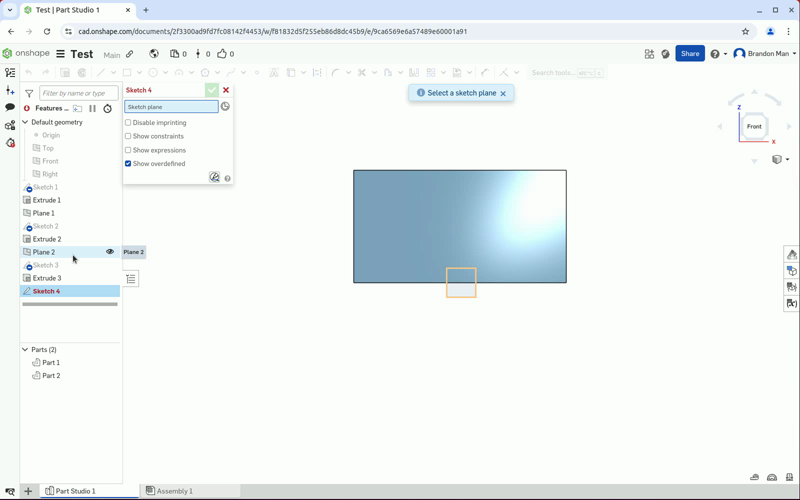
click(73, 254)
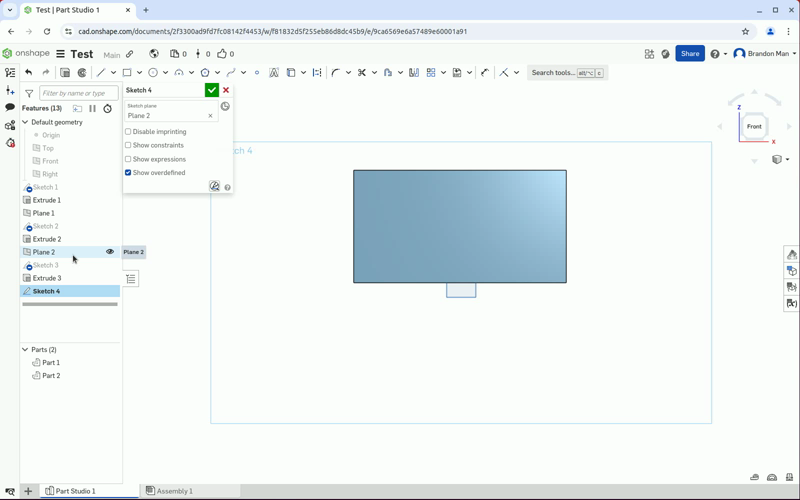
mouse_move(73, 352)
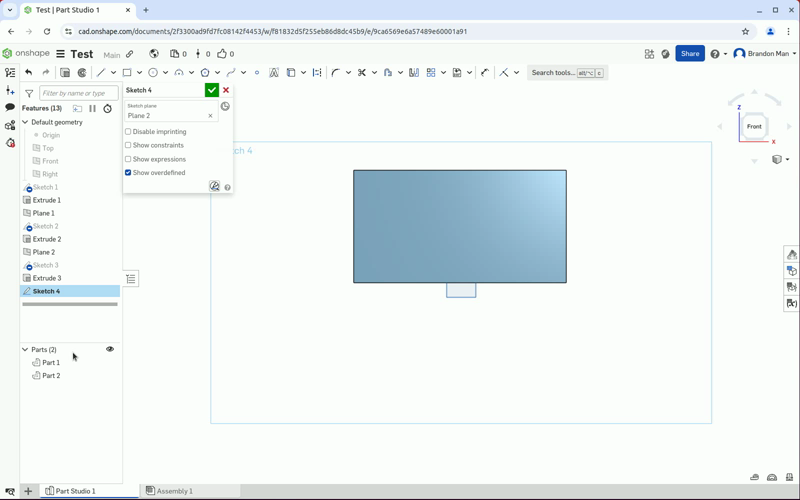
key(y)
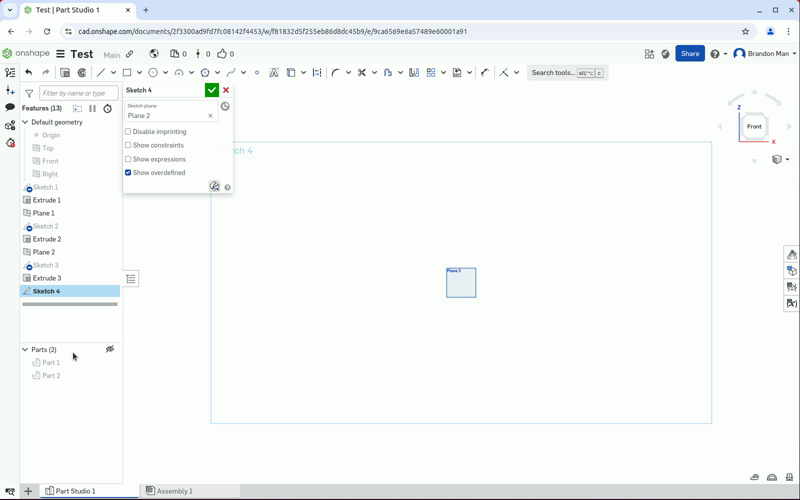
key(l)
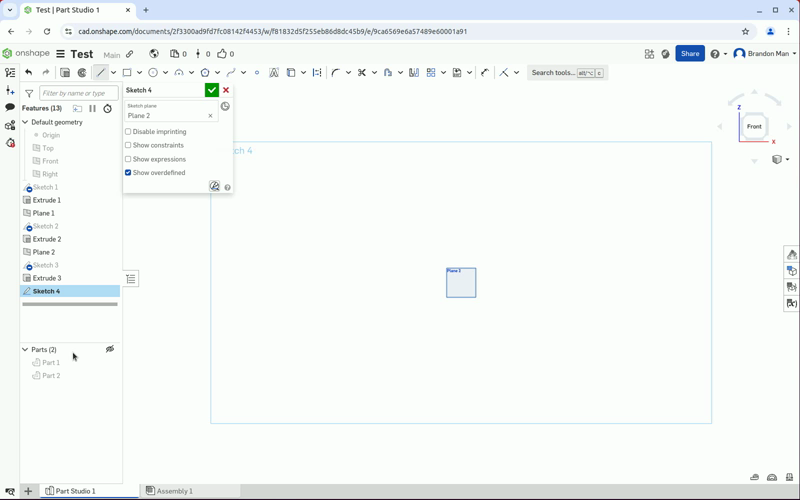
key_down(shift)
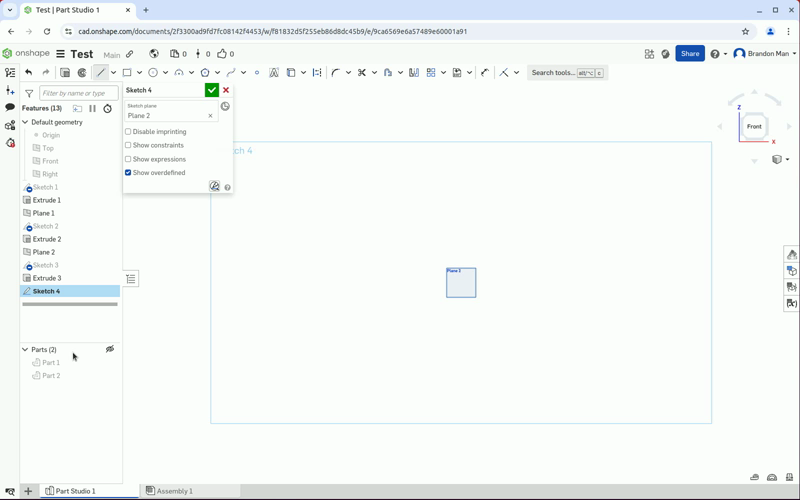
mouse_move(357, 279)
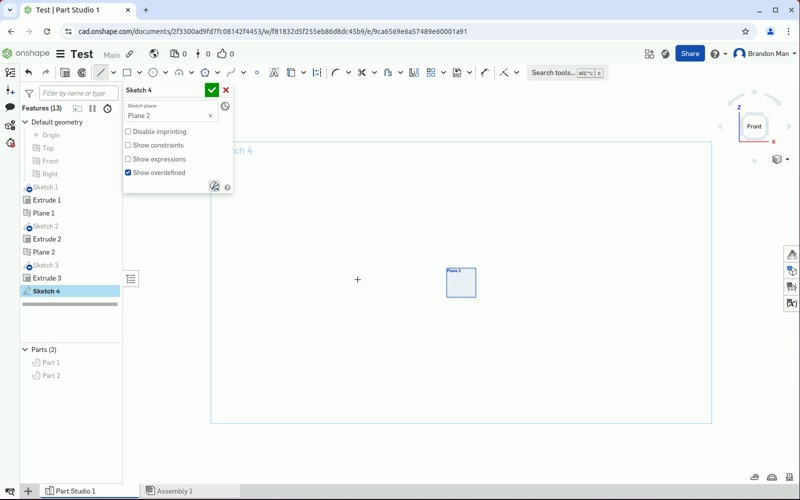
click(357, 279)
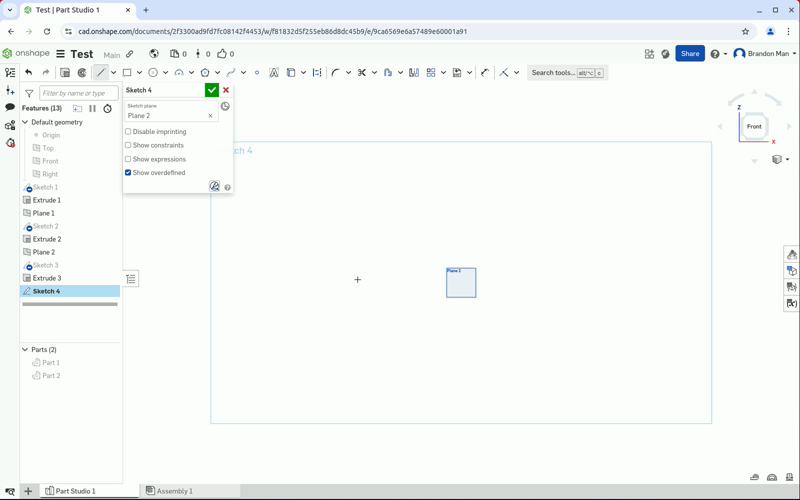
key_up(shift)
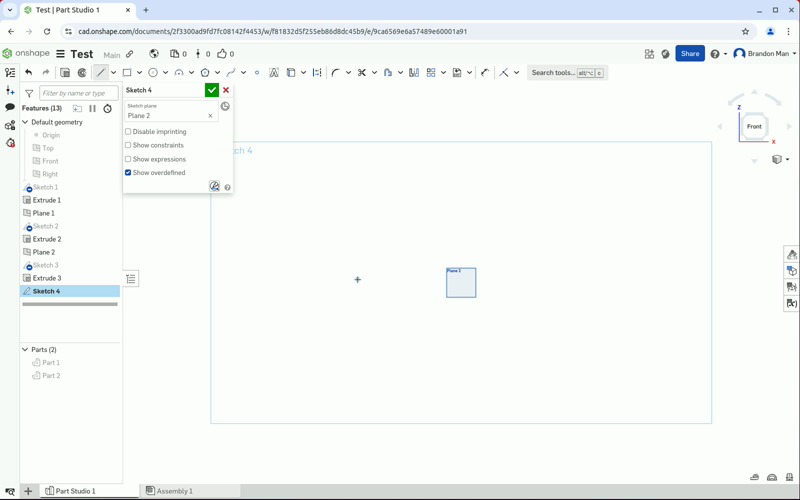
key_down(shift)
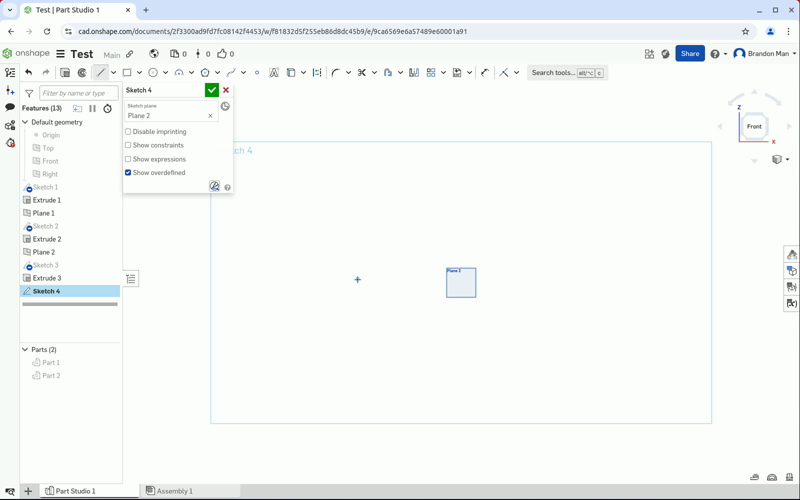
mouse_move(562, 279)
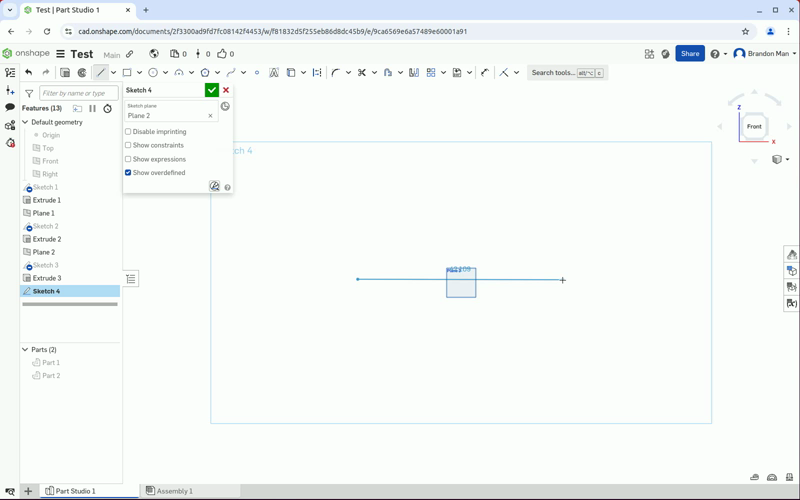
click(562, 279)
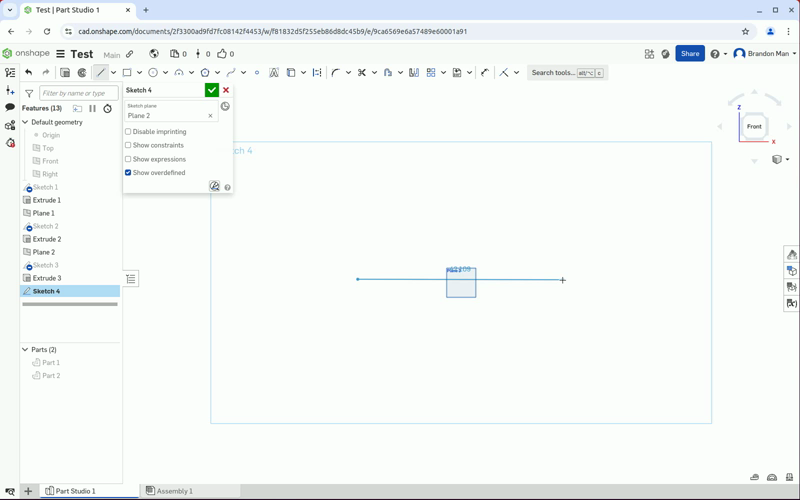
key_up(shift)
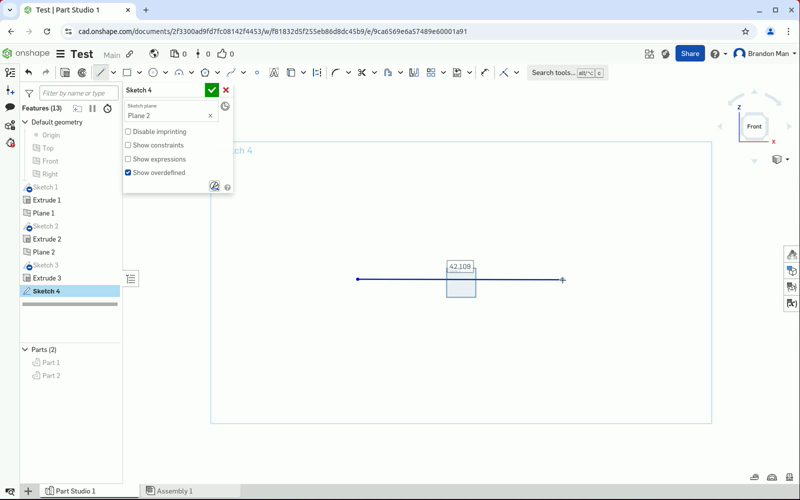
key_down(shift)
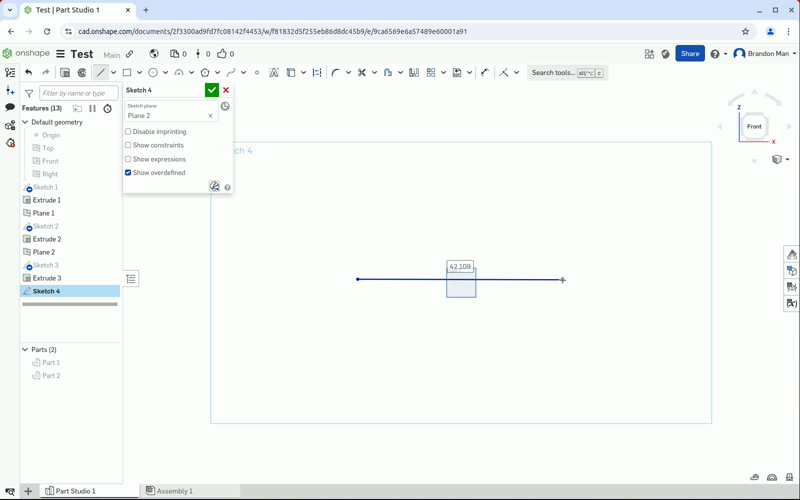
mouse_move(589, 279)
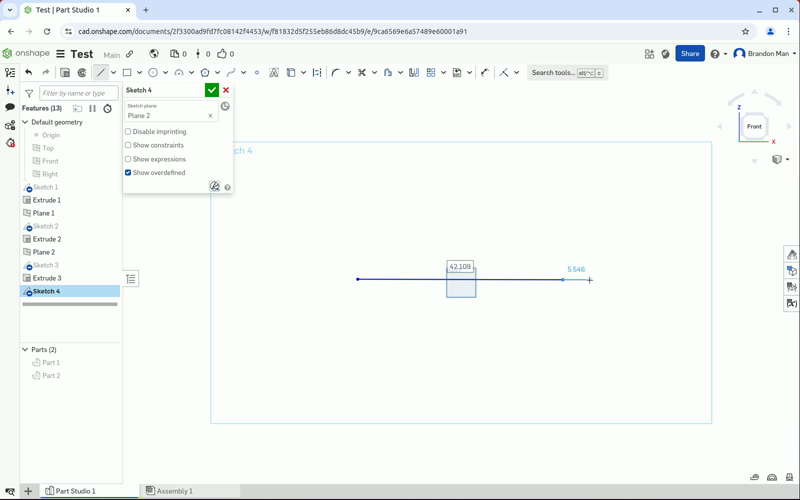
mouse_move(562, 227)
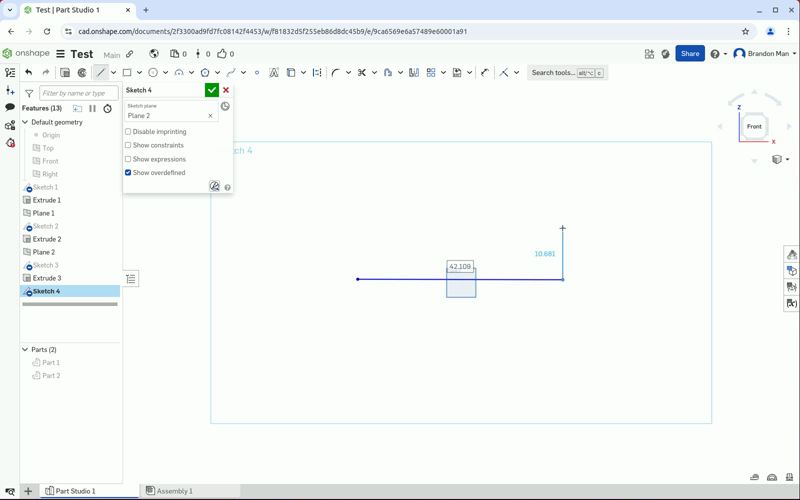
click(562, 227)
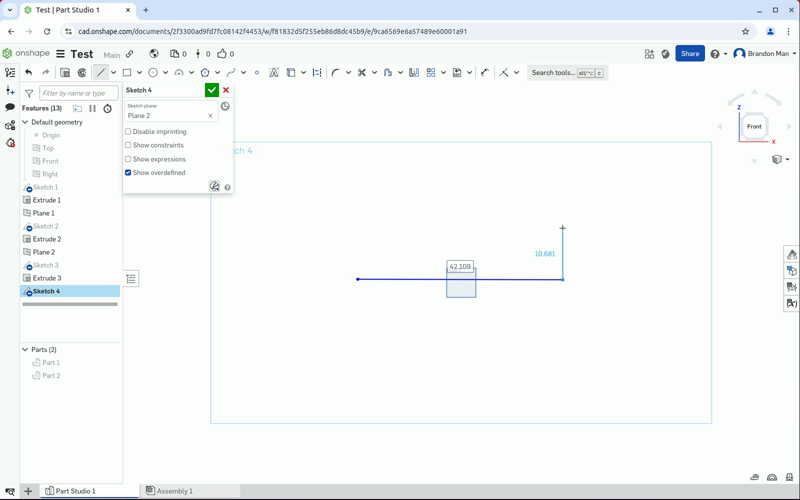
key_up(shift)
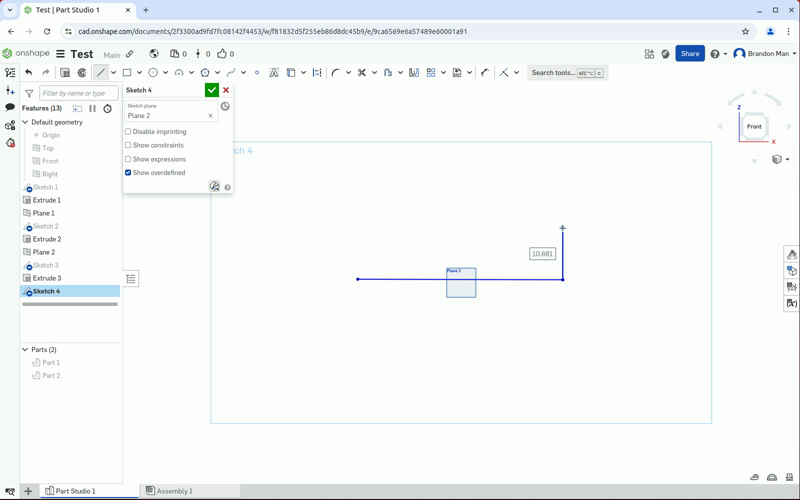
key_down(shift)
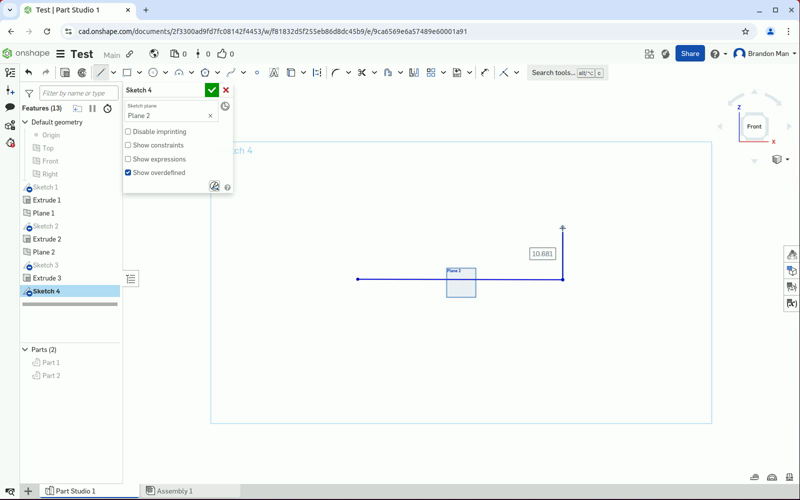
mouse_move(357, 227)
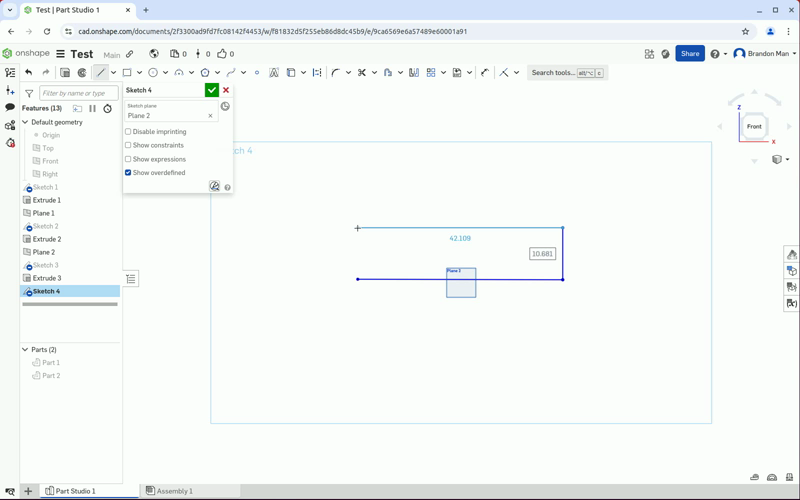
click(357, 227)
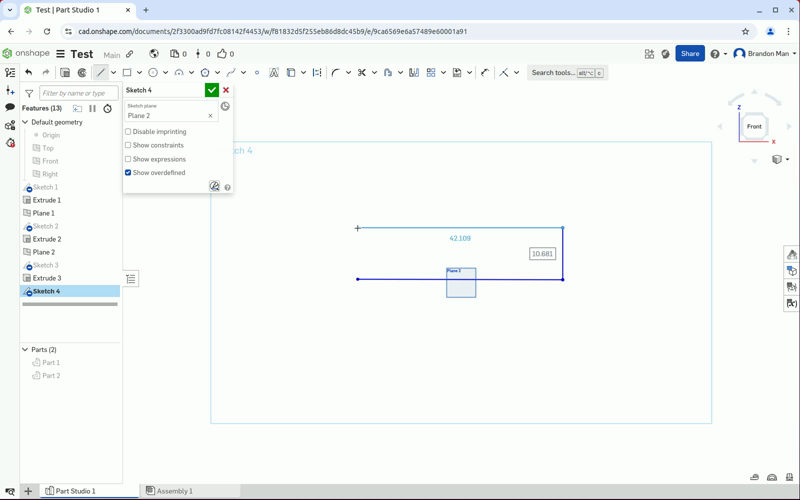
key_up(shift)
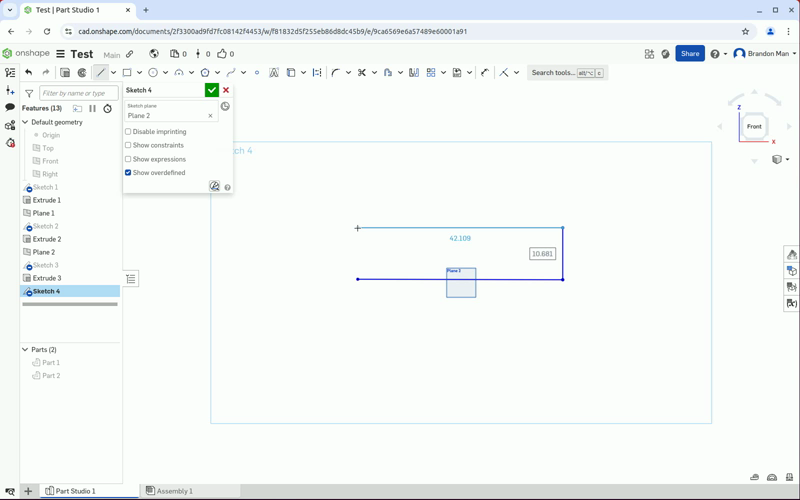
mouse_move(387, 227)
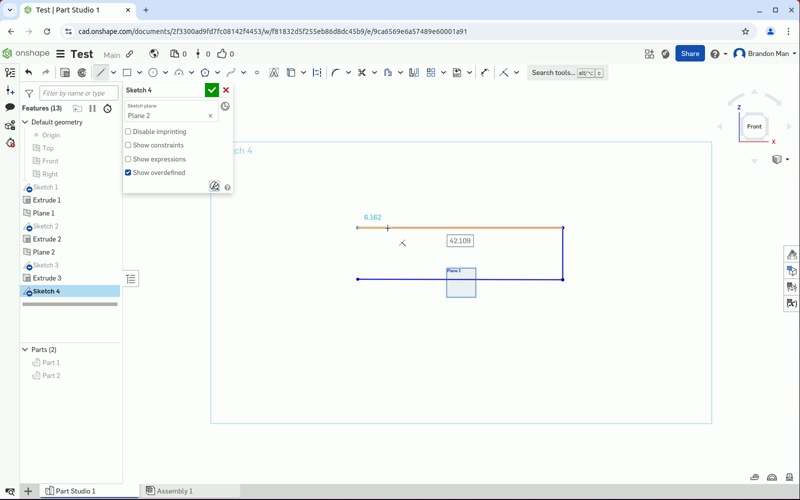
key_down(shift)
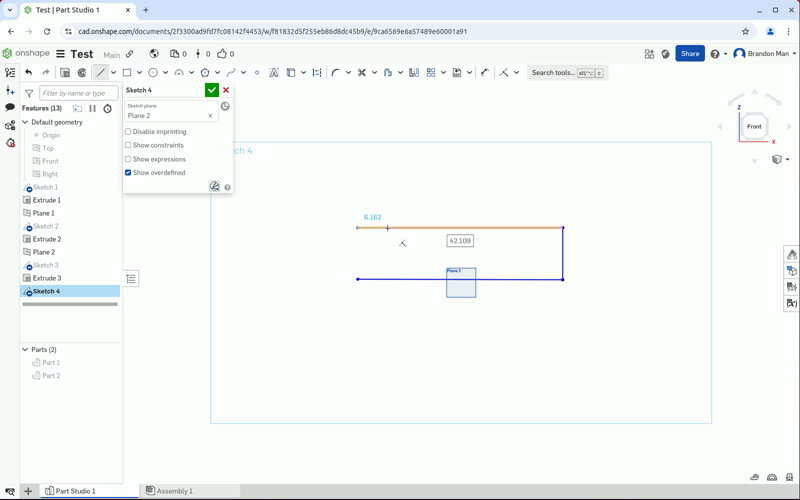
mouse_move(357, 279)
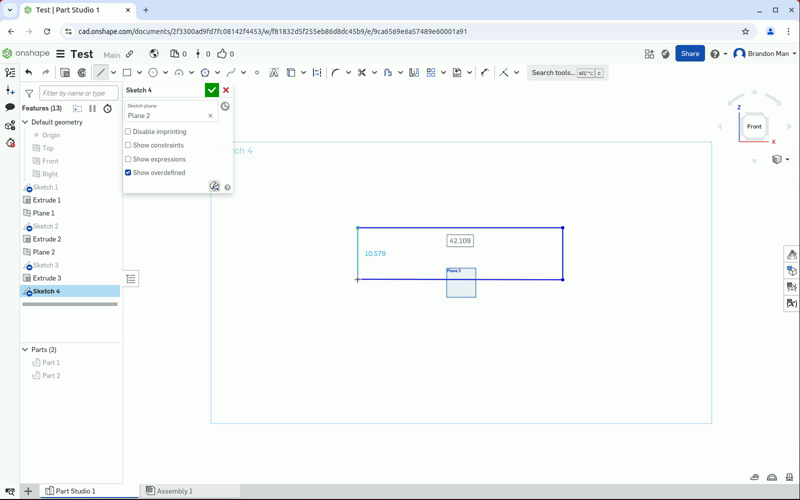
key_up(shift)
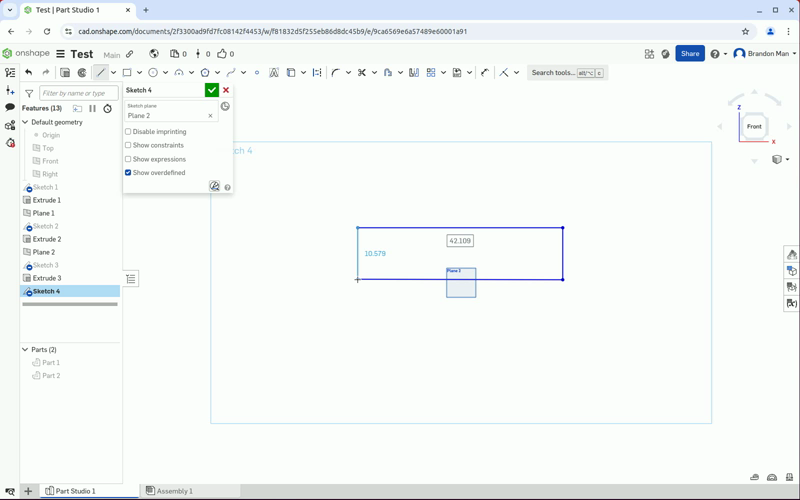
click(357, 279)
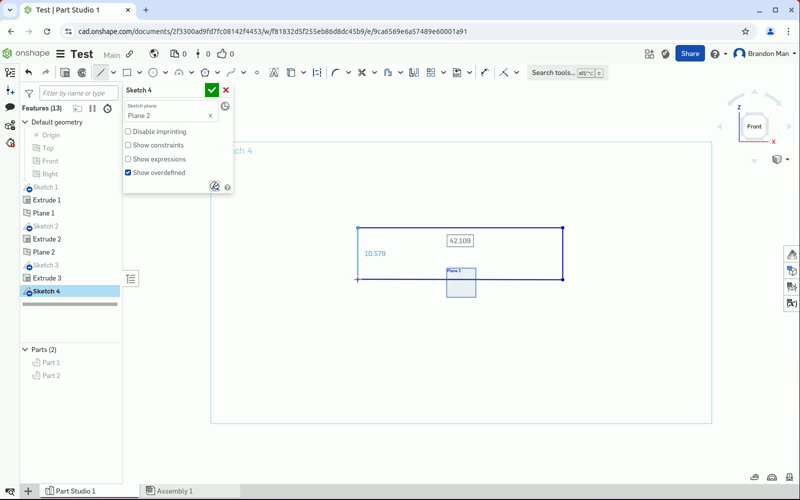
key(esc)
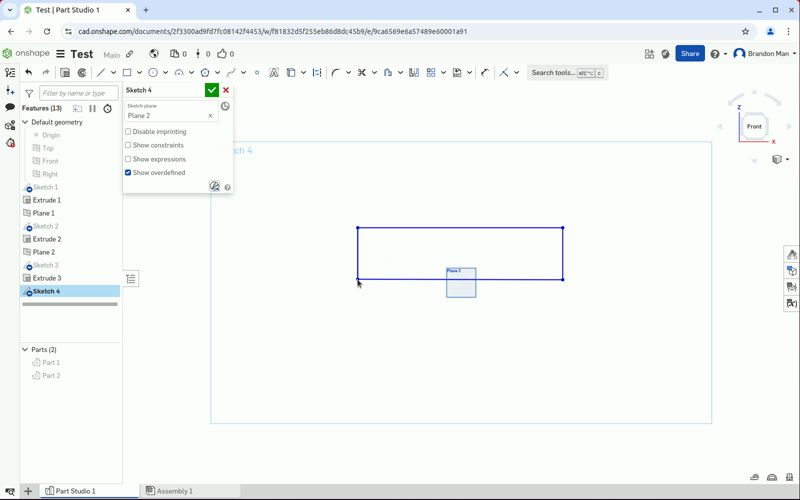
mouse_move(475, 248)
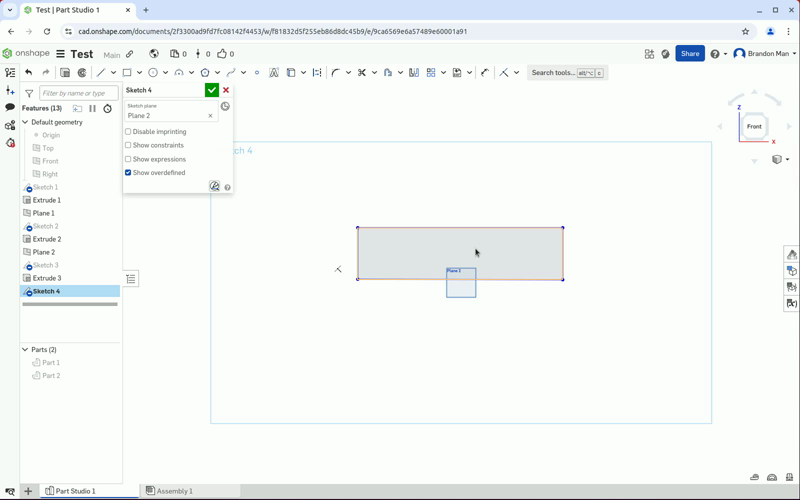
click(475, 248)
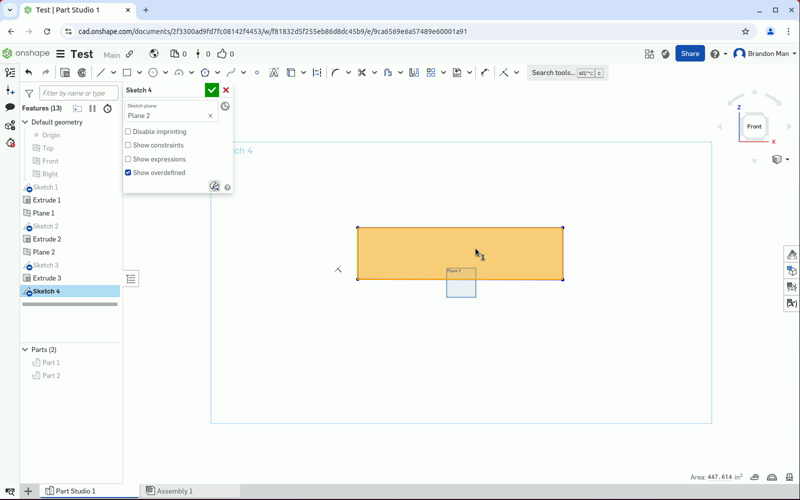
mouse_move(73, 352)
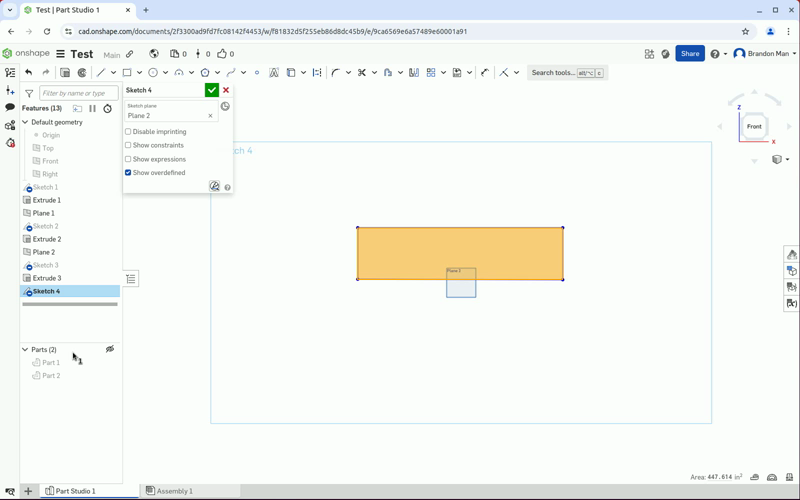
key(shift+y)
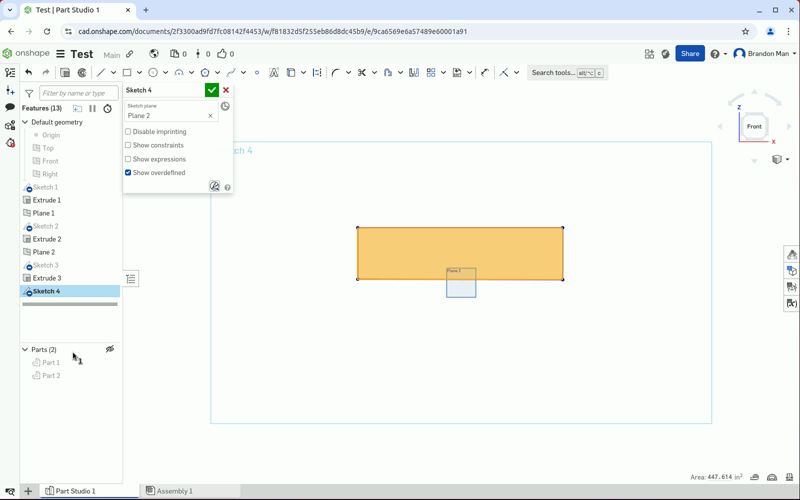
key(shift+e)
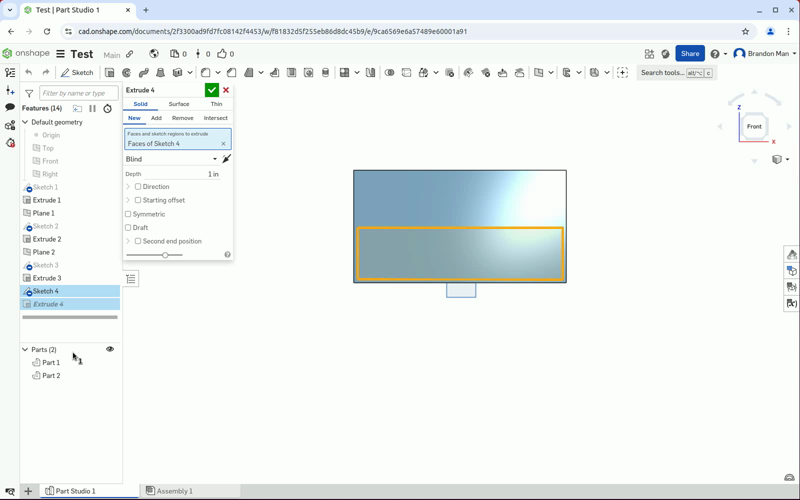
mouse_move(143, 106)
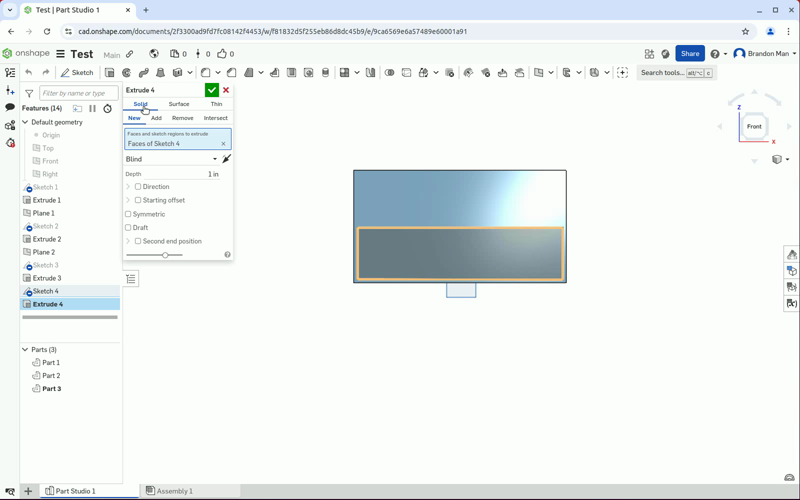
click(143, 106)
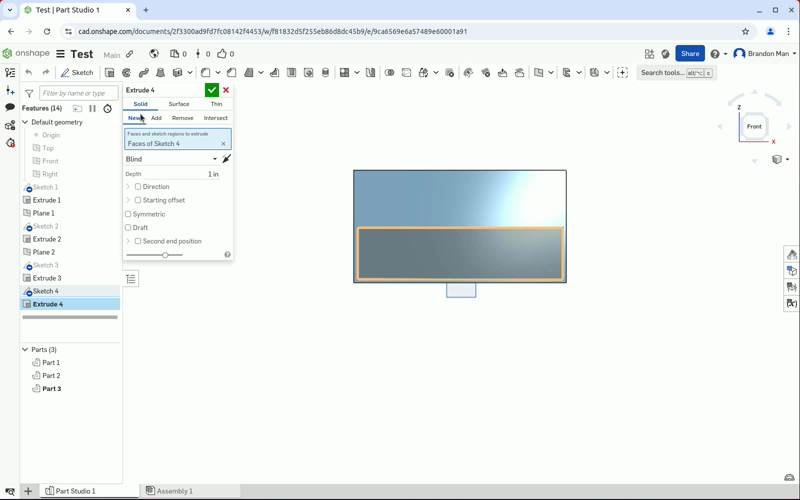
mouse_move(137, 120)
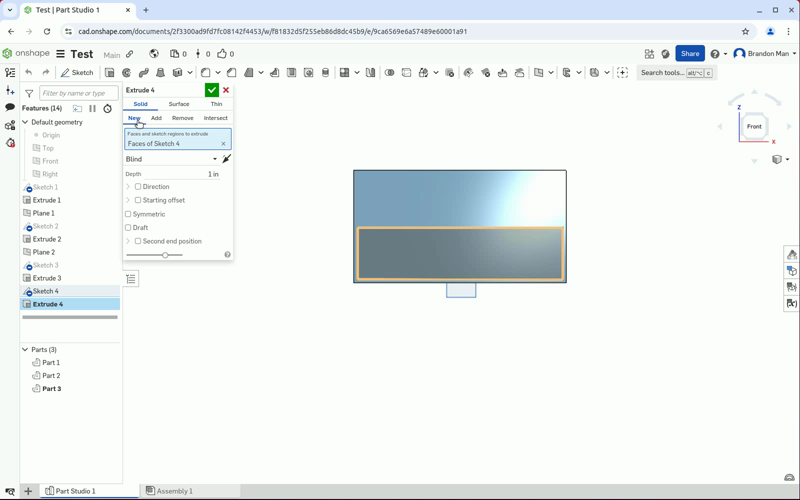
click(137, 120)
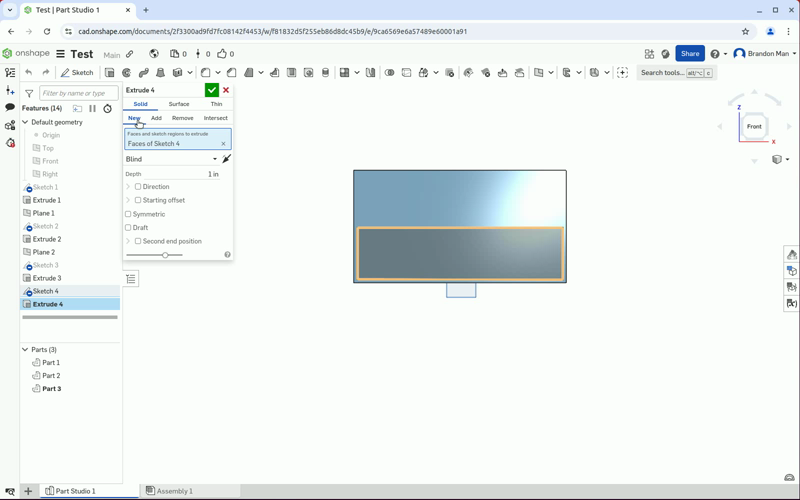
key(tab, 4)
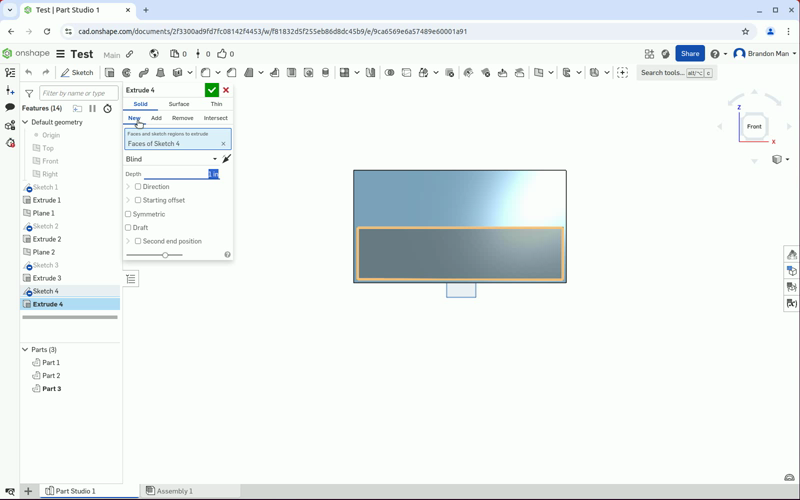
text(26.719)
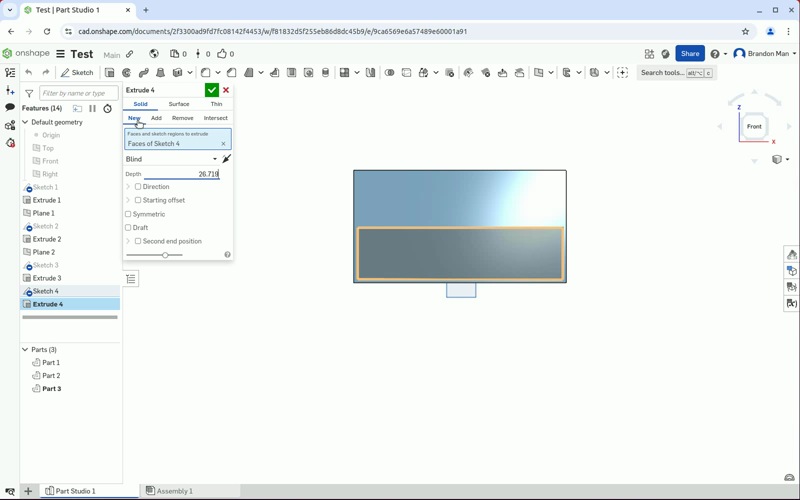
key(enter)
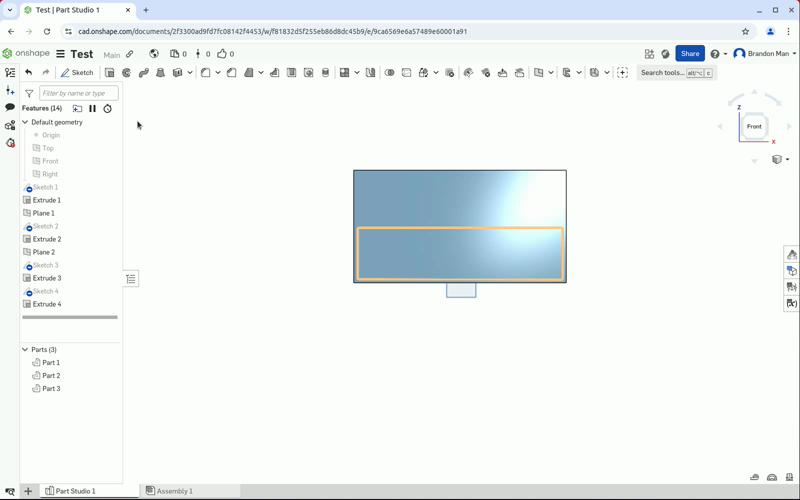
key(shift+h)
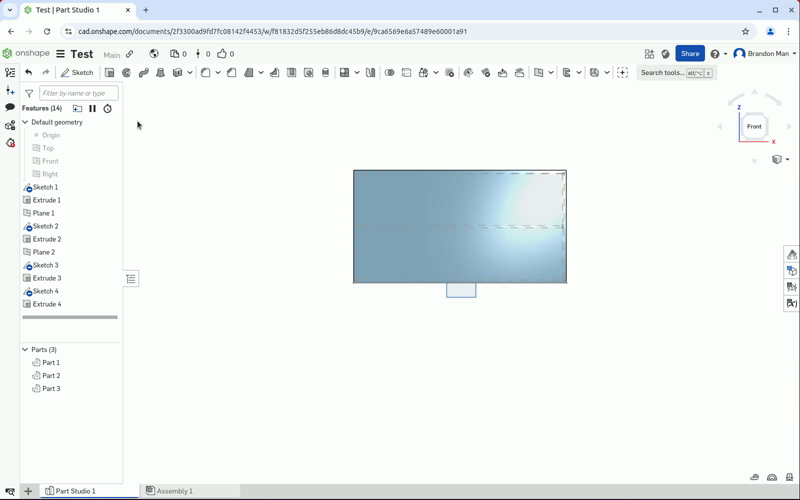
key(shift+h)
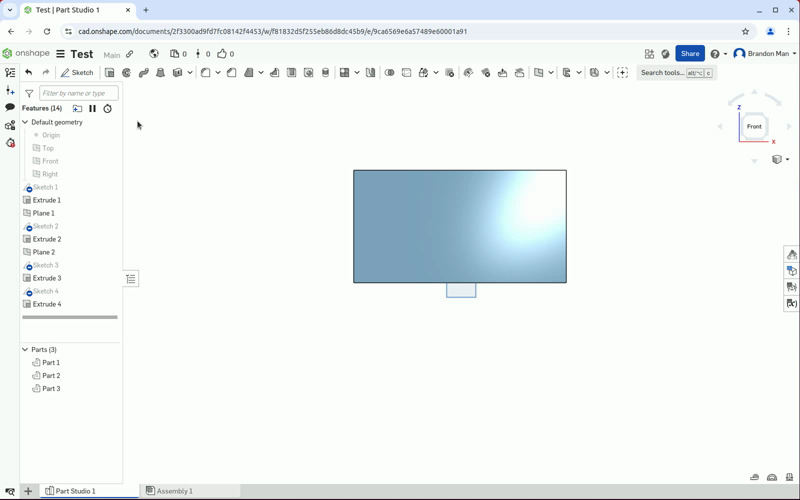
mouse_move(73, 189)
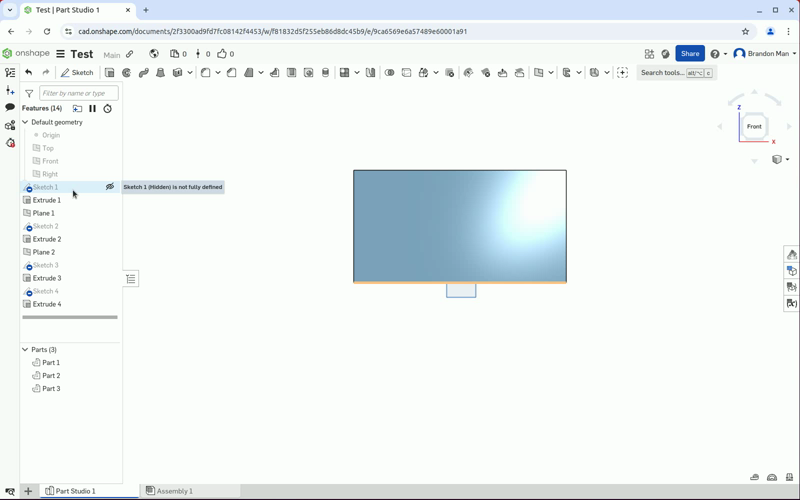
click(73, 189)
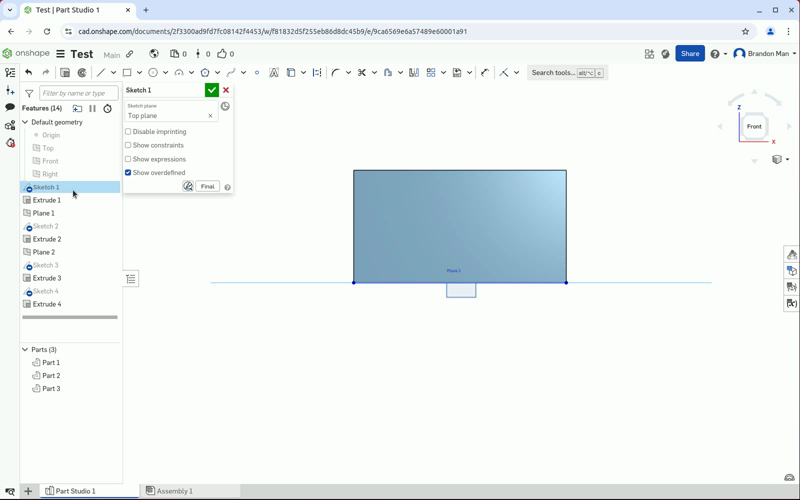
mouse_move(229, 92)
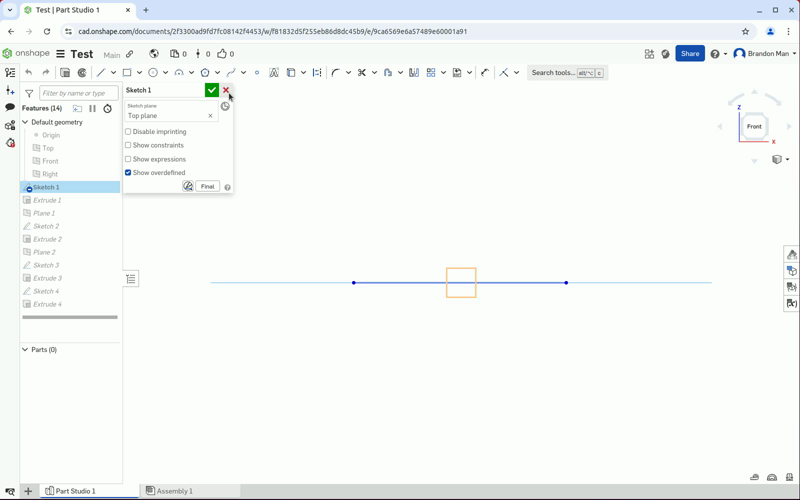
click(229, 92)
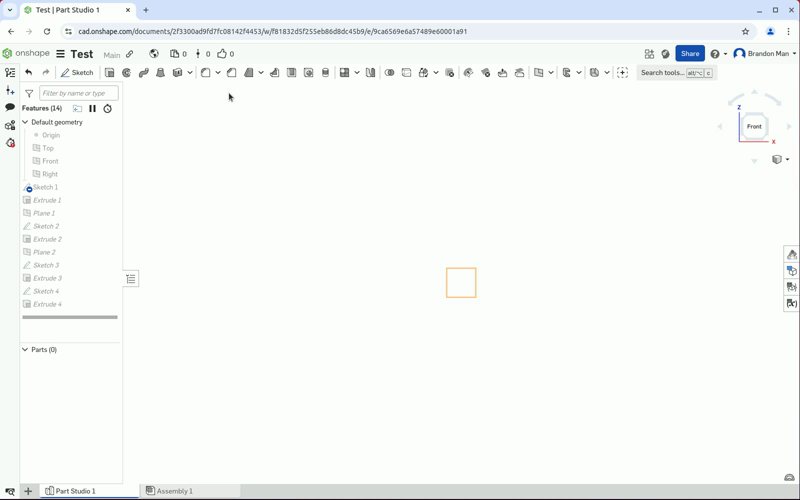
key(shift+s)
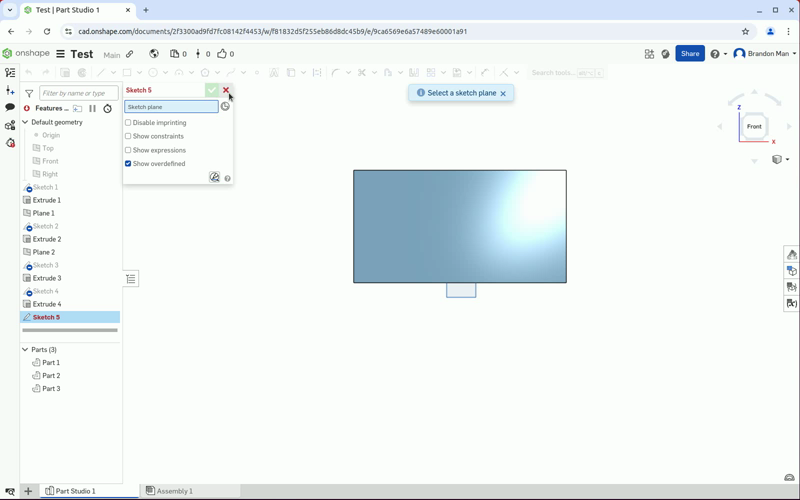
mouse_move(73, 215)
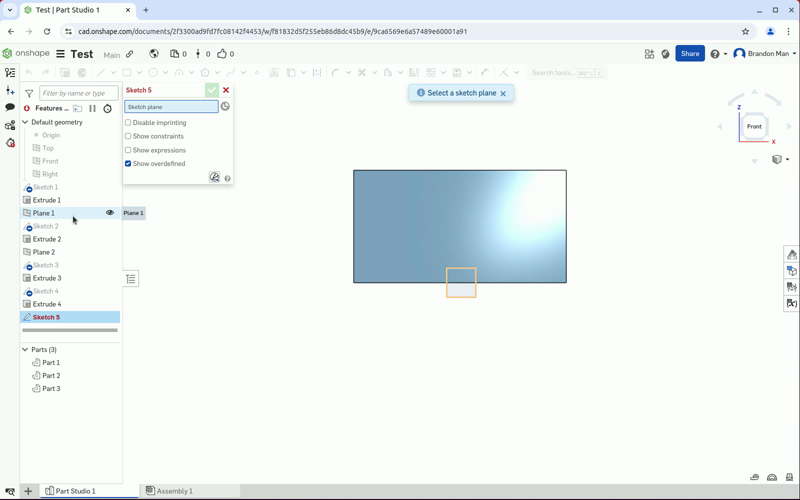
click(73, 215)
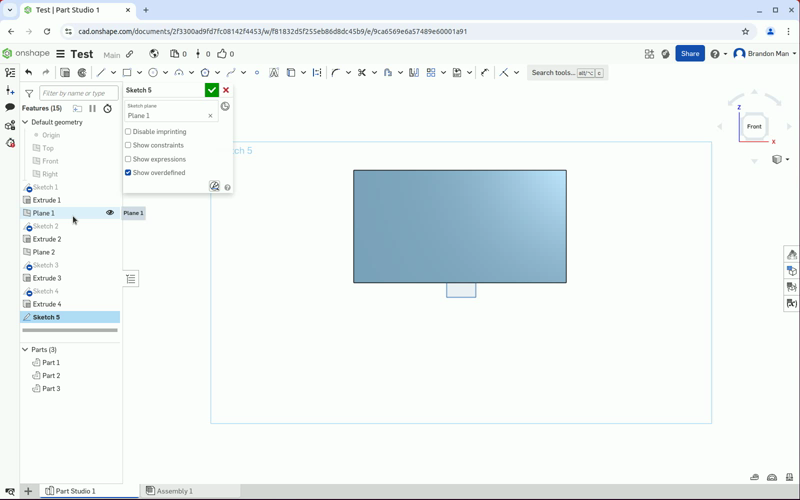
mouse_move(73, 352)
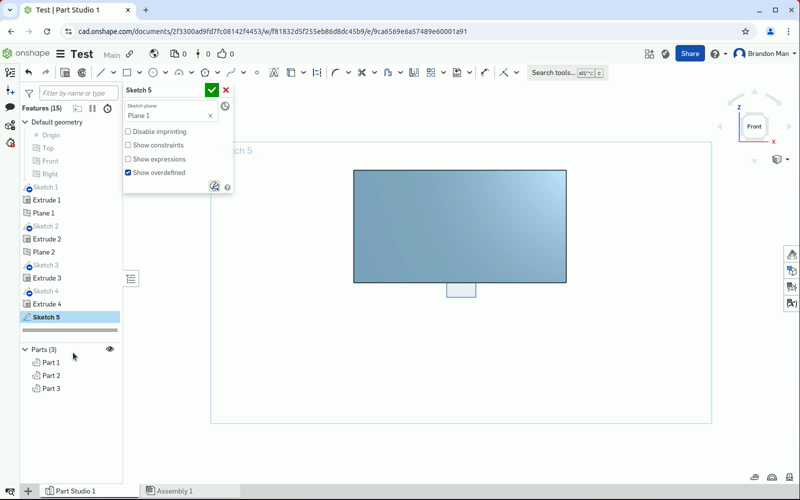
key(y)
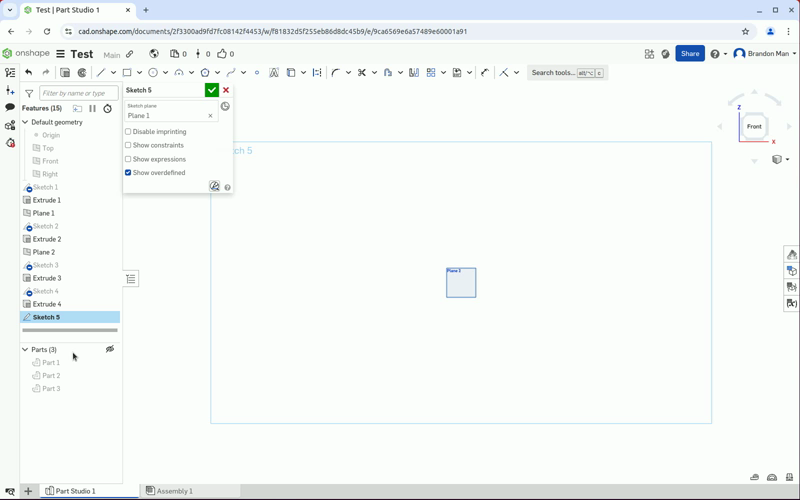
key(l)
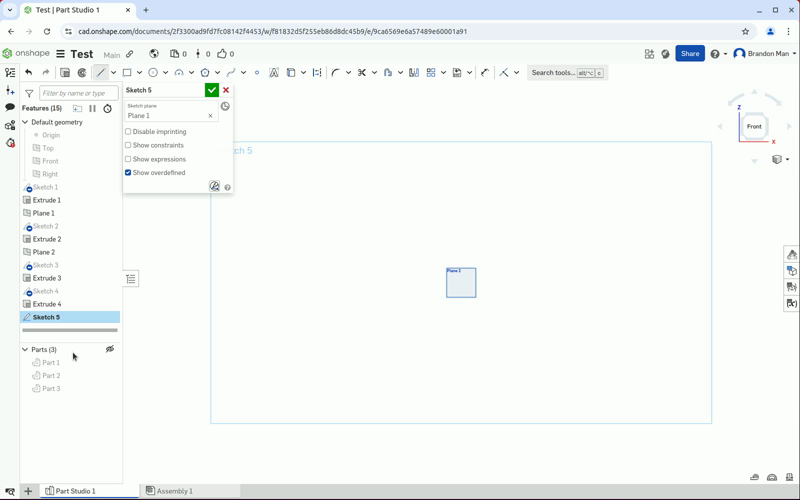
key_down(shift)
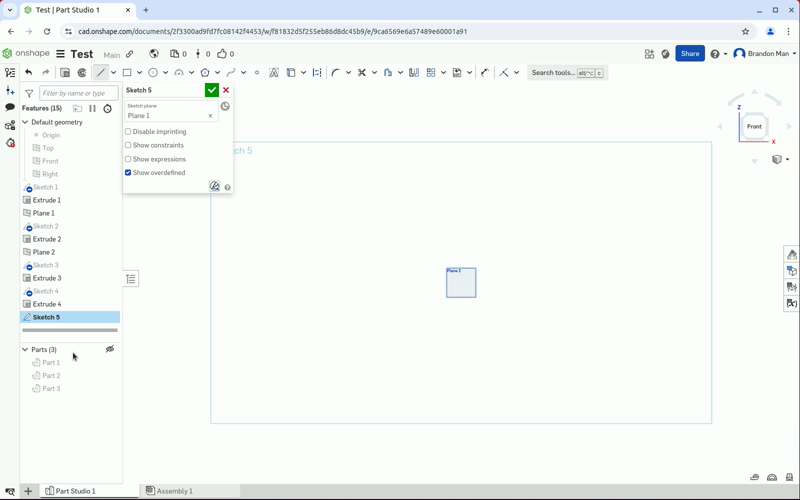
mouse_move(423, 270)
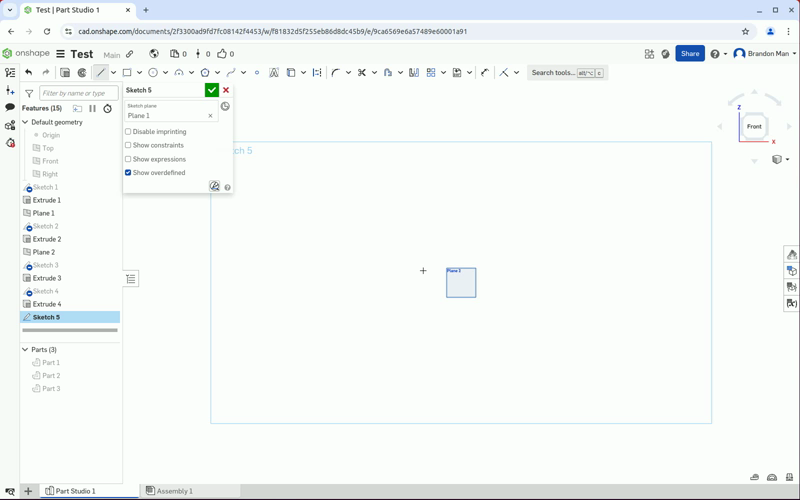
click(423, 270)
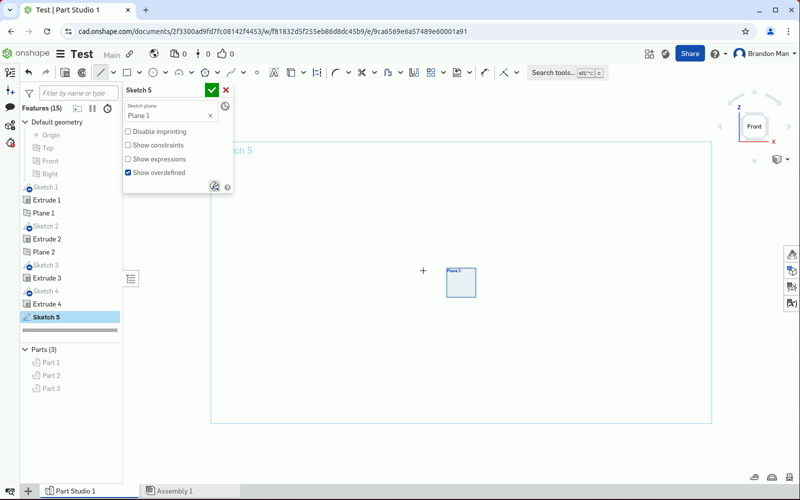
key_up(shift)
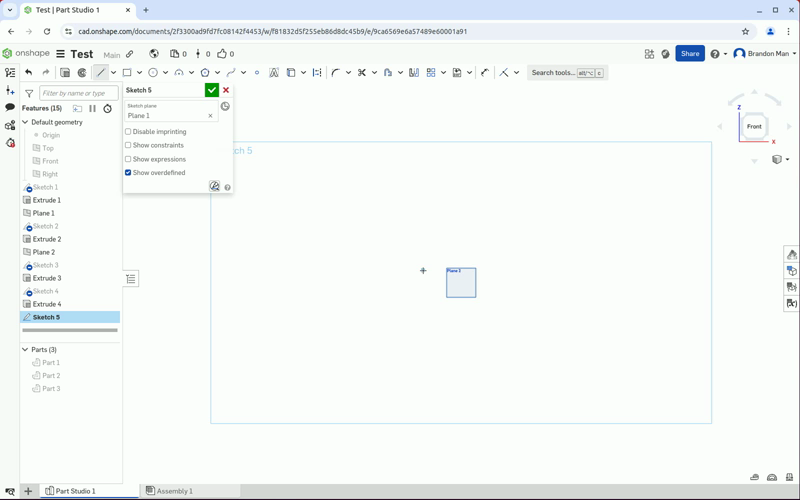
key_down(shift)
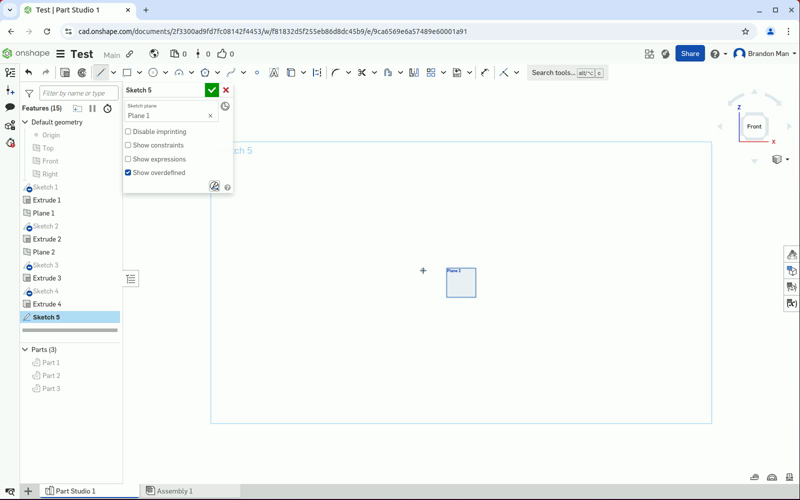
mouse_move(453, 270)
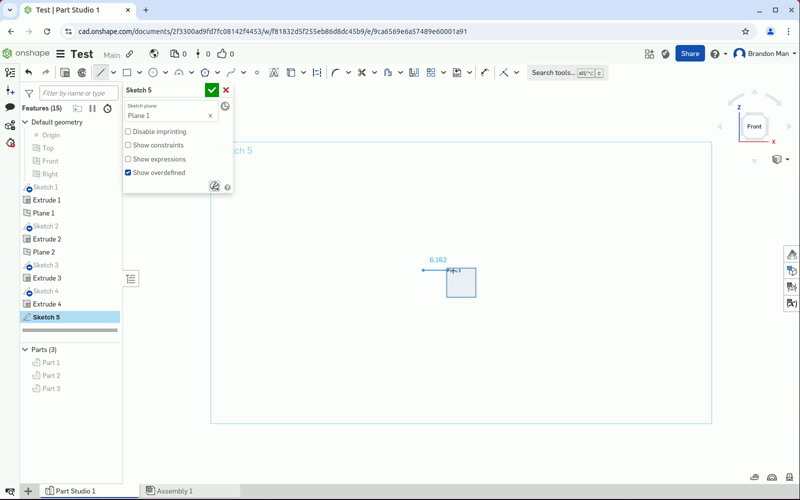
mouse_move(461, 270)
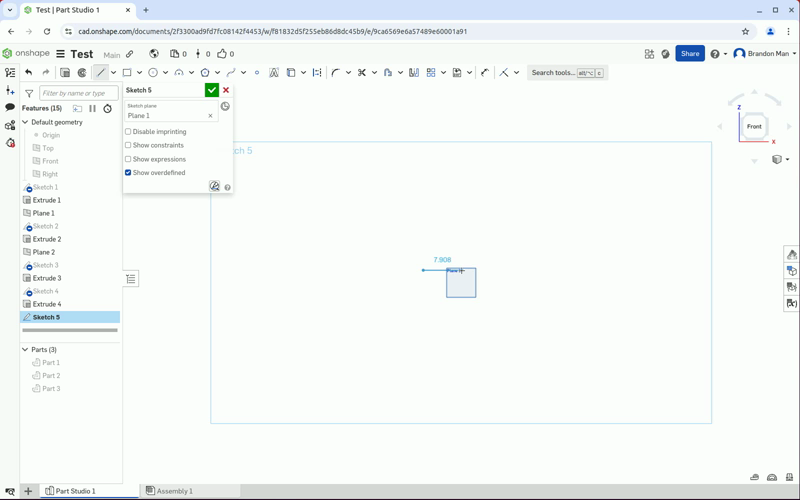
click(461, 270)
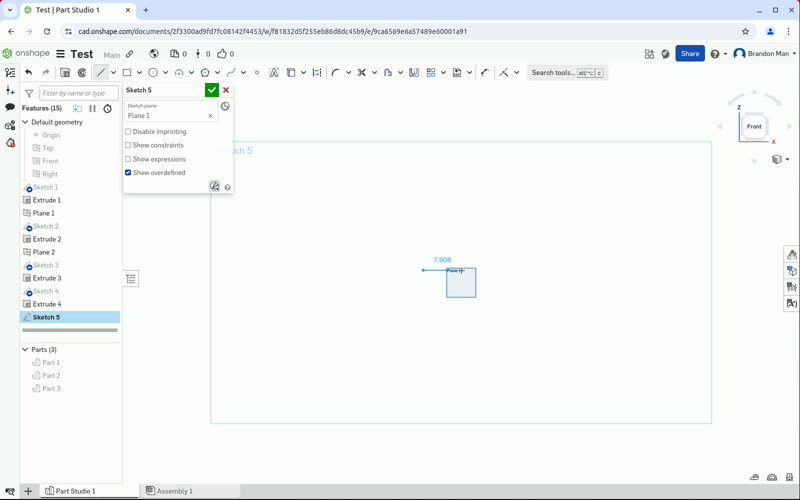
key_up(shift)
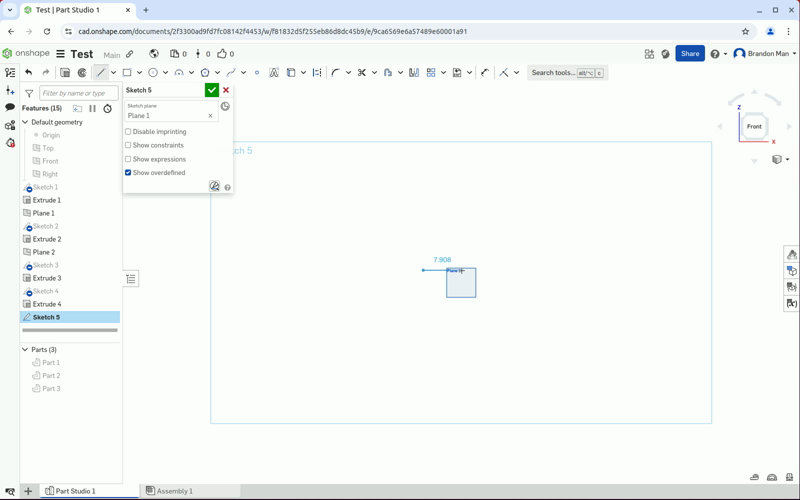
key_down(shift)
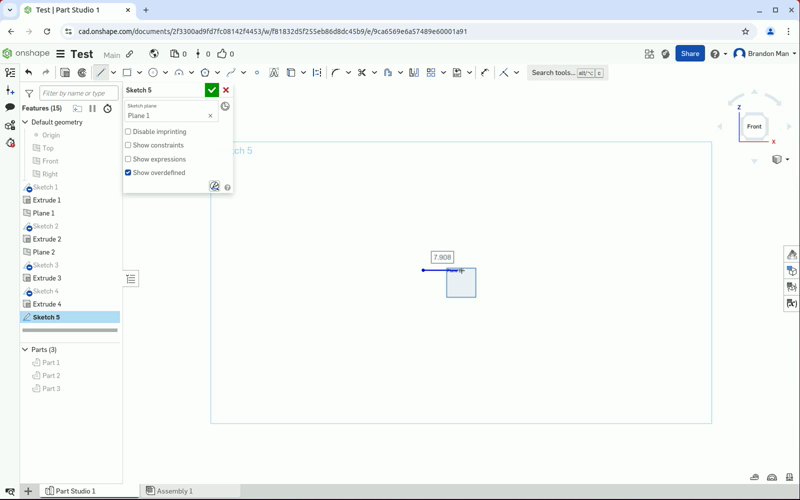
mouse_move(491, 270)
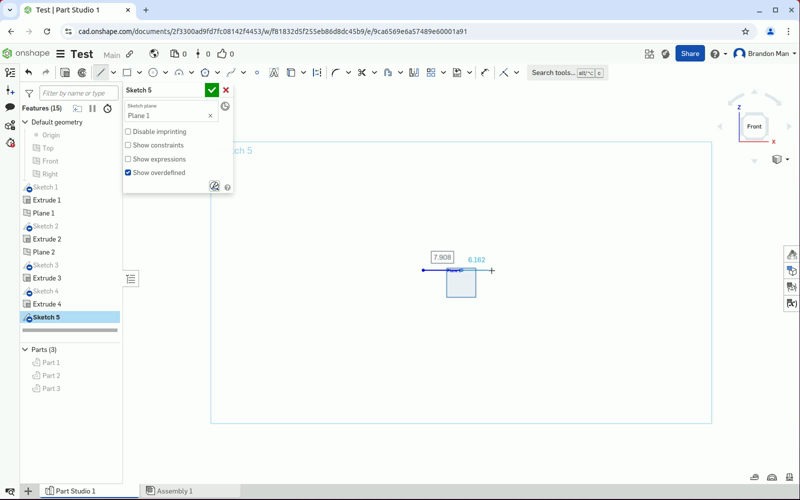
mouse_move(461, 231)
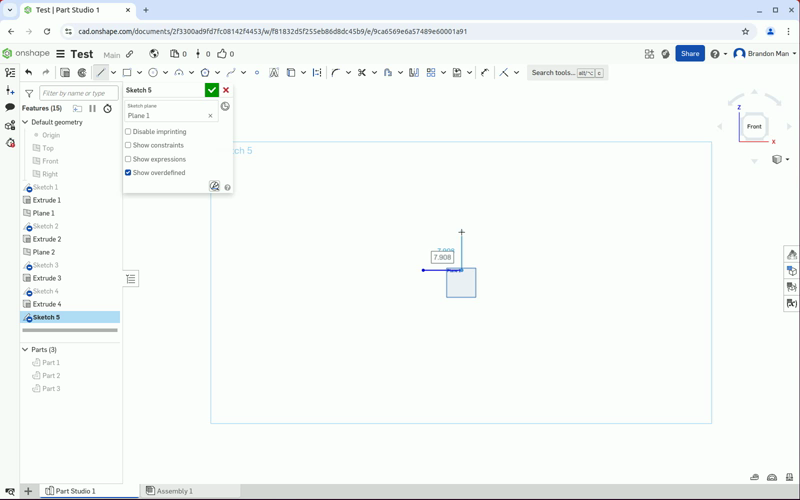
click(461, 231)
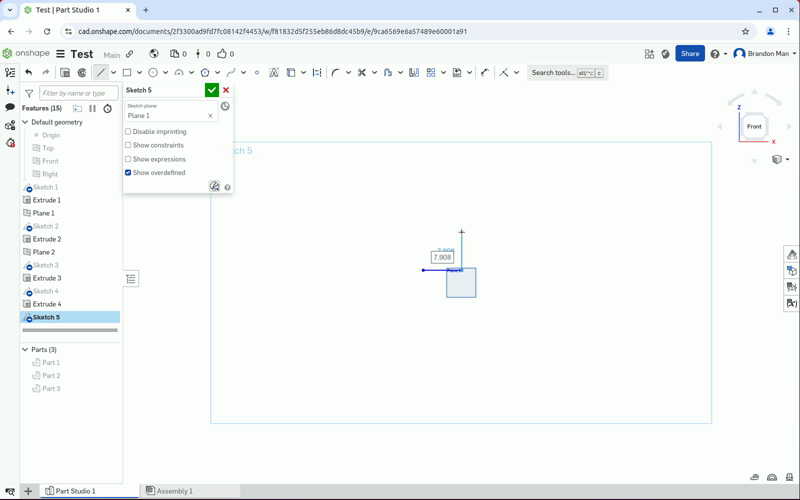
key_up(shift)
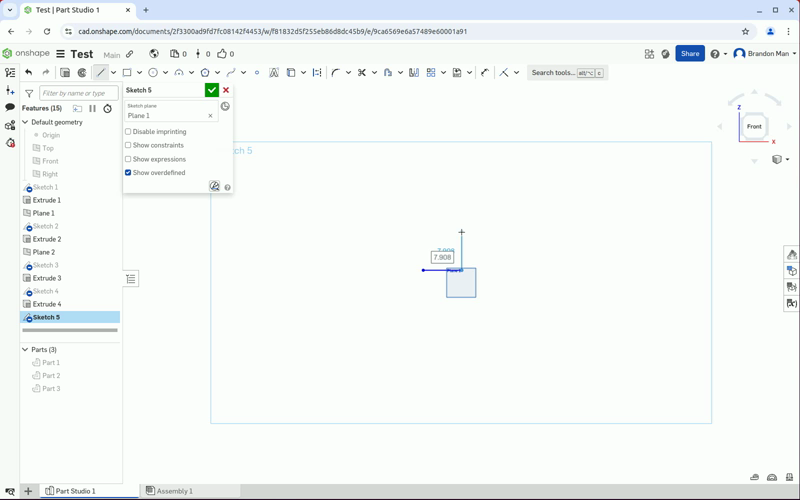
key_down(shift)
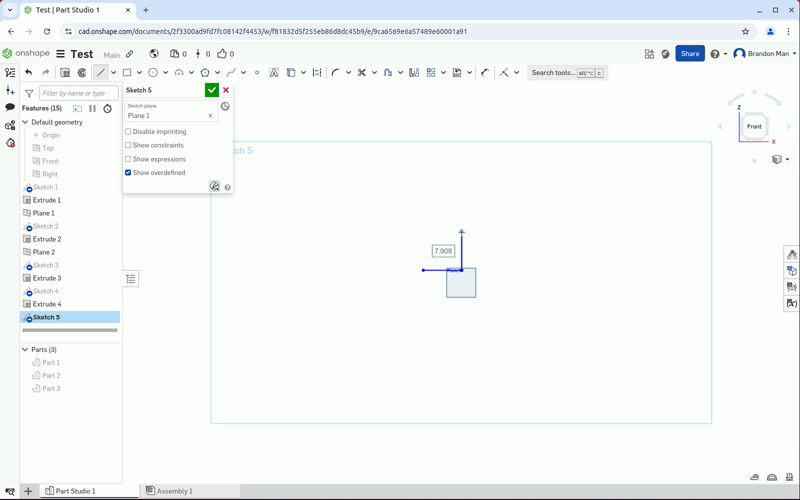
mouse_move(491, 231)
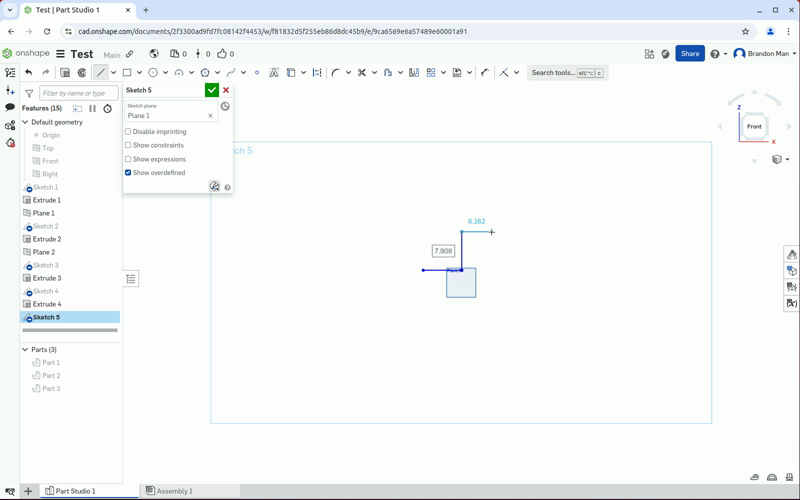
mouse_move(423, 231)
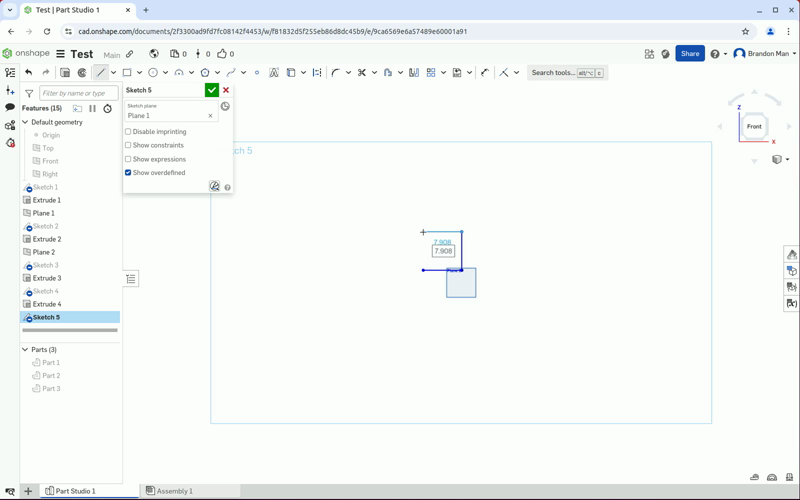
click(423, 231)
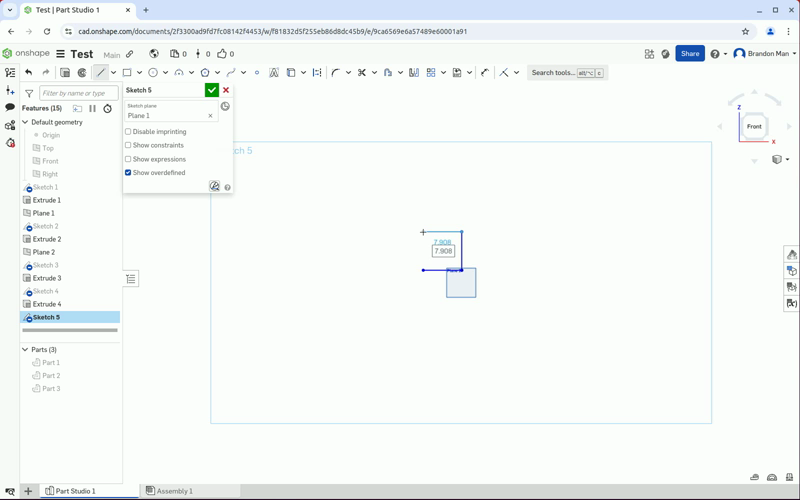
key_up(shift)
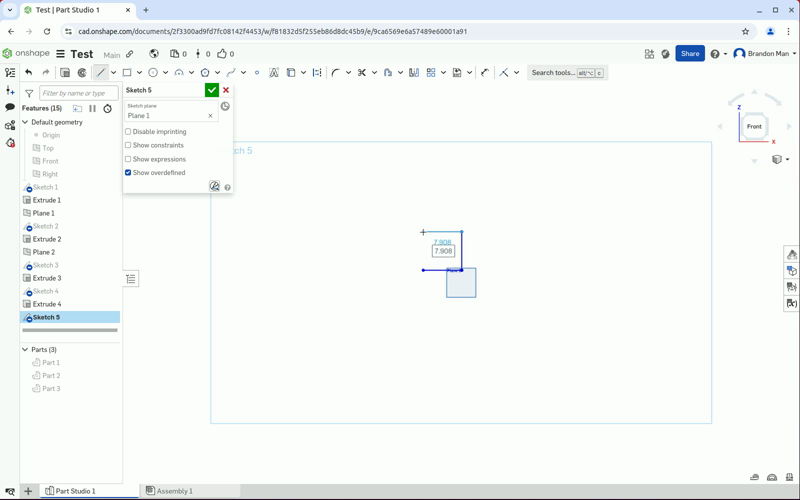
key(esc)
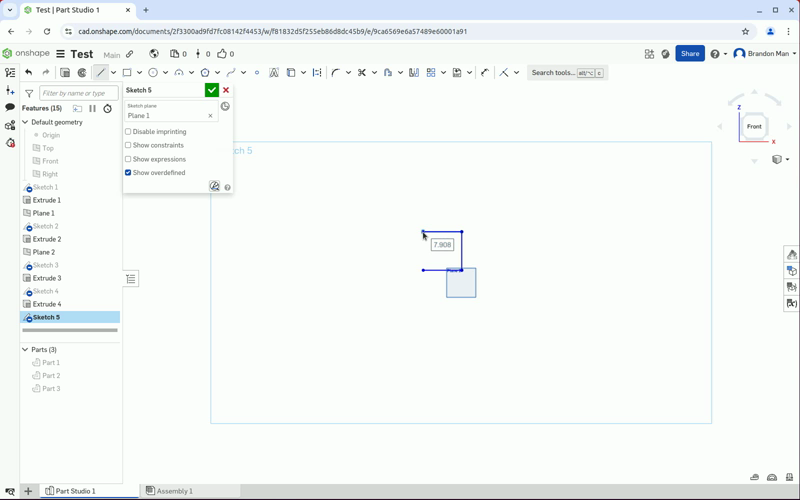
key(a)
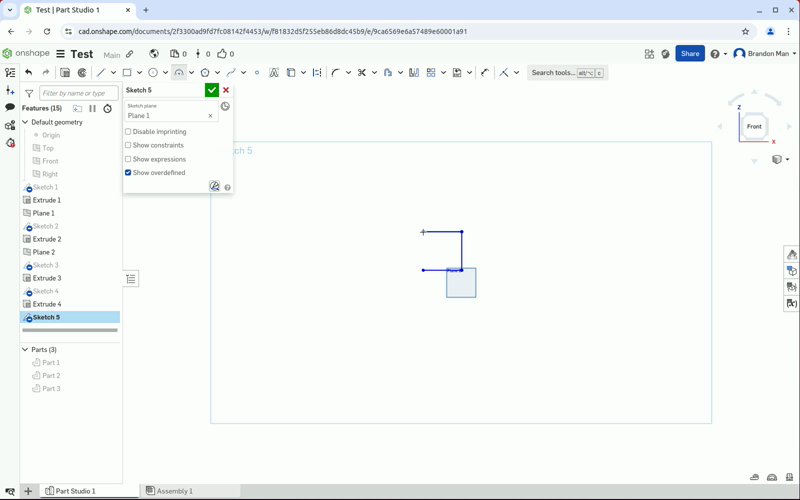
mouse_move(423, 231)
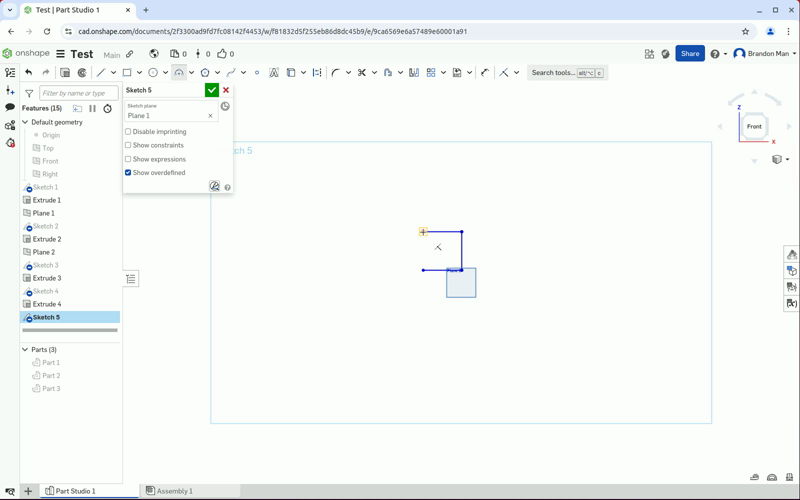
click(423, 231)
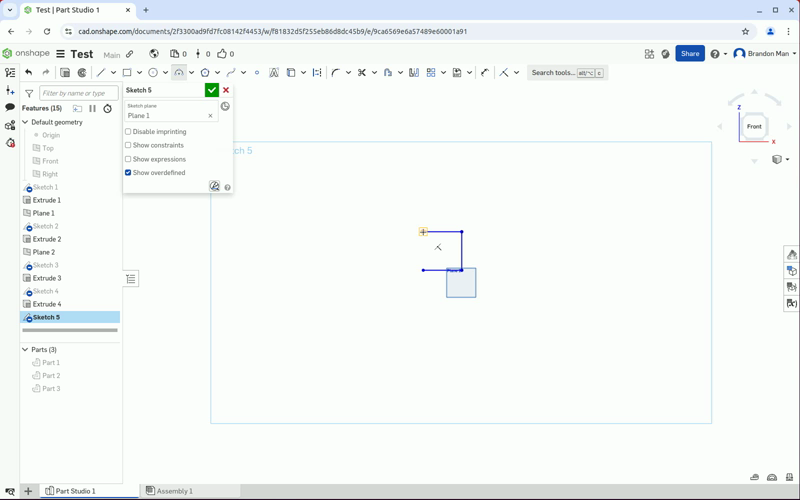
mouse_move(423, 270)
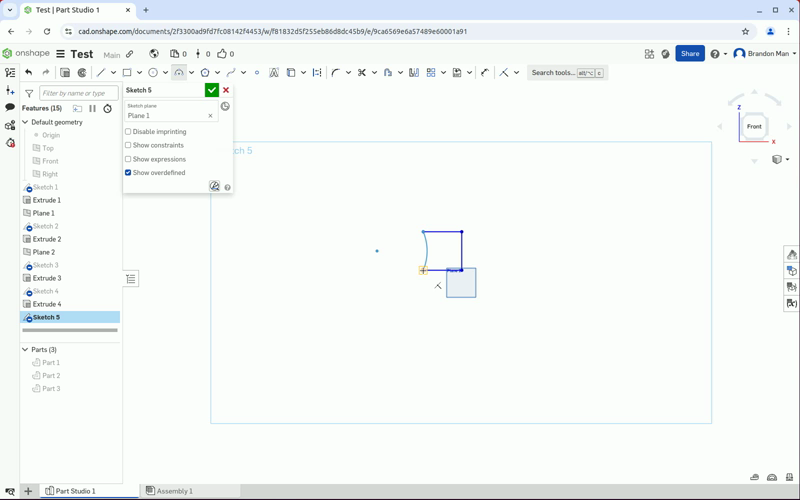
click(423, 270)
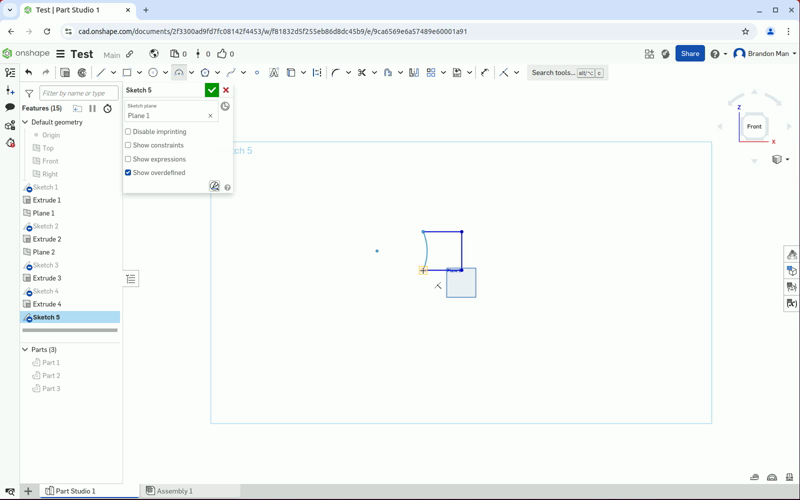
key_down(shift)
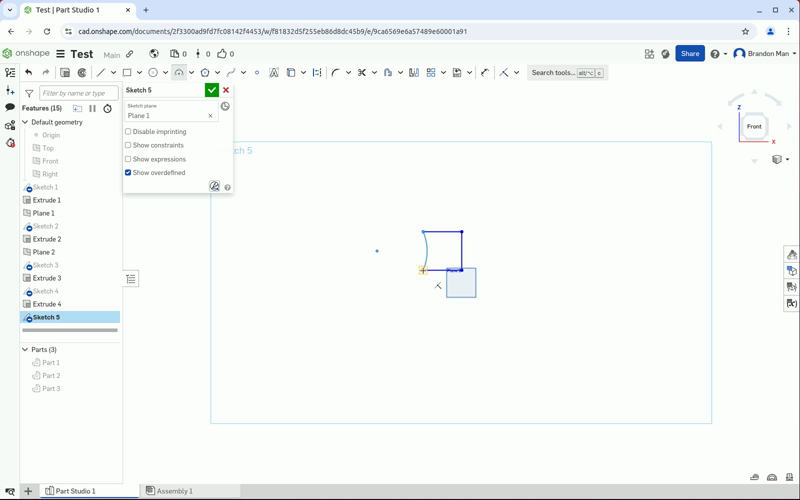
mouse_move(404, 250)
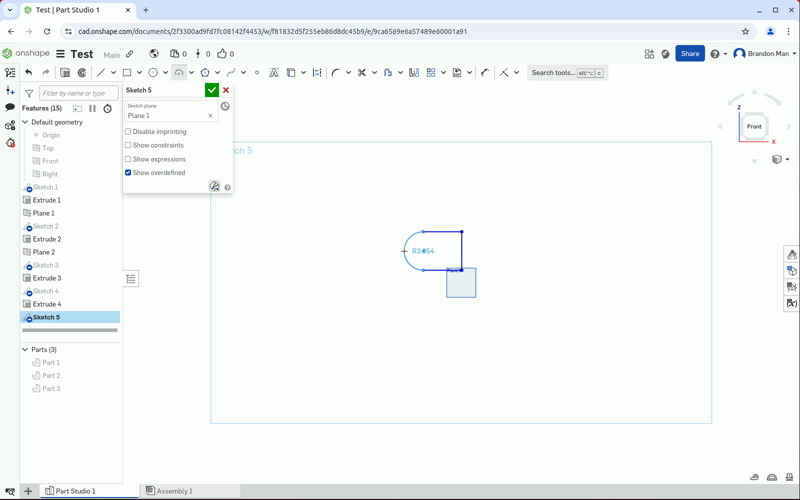
click(404, 250)
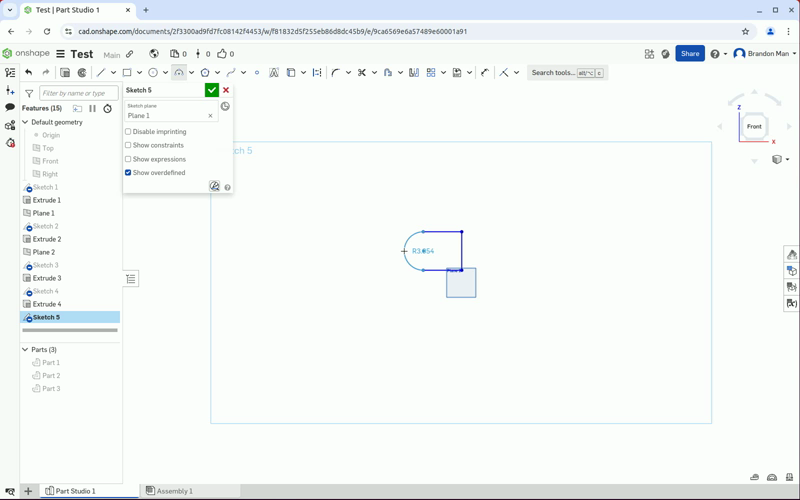
key_up(shift)
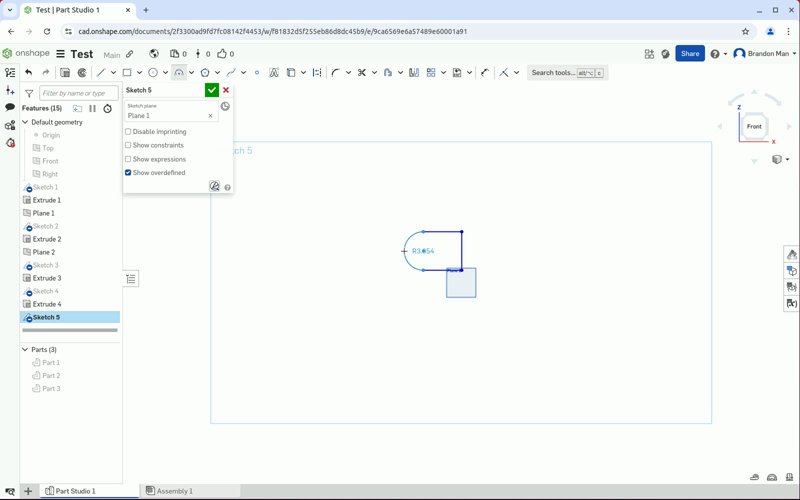
key(esc)
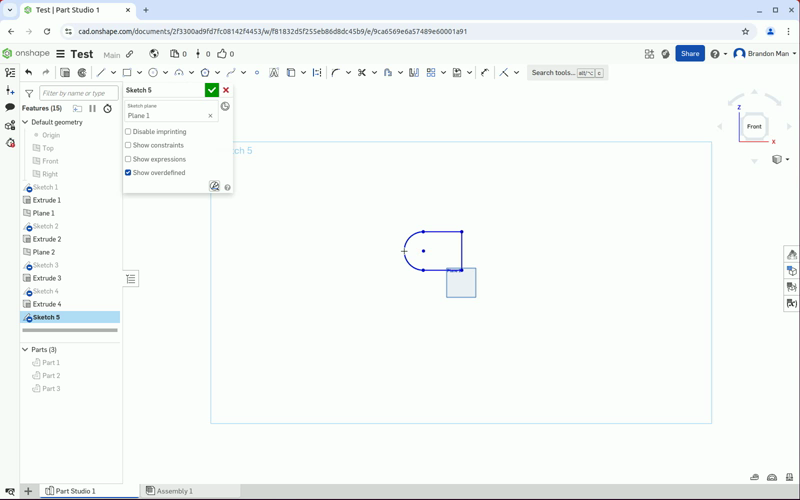
mouse_move(441, 244)
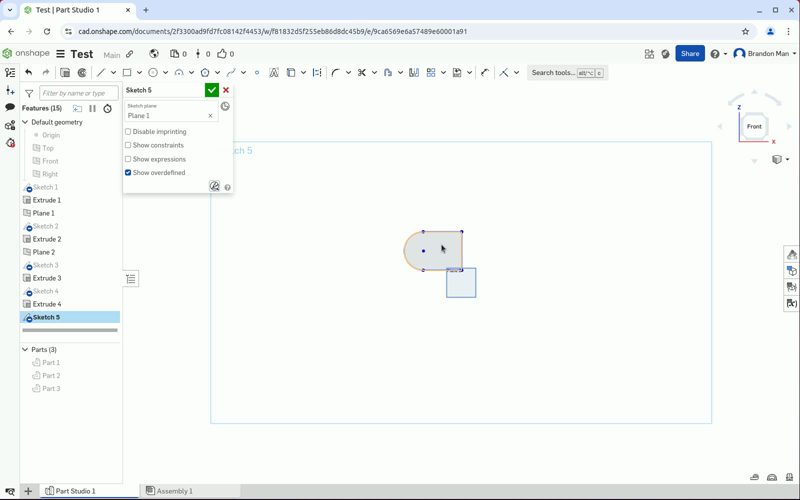
click(441, 244)
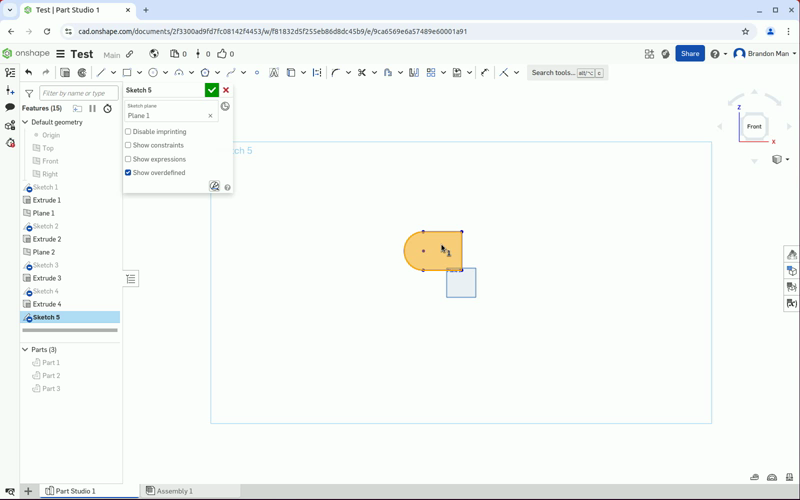
mouse_move(73, 352)
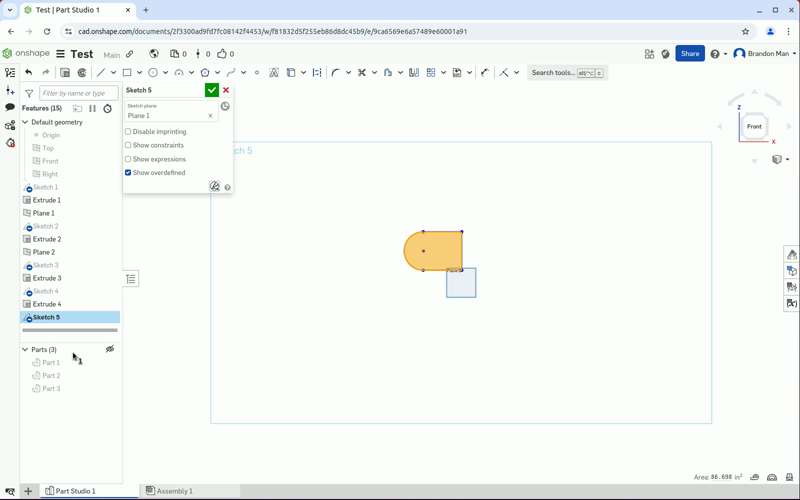
key(shift+y)
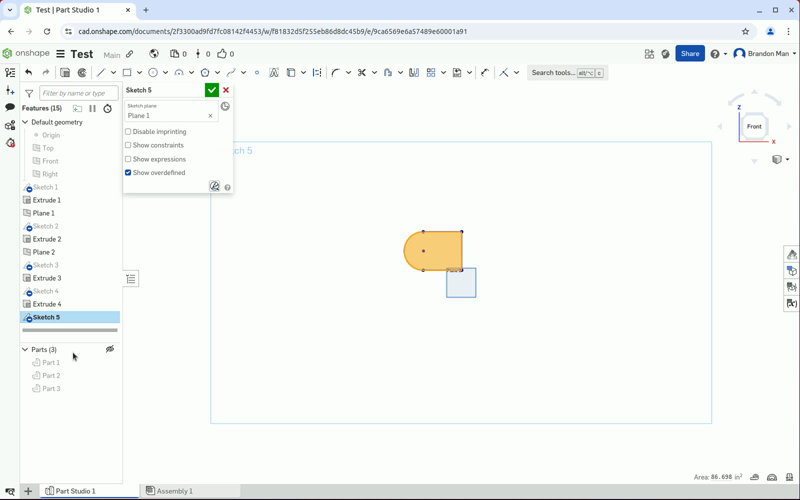
key(shift+e)
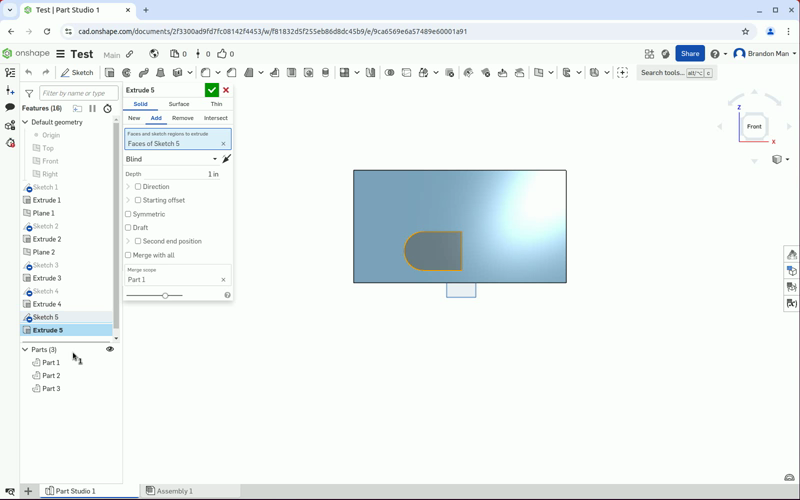
mouse_move(143, 106)
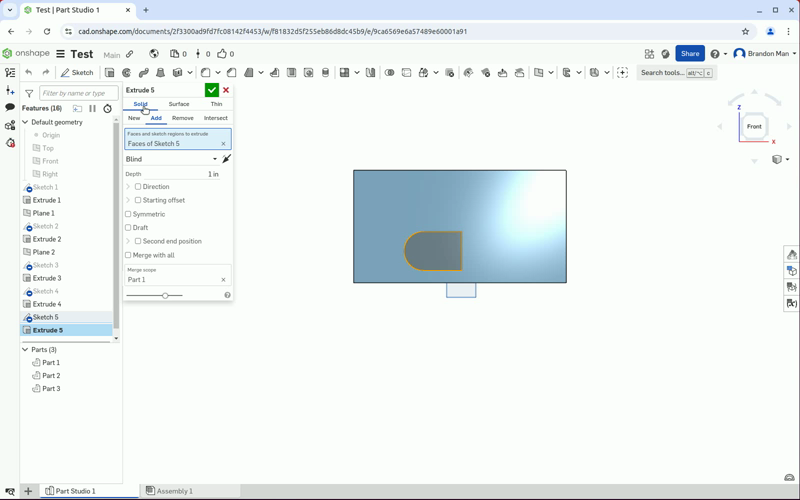
click(143, 106)
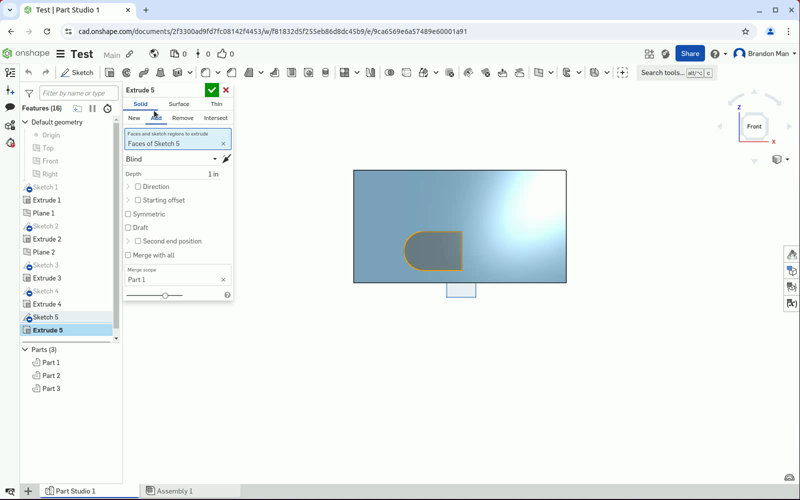
mouse_move(186, 120)
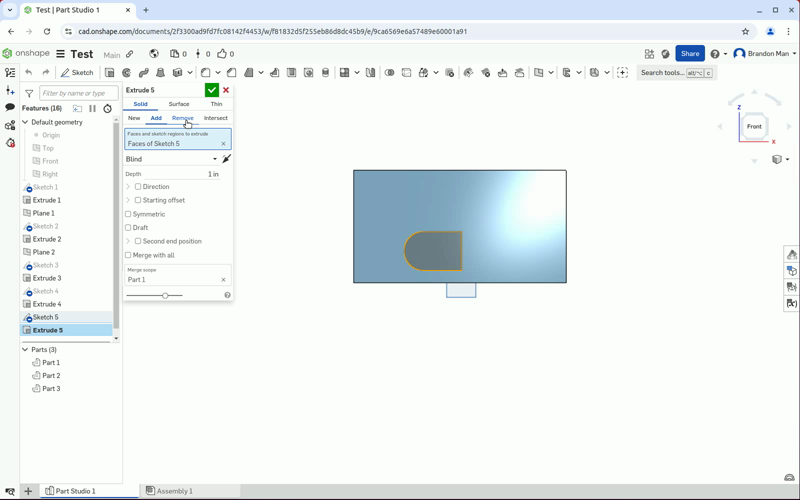
click(186, 120)
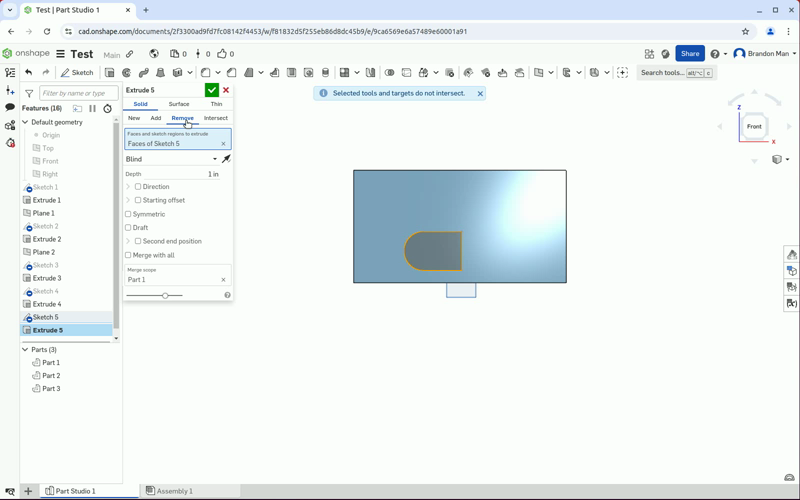
key(tab, 4)
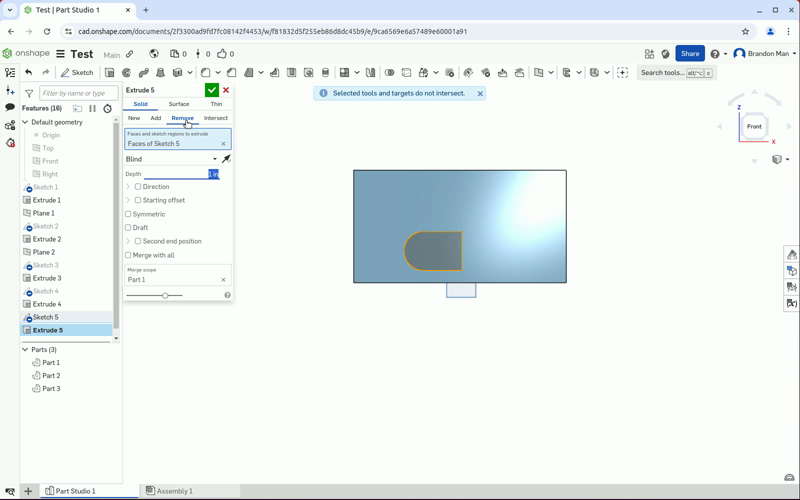
text(1.926)
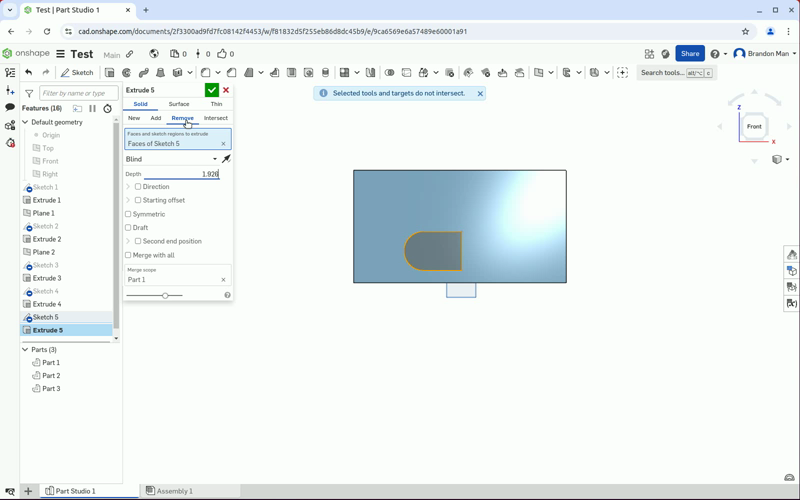
key(tab, 6)
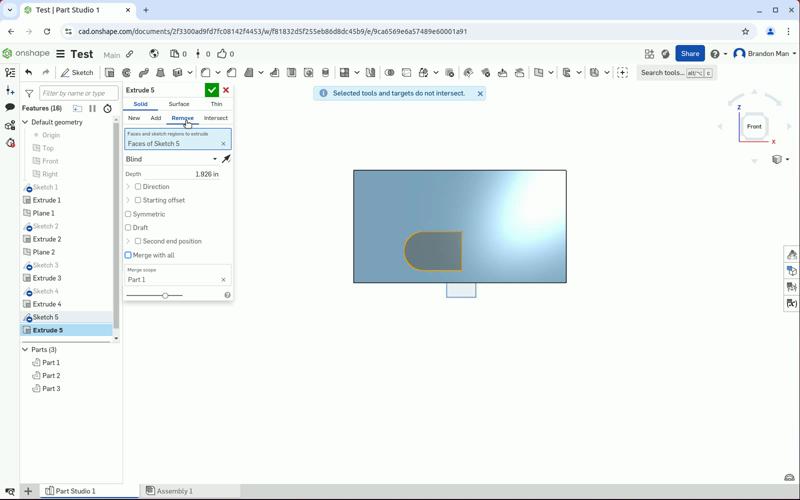
key(space)
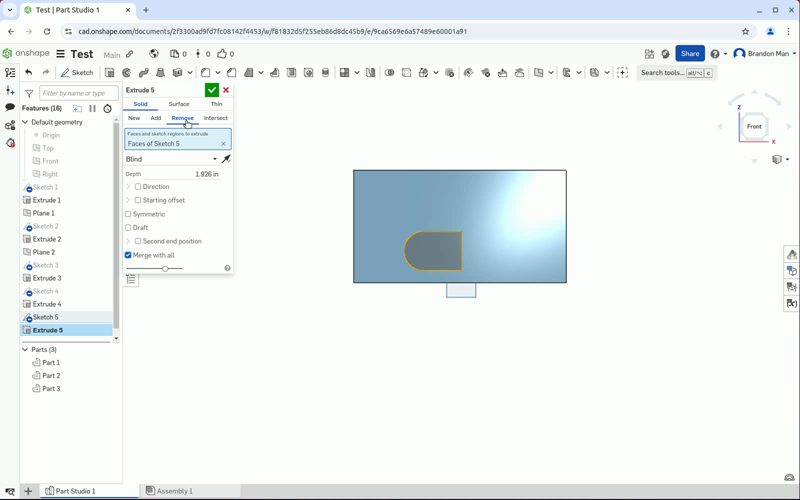
key(enter)
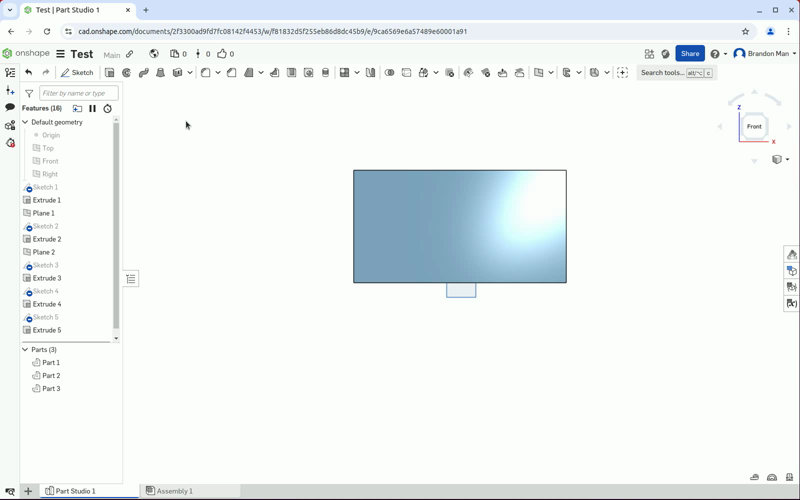
key(shift+h)
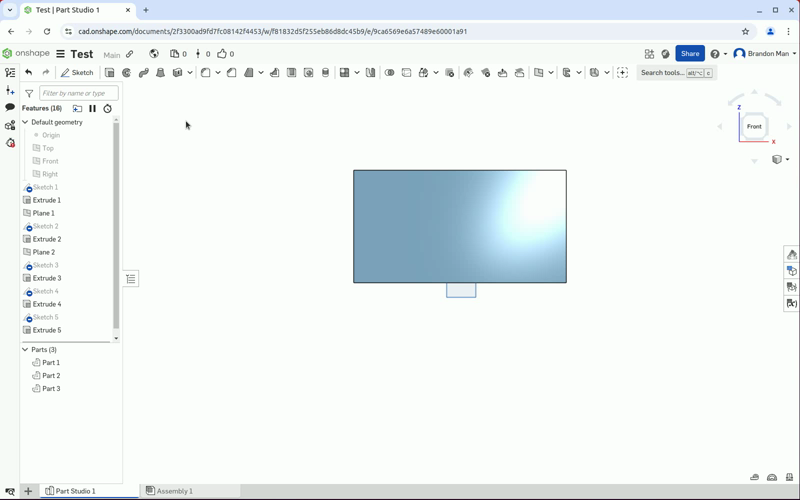
key(shift+h)
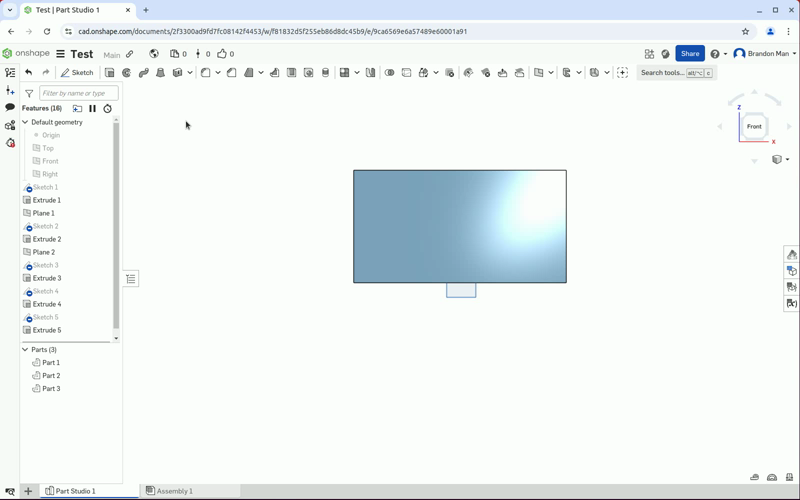
mouse_move(69, 189)
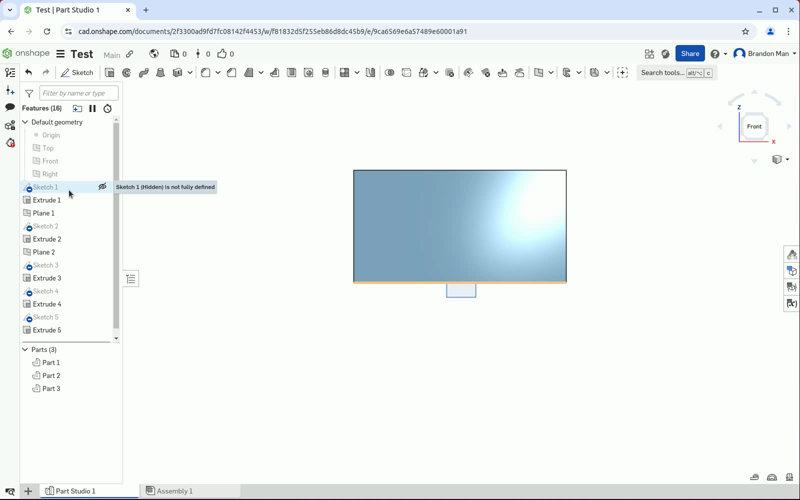
click(69, 189)
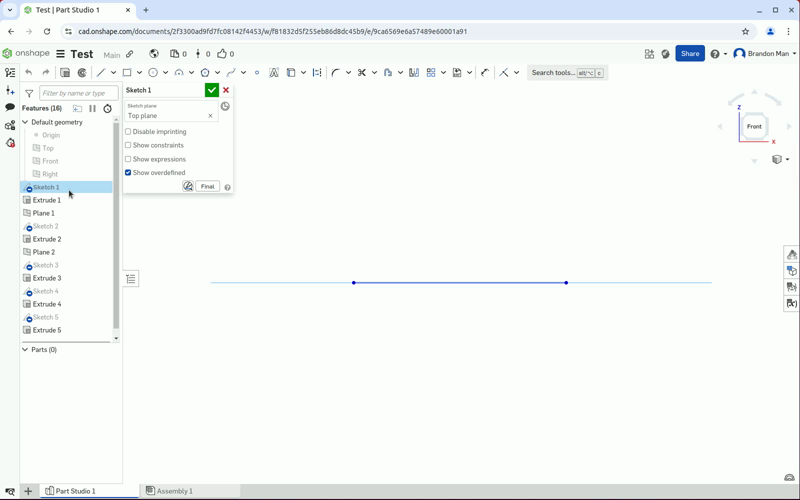
mouse_move(229, 92)
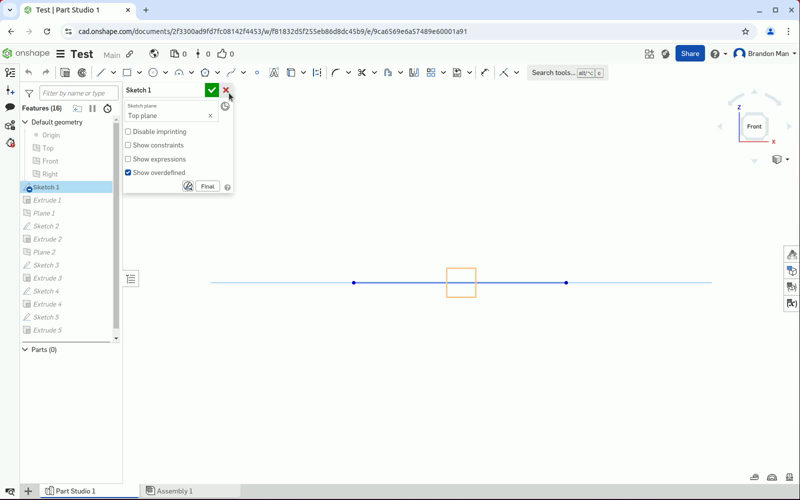
click(229, 92)
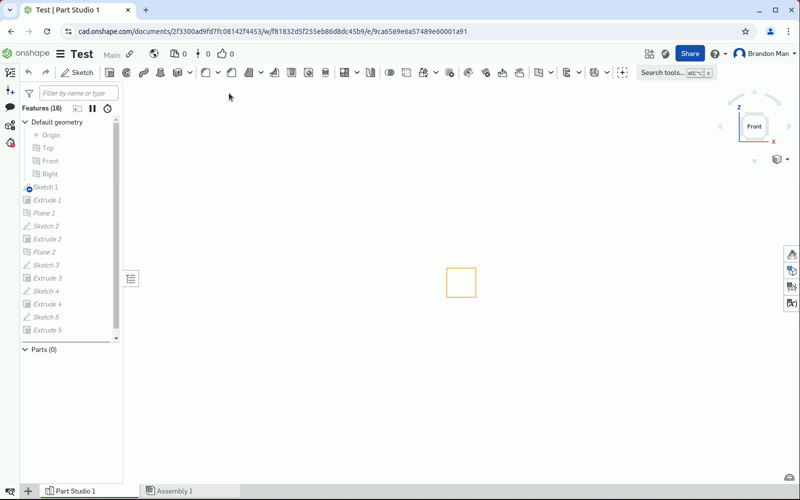
key(shift+s)
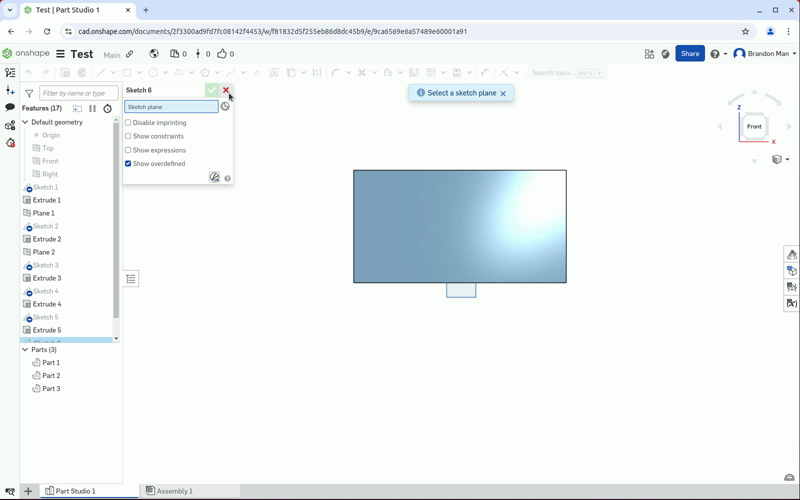
mouse_move(69, 202)
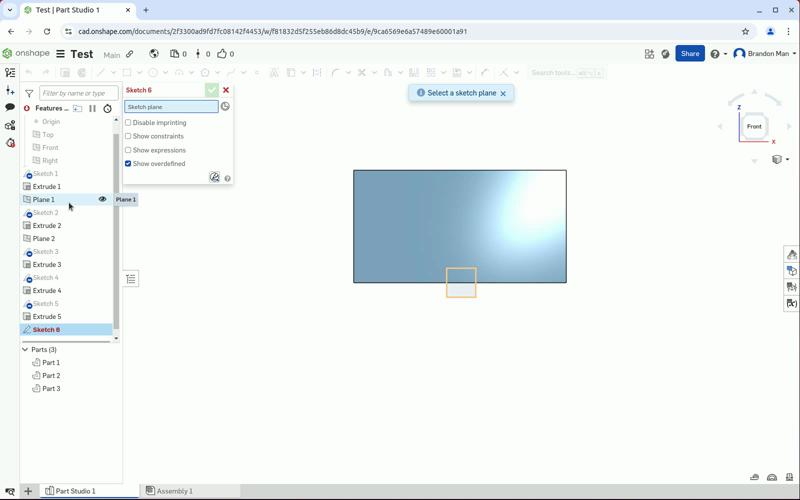
click(69, 202)
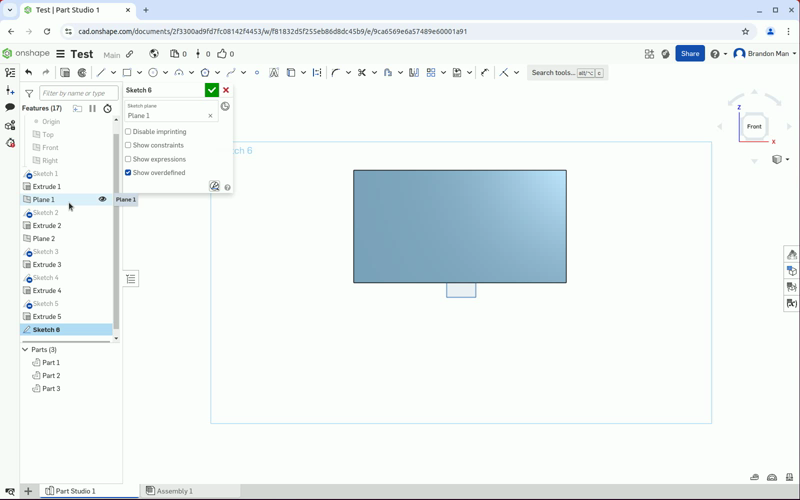
mouse_move(73, 352)
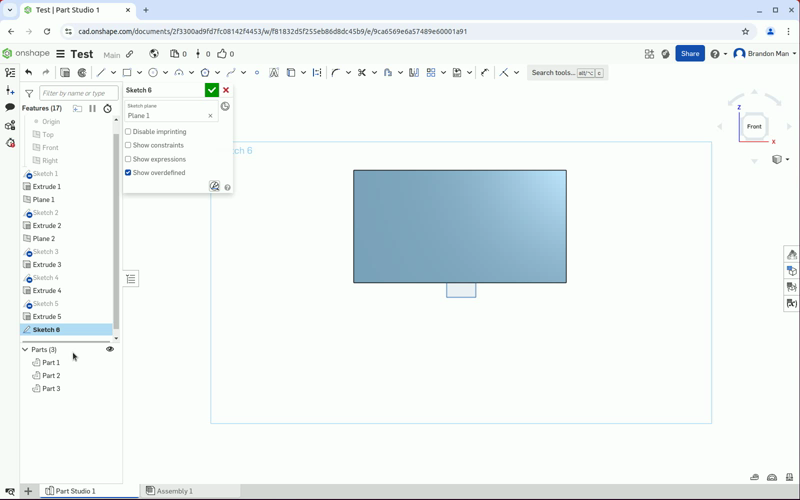
key(y)
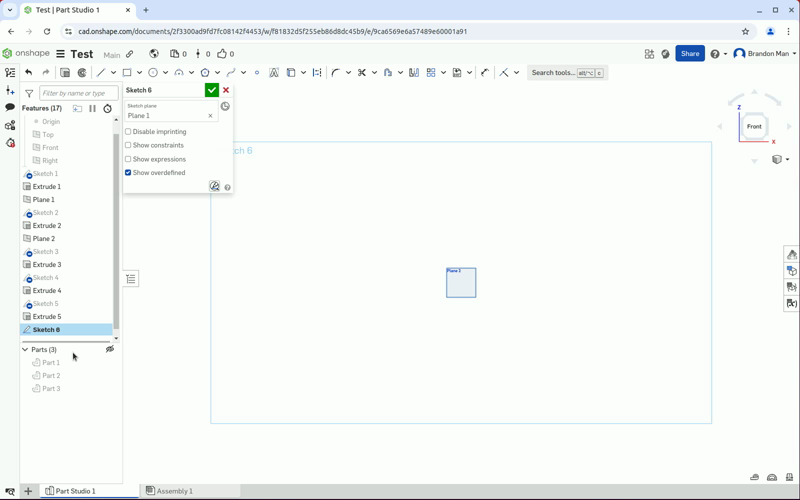
key(l)
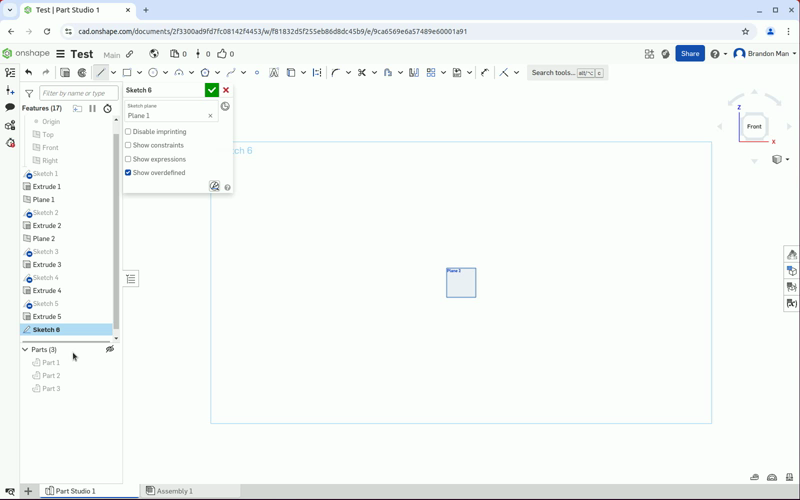
key_down(shift)
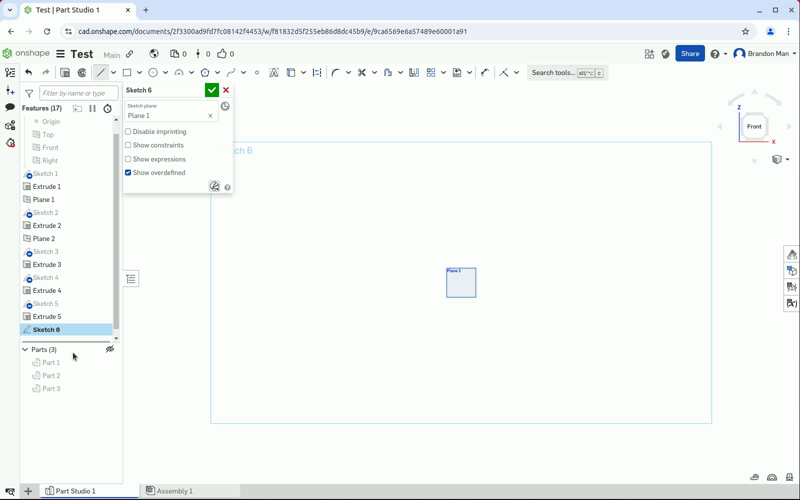
mouse_move(460, 270)
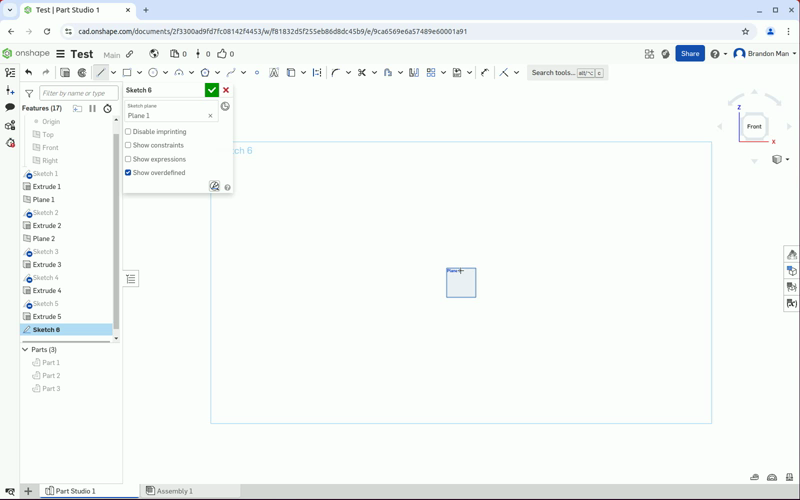
click(460, 270)
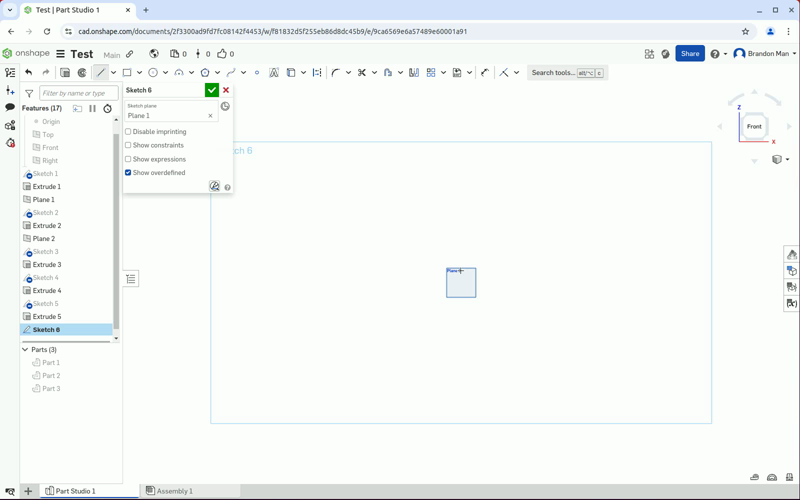
key_up(shift)
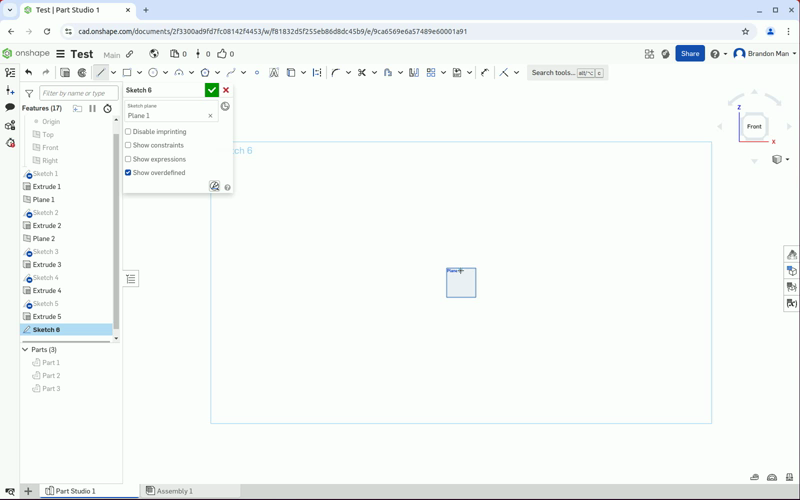
key_down(shift)
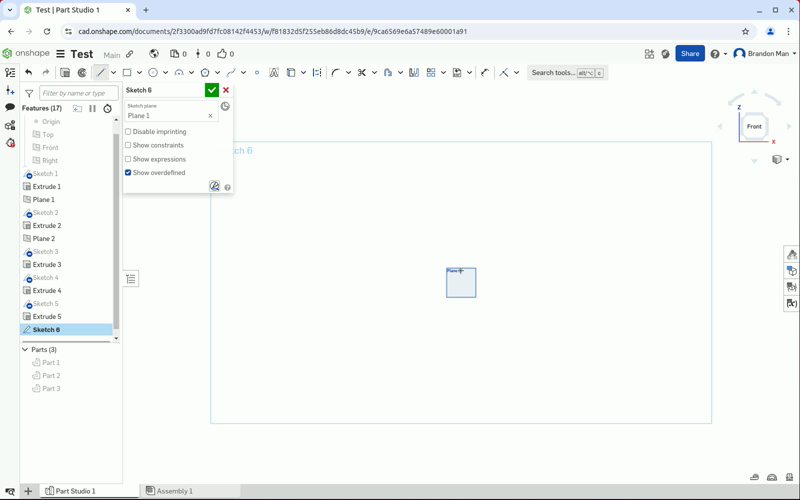
mouse_move(490, 270)
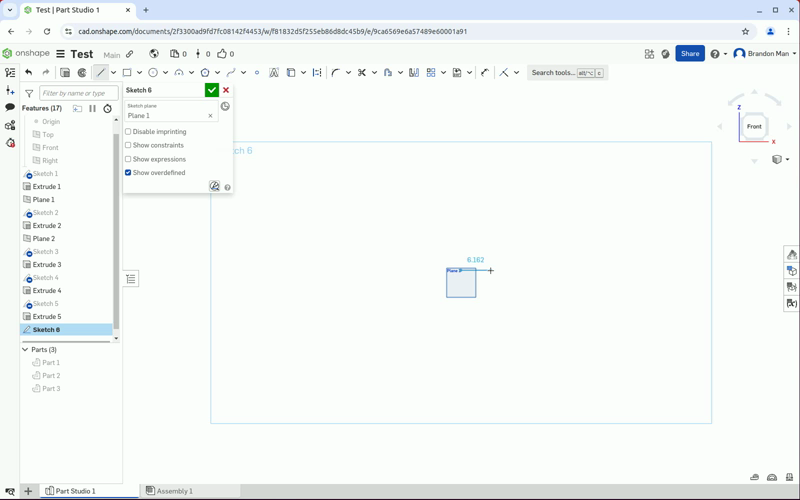
mouse_move(498, 270)
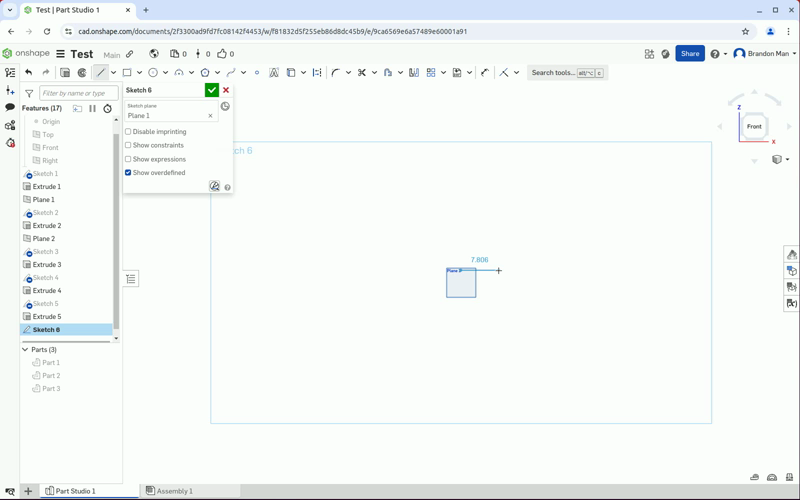
click(498, 270)
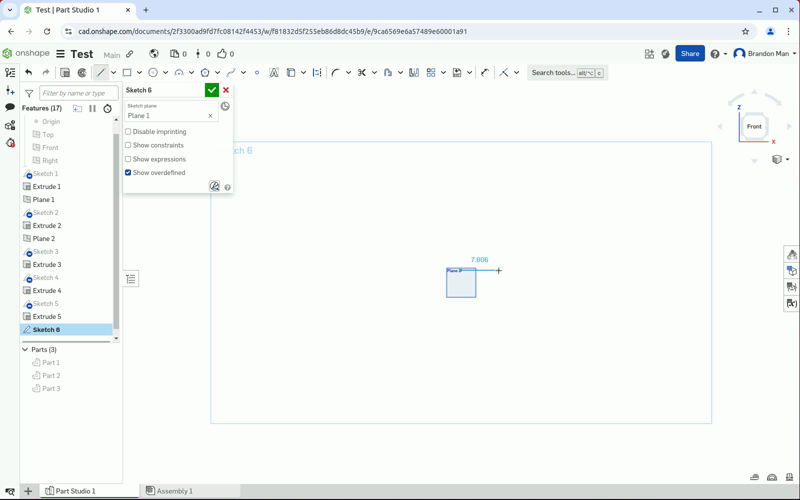
key_up(shift)
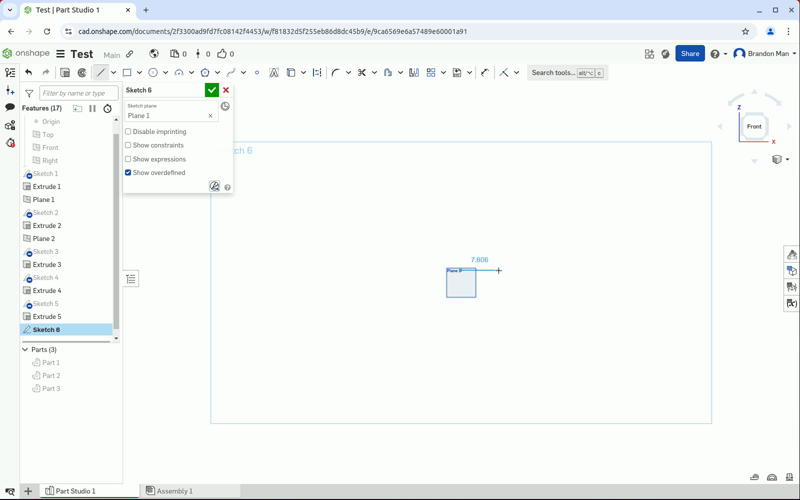
key(esc)
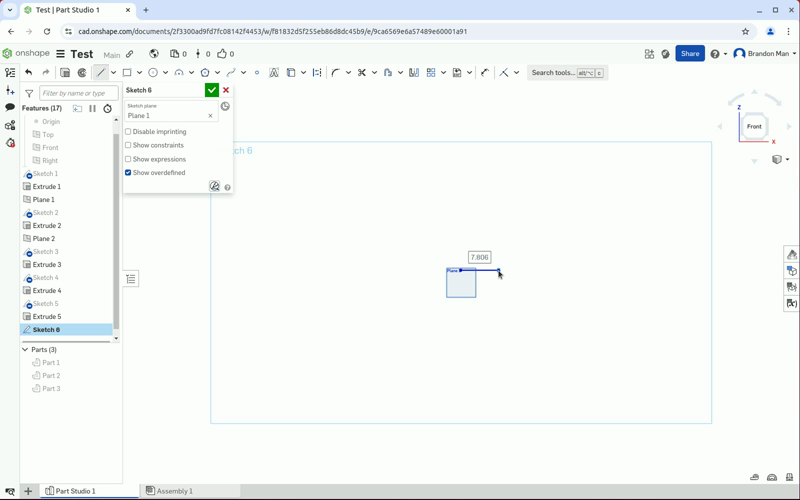
key(a)
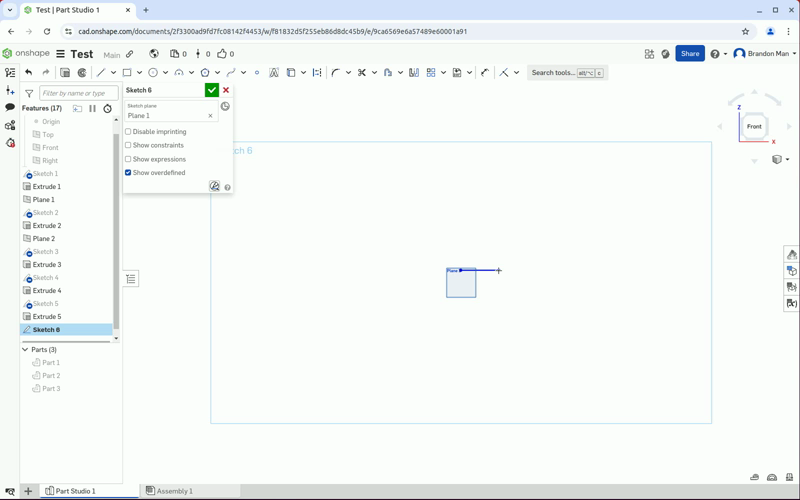
mouse_move(498, 270)
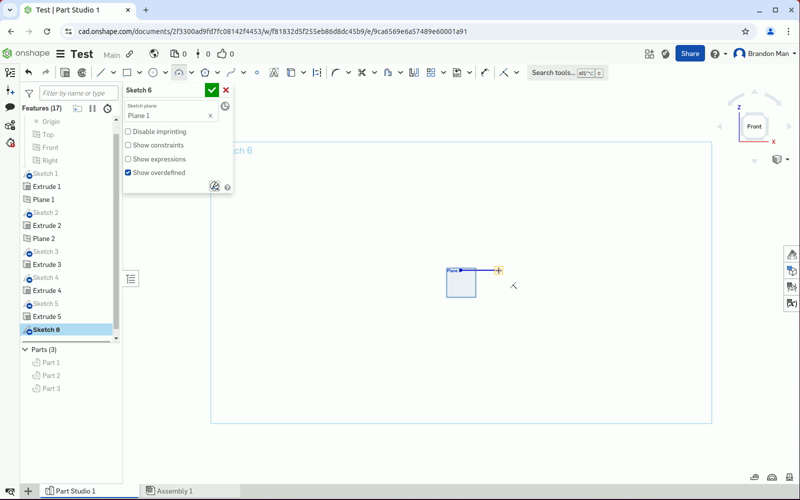
click(498, 270)
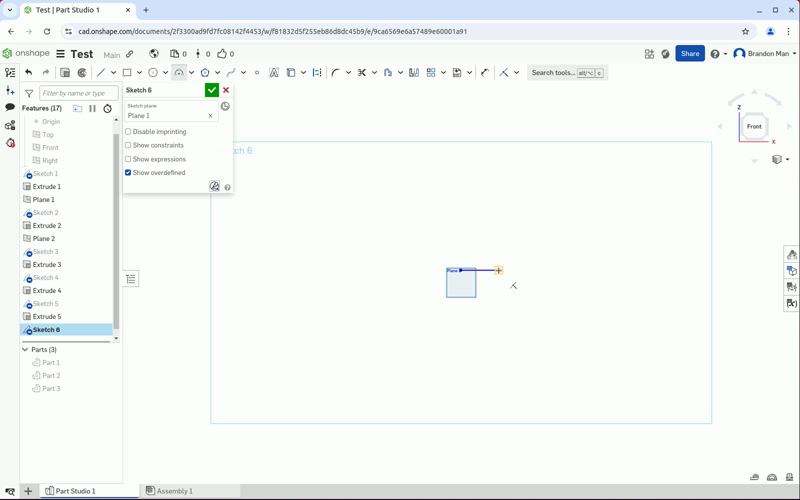
key_down(shift)
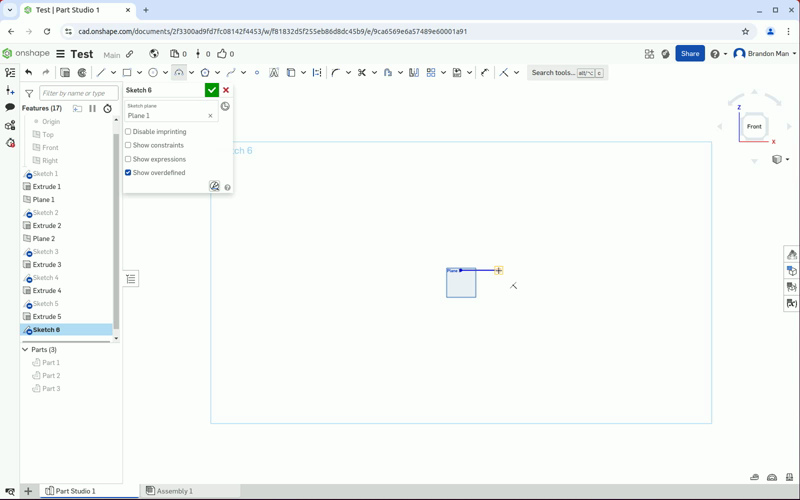
mouse_move(498, 232)
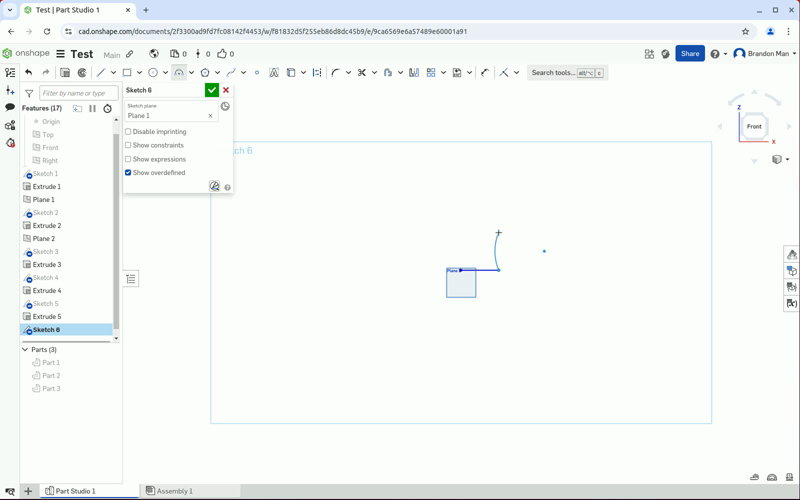
click(498, 232)
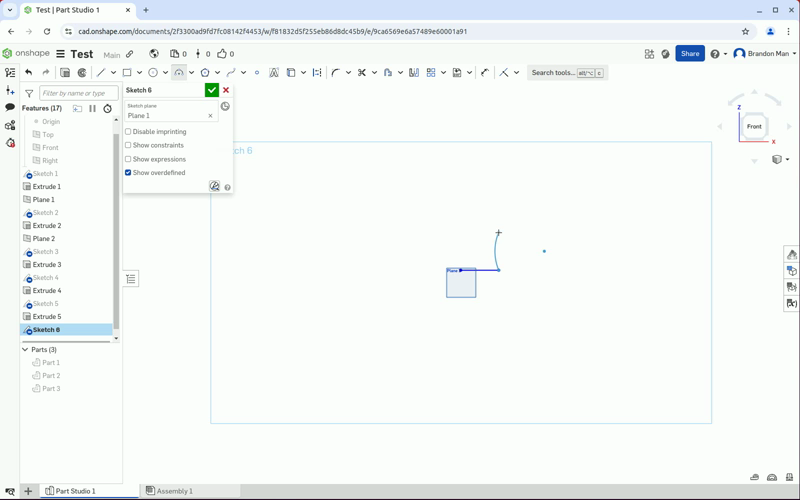
mouse_move(517, 251)
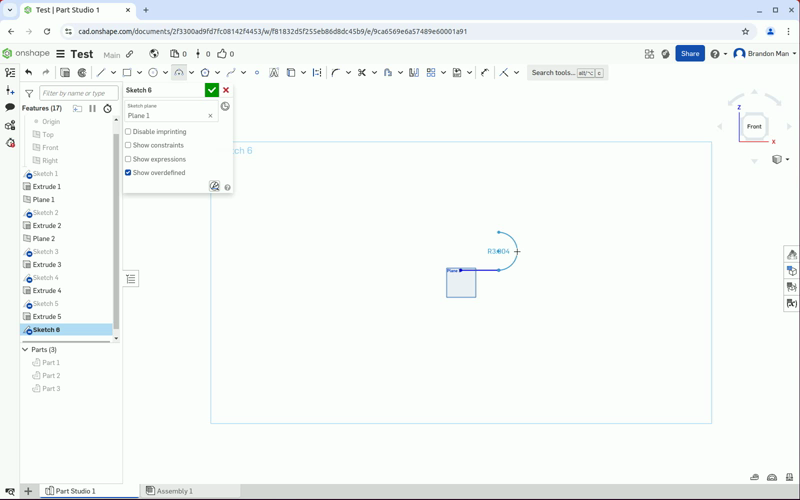
click(517, 251)
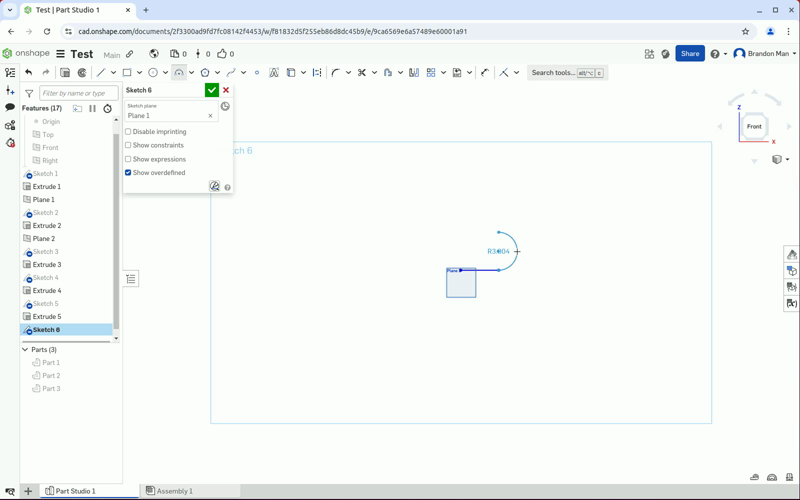
key_up(shift)
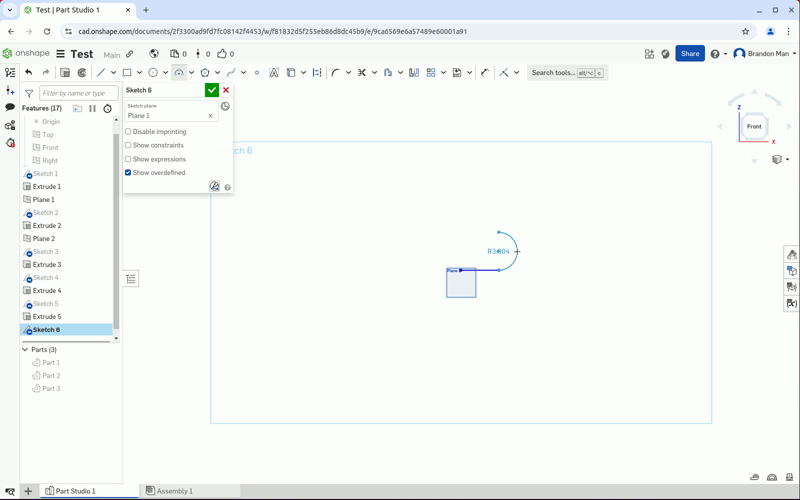
key(esc)
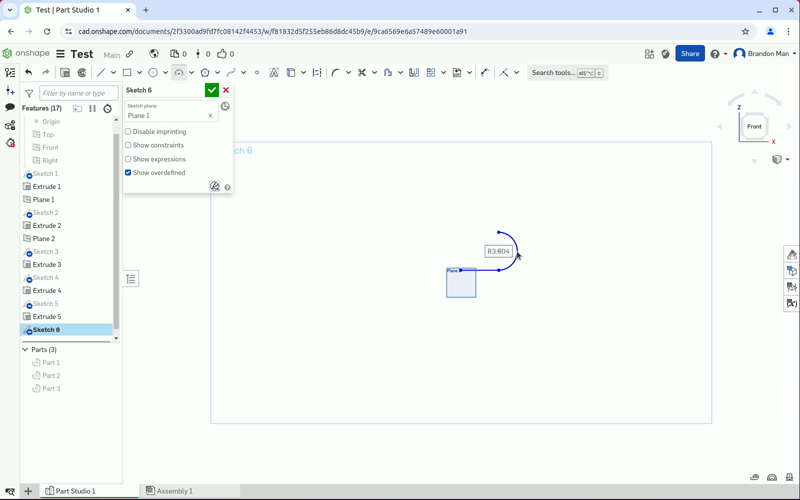
key(l)
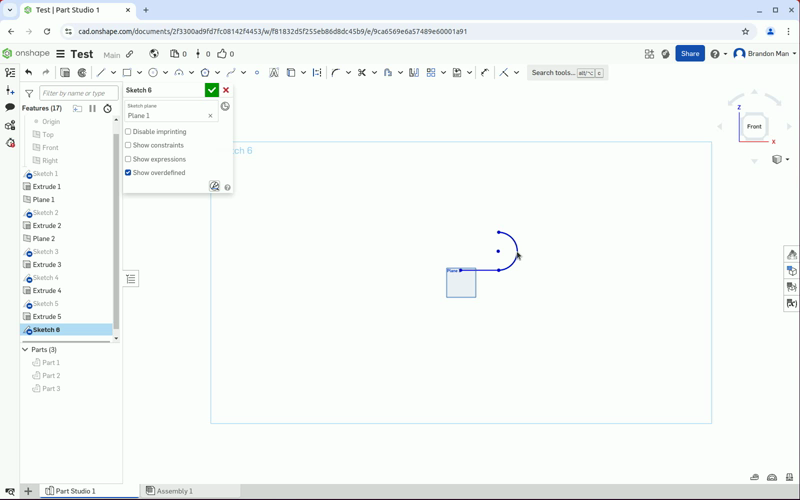
mouse_move(498, 232)
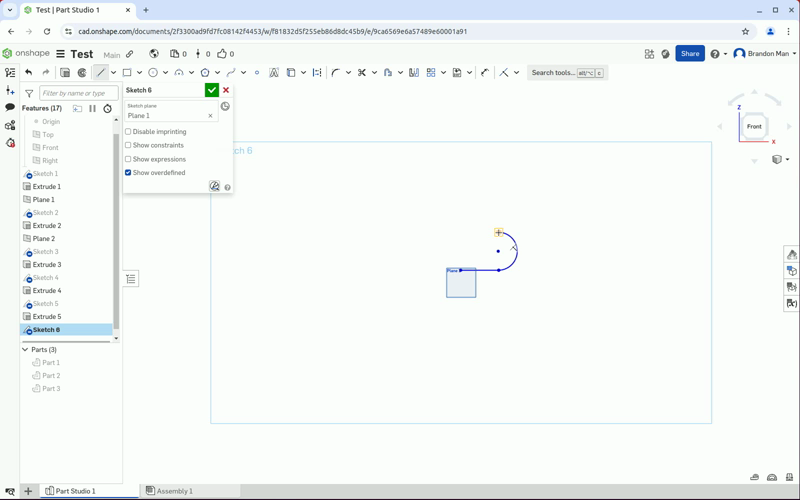
click(498, 232)
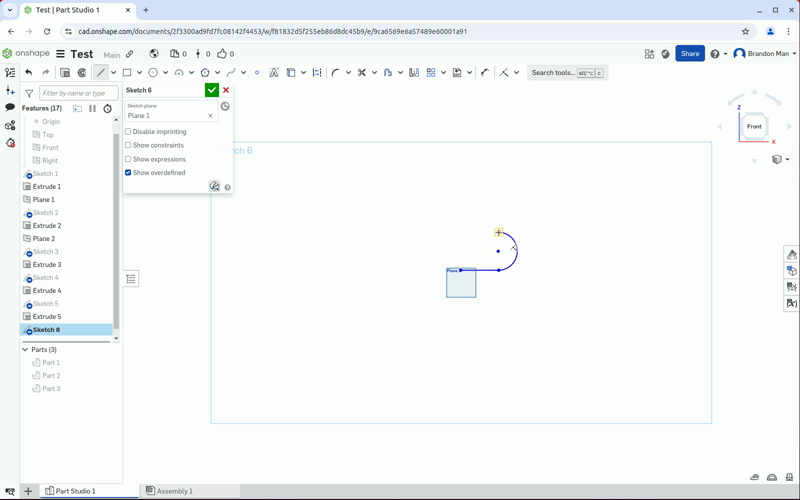
key_down(shift)
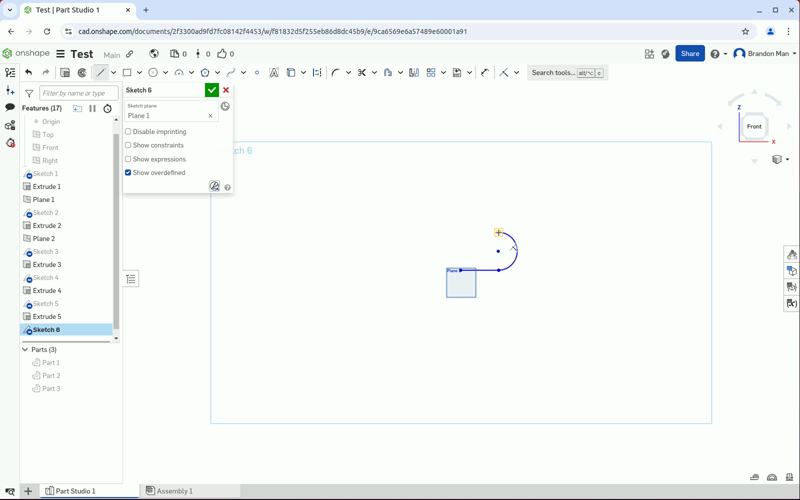
mouse_move(528, 232)
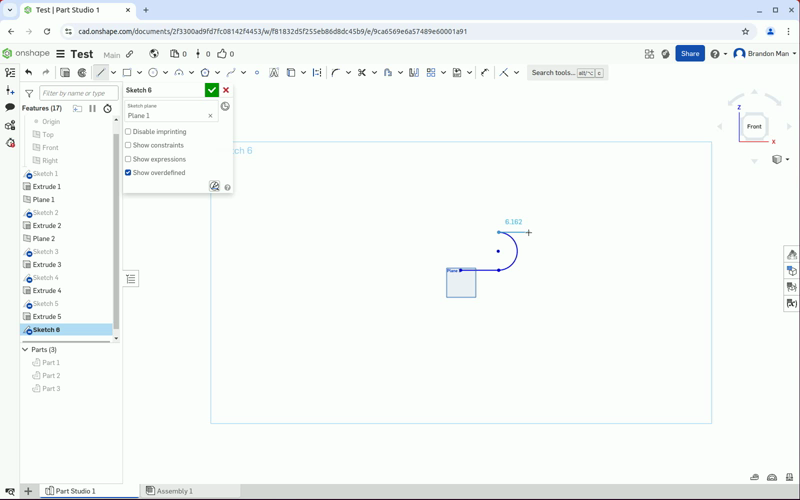
mouse_move(460, 232)
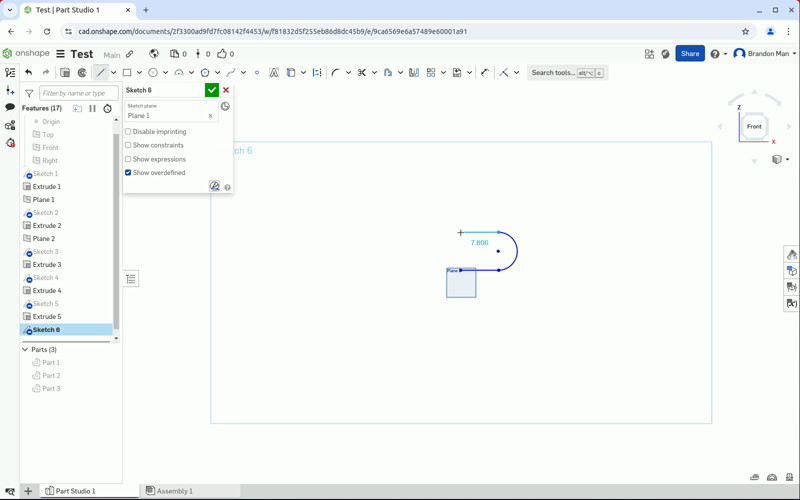
click(460, 232)
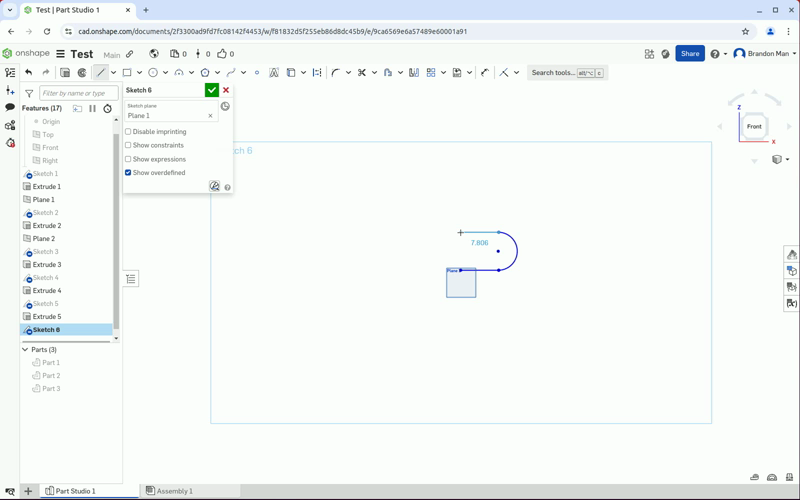
key_up(shift)
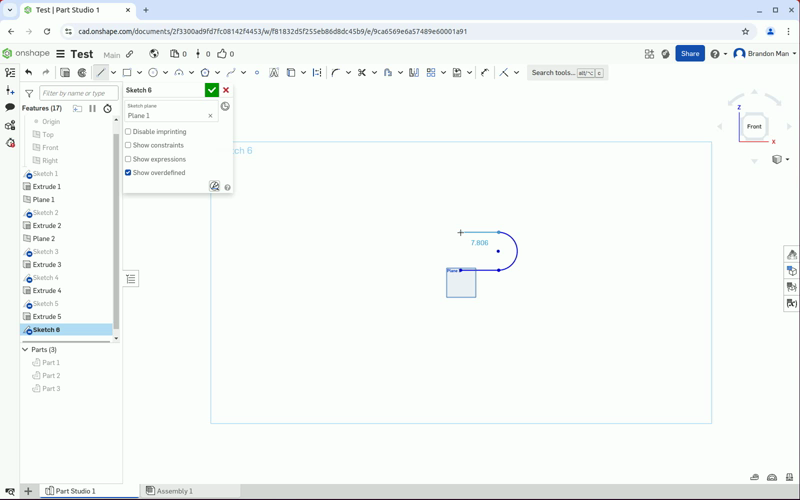
mouse_move(490, 232)
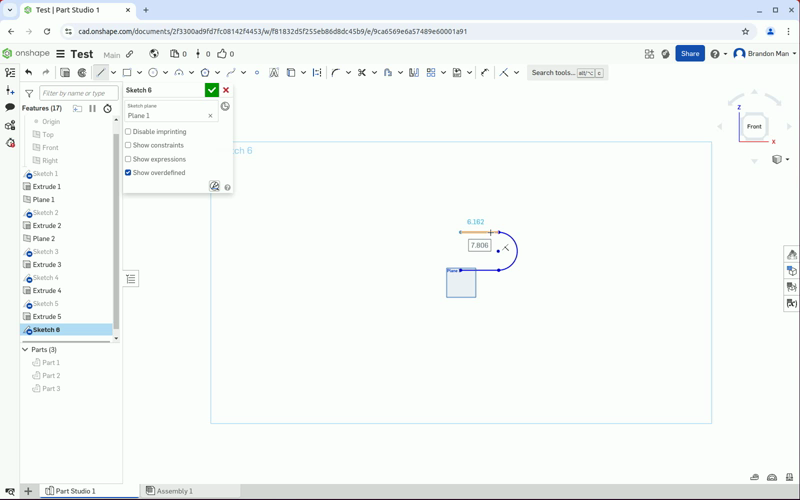
key_down(shift)
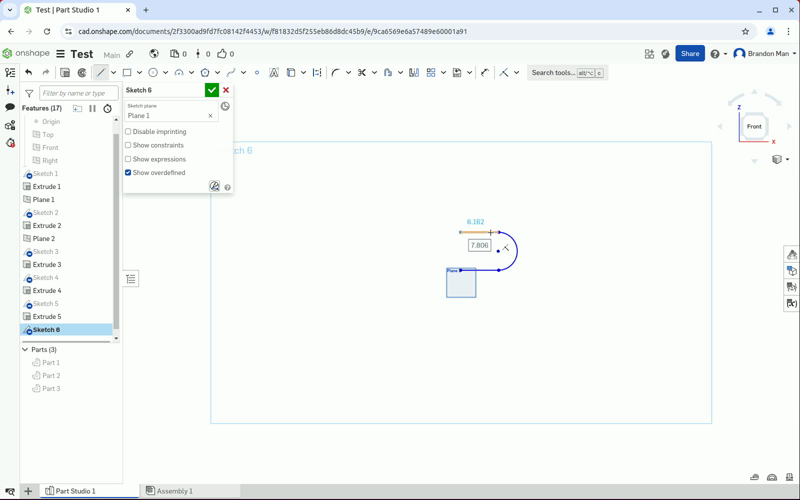
mouse_move(460, 270)
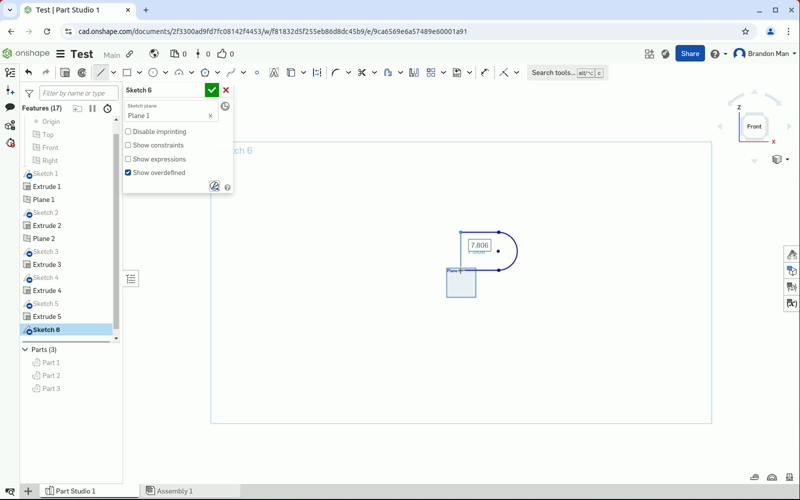
key_up(shift)
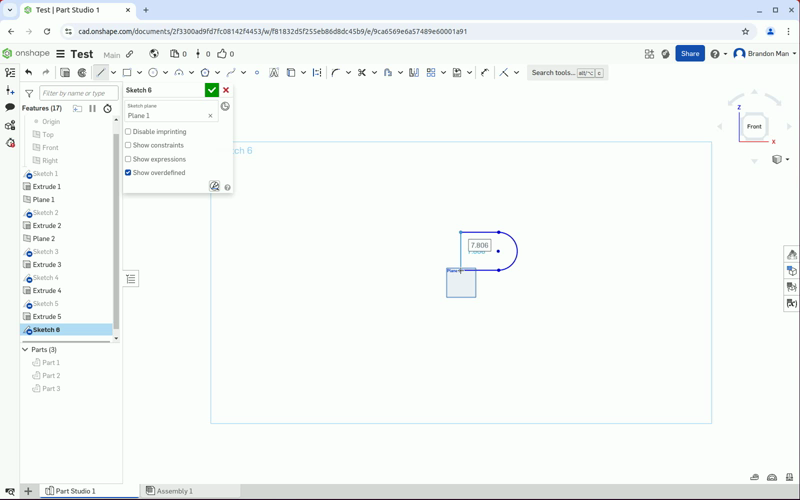
click(460, 270)
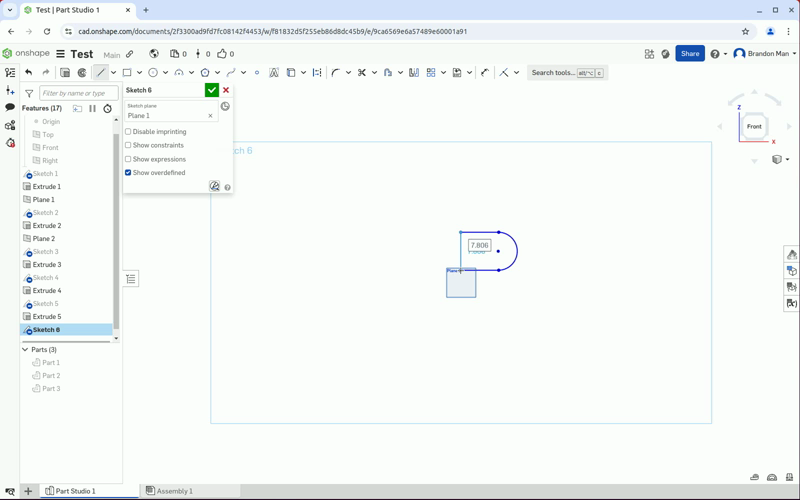
key(esc)
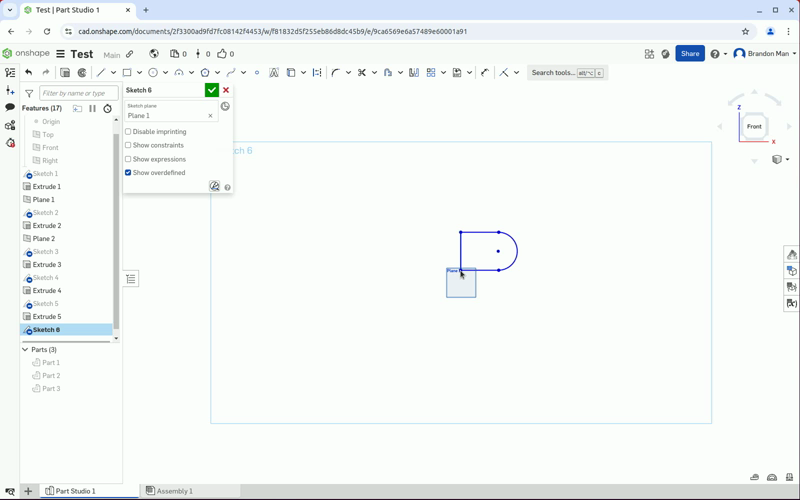
mouse_move(509, 254)
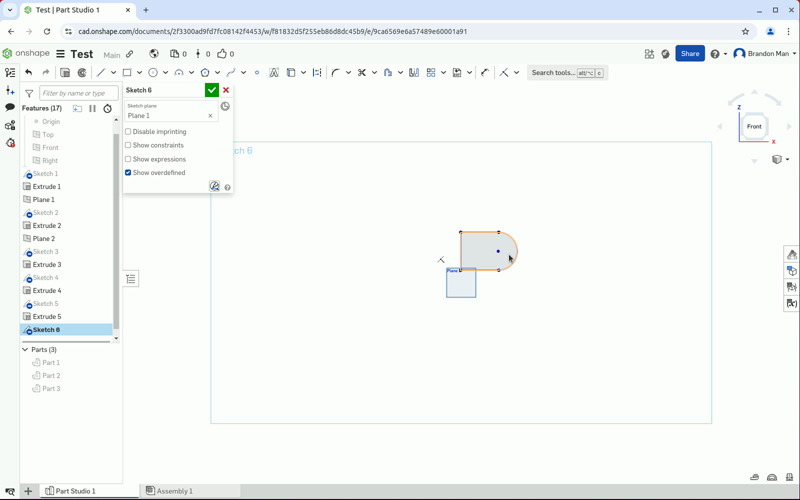
click(509, 254)
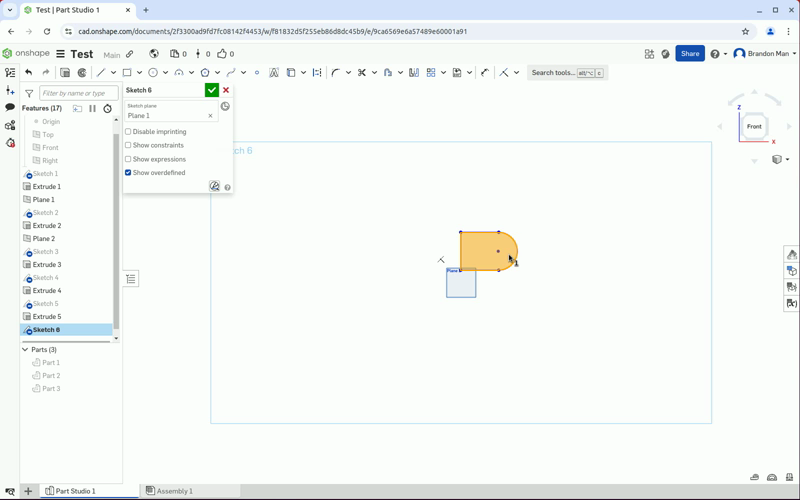
mouse_move(73, 352)
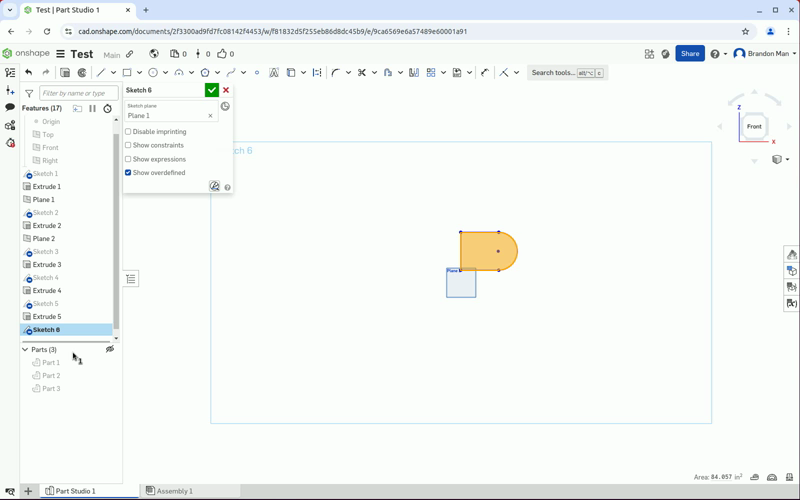
key(shift+y)
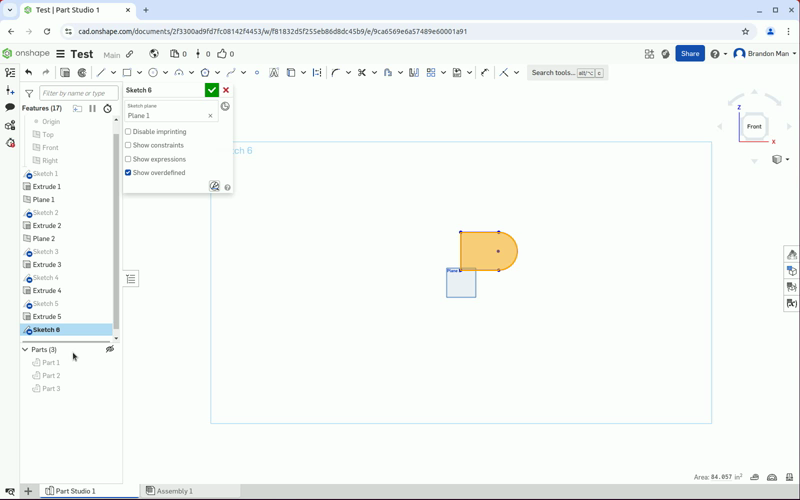
key(shift+e)
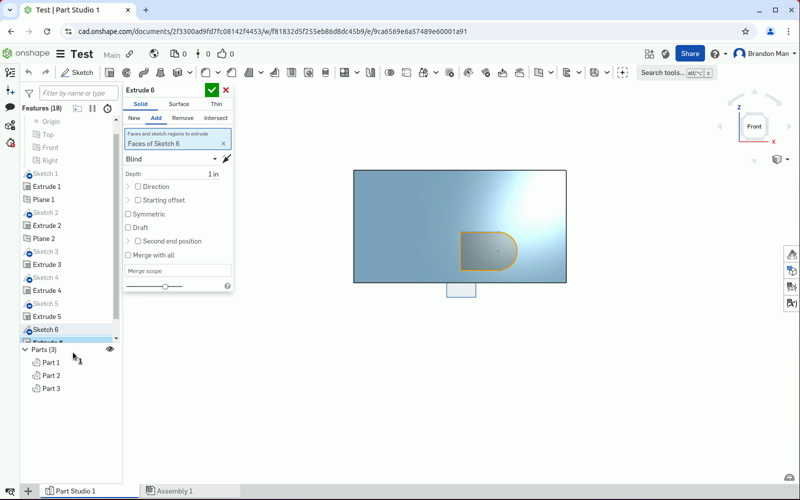
mouse_move(143, 106)
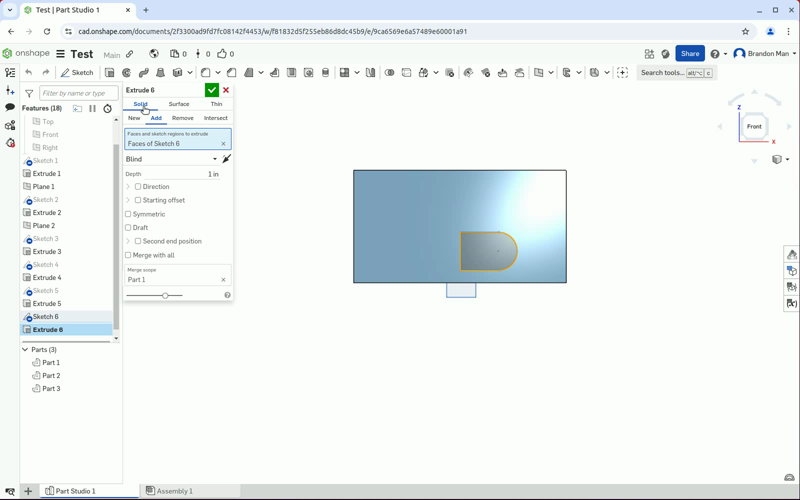
click(143, 106)
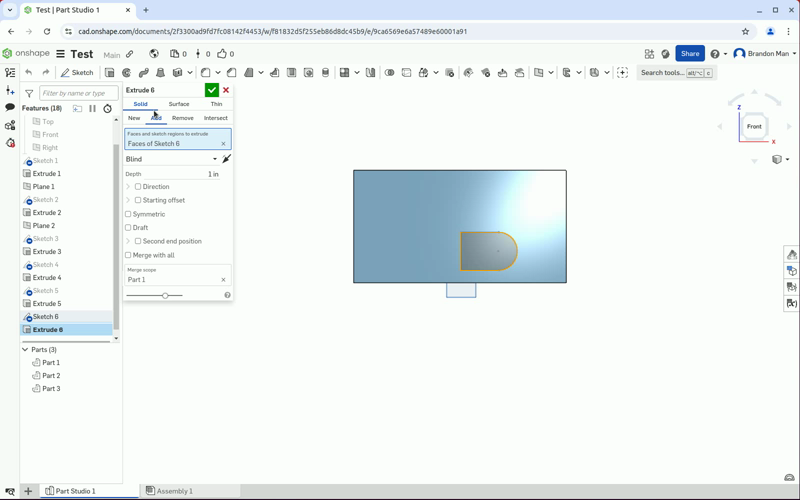
mouse_move(186, 120)
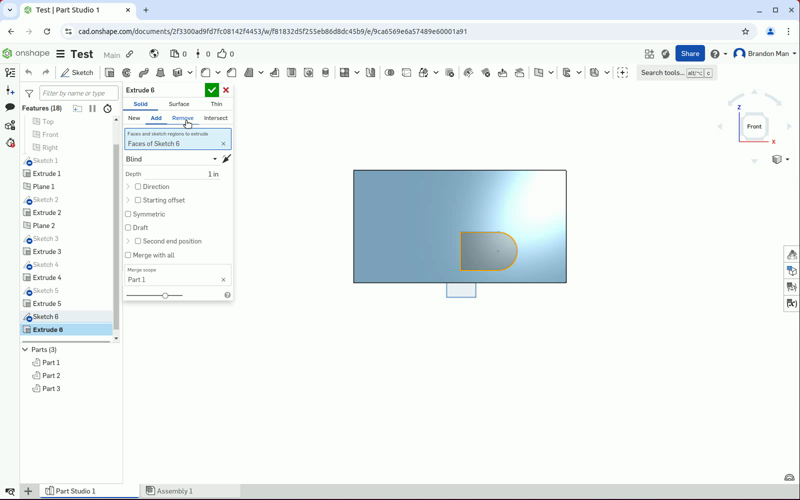
click(186, 120)
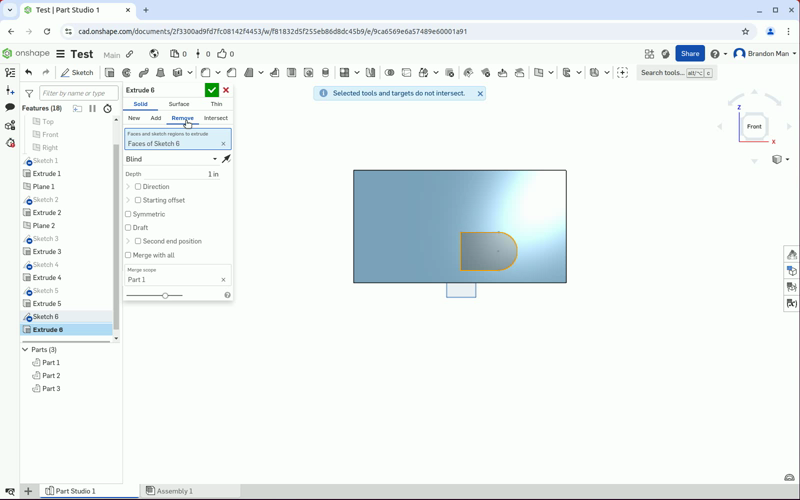
key(tab, 4)
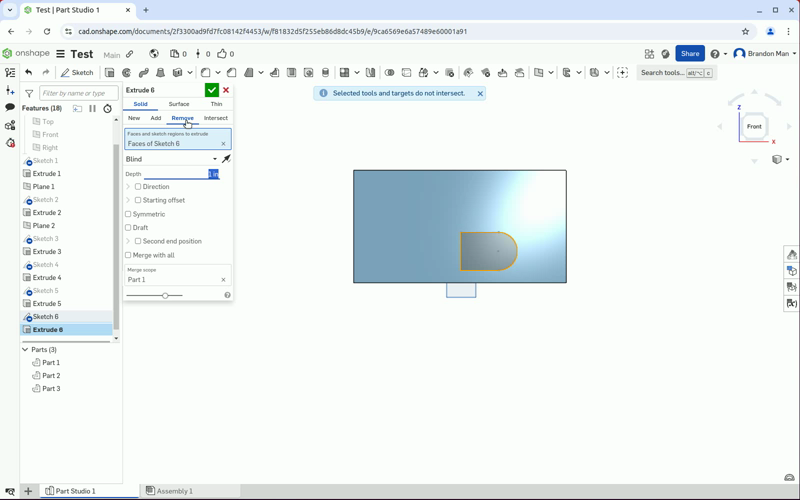
text(1.926)
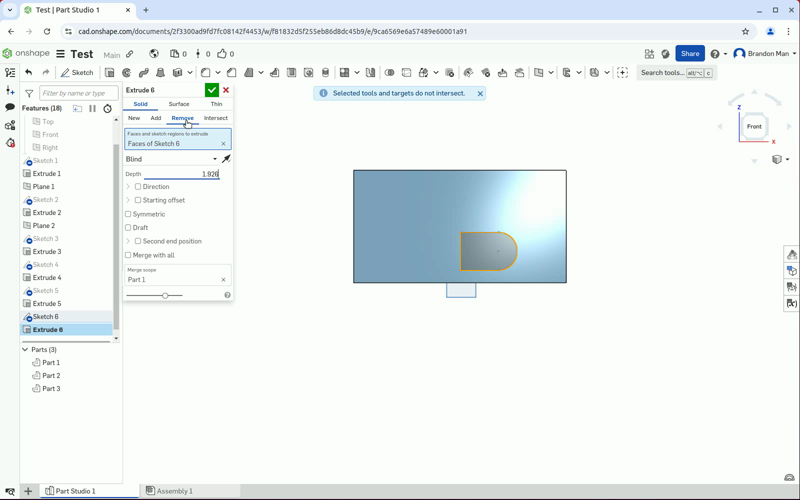
key(tab, 6)
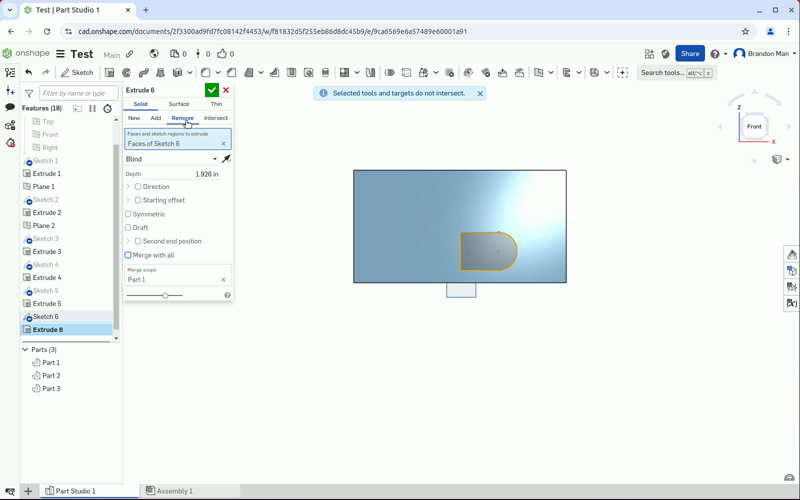
key(space)
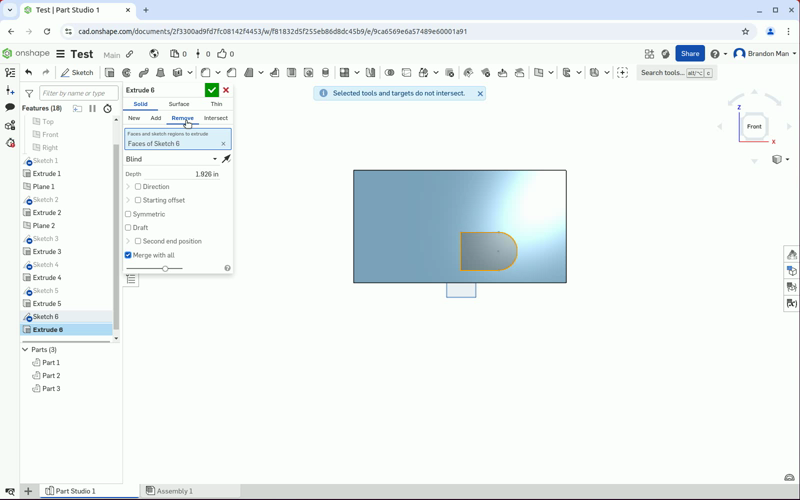
key(enter)
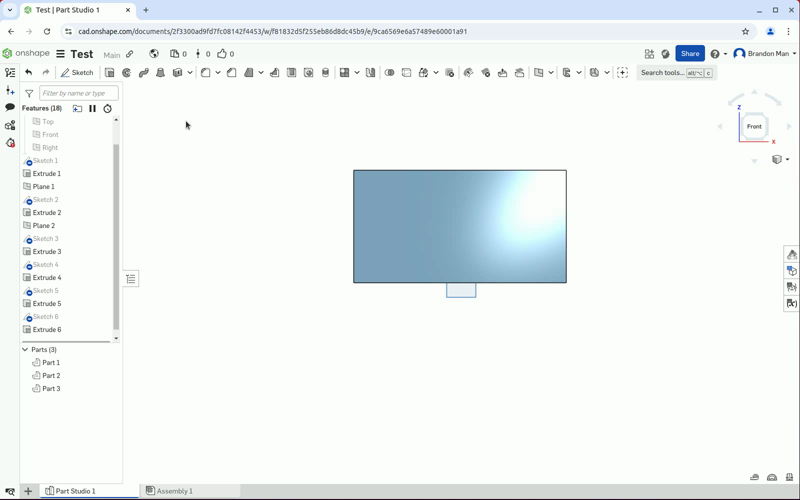
key(shift+h)
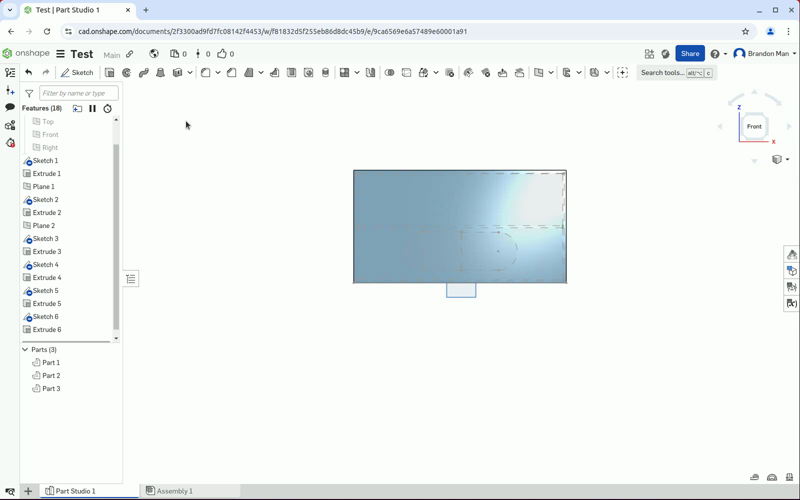
key(shift+h)
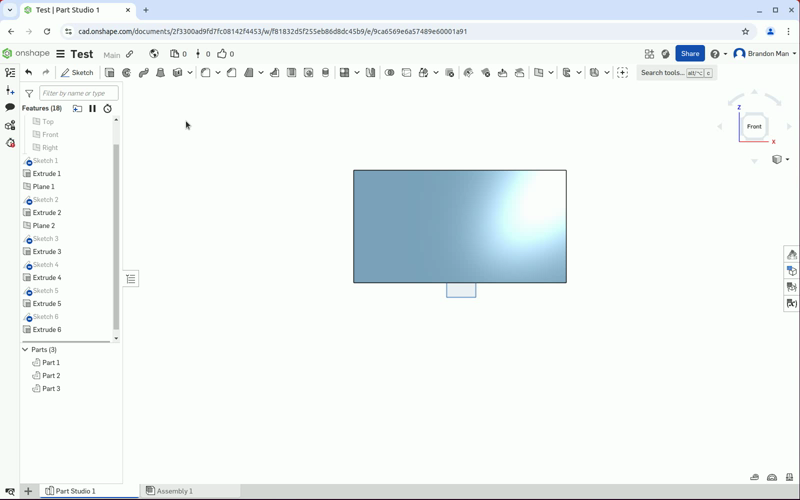
mouse_move(69, 163)
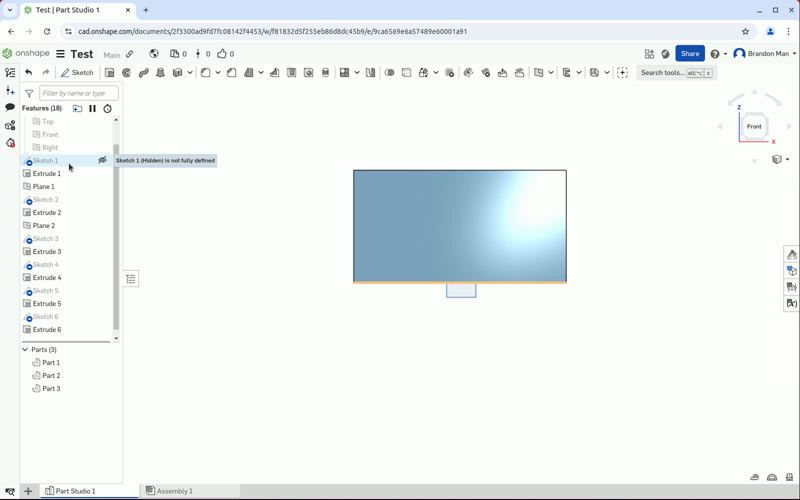
click(69, 163)
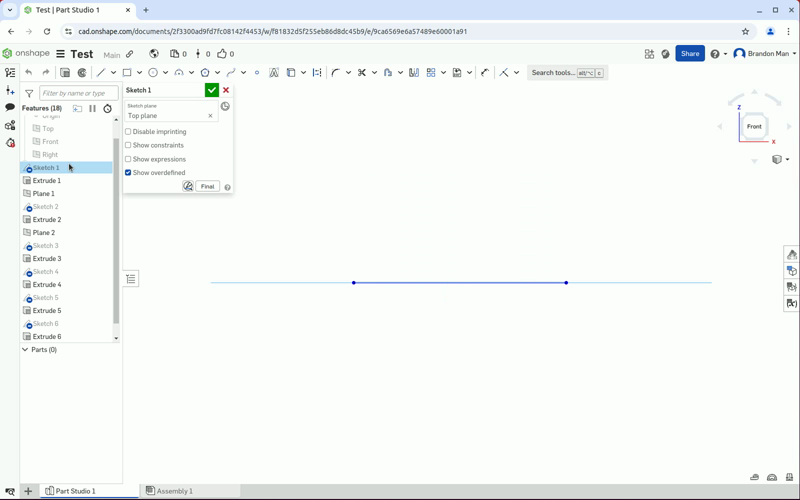
mouse_move(229, 92)
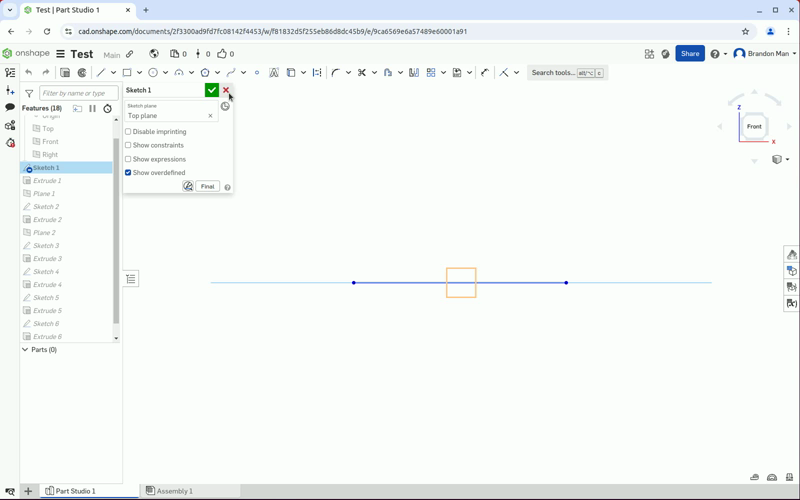
click(229, 92)
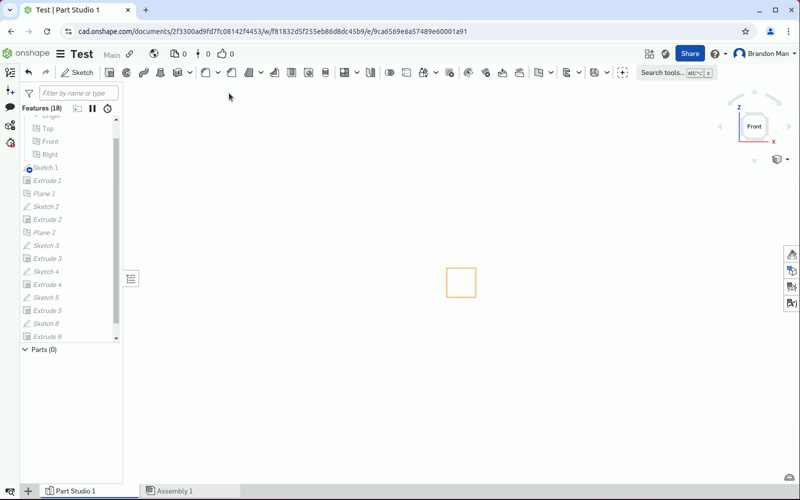
key(shift+s)
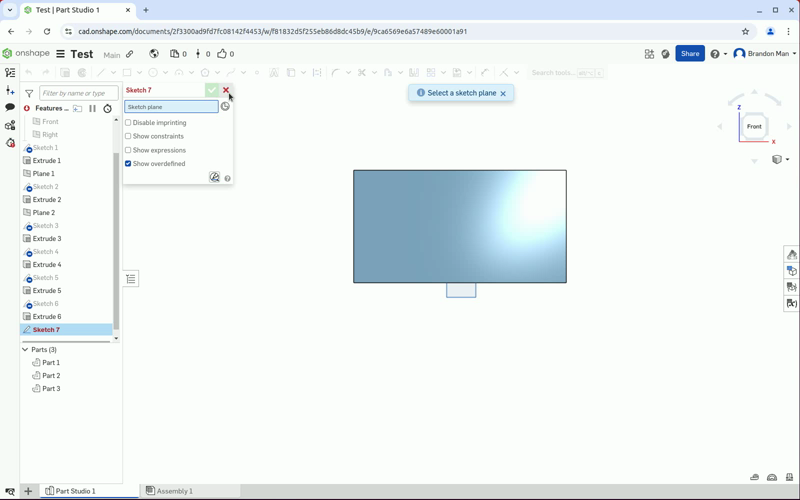
mouse_move(69, 176)
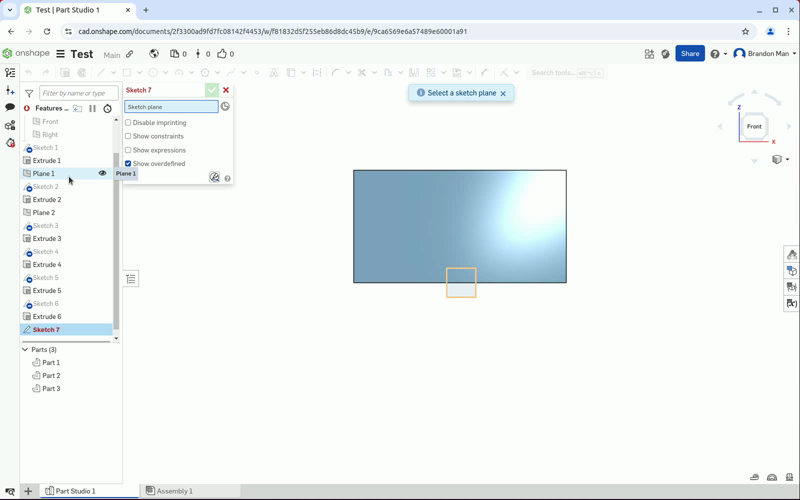
click(69, 176)
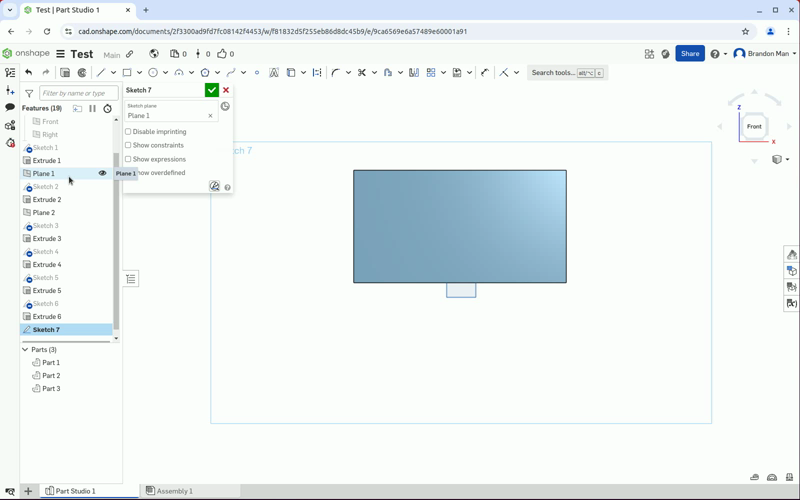
mouse_move(73, 352)
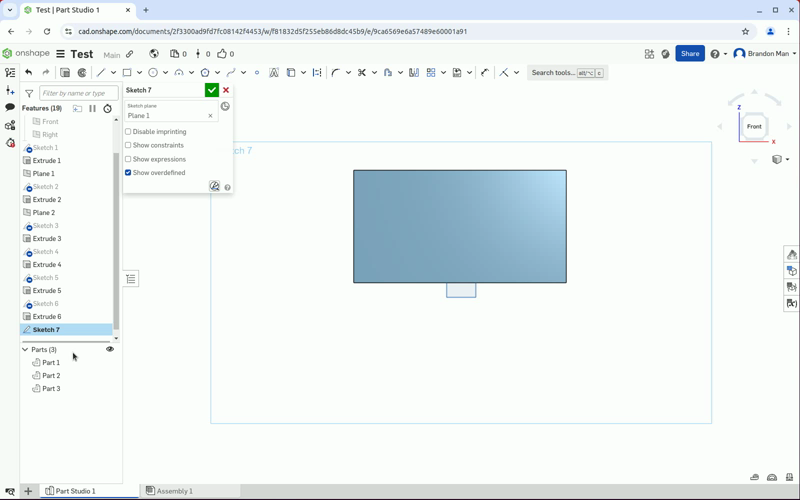
key(y)
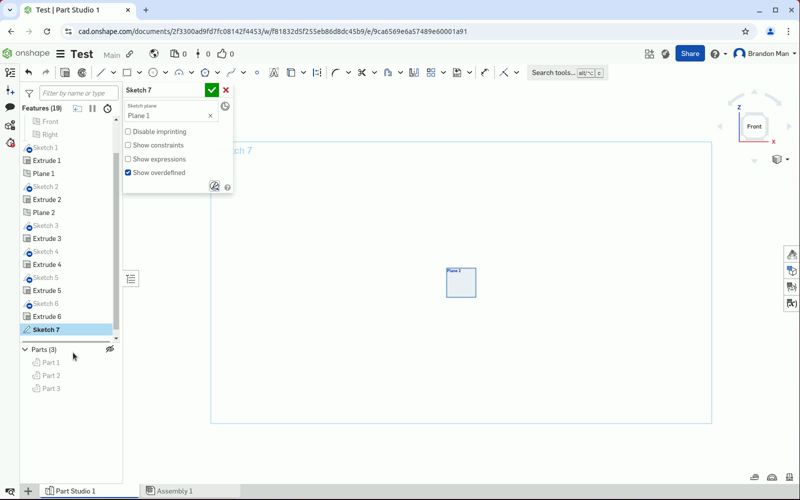
key(l)
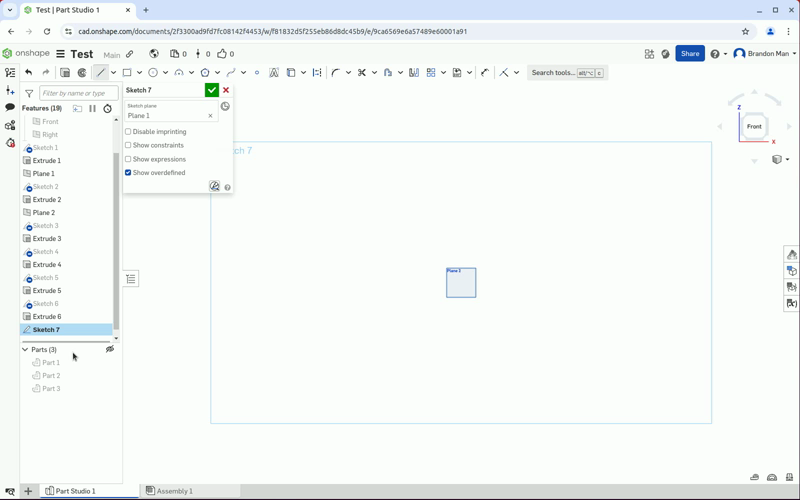
key_down(shift)
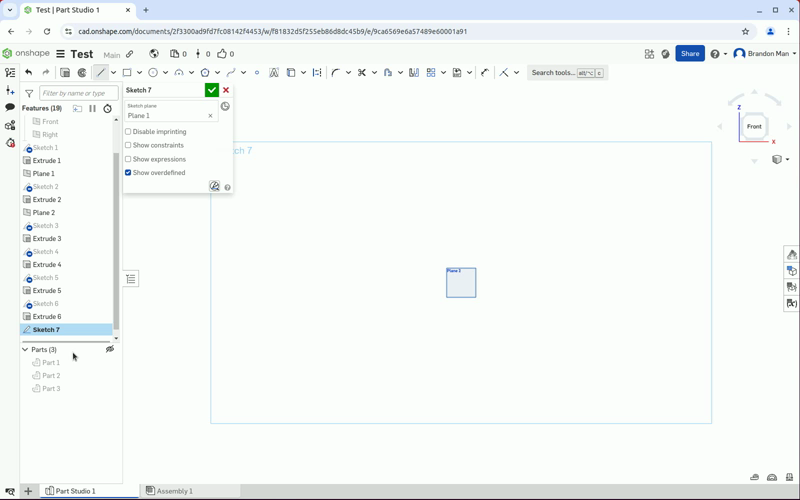
mouse_move(423, 216)
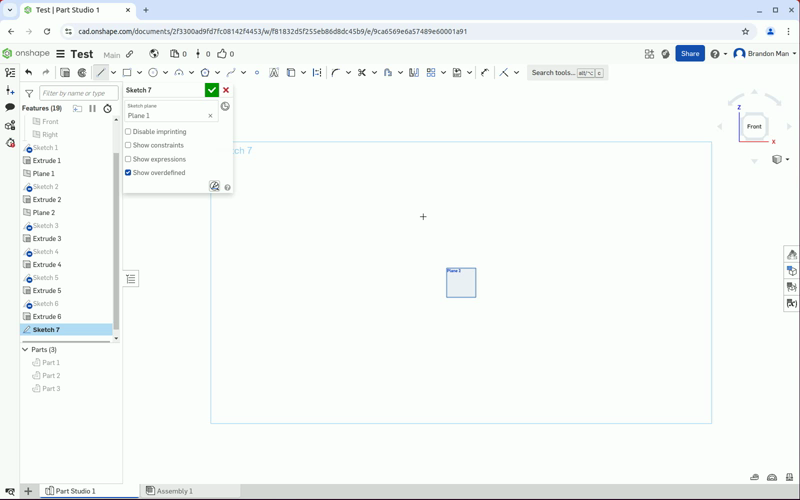
click(423, 216)
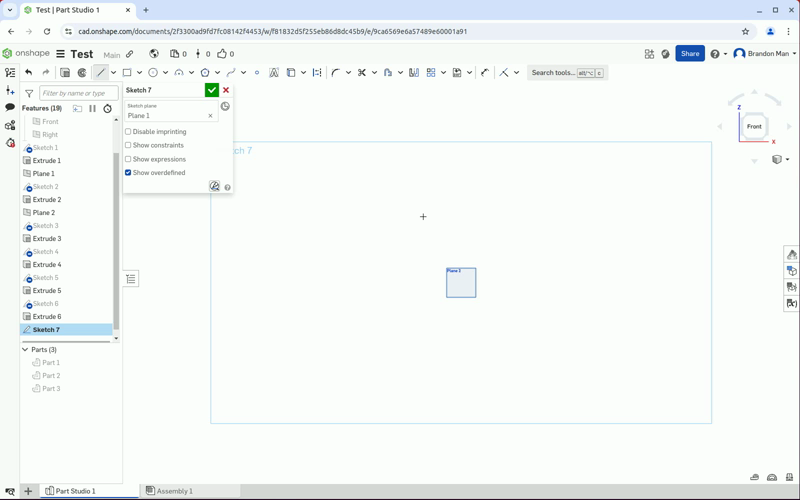
key_up(shift)
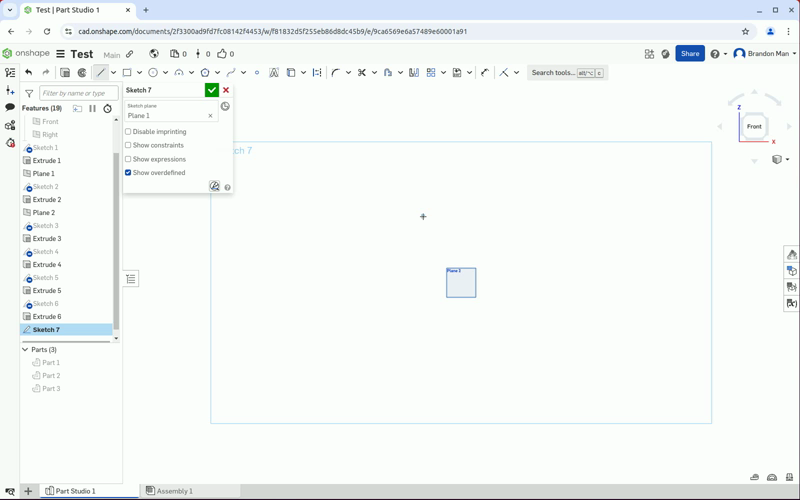
key_down(shift)
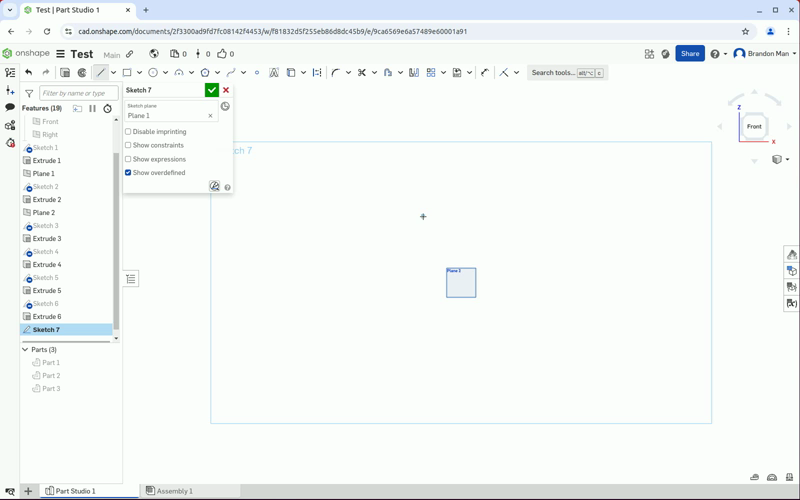
mouse_move(453, 216)
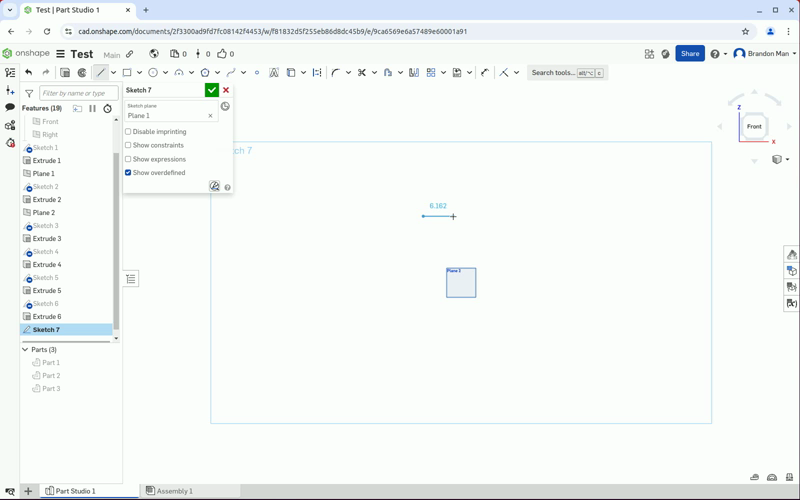
mouse_move(461, 216)
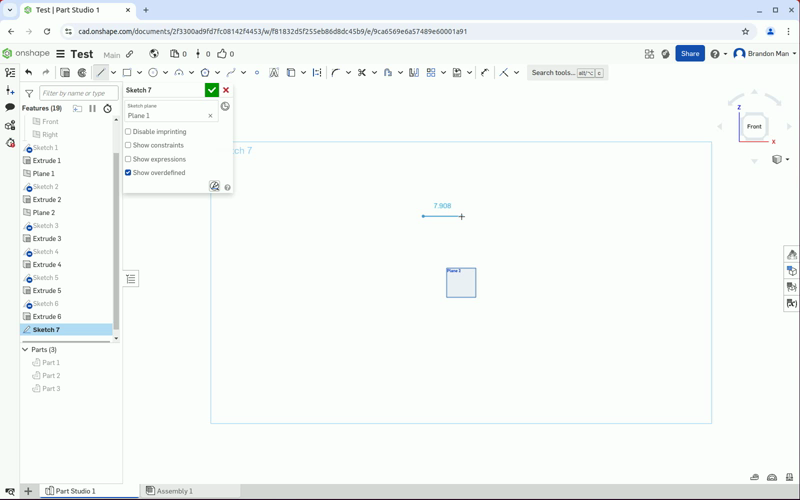
click(461, 216)
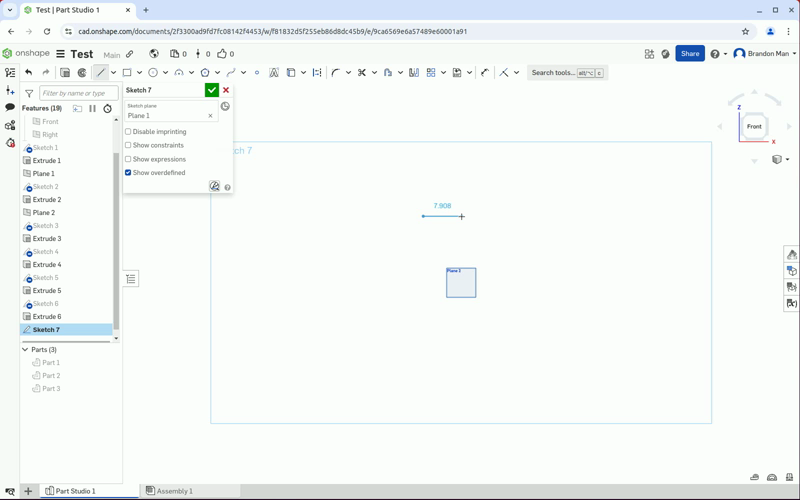
key_up(shift)
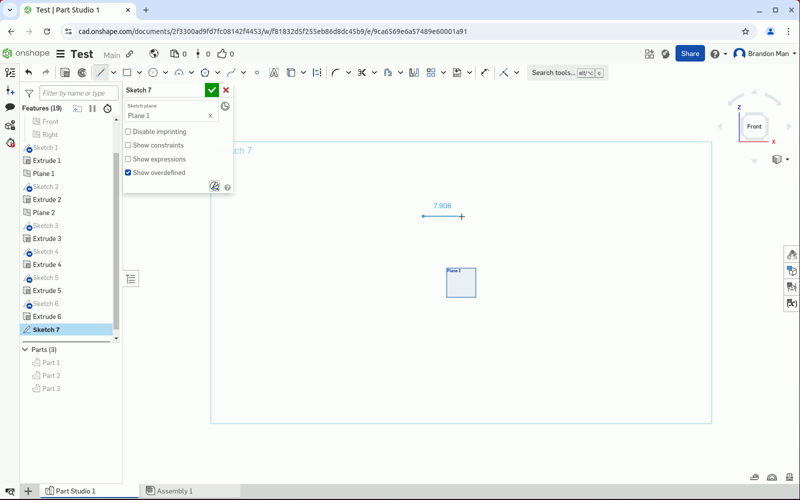
key_down(shift)
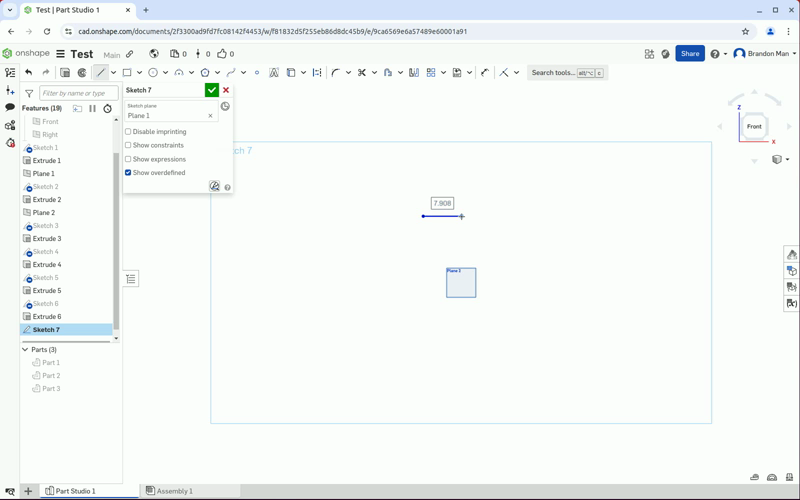
mouse_move(491, 216)
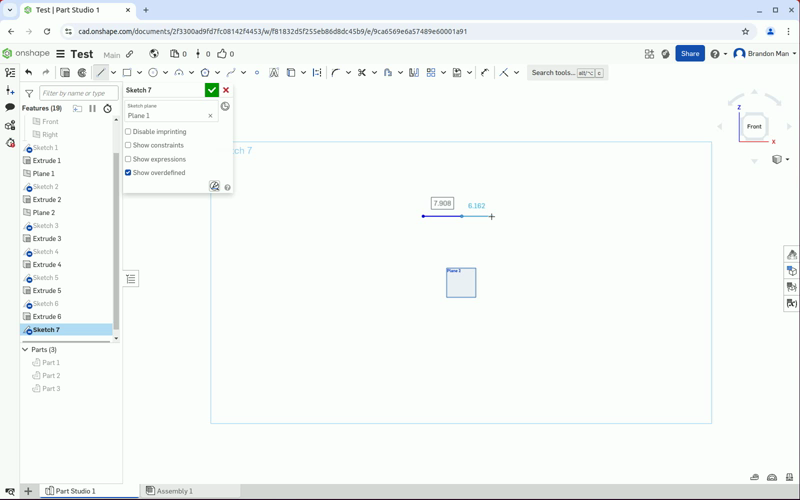
mouse_move(461, 177)
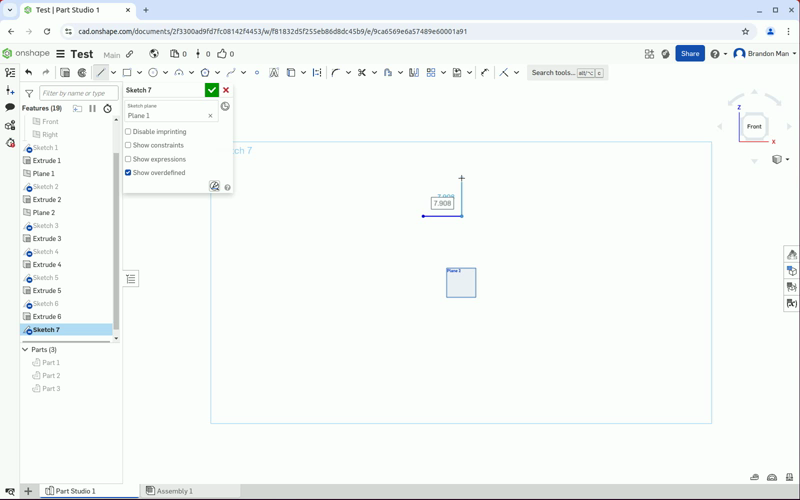
click(461, 177)
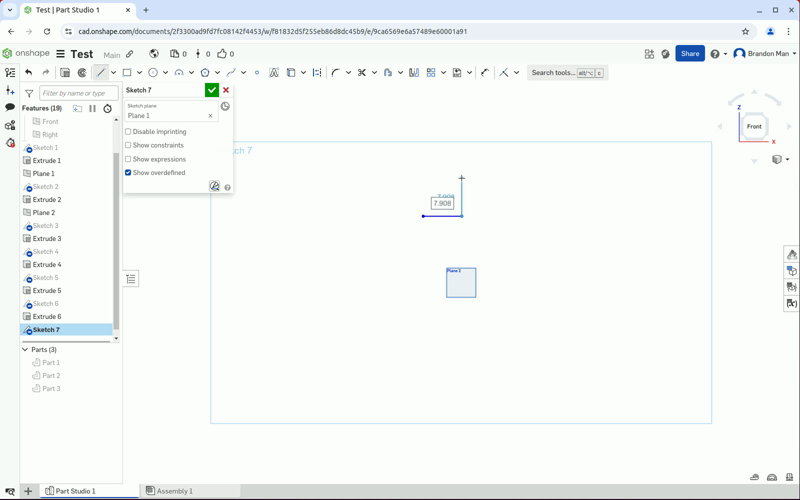
key_up(shift)
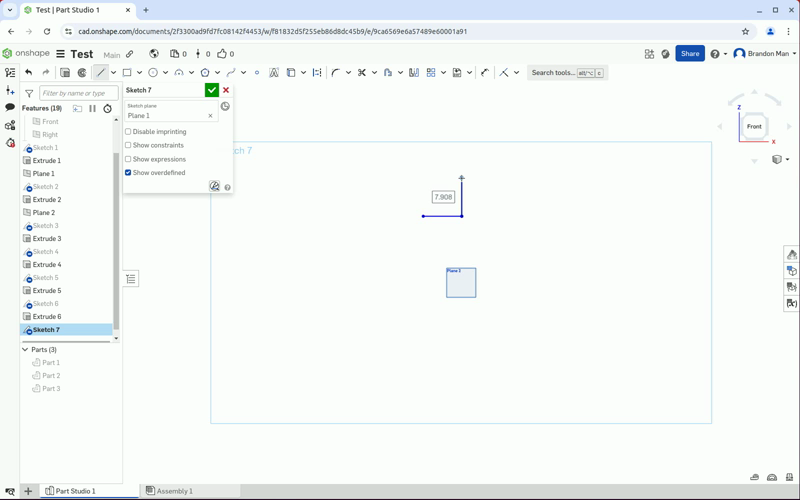
key_down(shift)
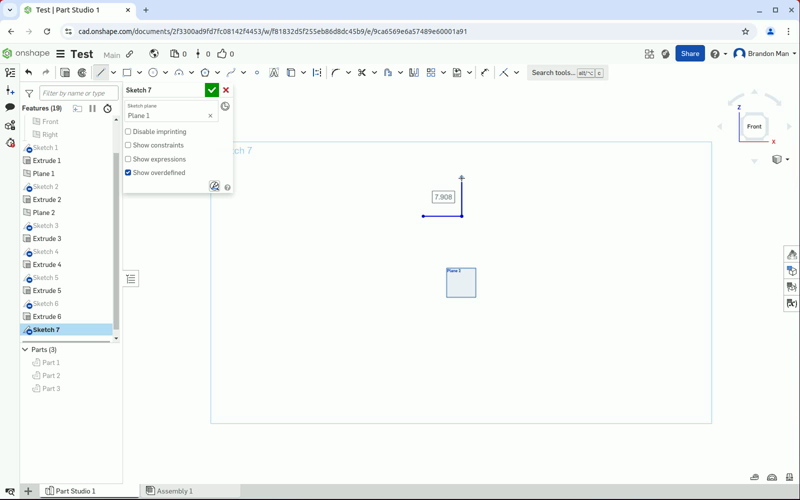
mouse_move(491, 177)
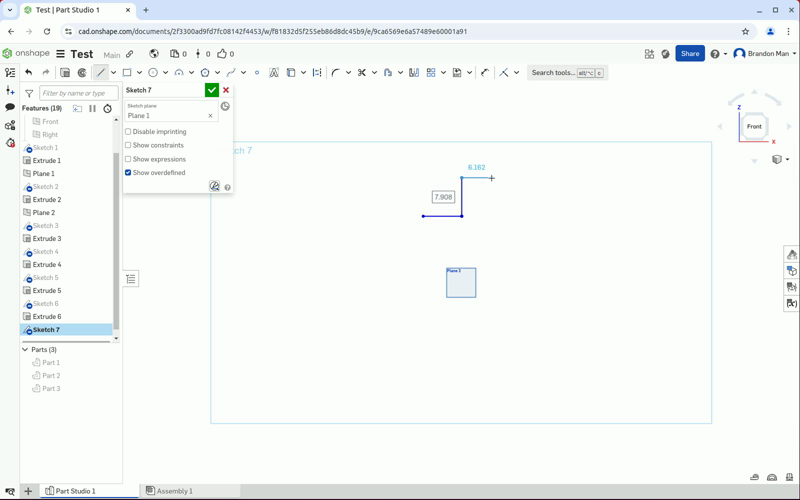
mouse_move(423, 177)
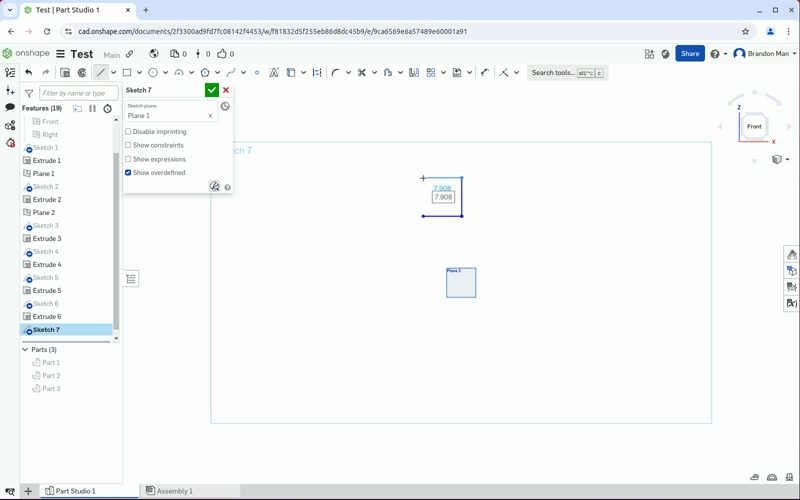
click(423, 177)
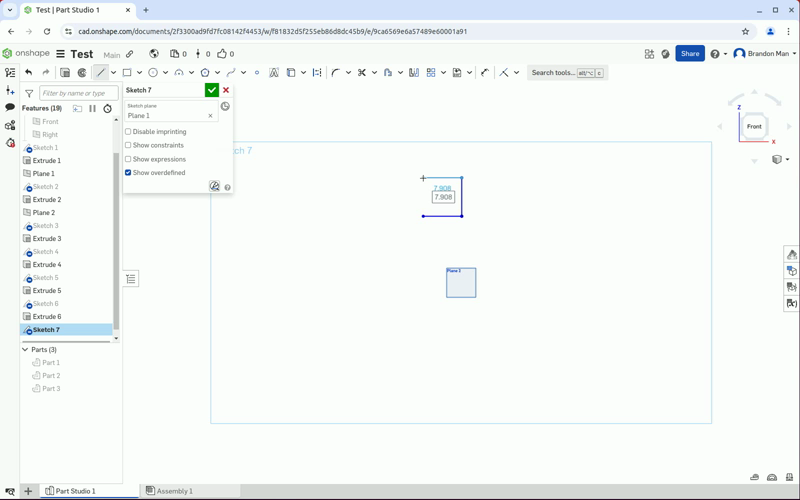
key_up(shift)
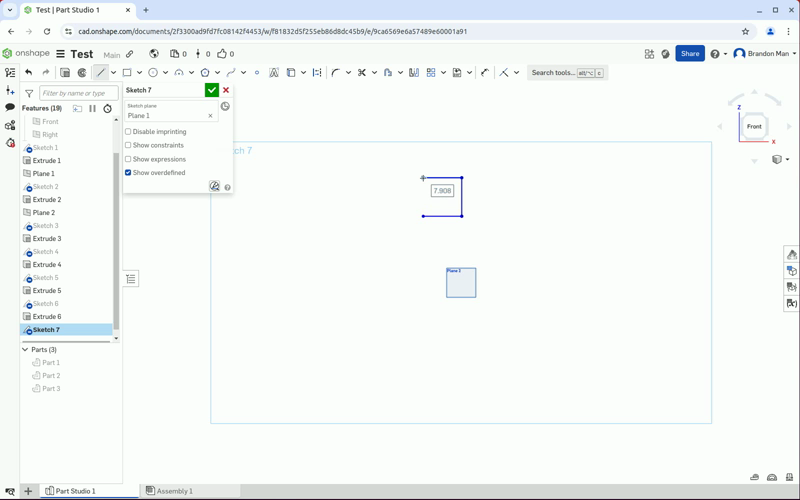
key(esc)
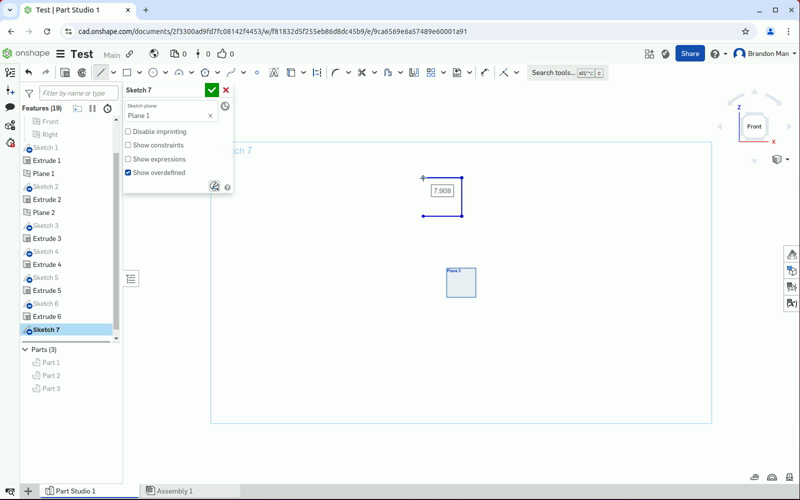
key(a)
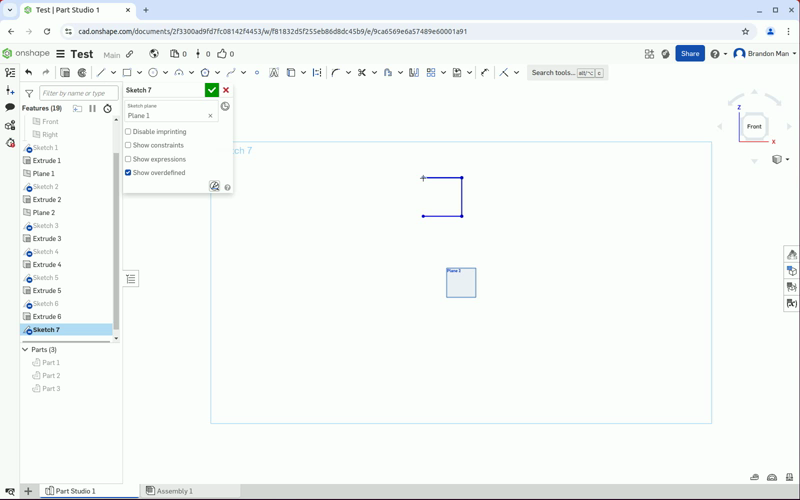
mouse_move(423, 177)
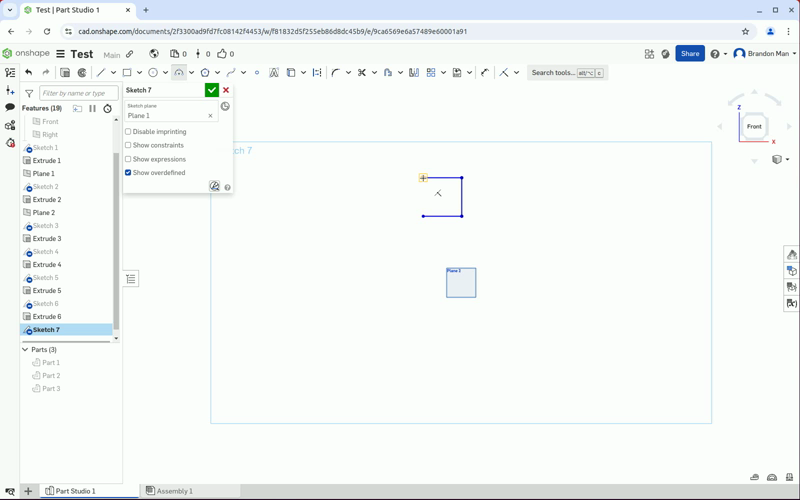
click(423, 177)
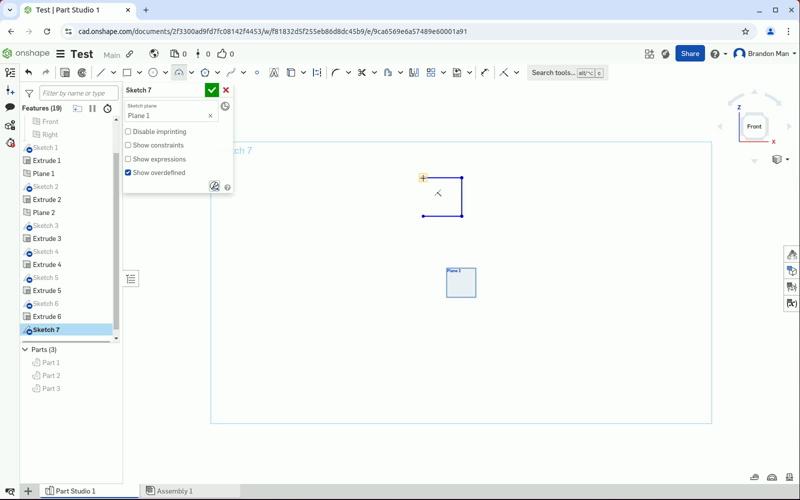
mouse_move(423, 216)
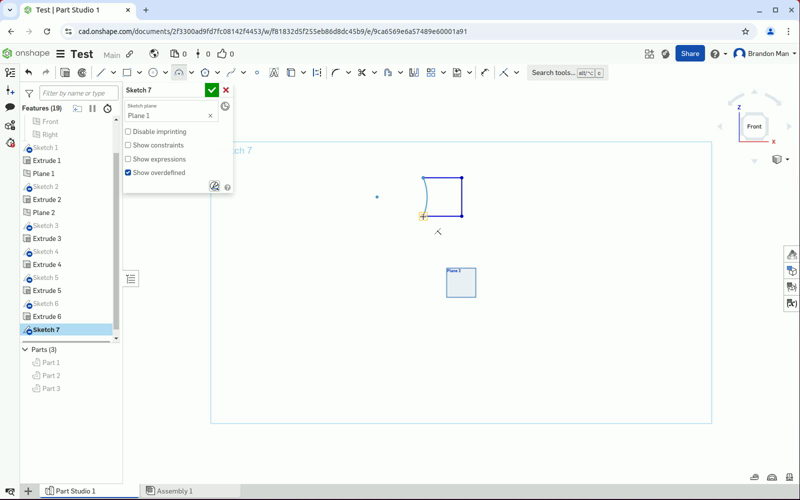
click(423, 216)
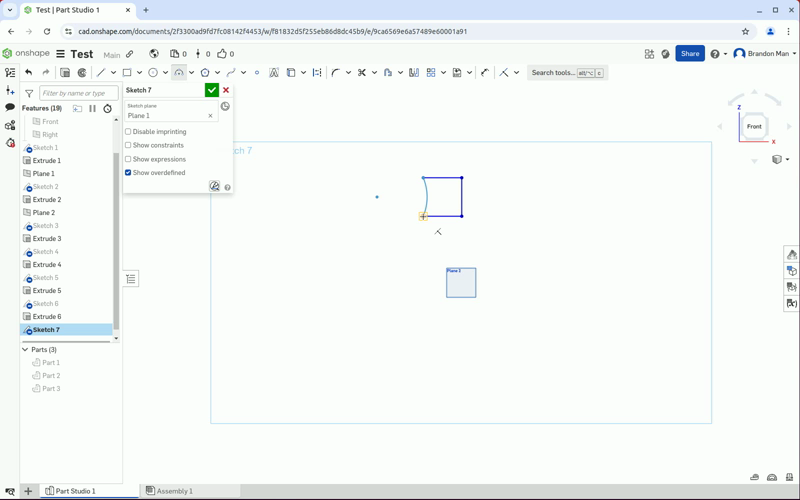
key_down(shift)
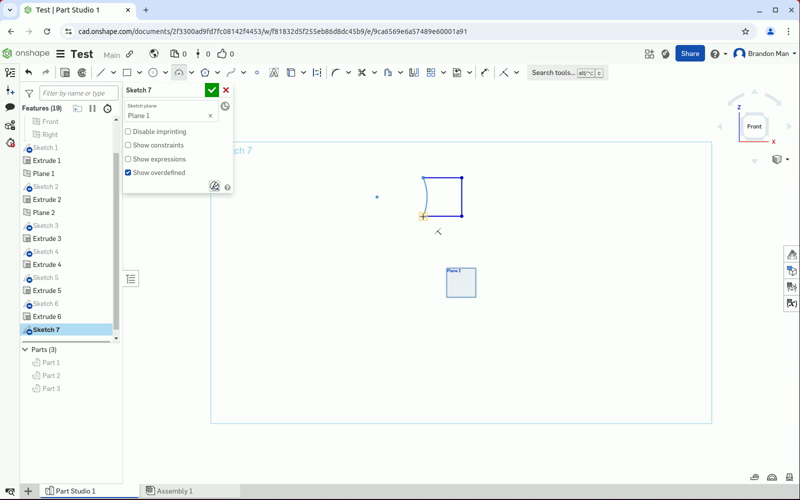
mouse_move(404, 197)
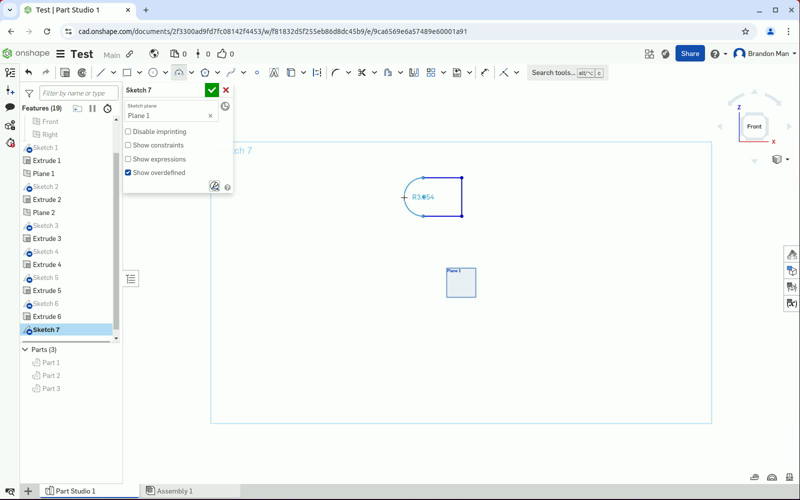
click(404, 197)
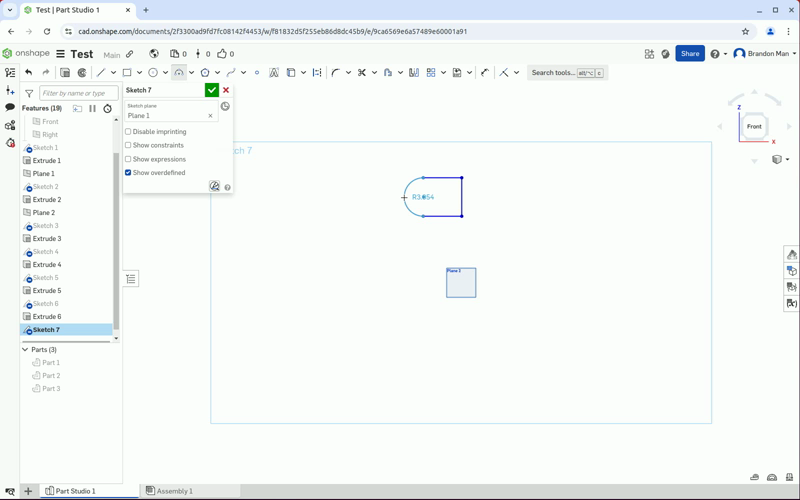
key_up(shift)
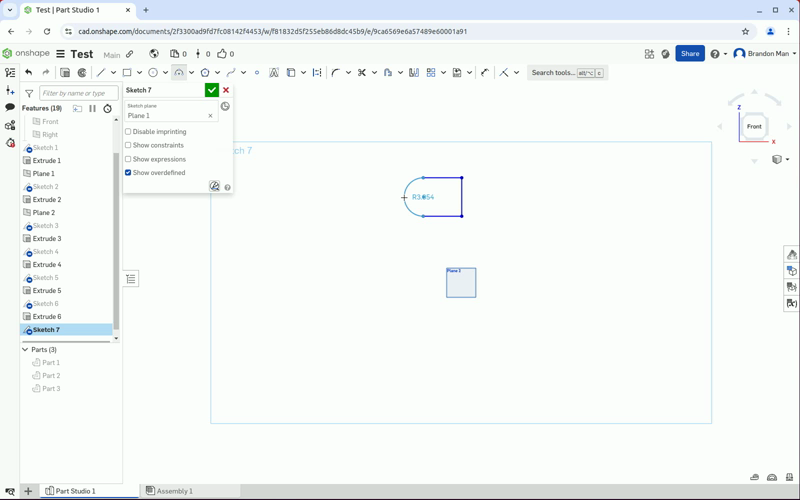
key(esc)
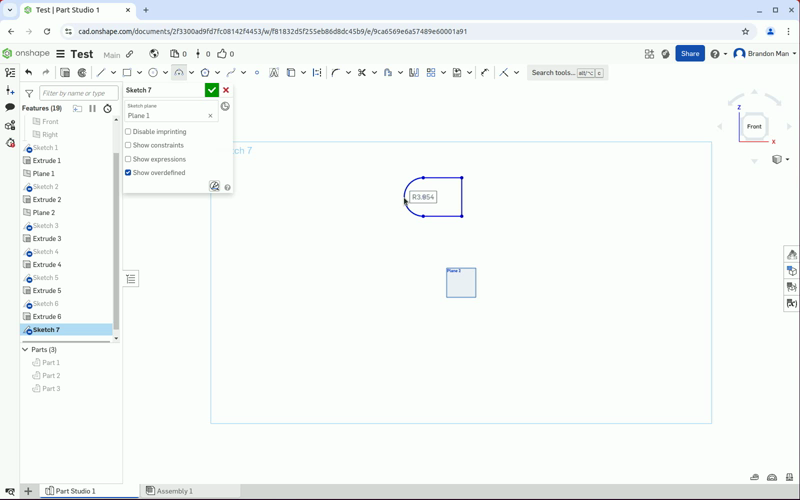
mouse_move(424, 214)
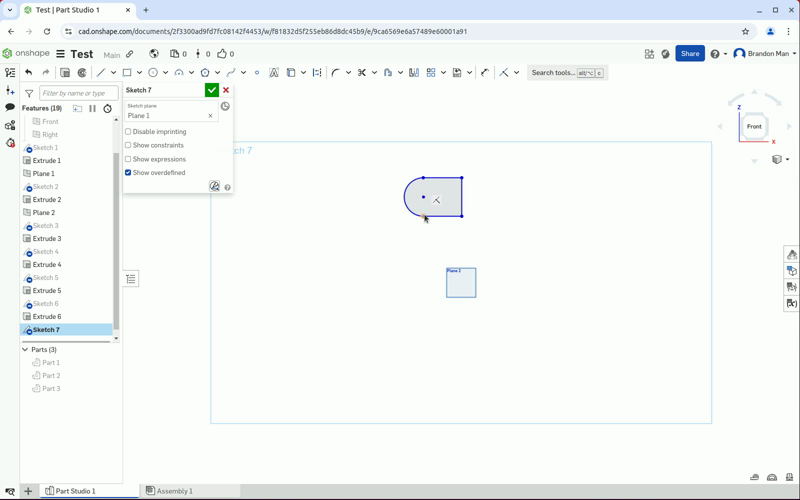
click(424, 214)
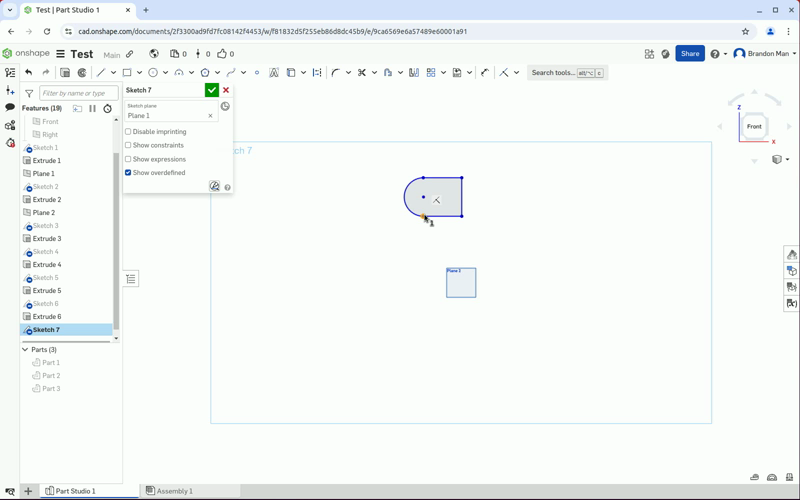
mouse_move(73, 352)
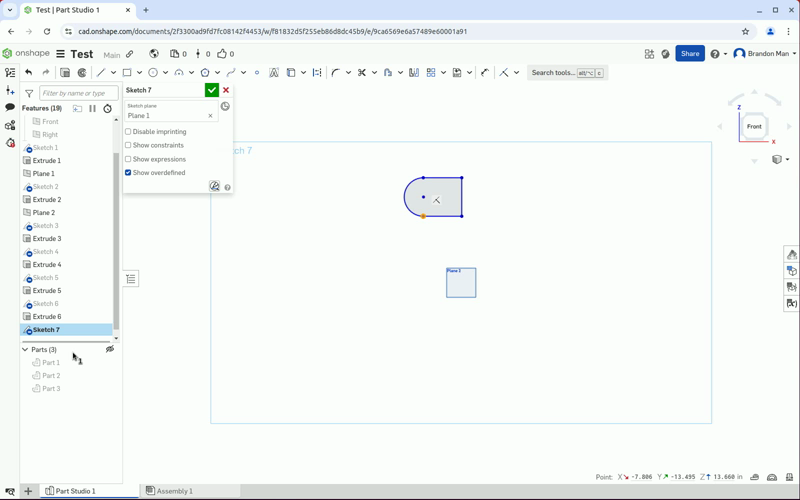
key(shift+y)
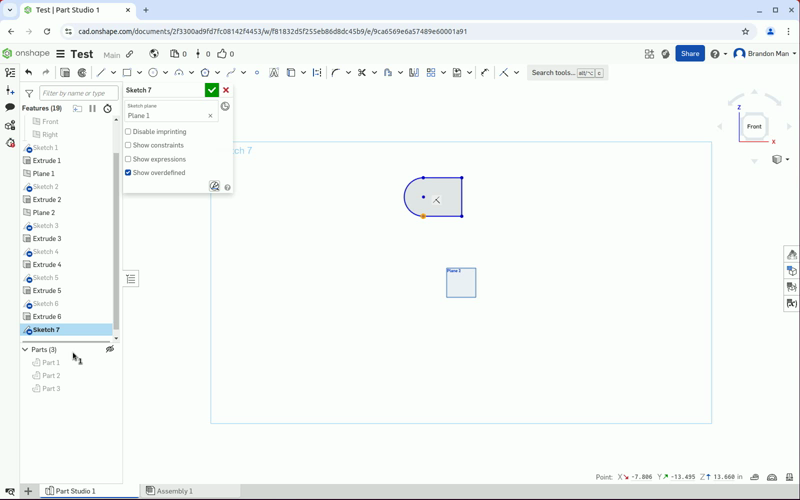
key(shift+e)
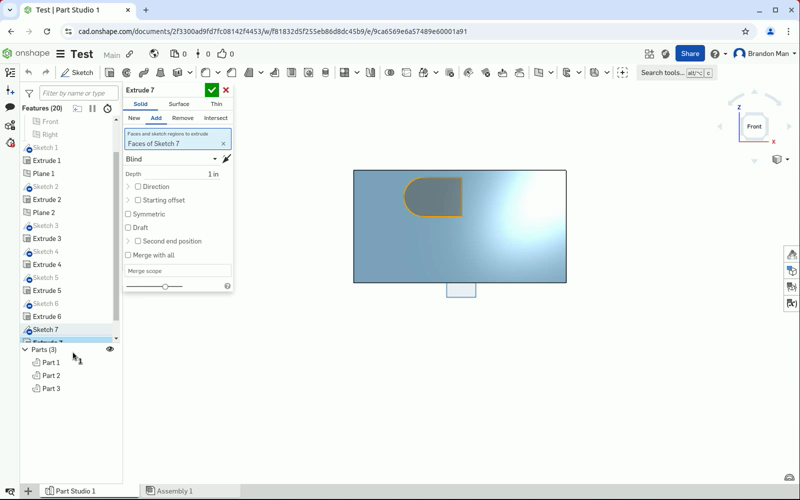
mouse_move(143, 106)
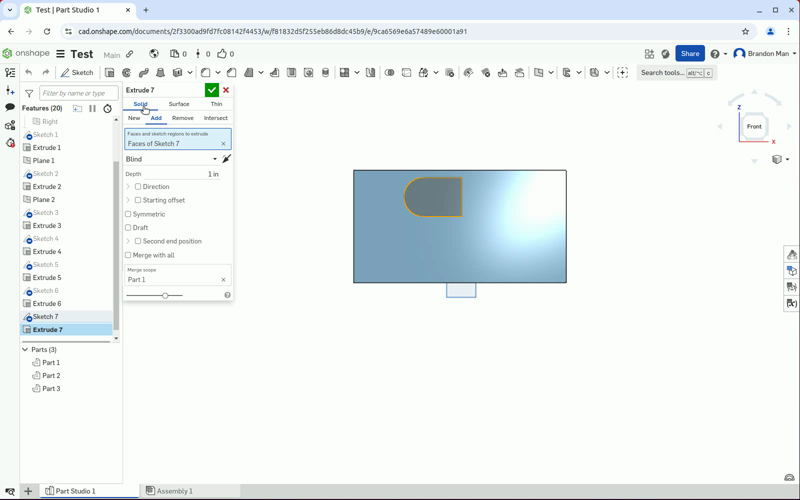
click(143, 106)
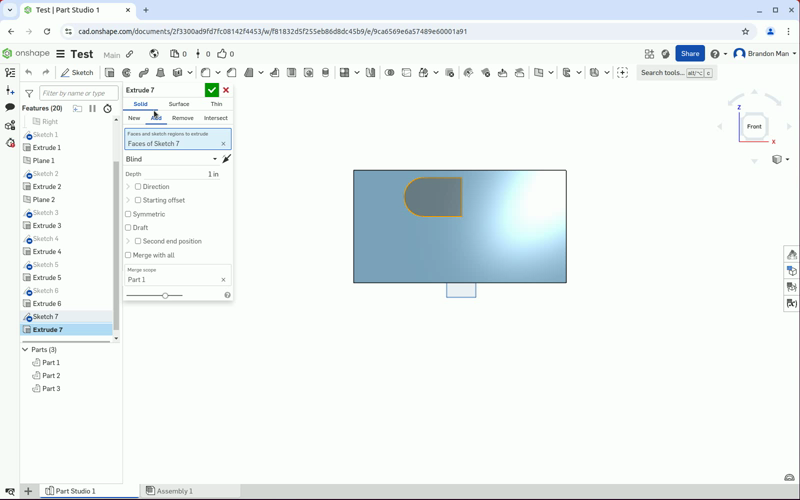
mouse_move(186, 120)
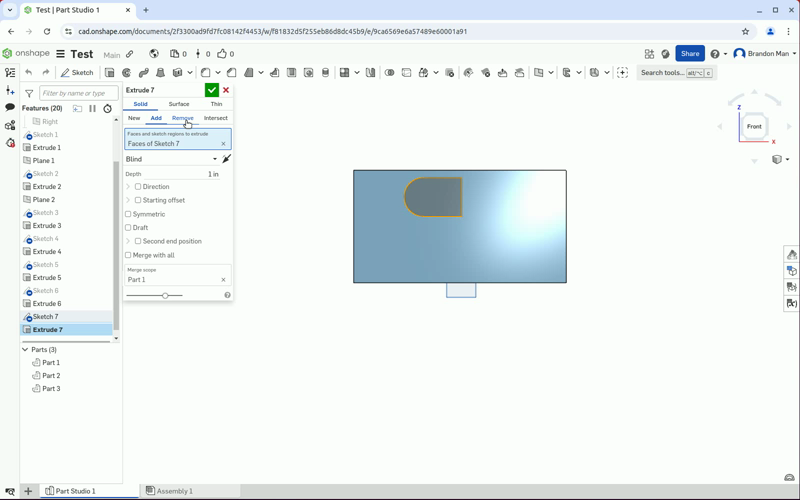
click(186, 120)
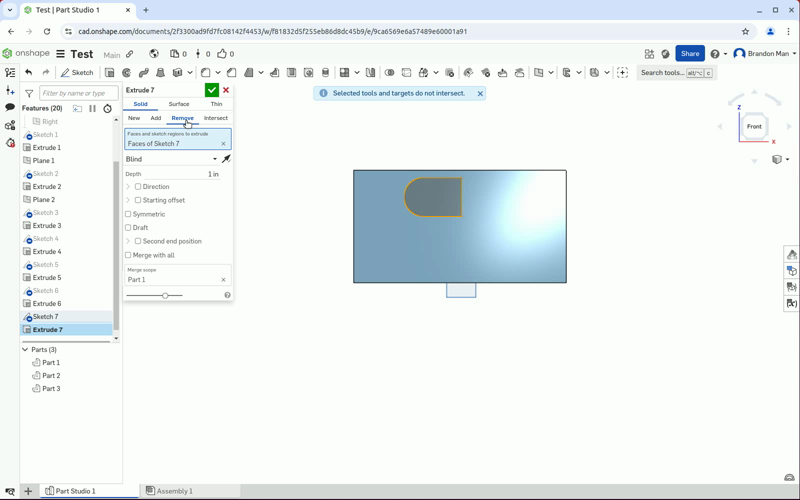
key(tab, 4)
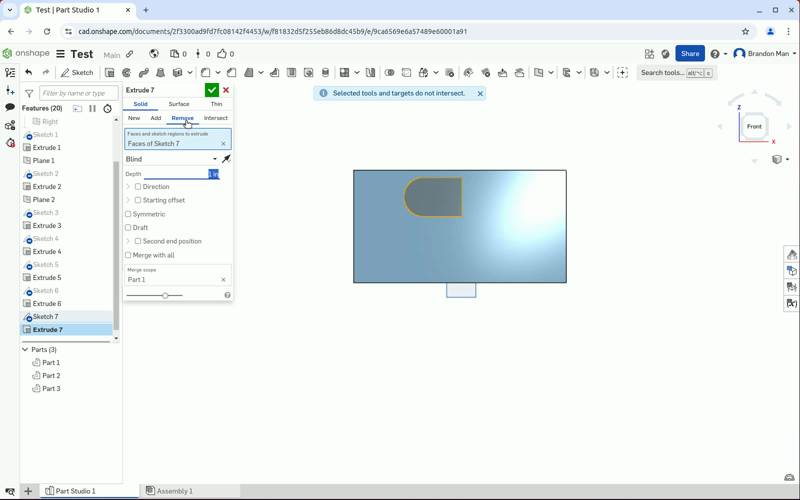
text(1.926)
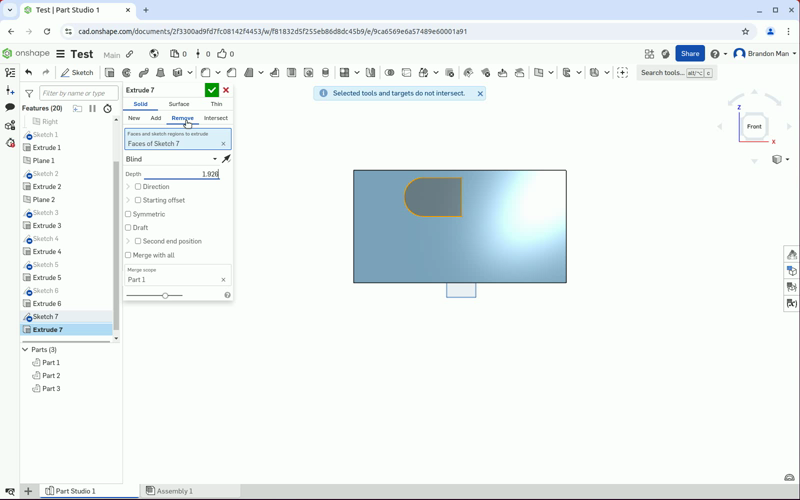
key(tab, 6)
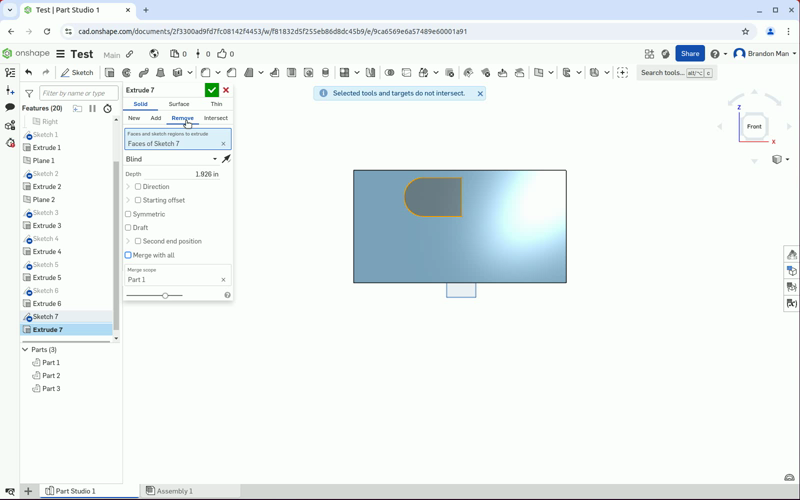
key(space)
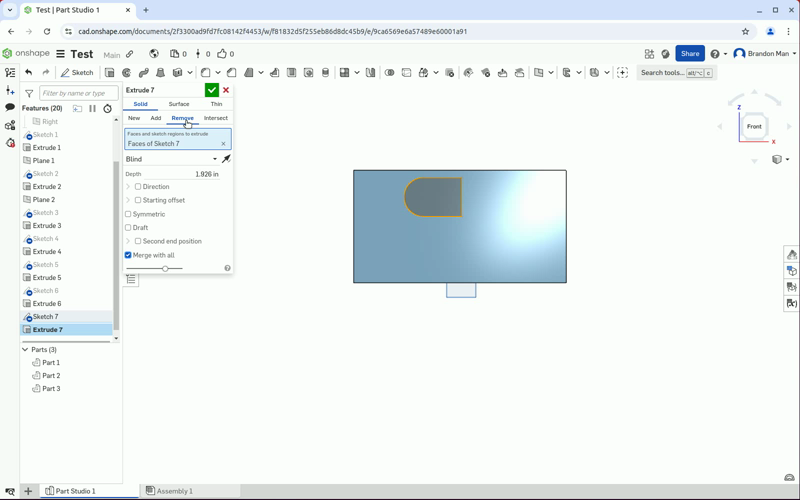
key(enter)
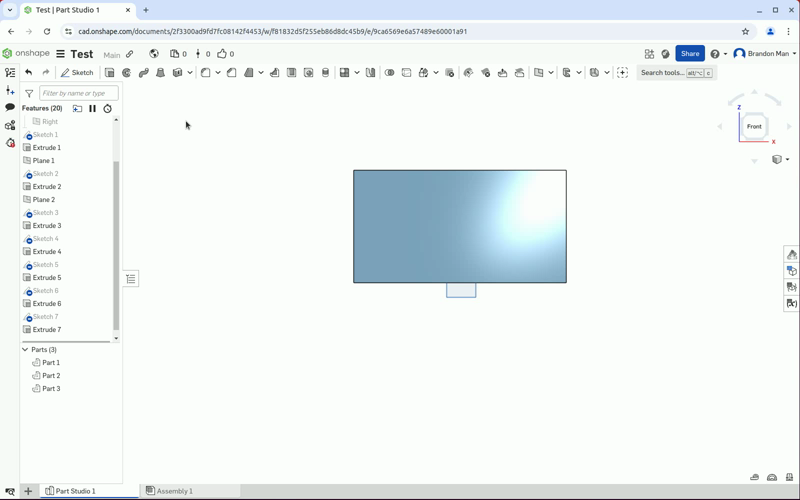
key(shift+h)
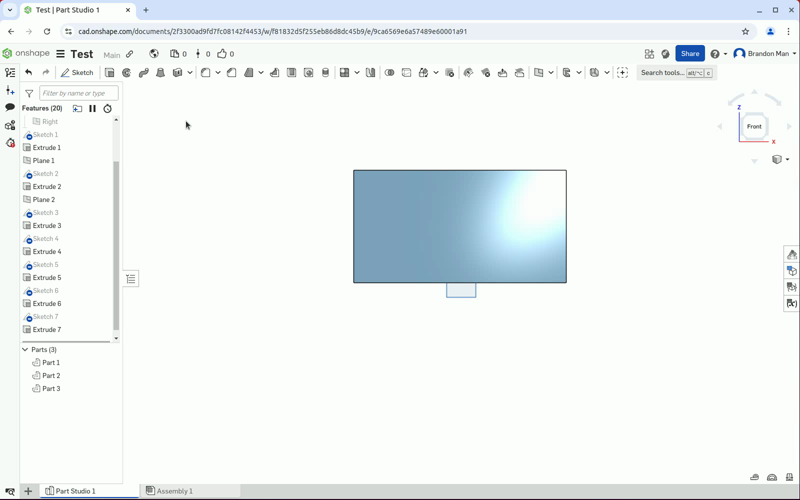
key(shift+h)
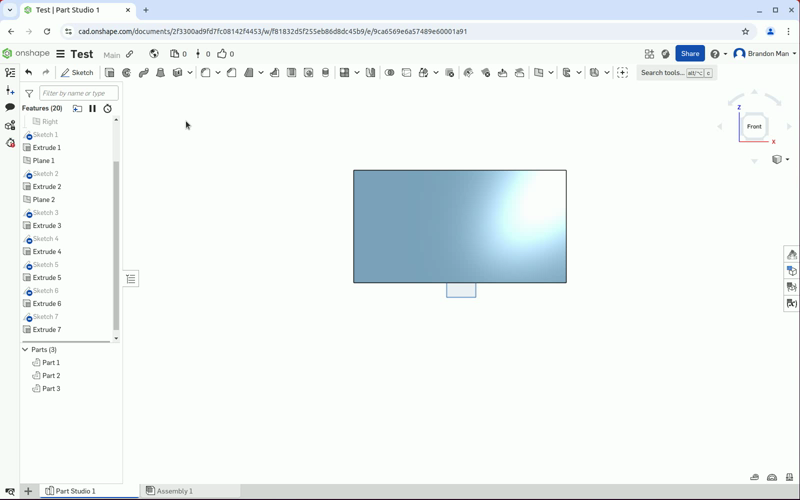
mouse_move(69, 137)
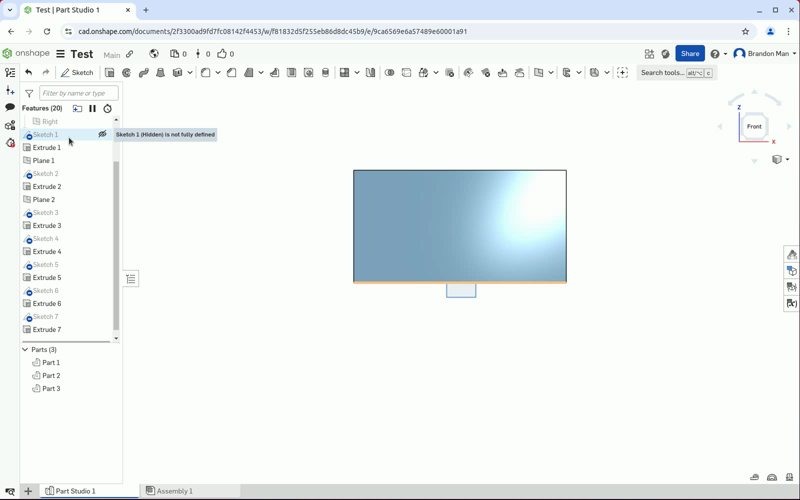
click(69, 137)
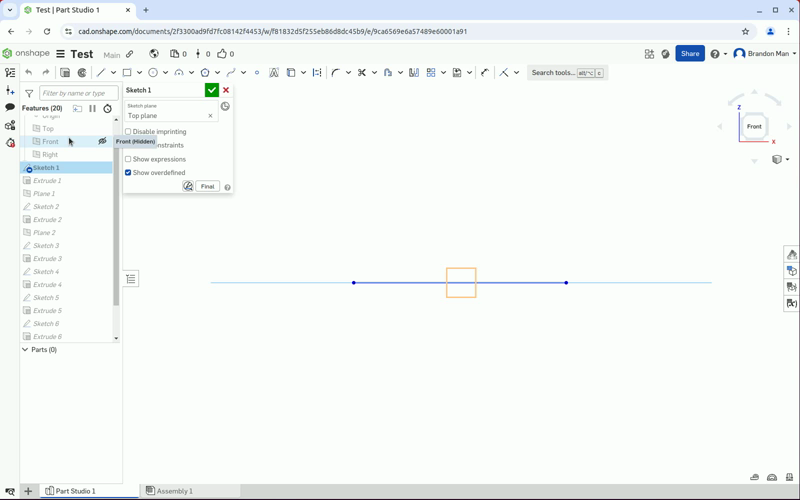
mouse_move(229, 92)
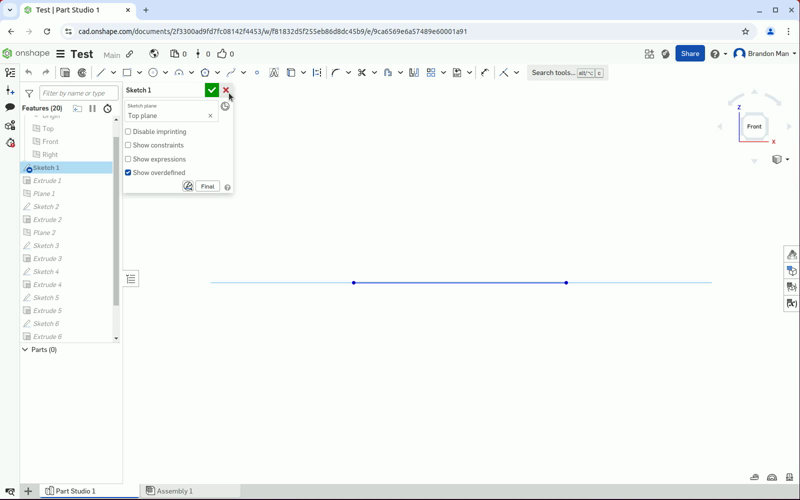
click(229, 92)
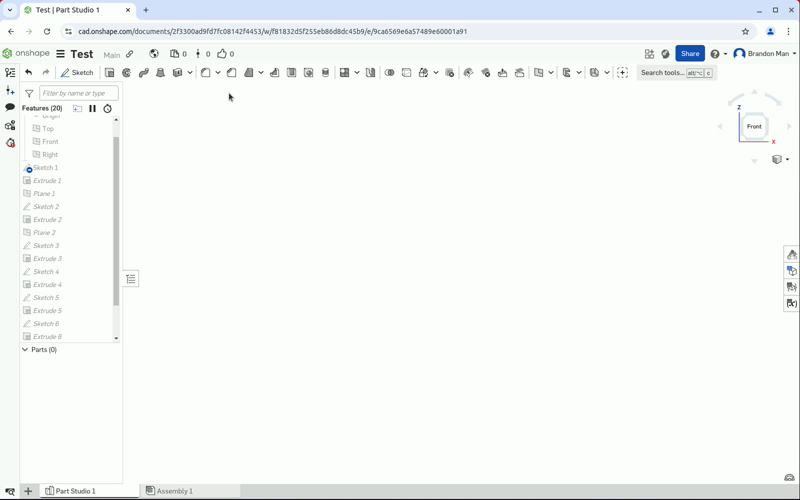
key(shift+s)
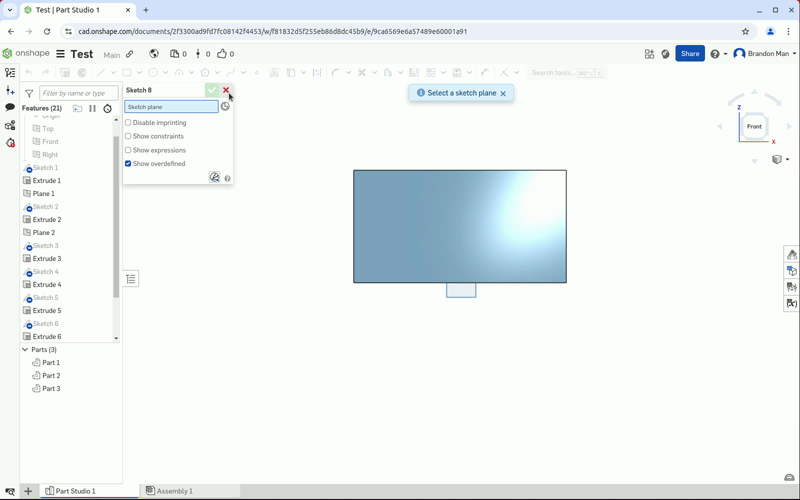
mouse_move(69, 150)
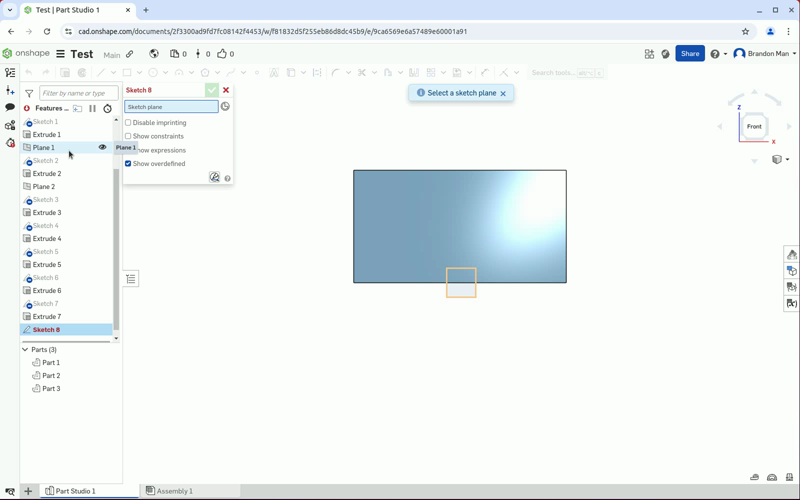
click(69, 150)
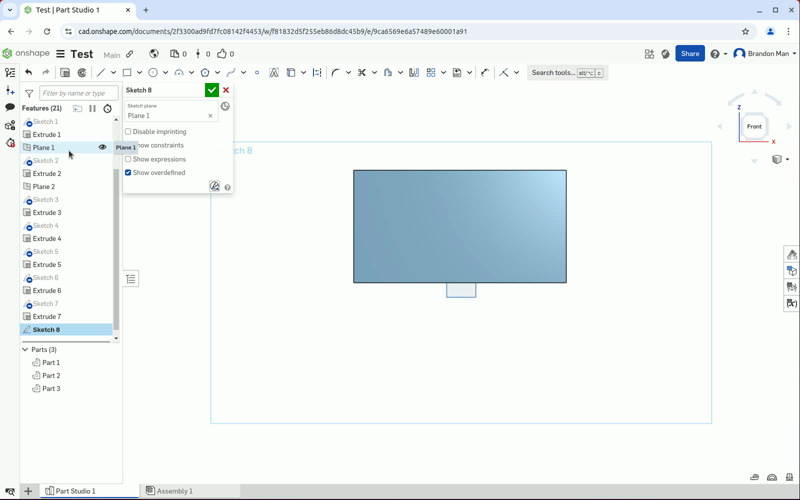
mouse_move(73, 352)
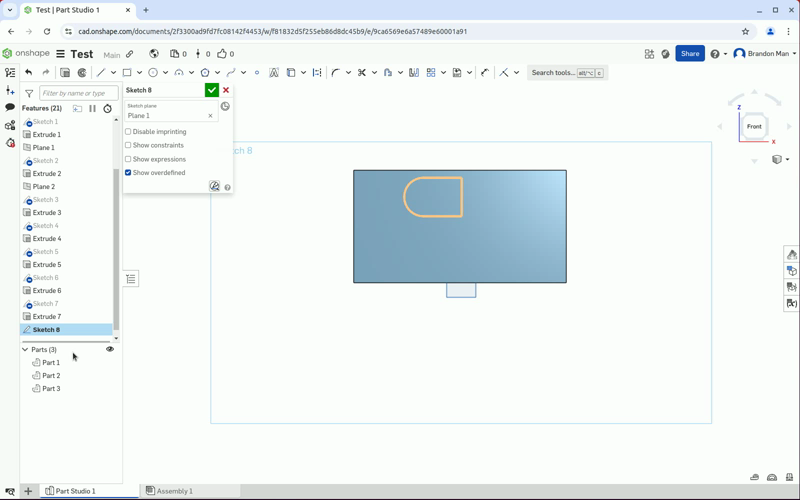
key(y)
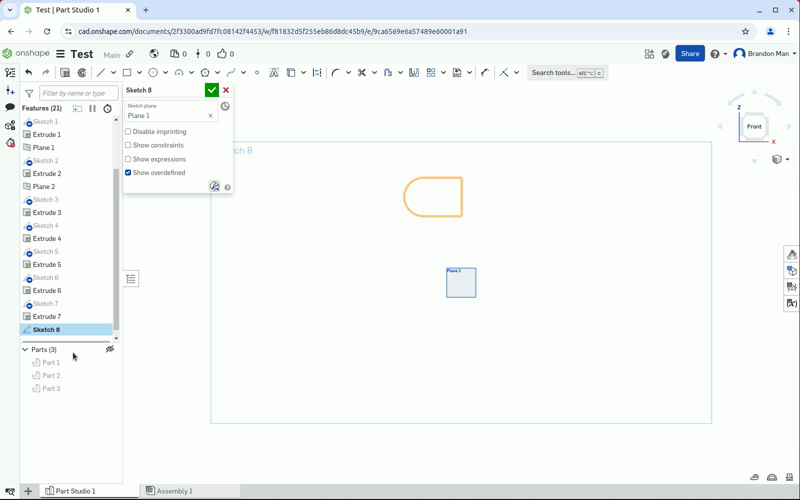
key(l)
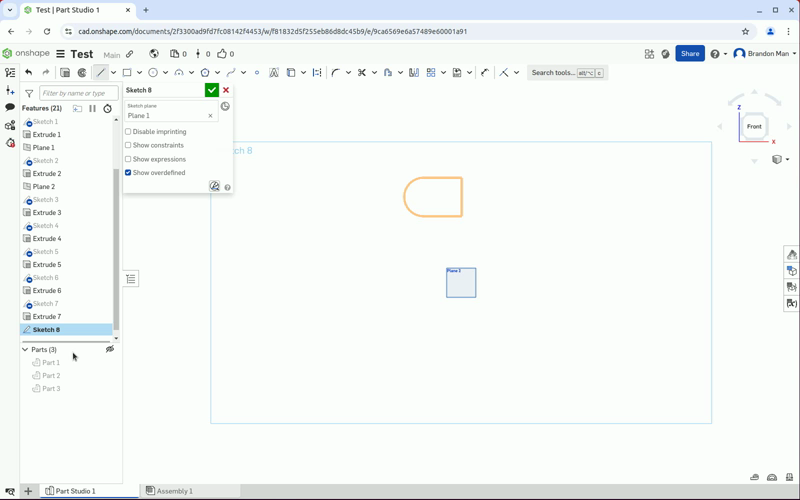
key_down(shift)
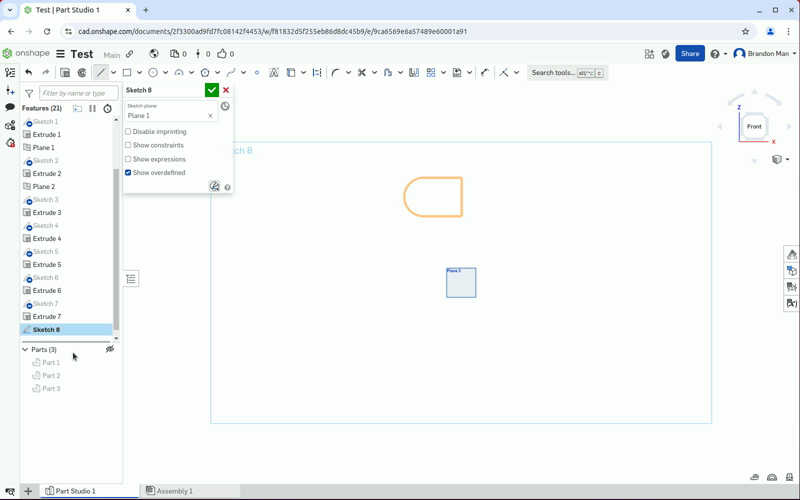
mouse_move(460, 216)
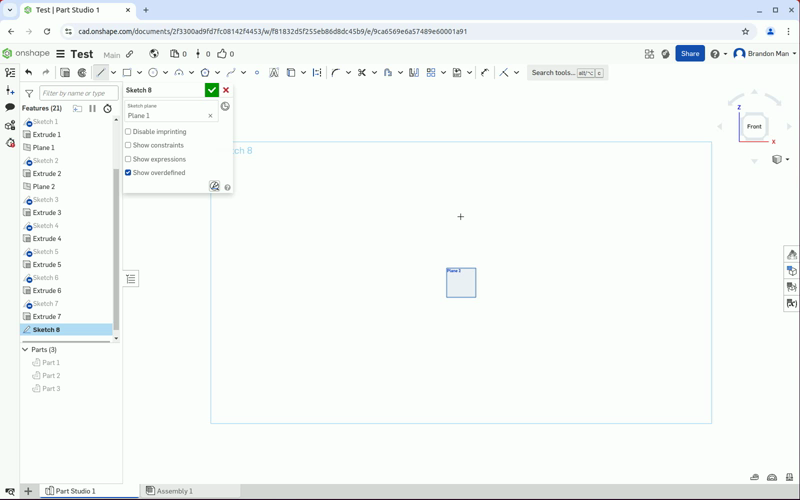
click(460, 216)
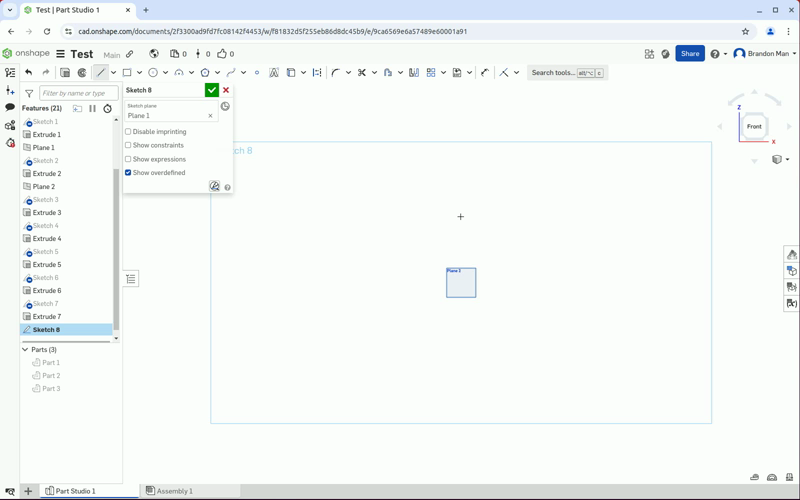
key_up(shift)
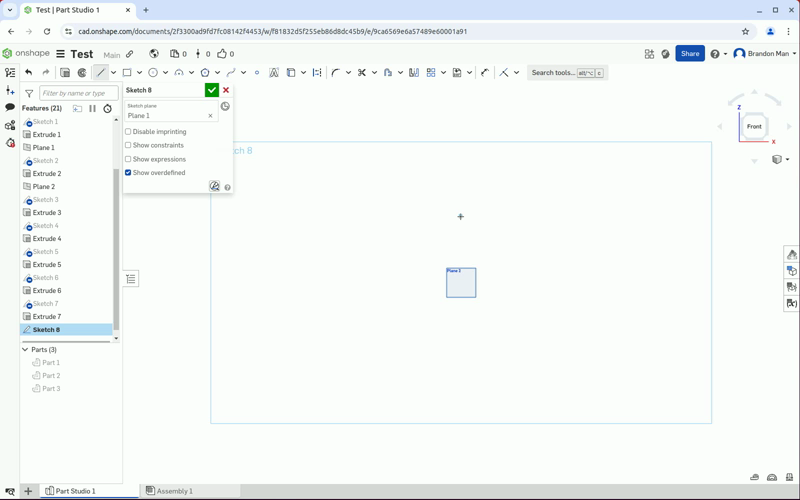
key_down(shift)
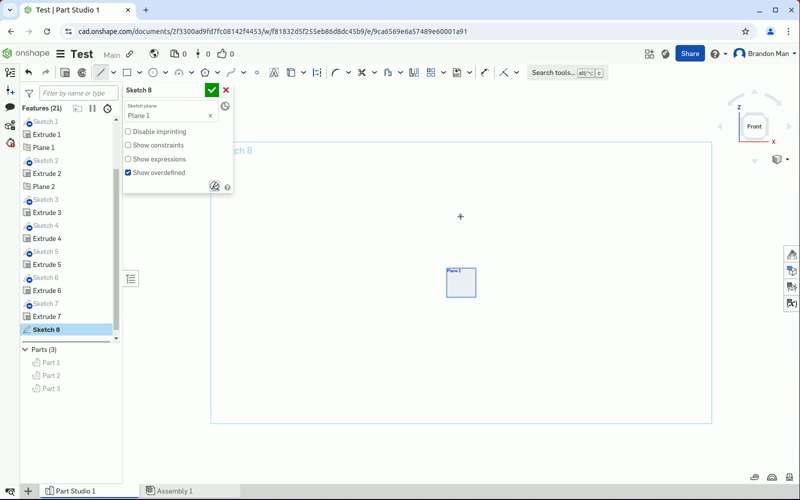
mouse_move(490, 216)
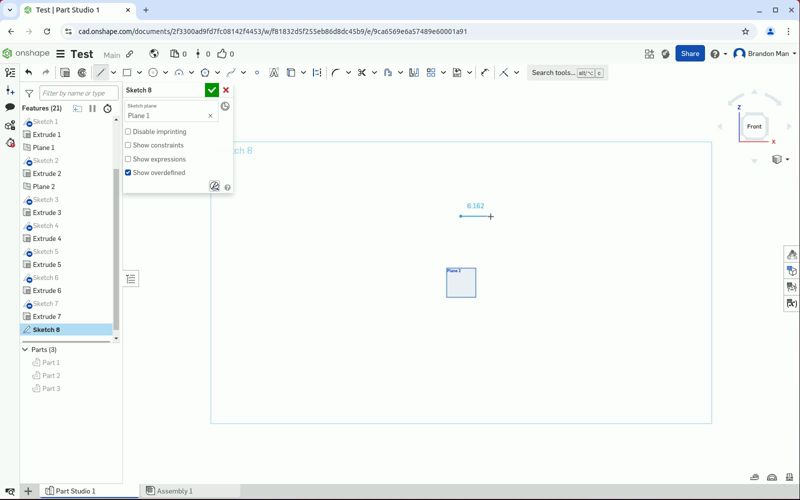
mouse_move(498, 216)
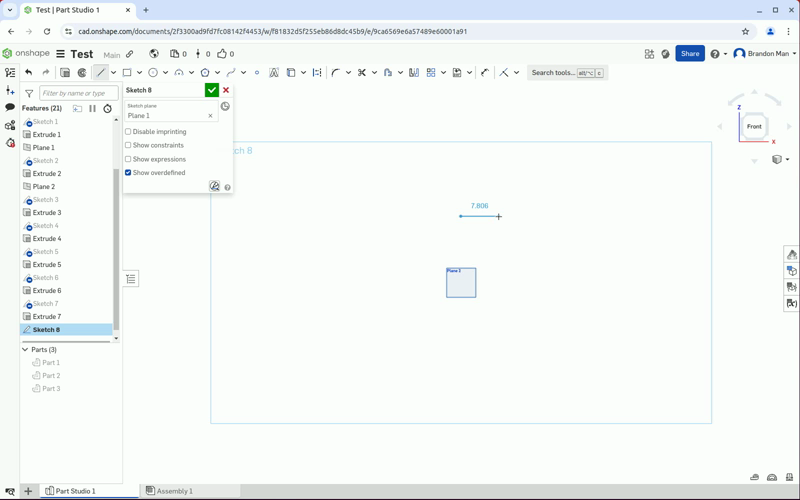
click(498, 216)
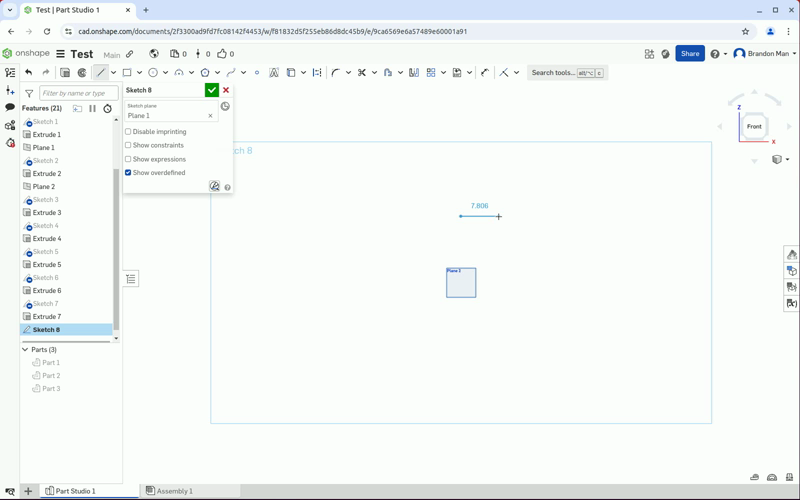
key_up(shift)
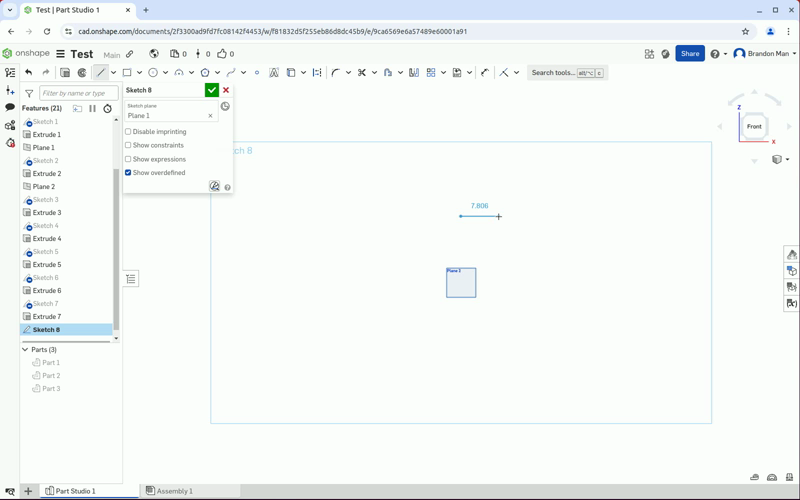
key(esc)
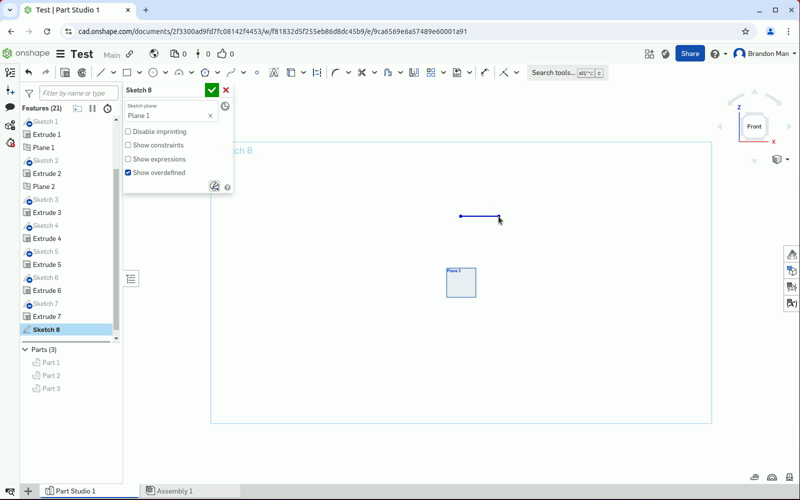
key(a)
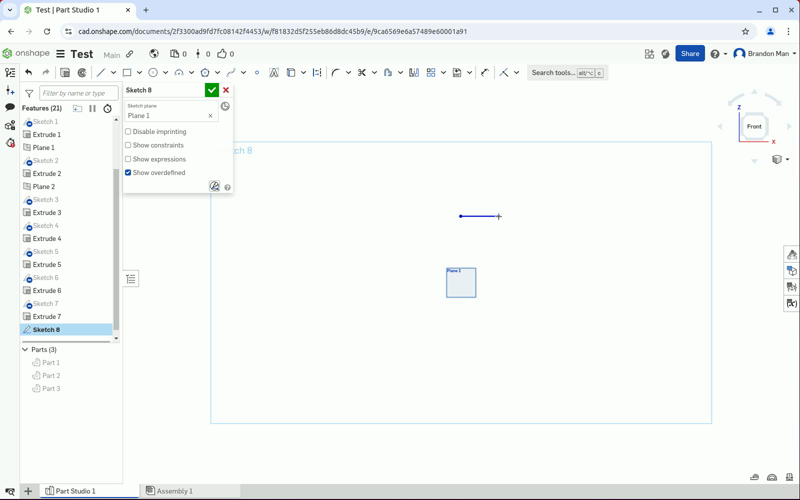
mouse_move(498, 216)
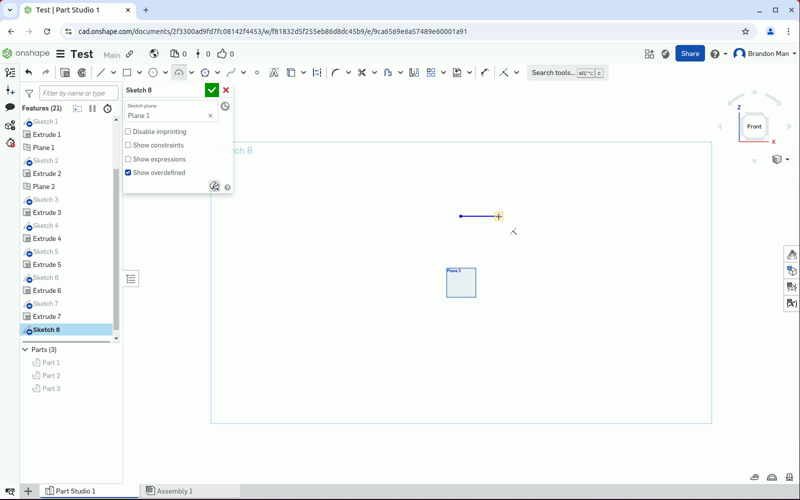
click(498, 216)
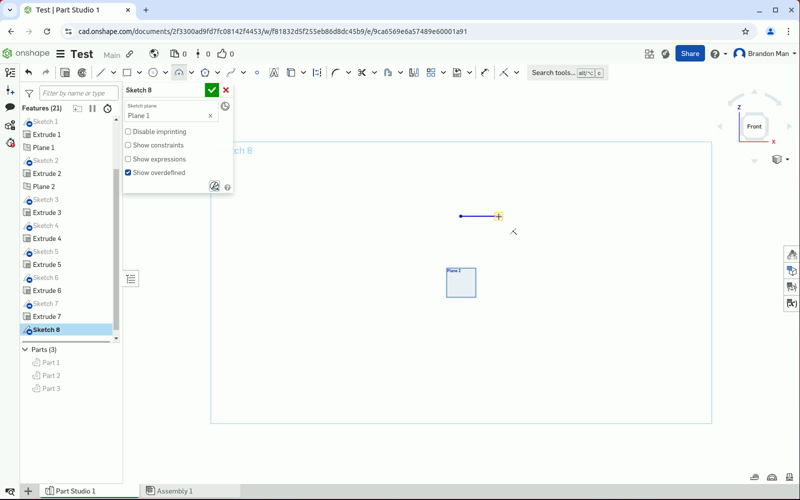
key_down(shift)
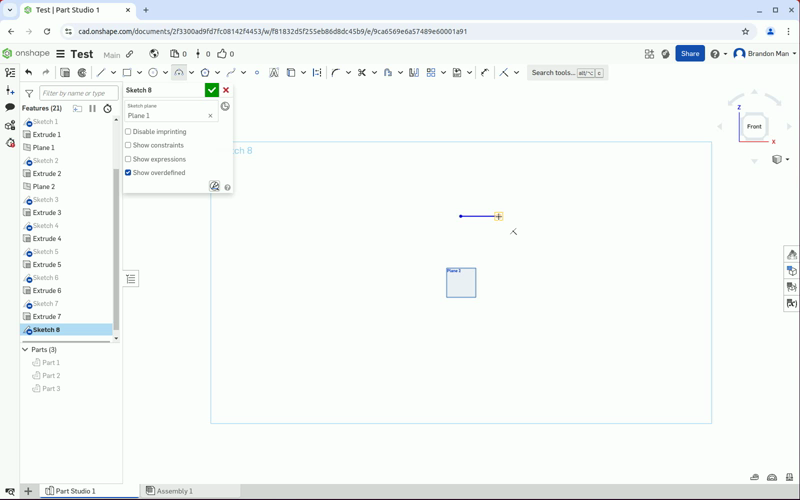
mouse_move(498, 178)
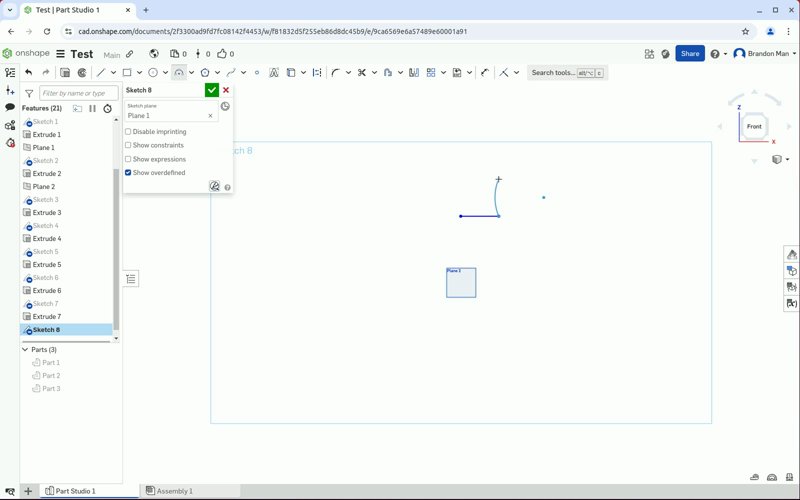
click(498, 178)
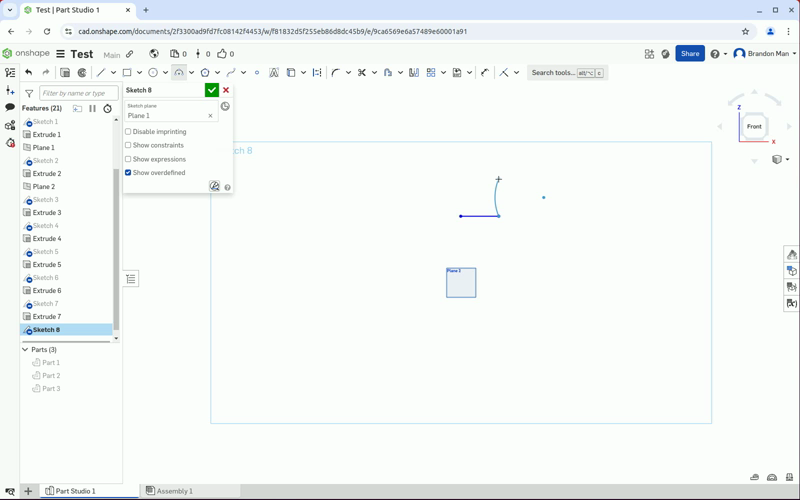
mouse_move(517, 197)
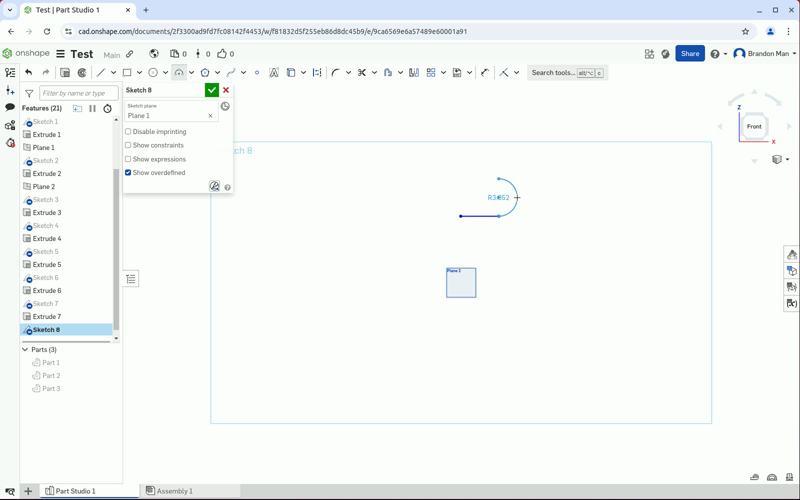
click(517, 197)
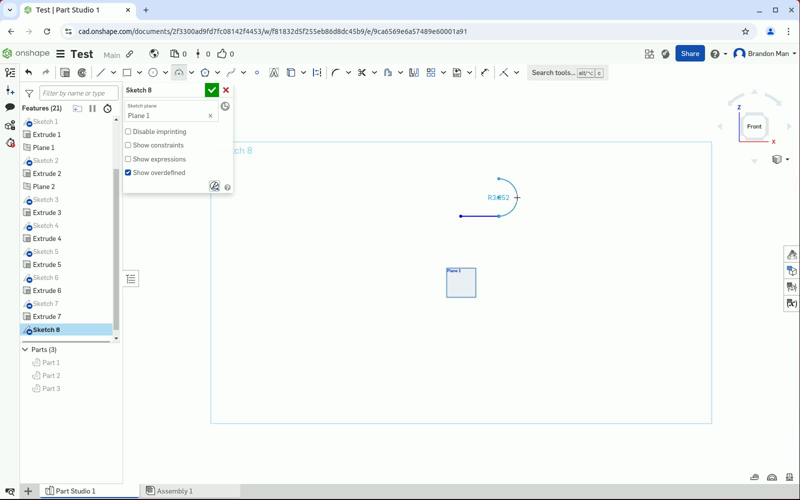
key_up(shift)
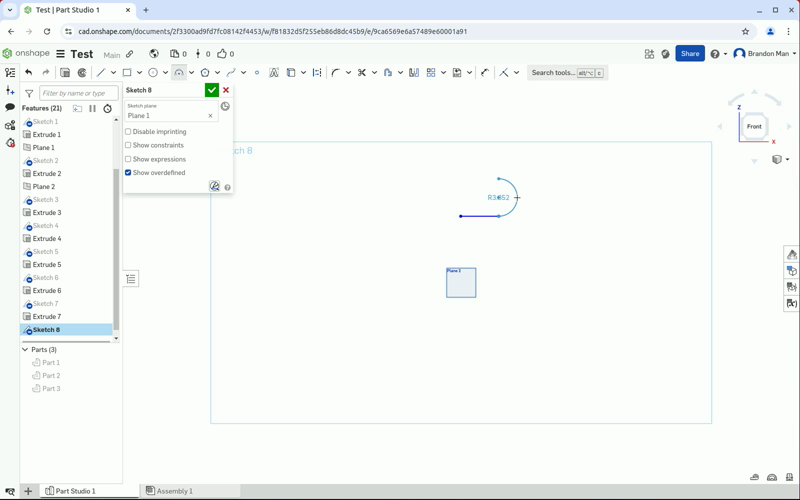
key(esc)
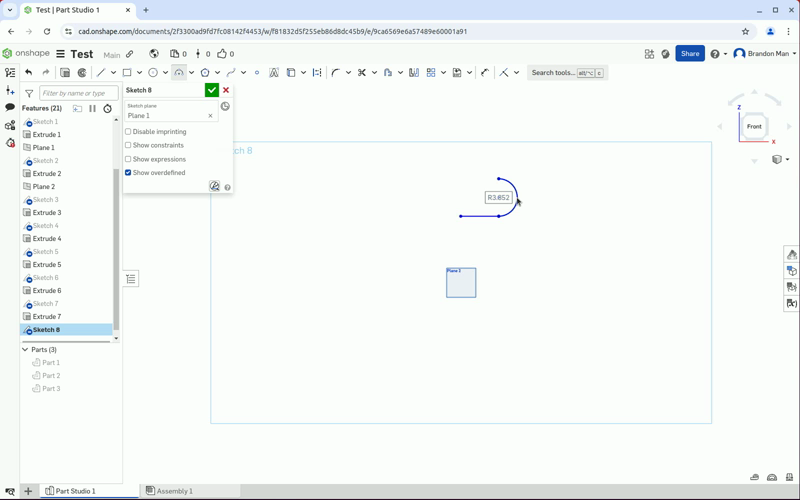
key(l)
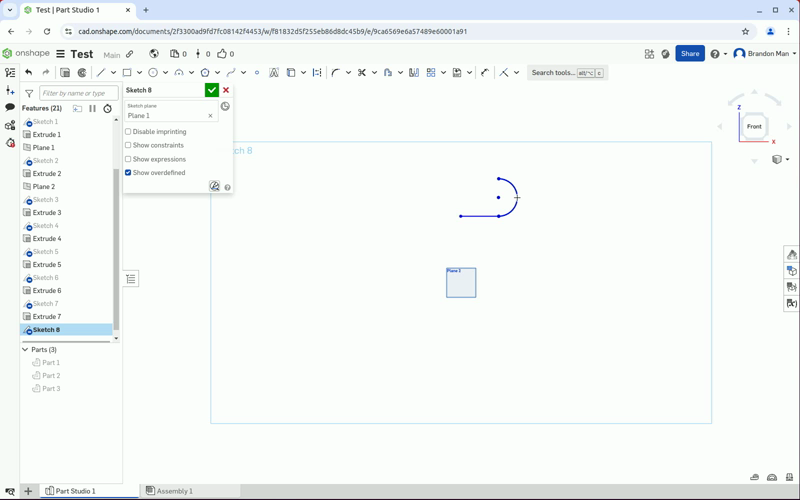
mouse_move(498, 178)
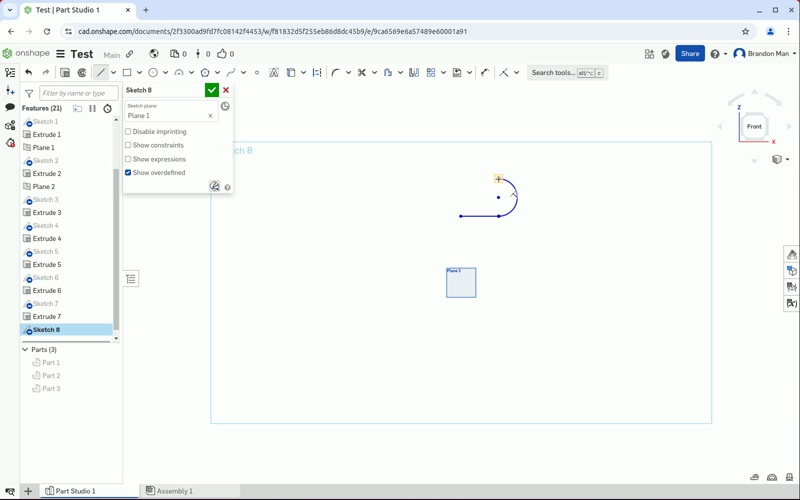
click(498, 178)
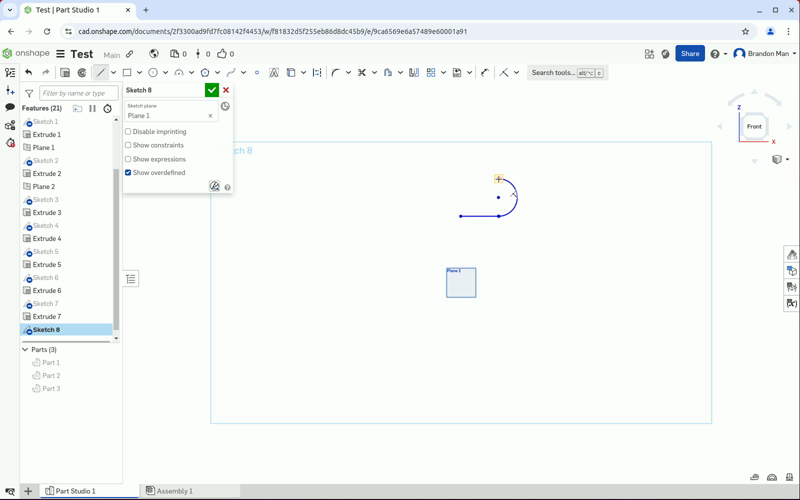
key_down(shift)
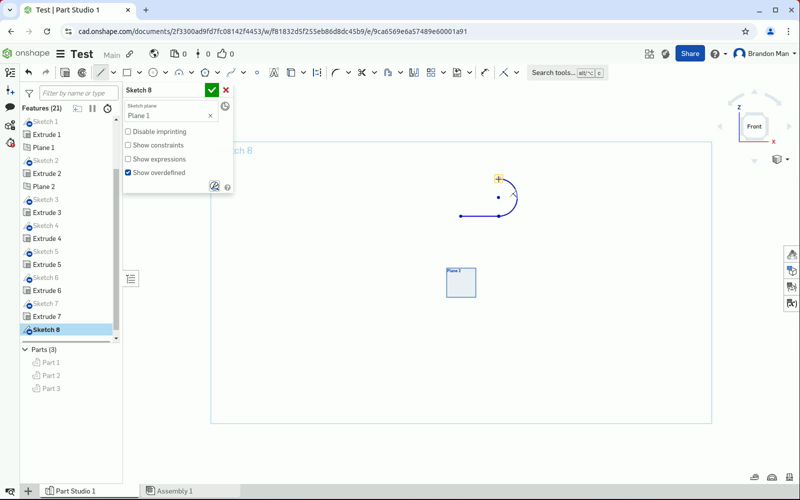
mouse_move(528, 178)
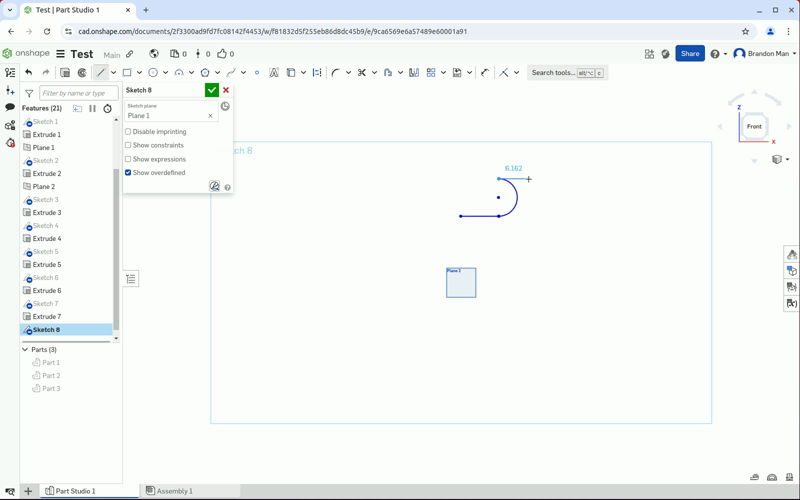
mouse_move(460, 178)
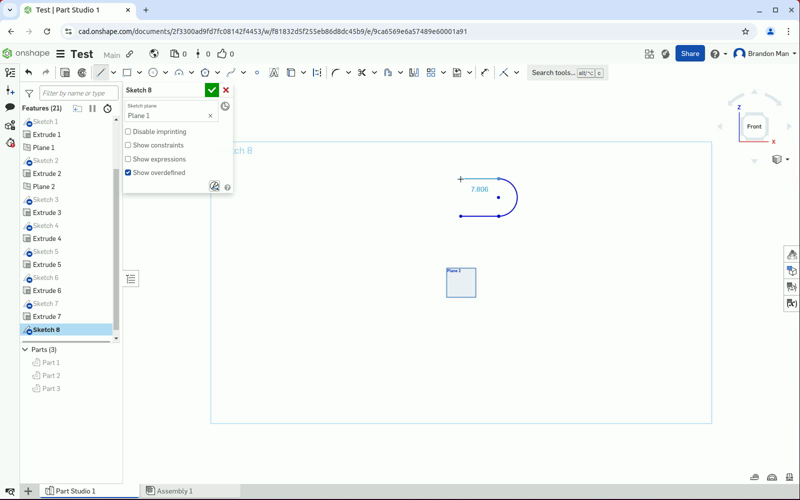
click(460, 178)
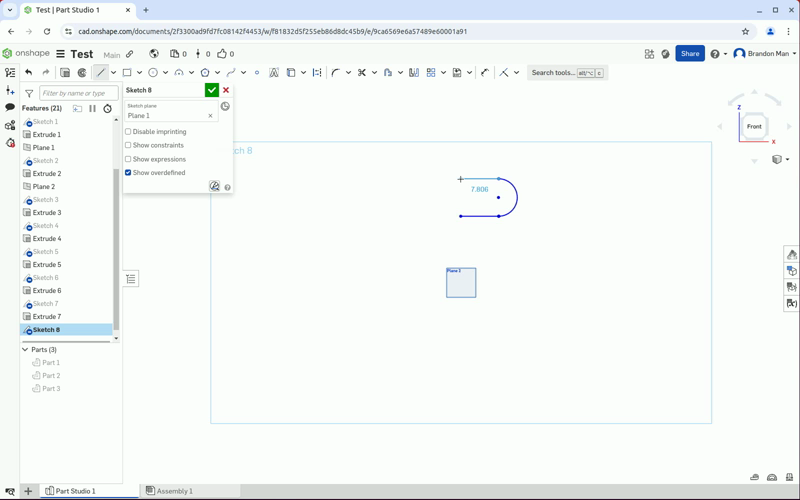
key_up(shift)
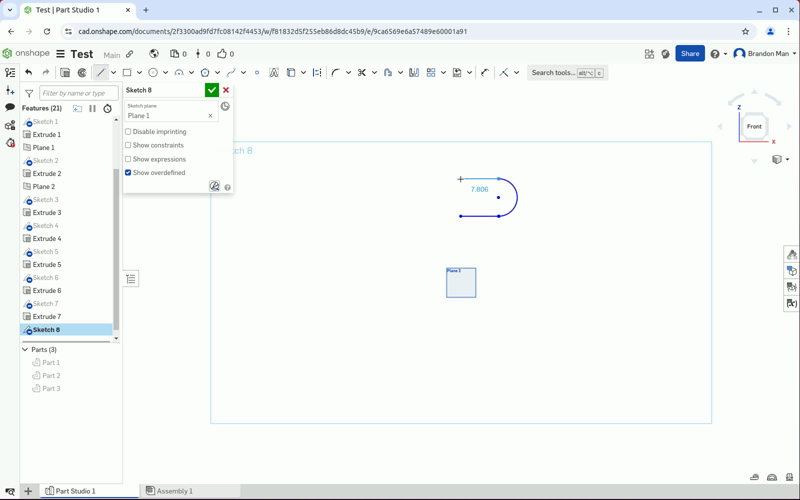
mouse_move(490, 178)
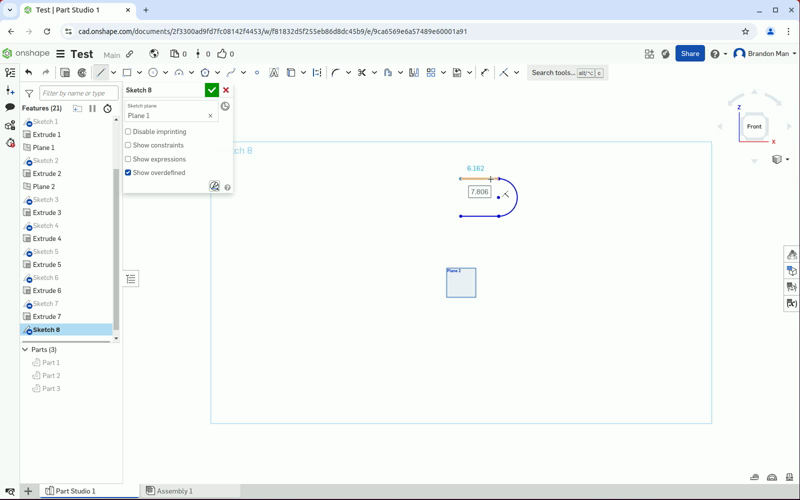
key_down(shift)
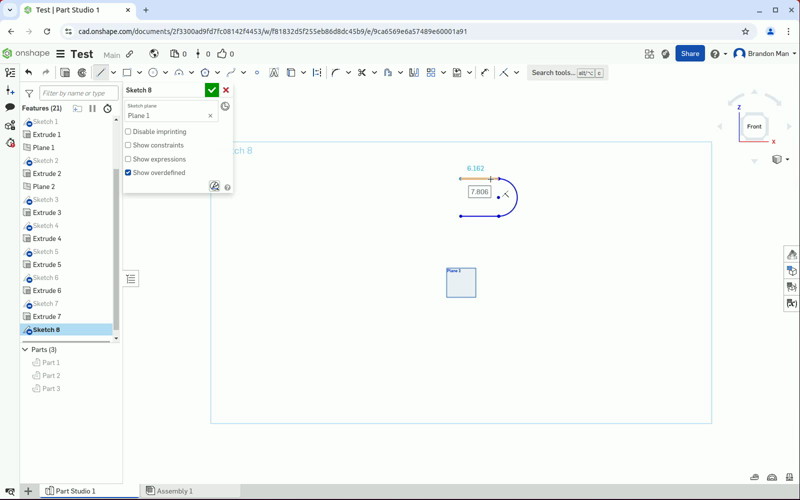
mouse_move(460, 216)
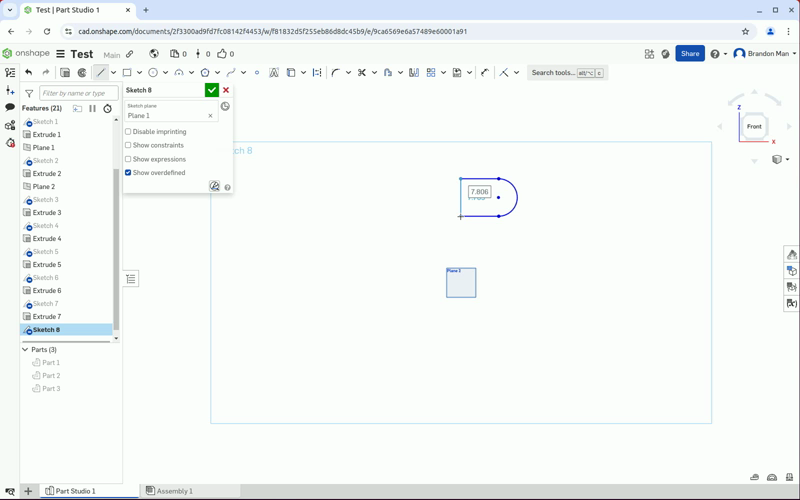
key_up(shift)
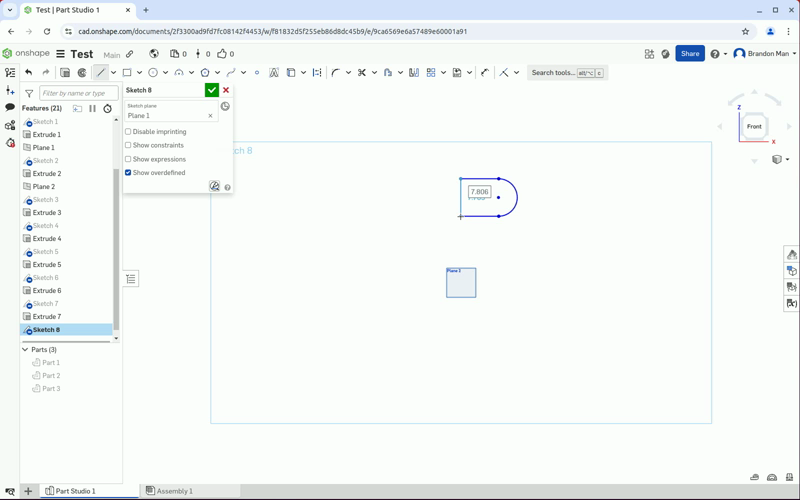
click(460, 216)
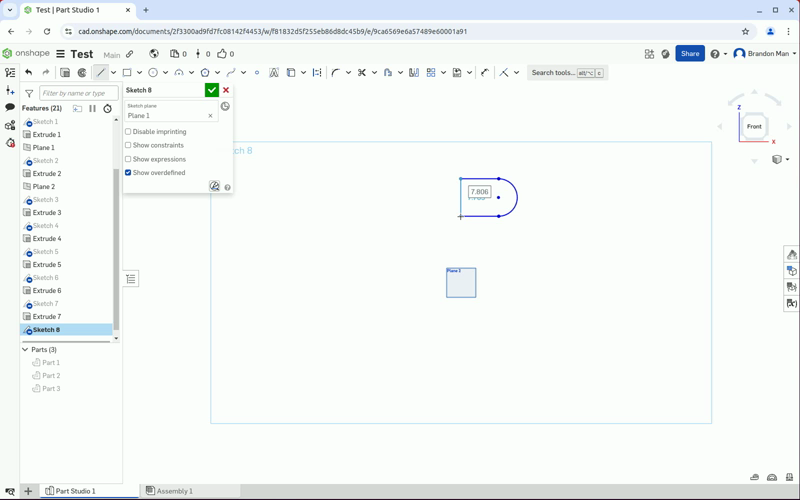
key(esc)
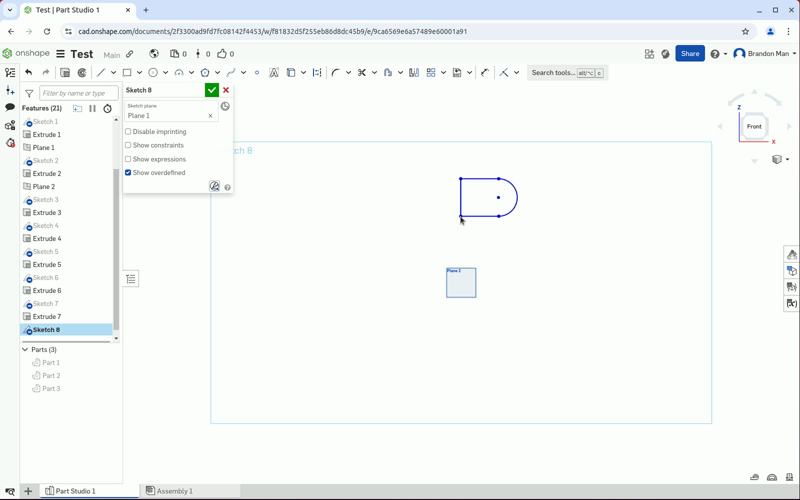
mouse_move(466, 193)
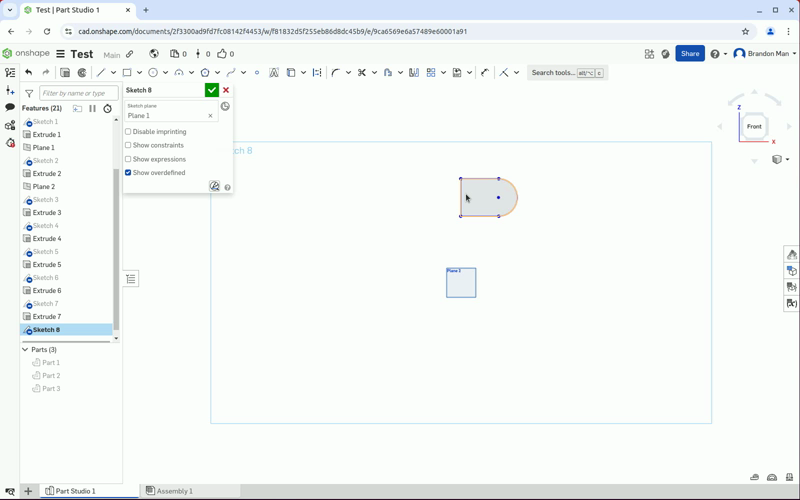
click(466, 193)
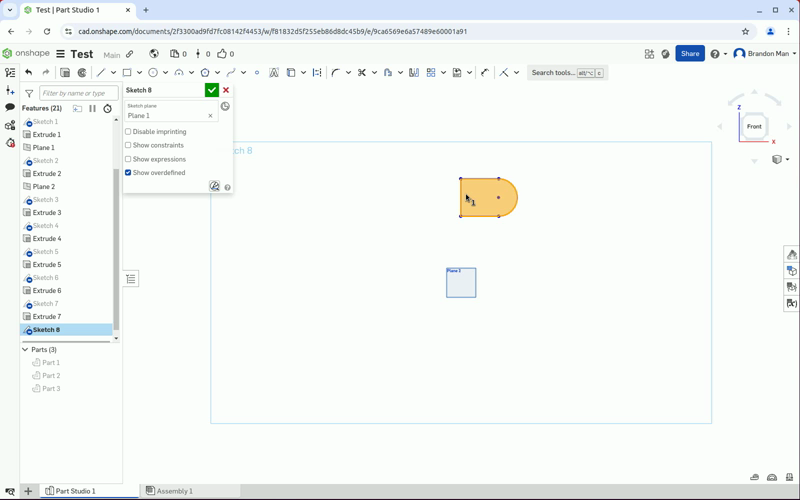
mouse_move(73, 352)
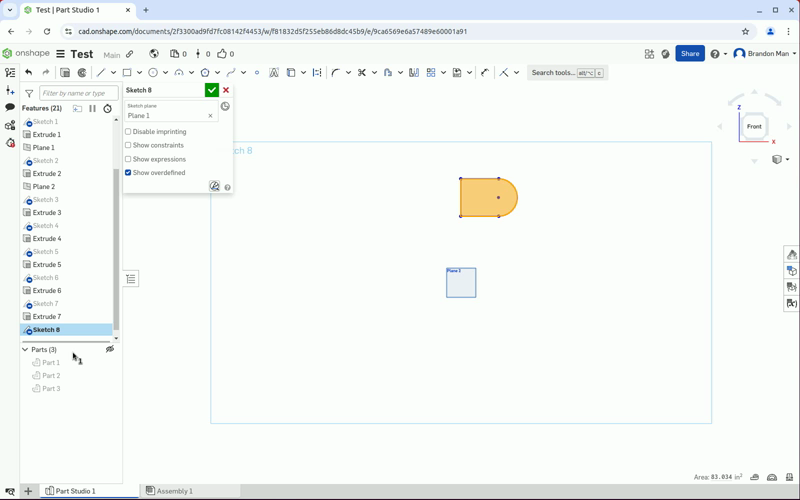
key(shift+y)
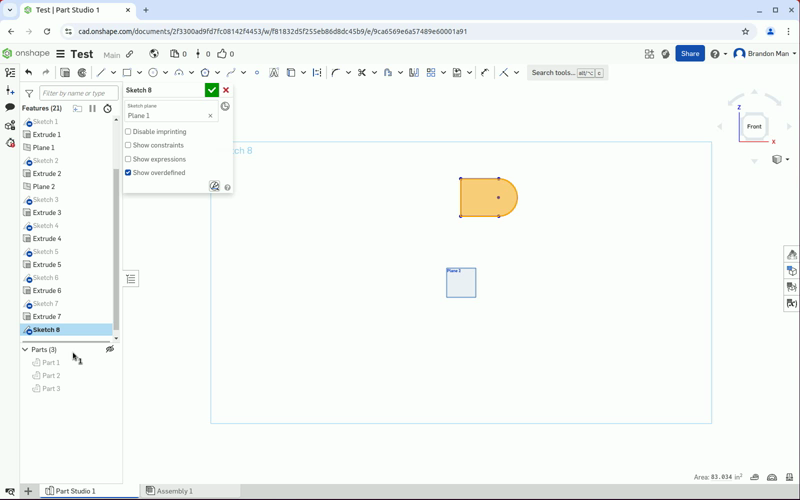
key(shift+e)
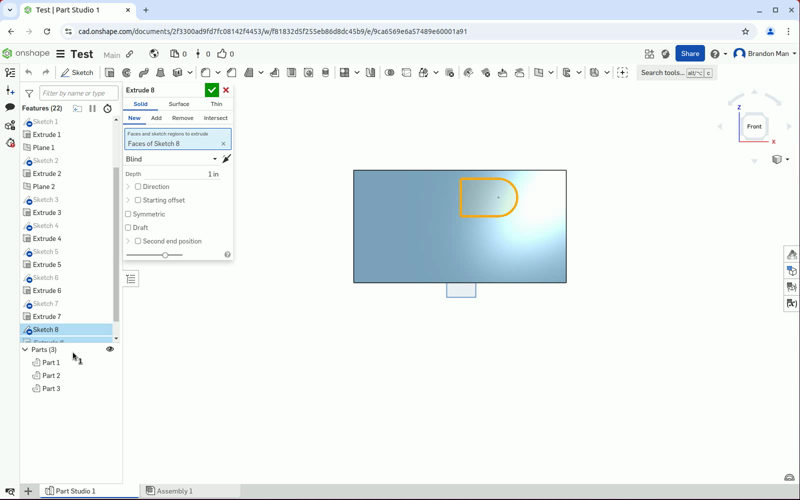
mouse_move(143, 106)
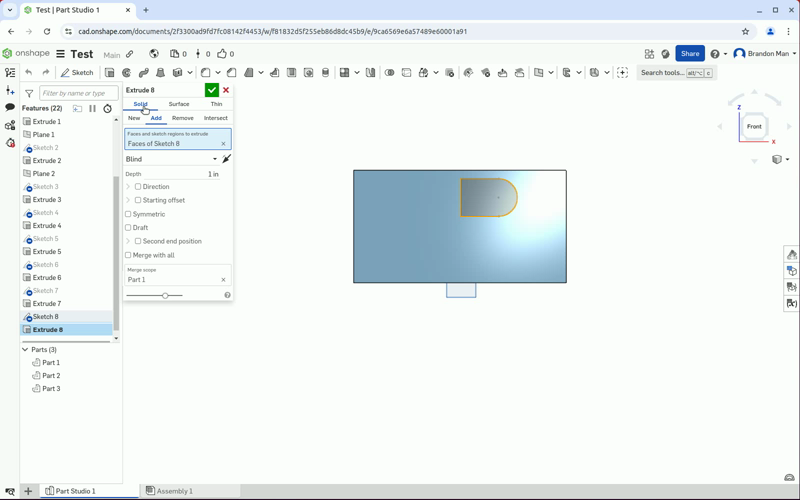
click(143, 106)
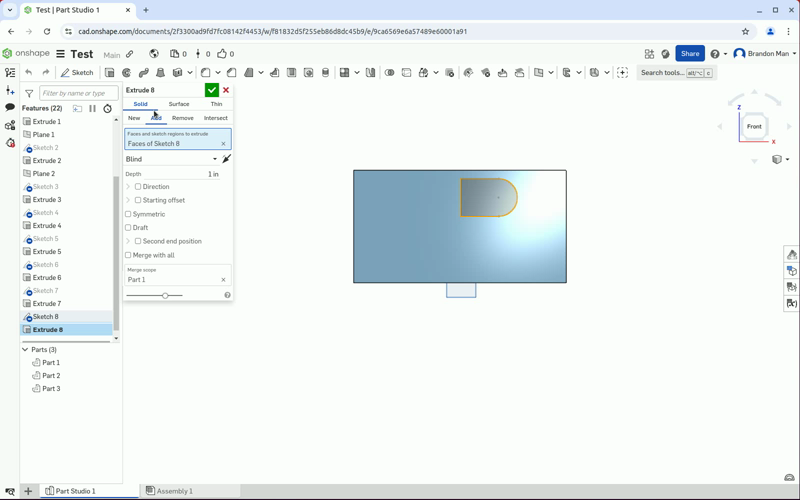
mouse_move(186, 120)
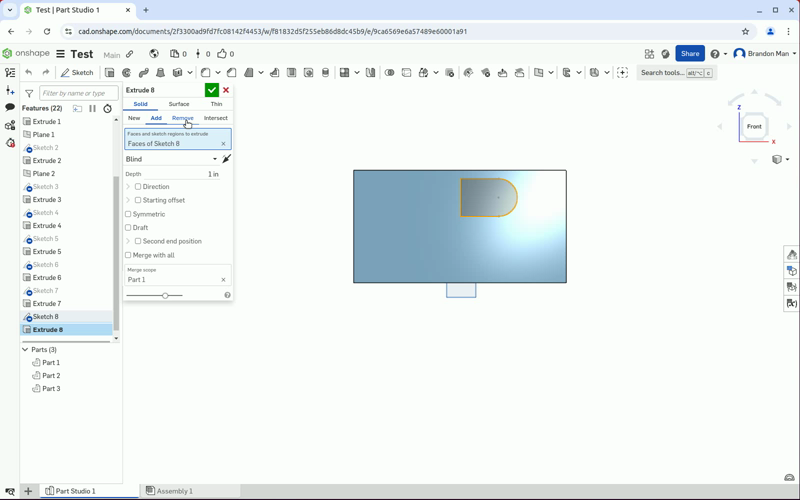
click(186, 120)
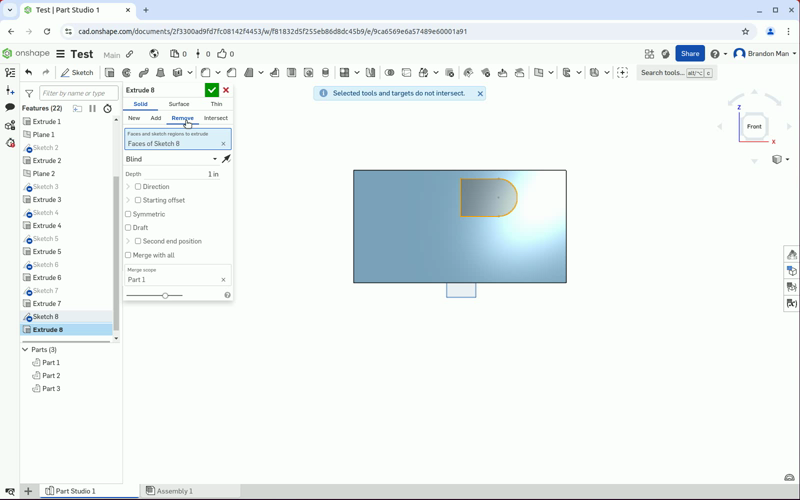
key(tab, 4)
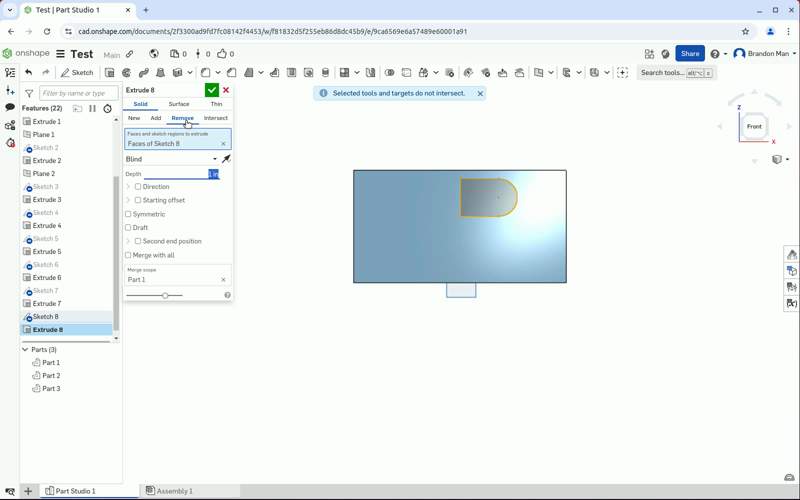
text(1.926)
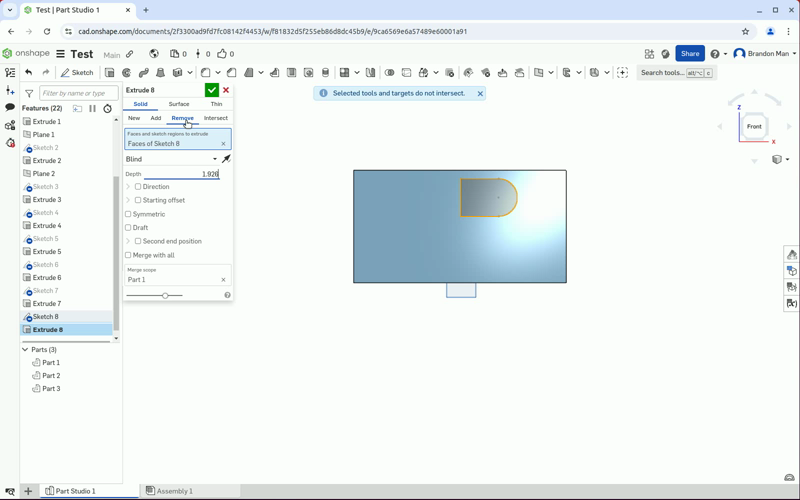
key(tab, 6)
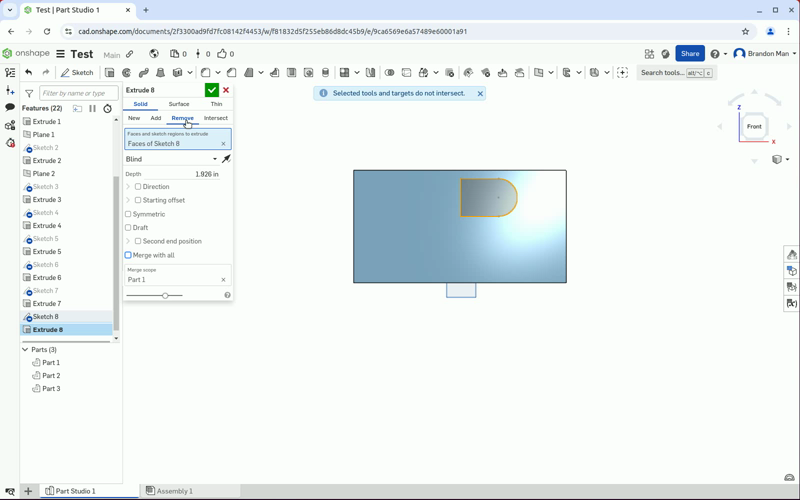
key(space)
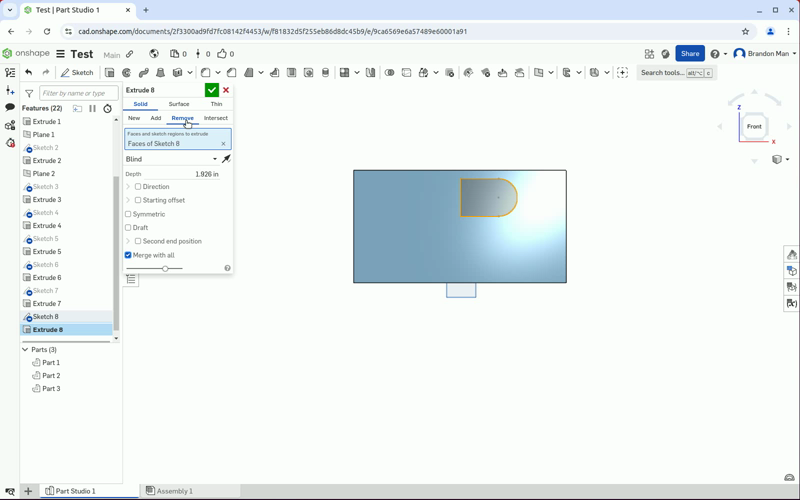
key(enter)
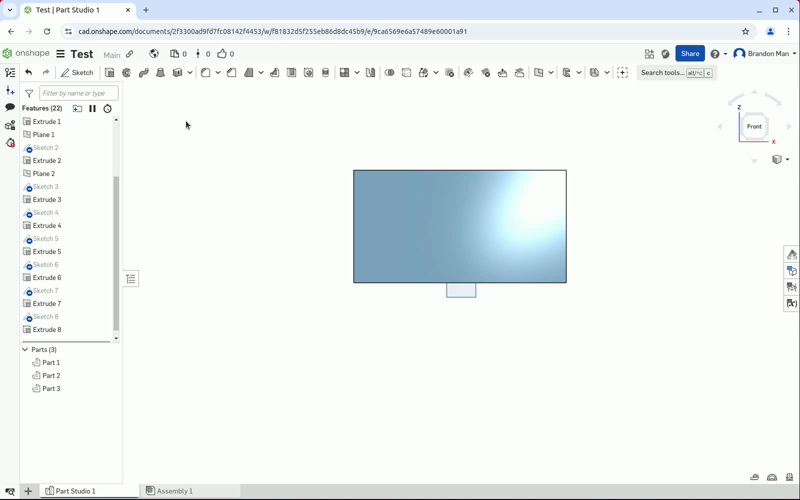
key(shift+h)
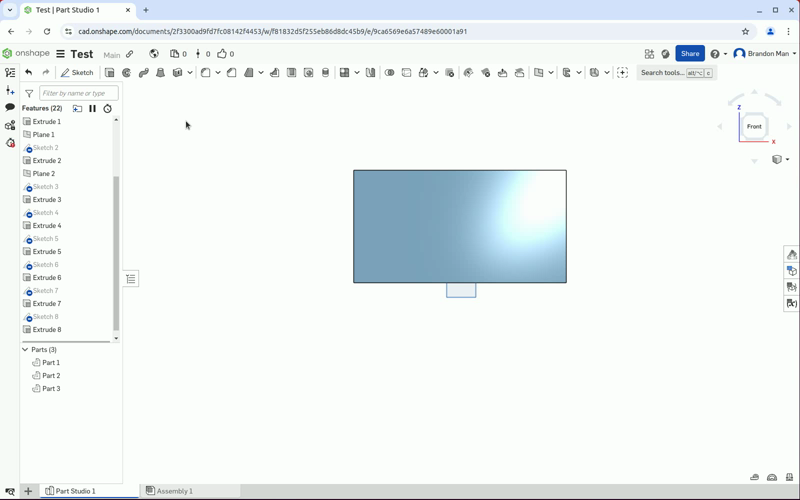
key(shift+h)
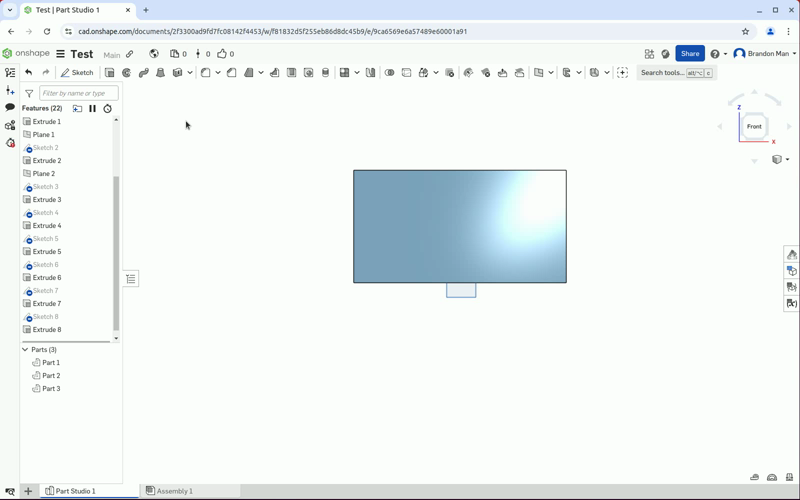
key(shift+7)
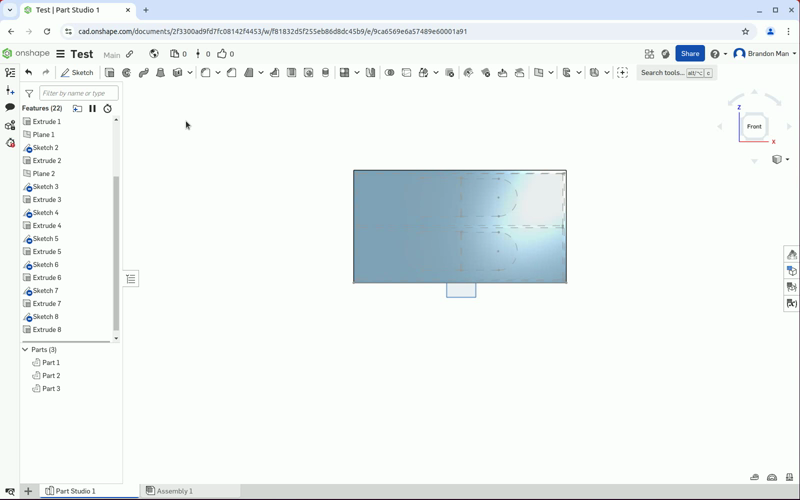
key(left, 2)
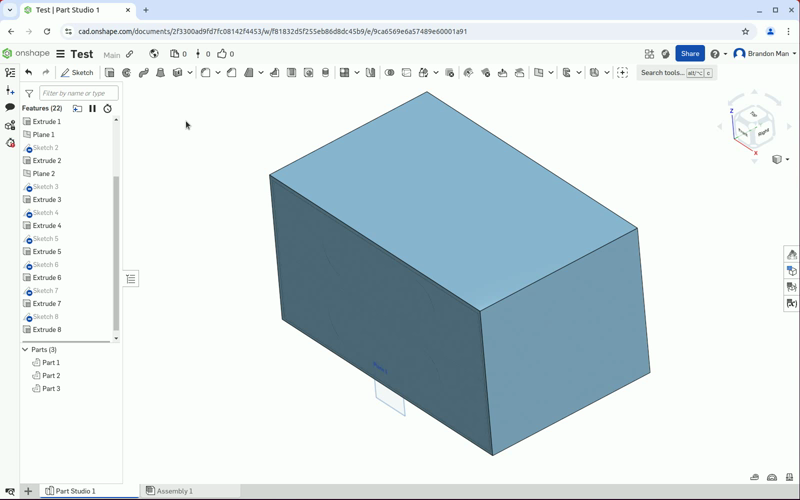
key(down, 2)
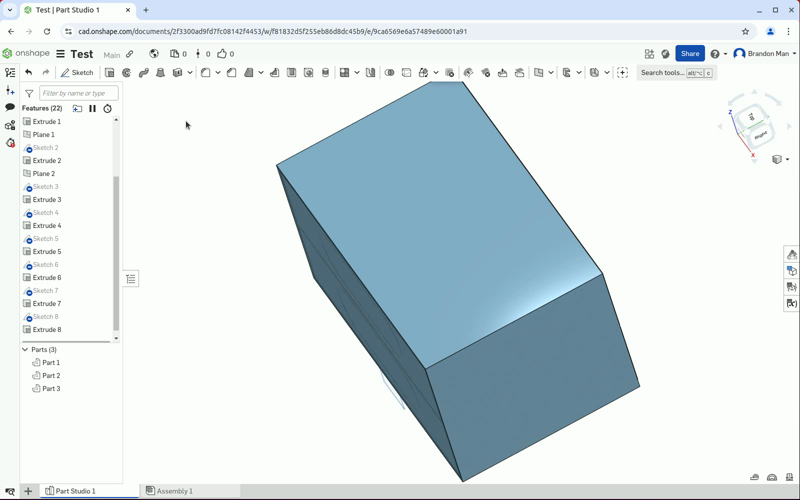
key(up, 2)
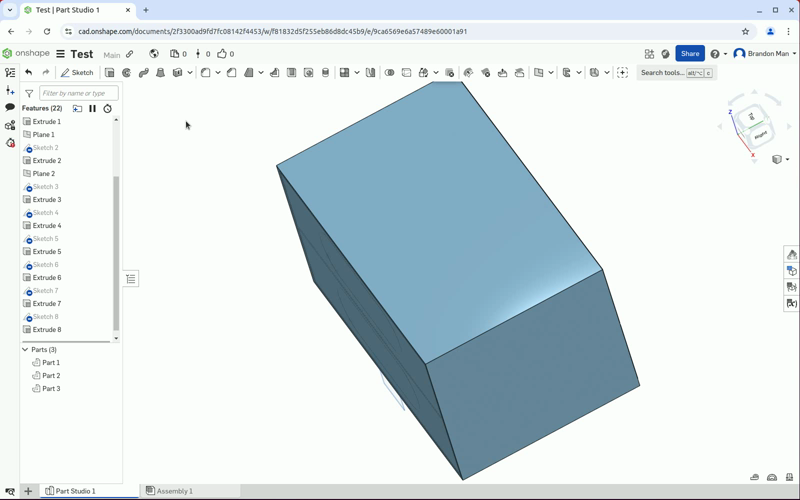
key(right, 2)
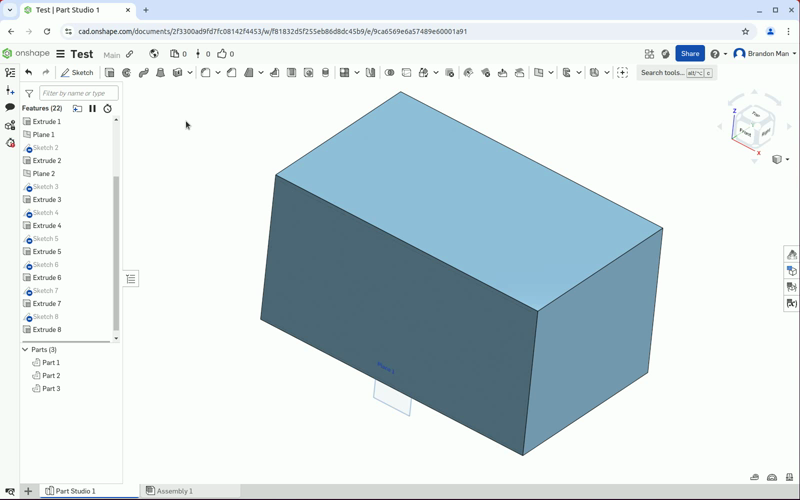
mouse_move(69, 111)
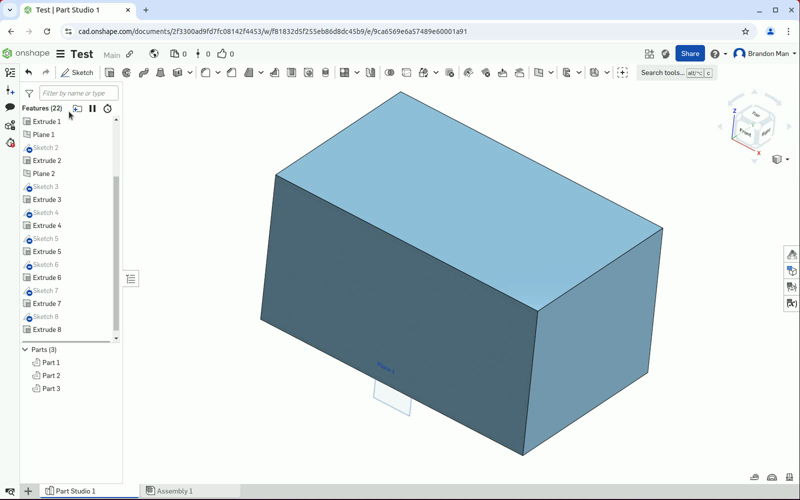
click(69, 111)